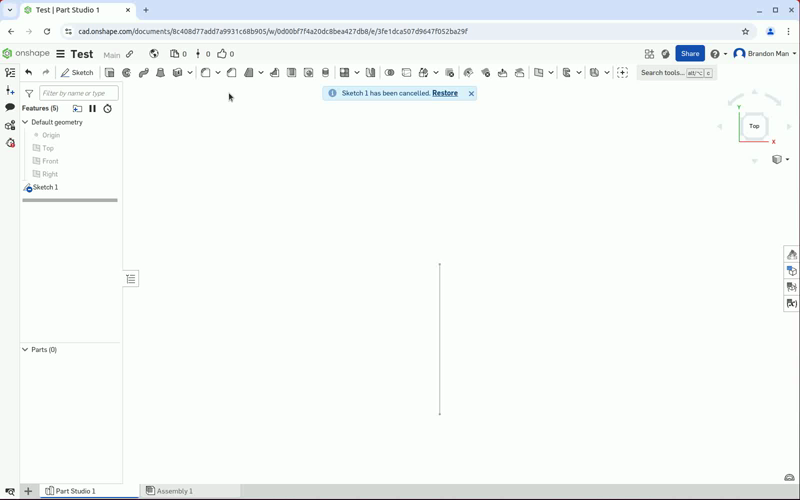
key(shift+h)
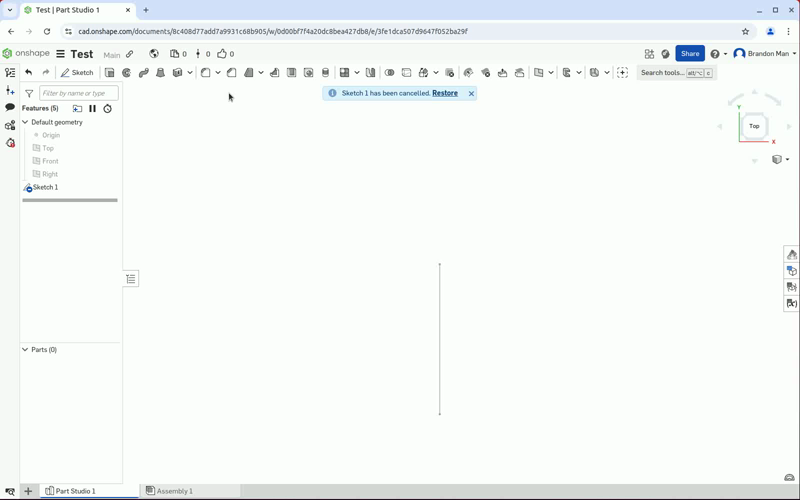
key(shift+s)
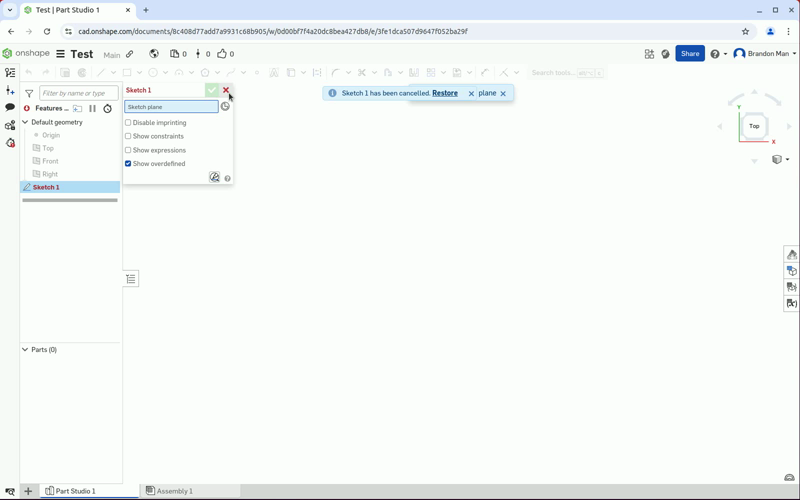
mouse_move(73, 150)
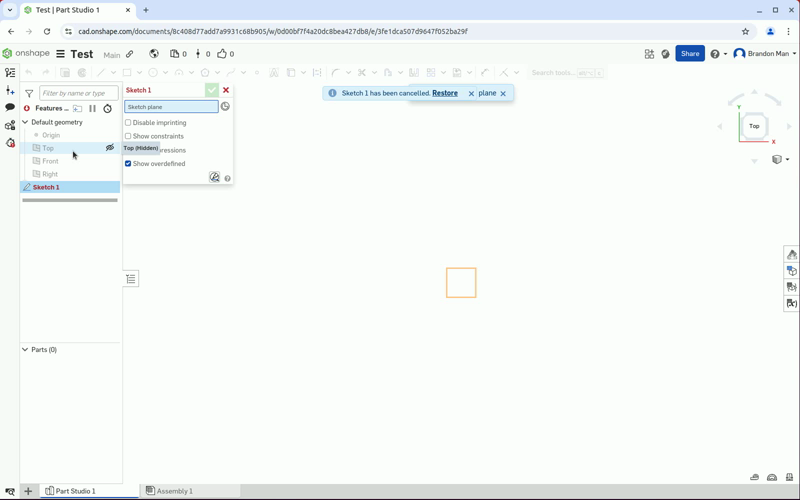
click(73, 150)
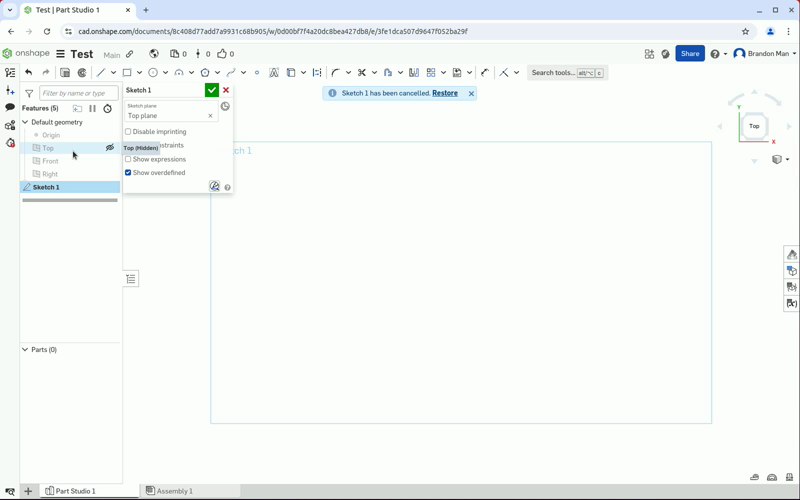
mouse_move(73, 352)
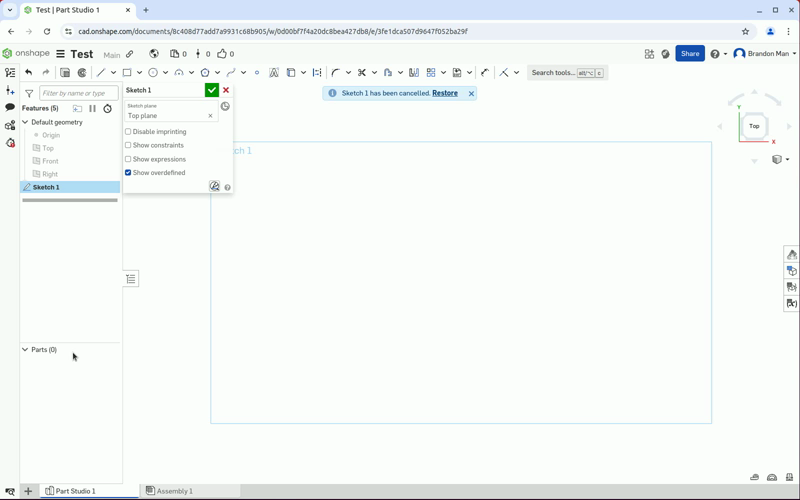
key(y)
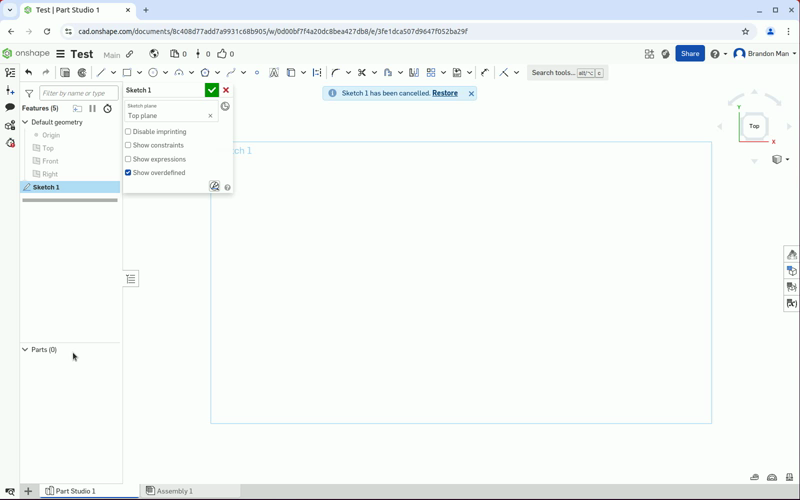
key(a)
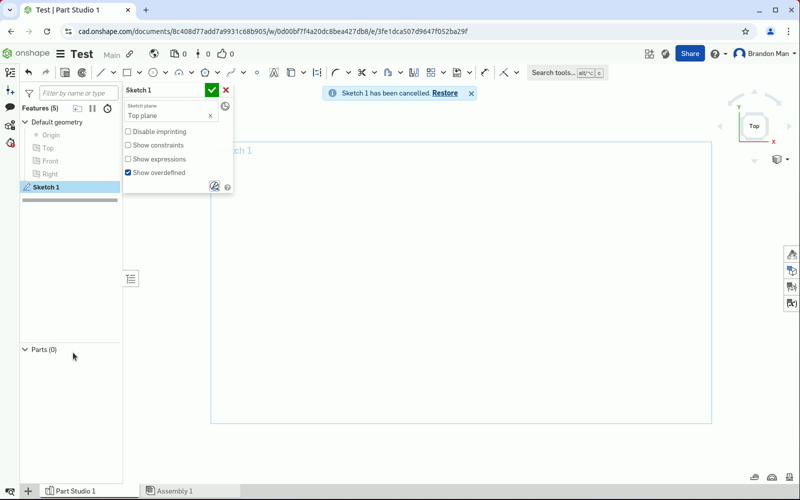
key_down(shift)
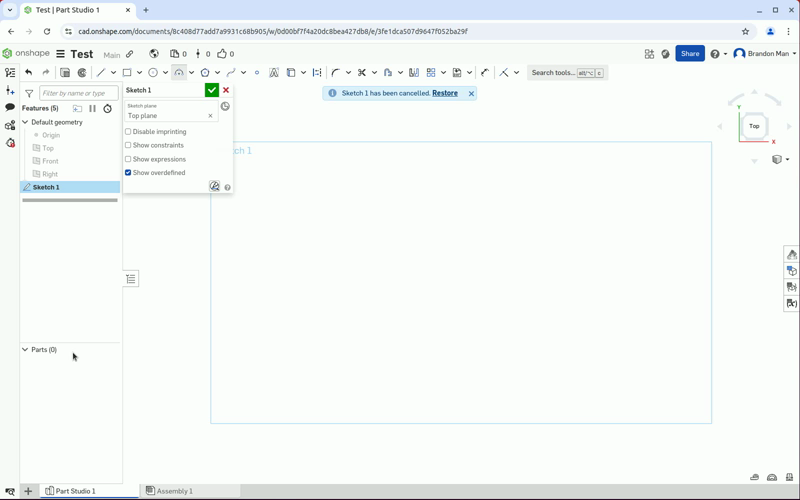
mouse_move(393, 378)
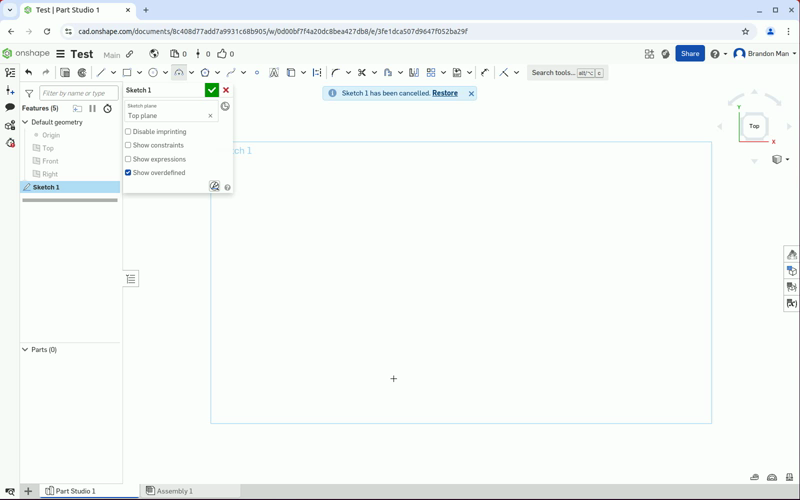
click(393, 378)
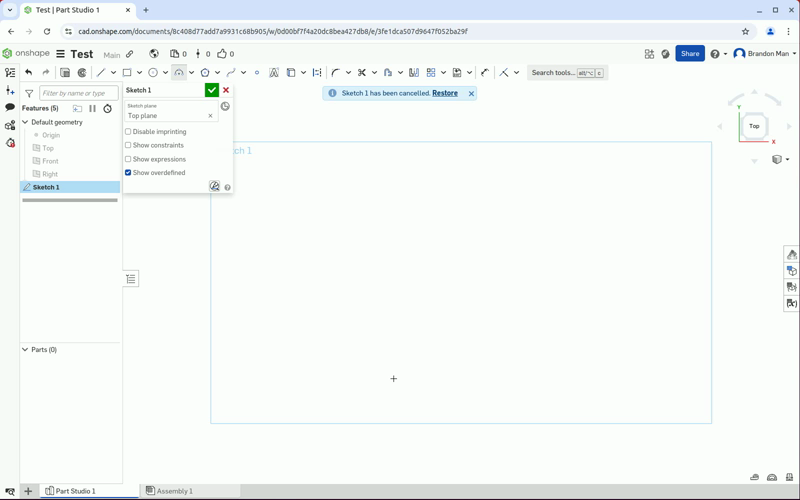
key_up(shift)
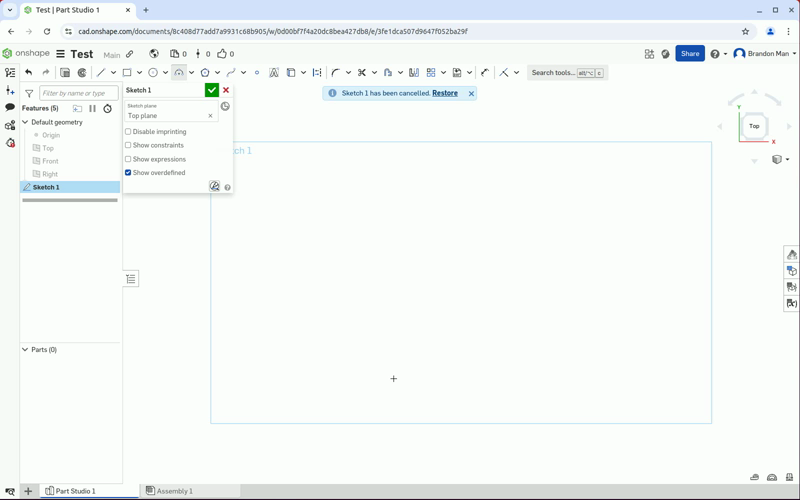
key_down(shift)
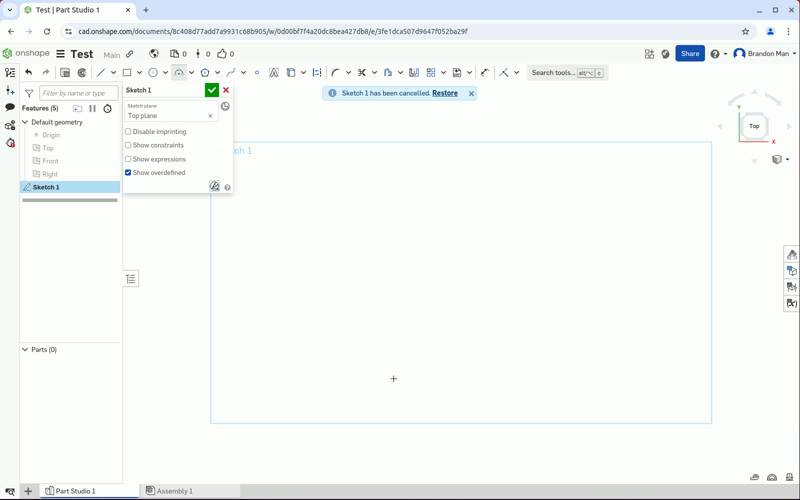
mouse_move(409, 393)
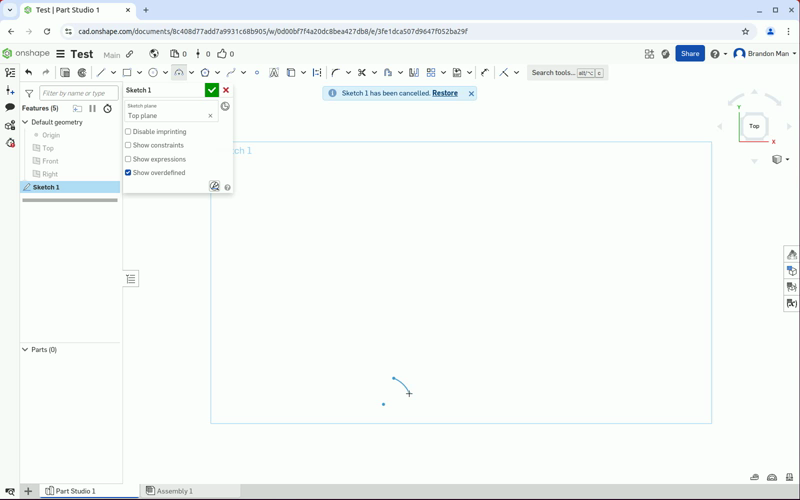
click(409, 393)
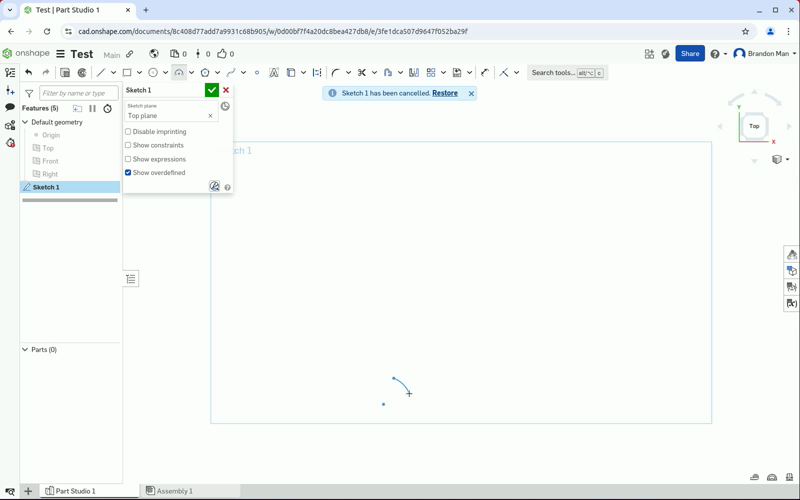
mouse_move(398, 388)
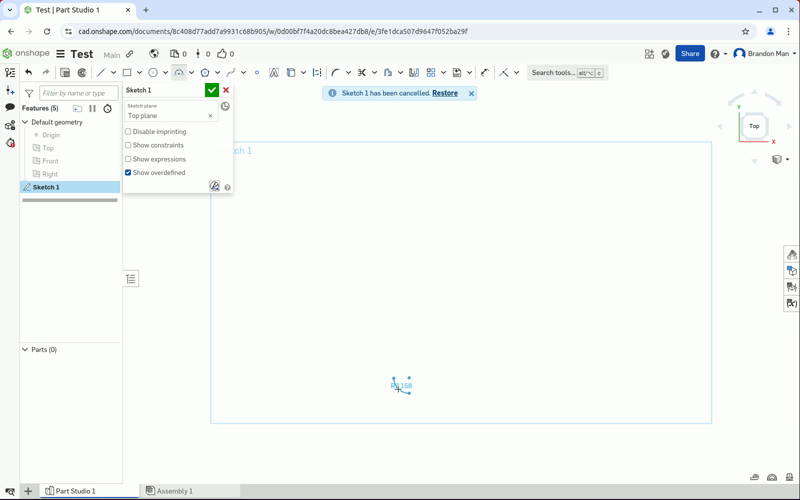
click(398, 388)
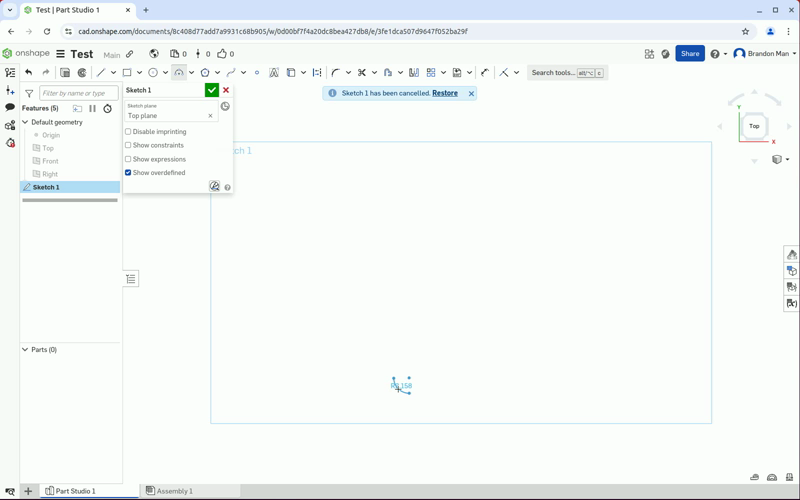
key_up(shift)
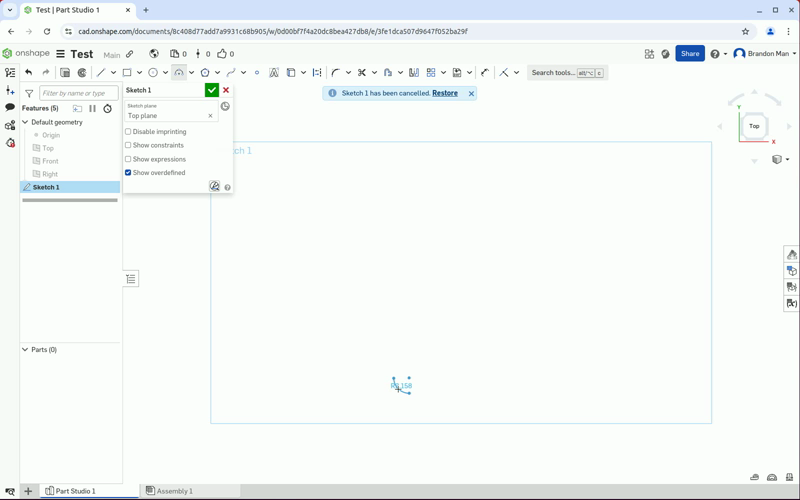
key(esc)
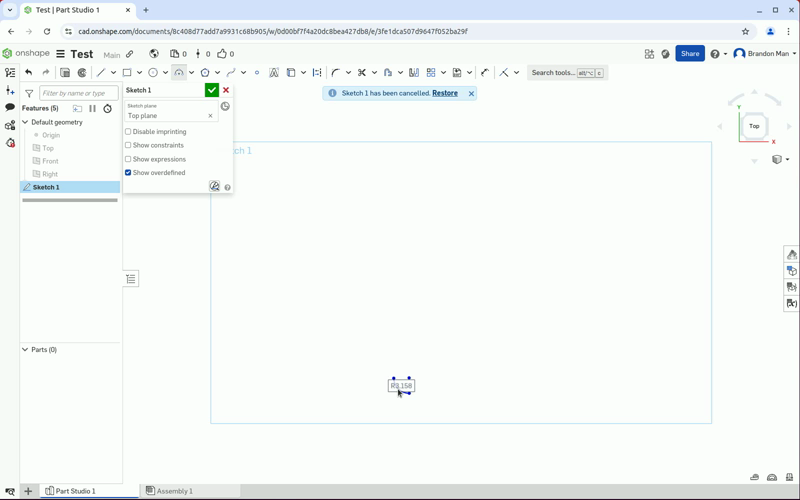
key(l)
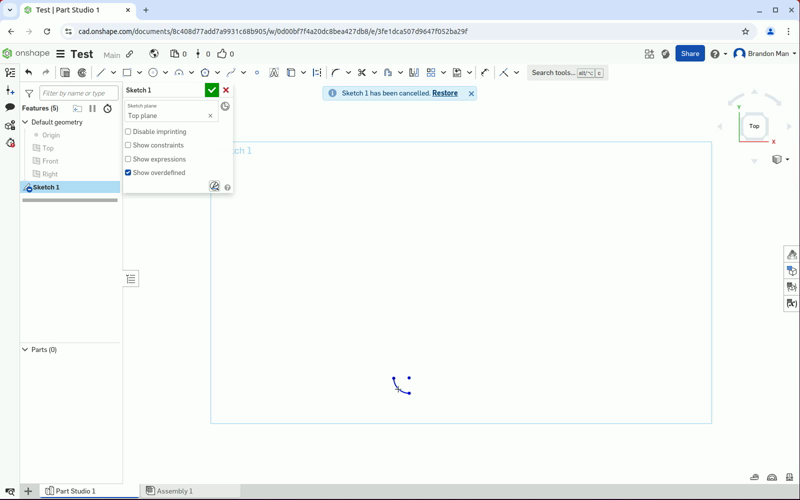
mouse_move(409, 393)
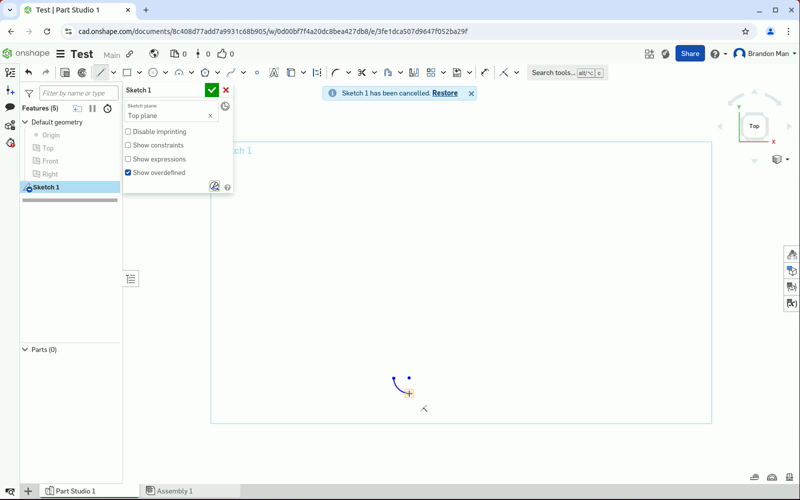
click(409, 393)
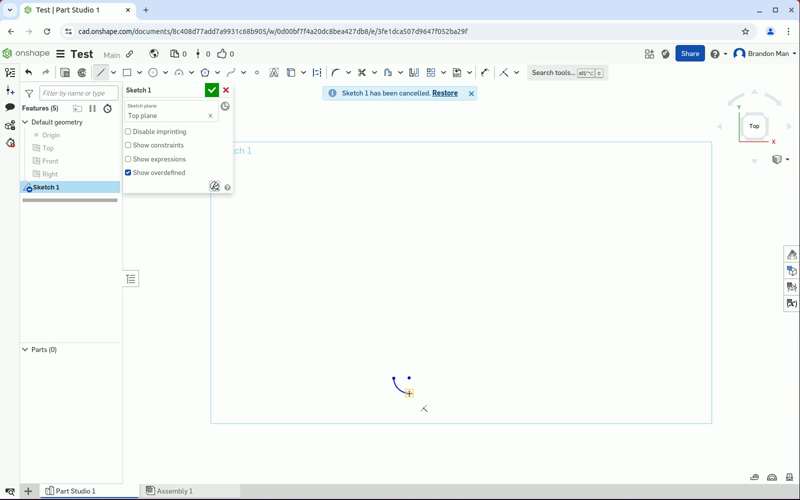
key_down(shift)
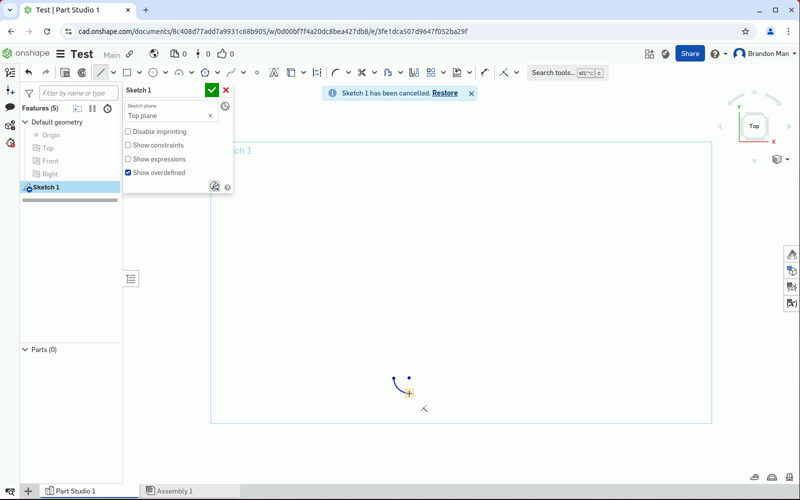
mouse_move(513, 393)
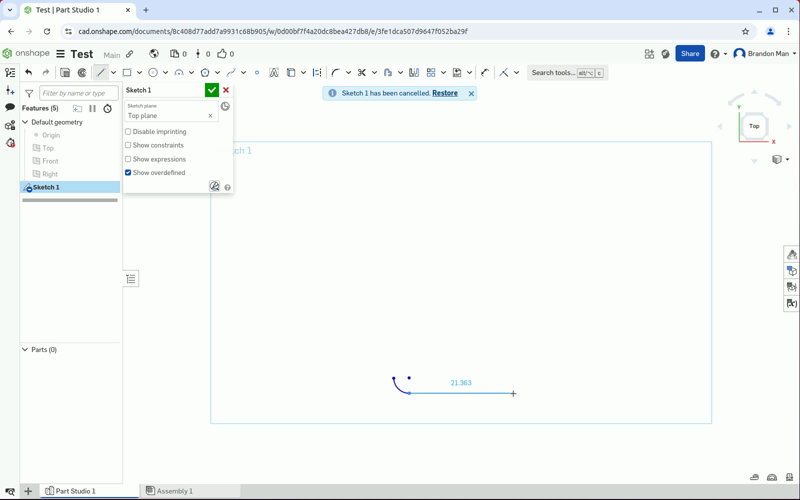
click(513, 393)
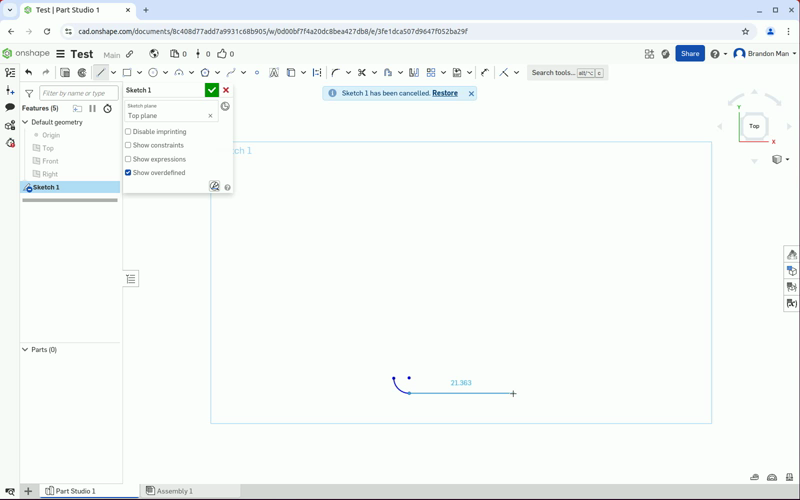
key_up(shift)
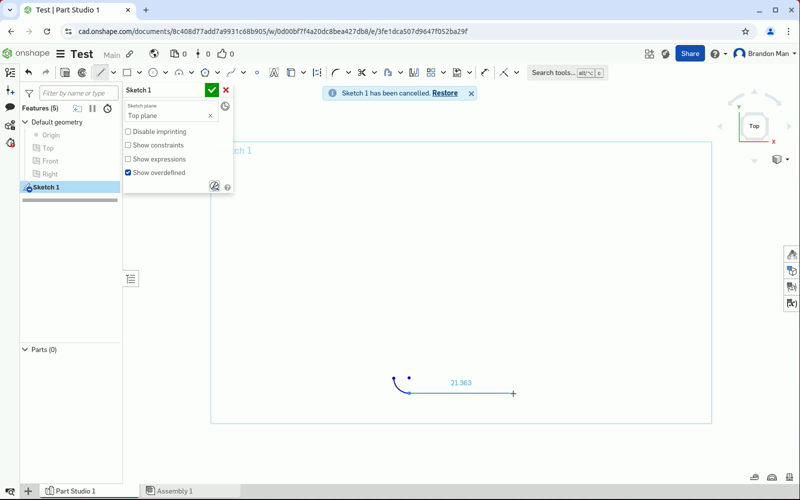
key(esc)
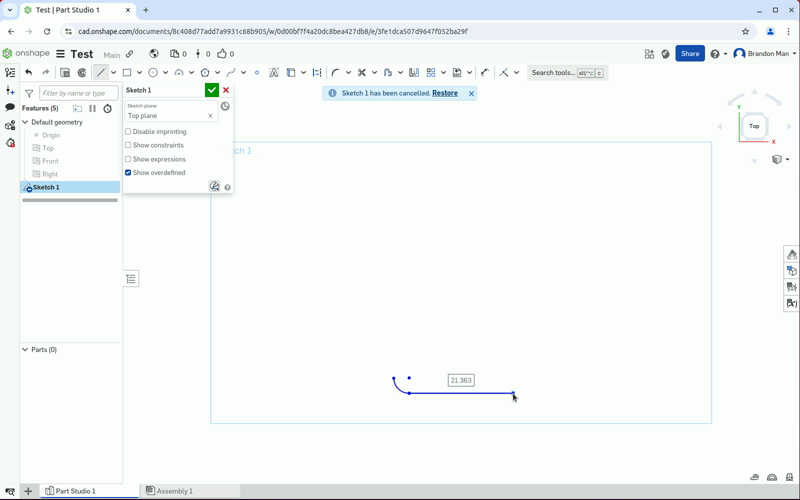
key(a)
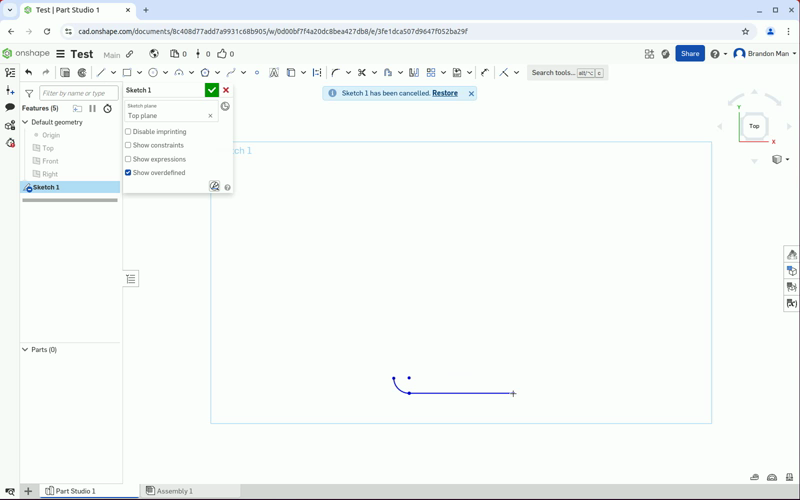
mouse_move(513, 393)
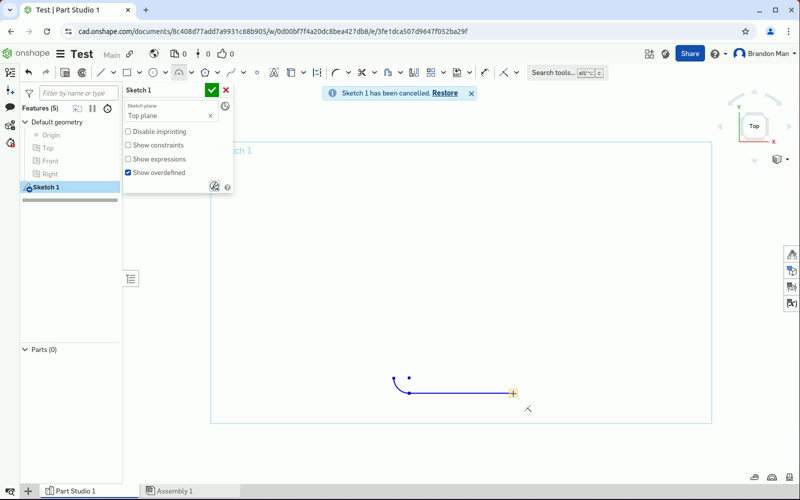
click(513, 393)
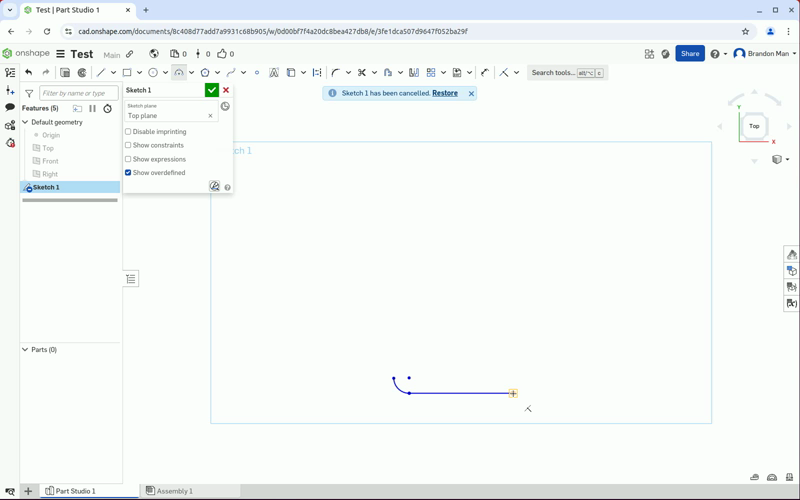
key_down(shift)
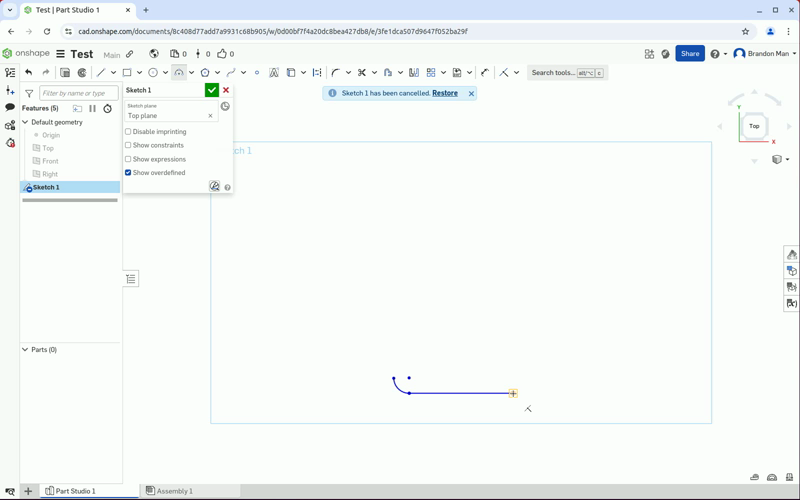
mouse_move(528, 378)
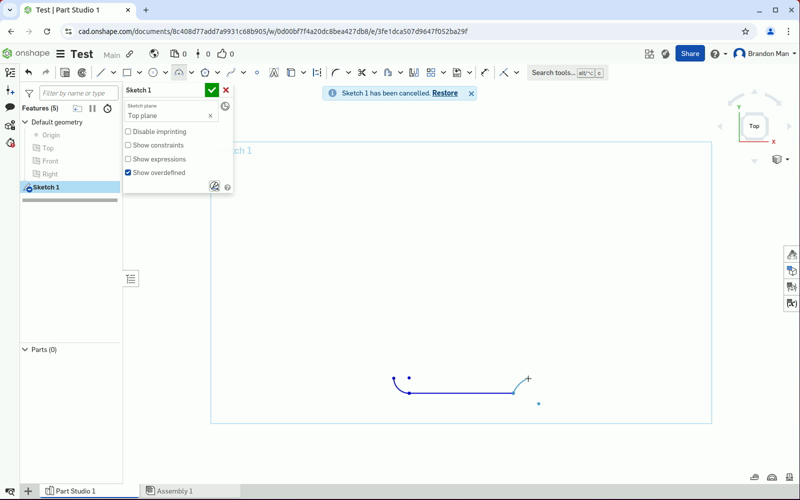
click(528, 378)
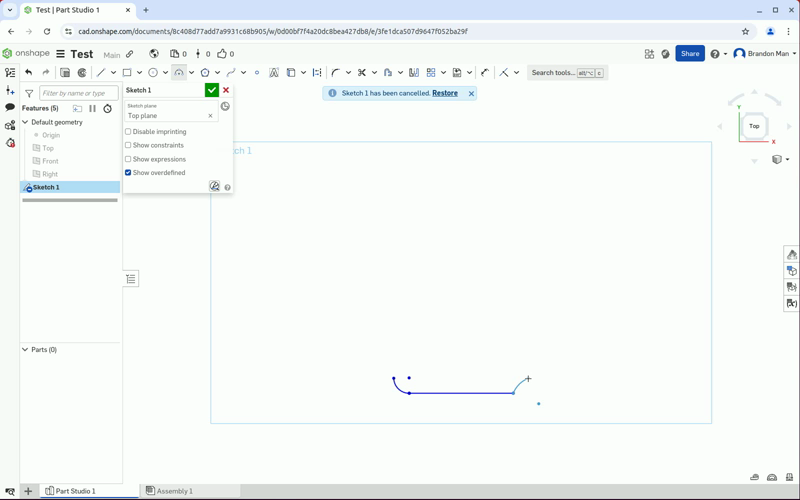
mouse_move(523, 388)
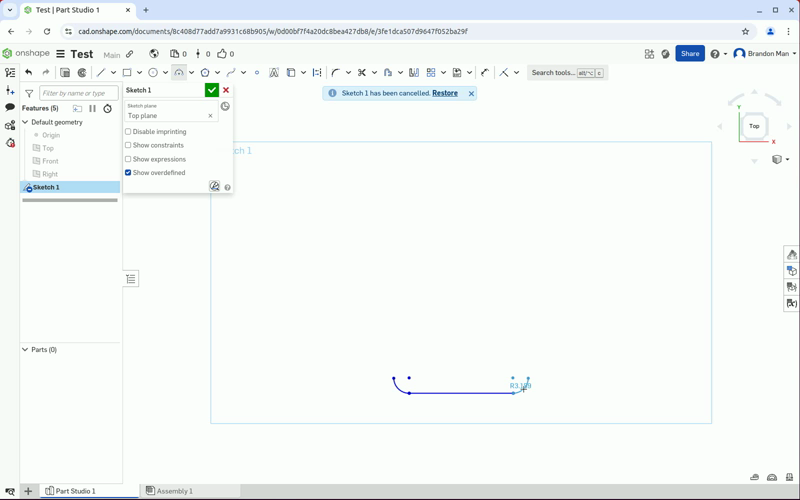
click(523, 388)
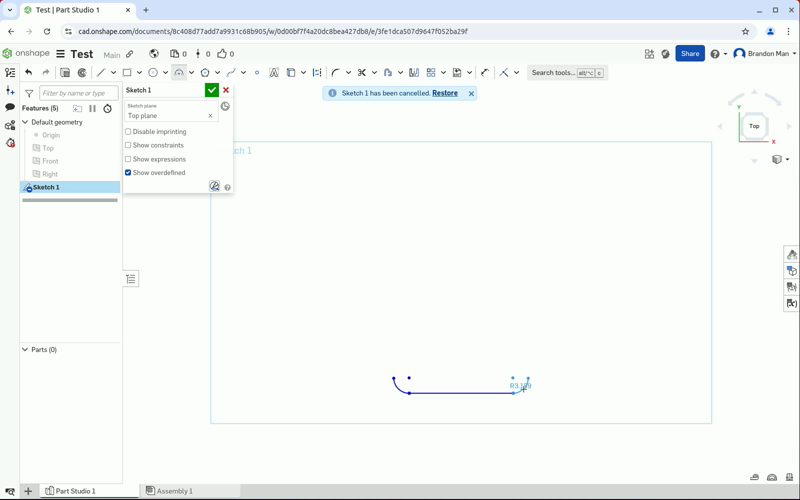
key_up(shift)
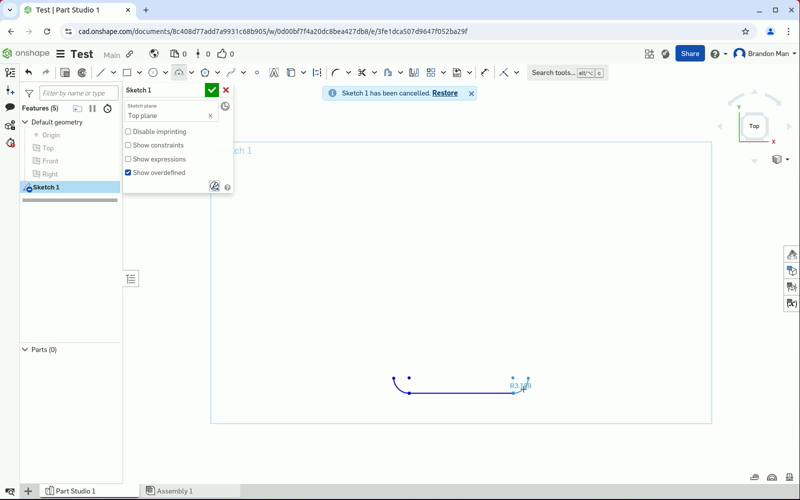
key(esc)
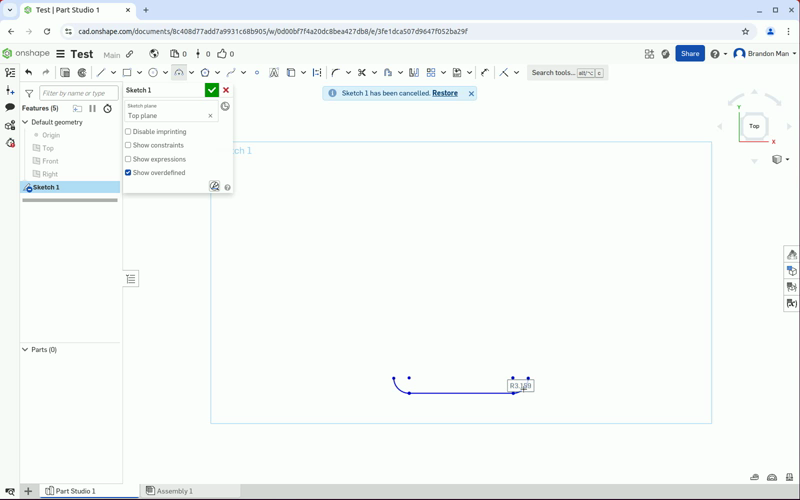
key(l)
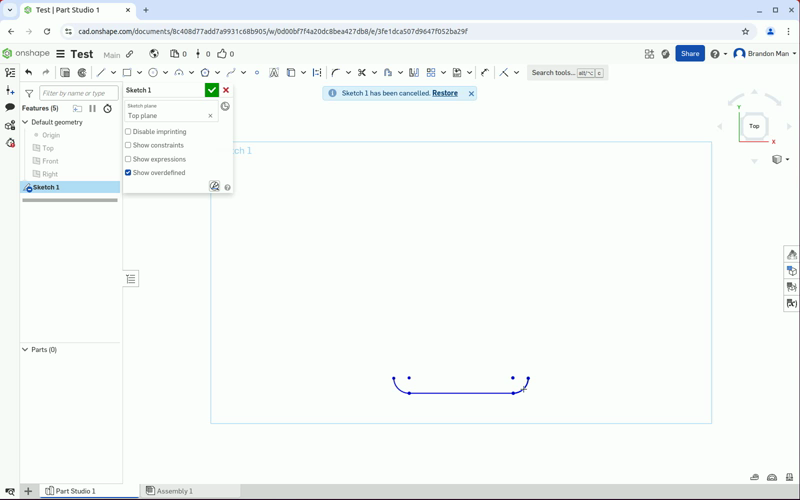
mouse_move(528, 378)
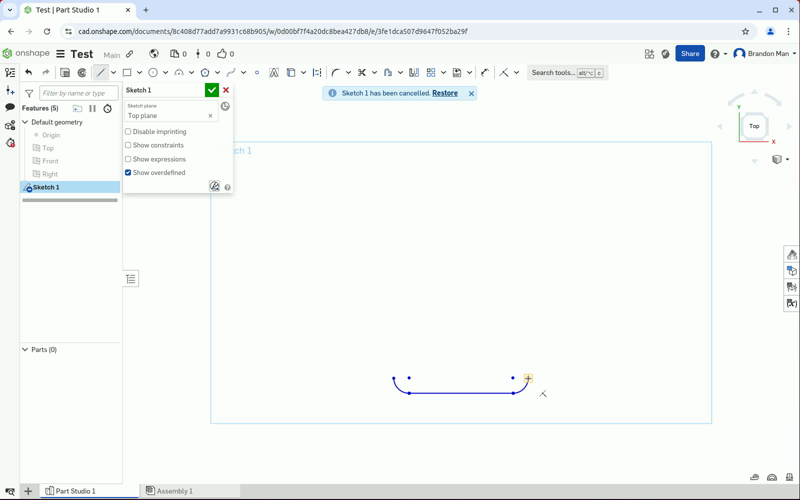
click(528, 378)
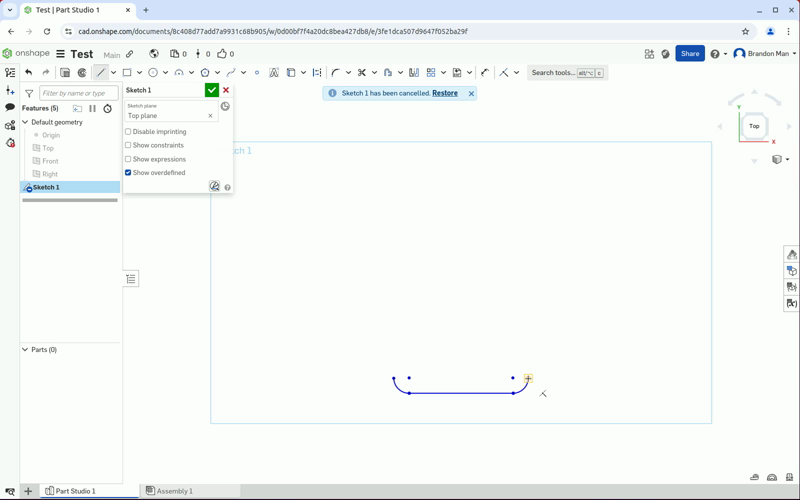
key_down(shift)
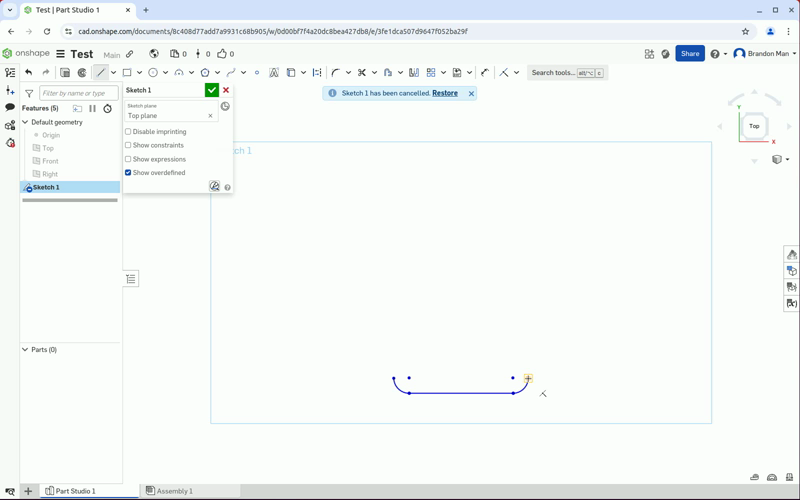
mouse_move(528, 187)
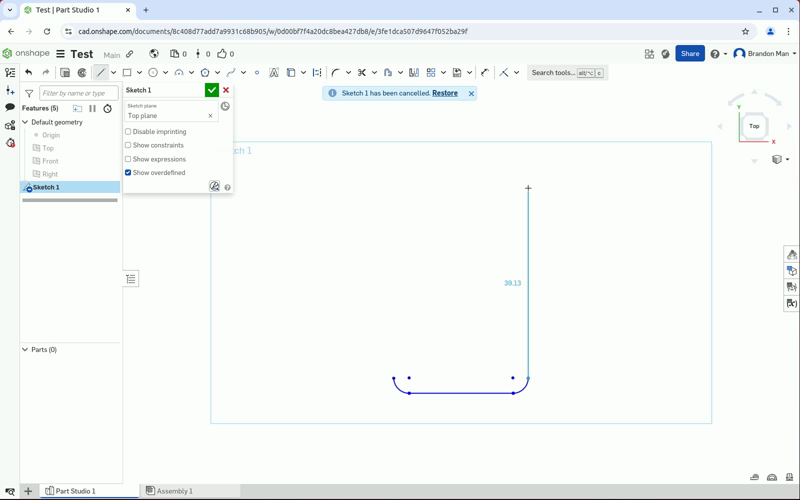
click(528, 187)
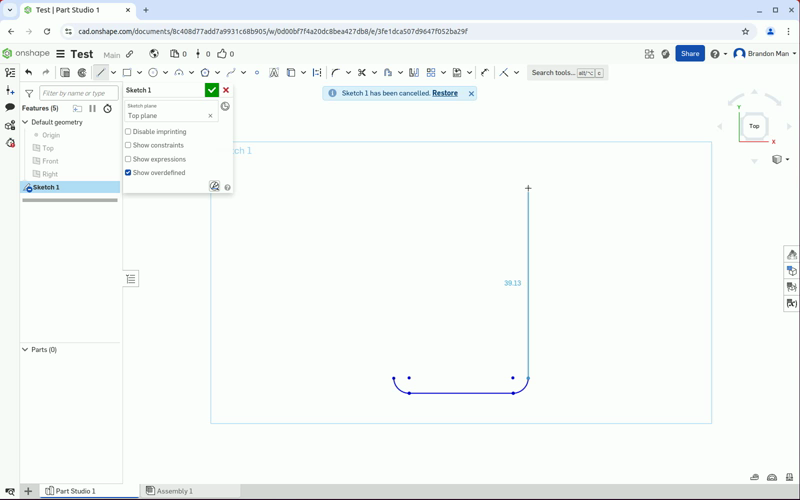
key_up(shift)
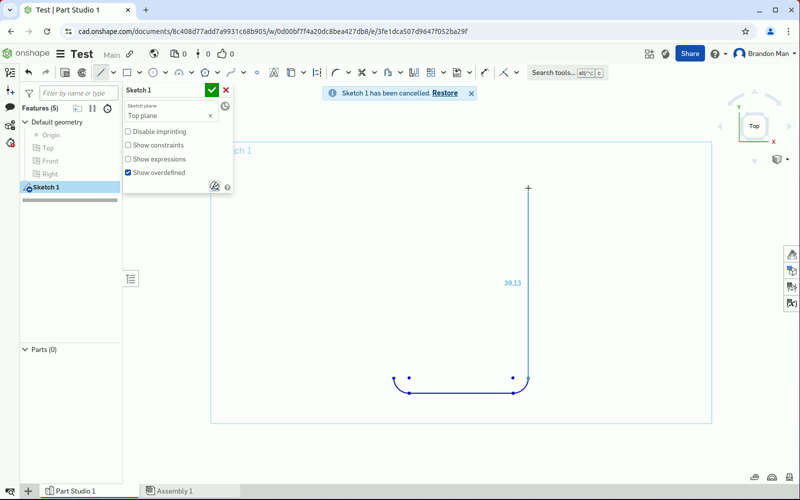
key(esc)
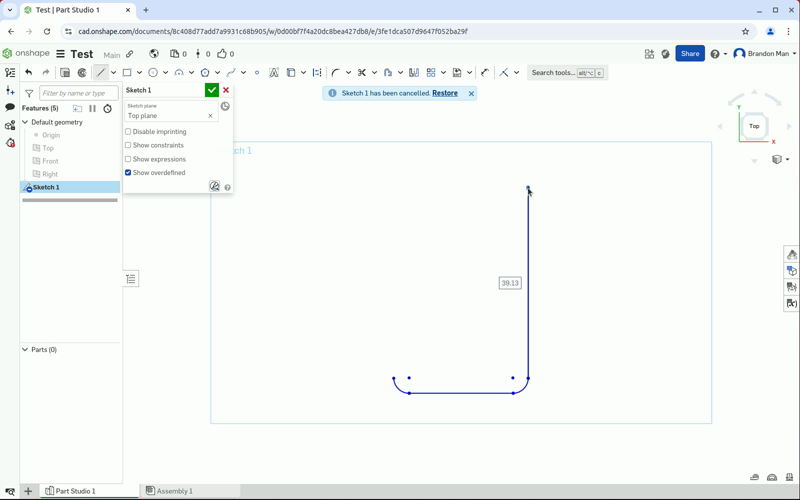
key(a)
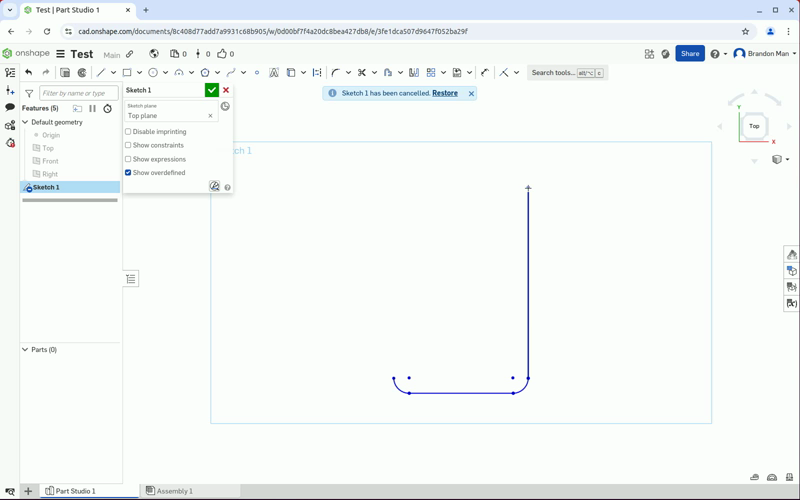
mouse_move(528, 187)
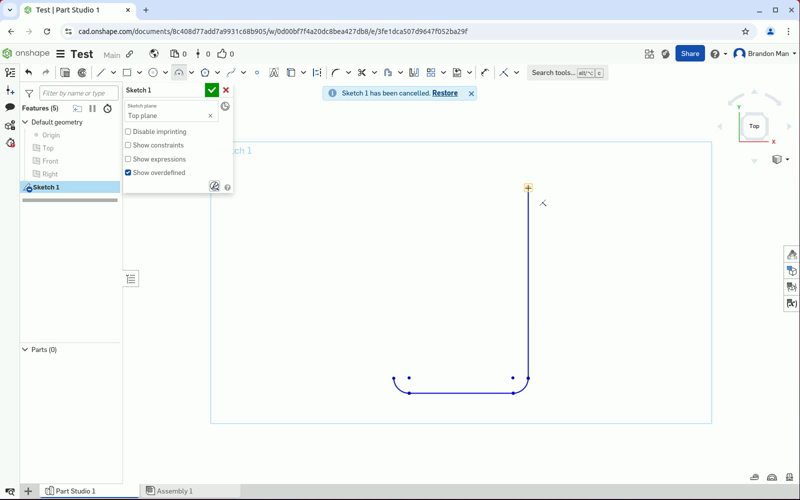
click(528, 187)
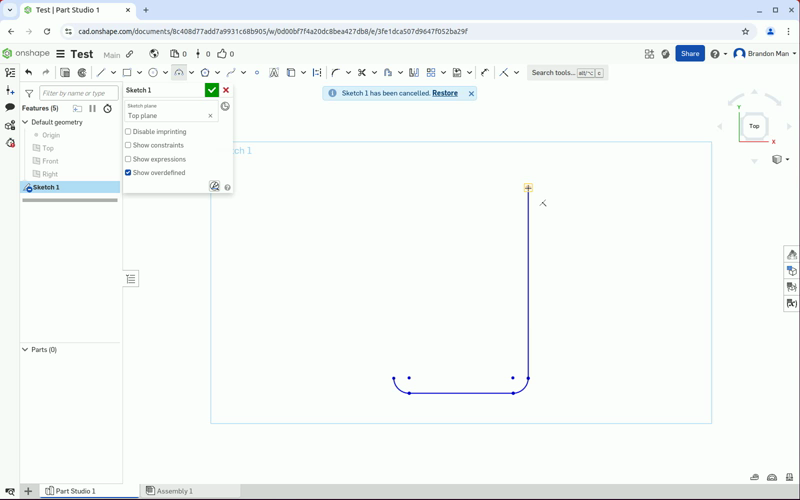
key_down(shift)
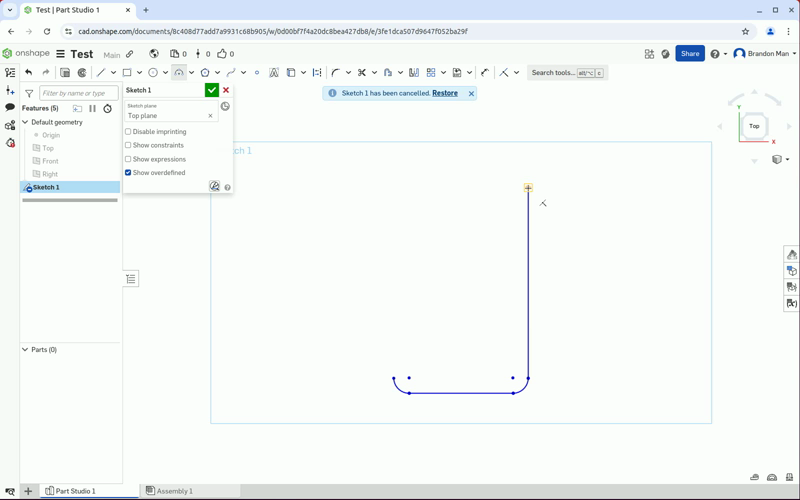
mouse_move(513, 172)
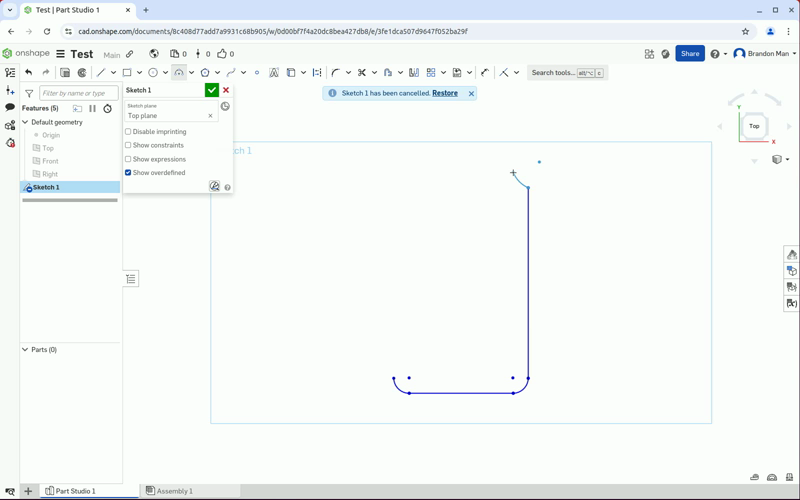
click(513, 172)
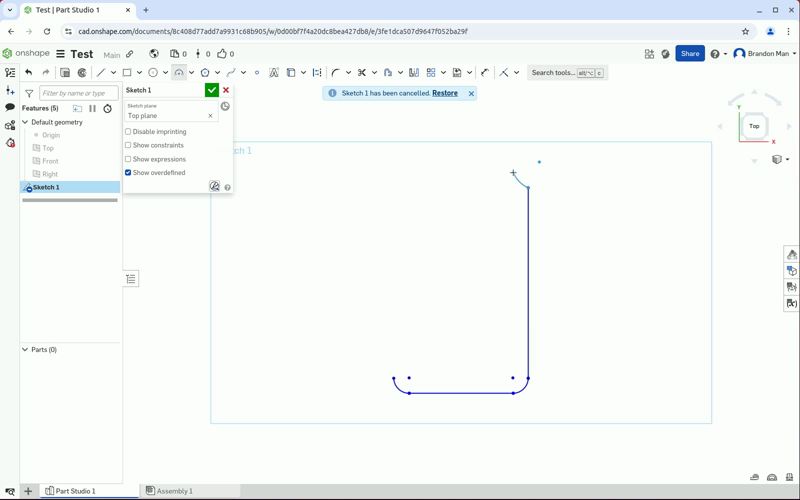
mouse_move(523, 177)
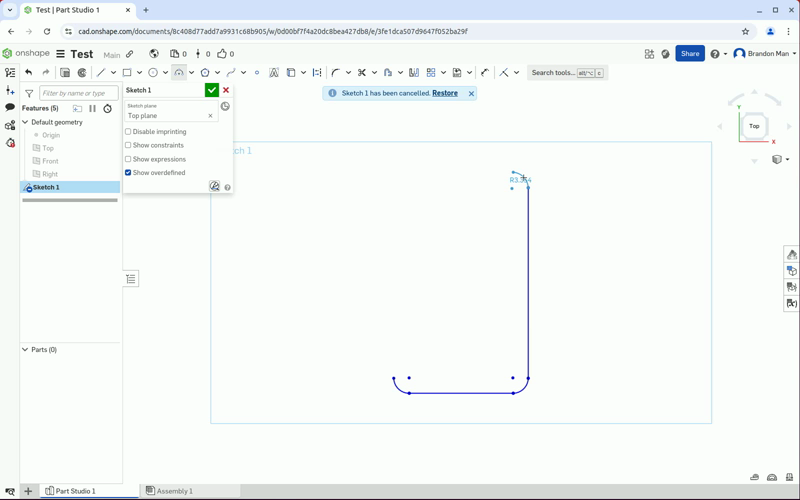
click(523, 177)
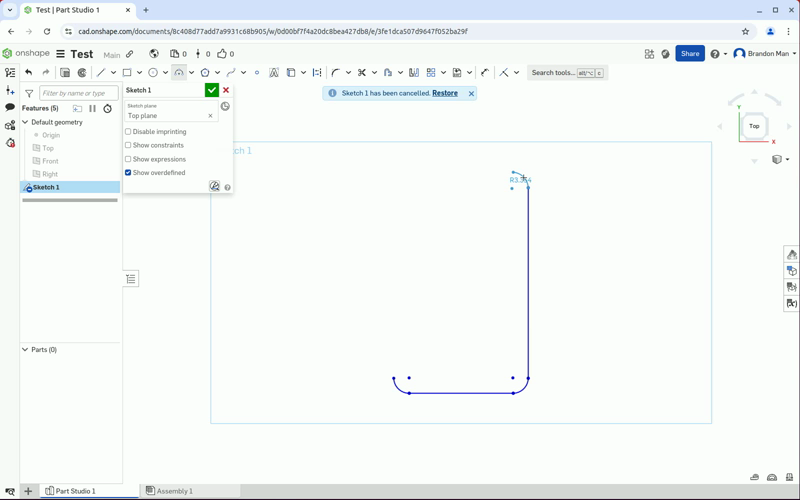
key_up(shift)
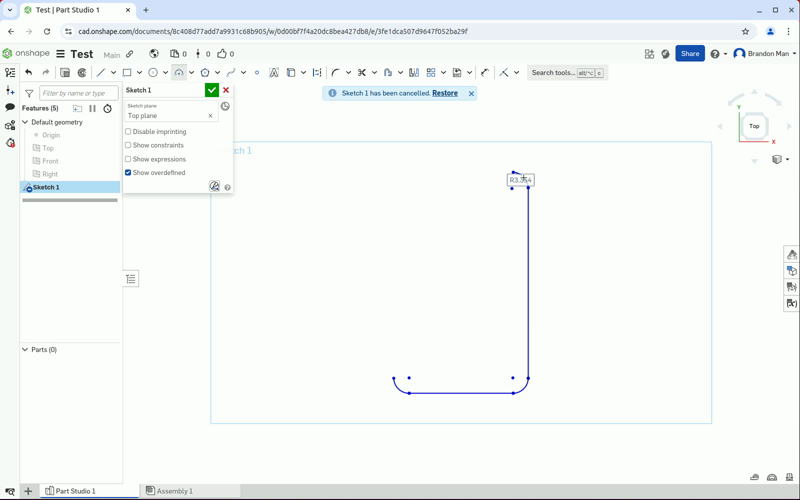
key(esc)
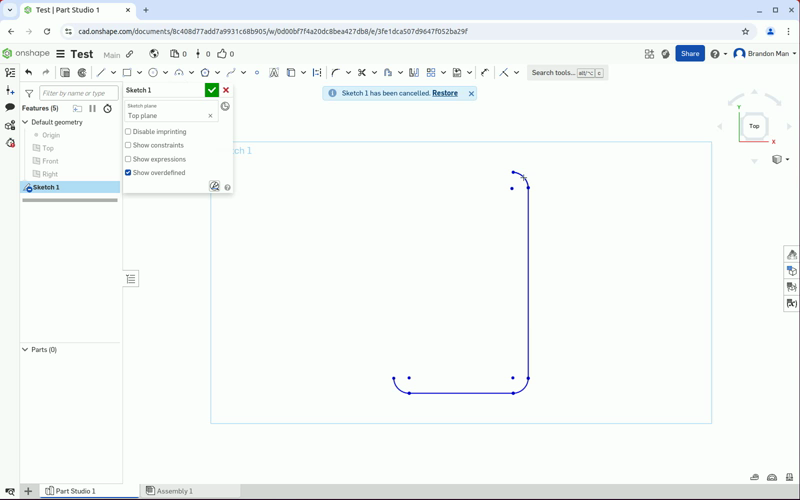
key(l)
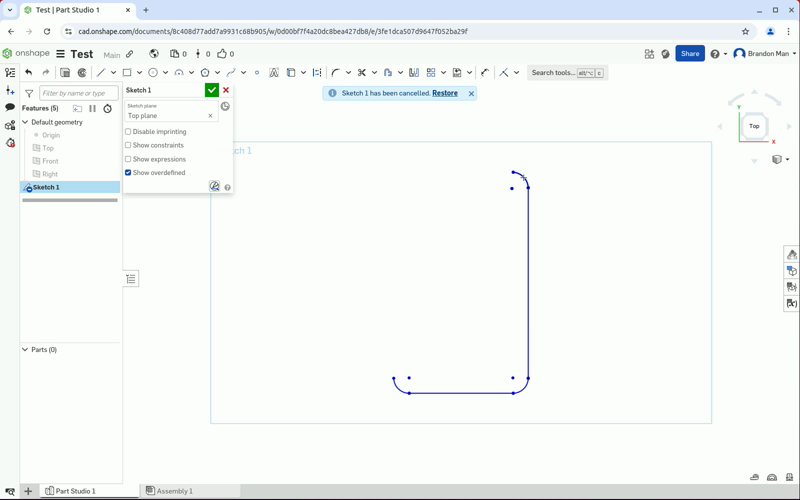
mouse_move(513, 172)
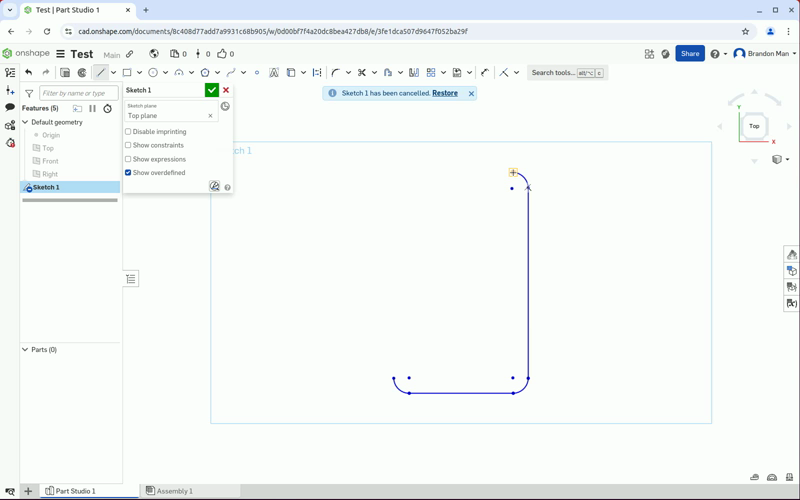
click(513, 172)
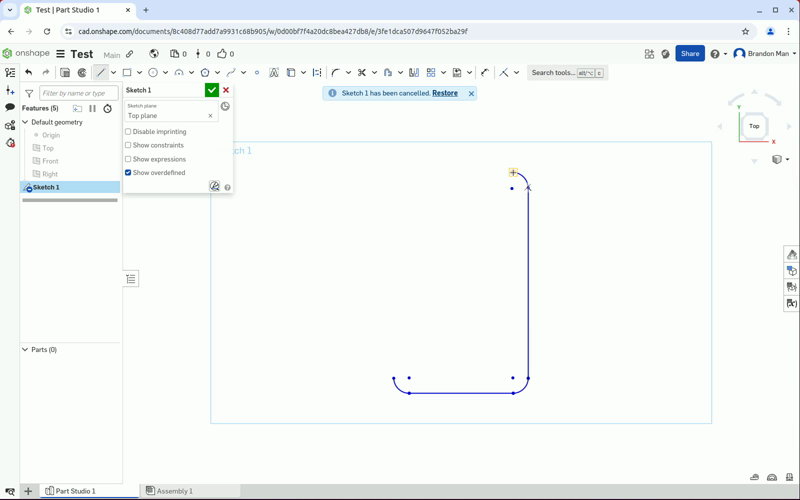
key_down(shift)
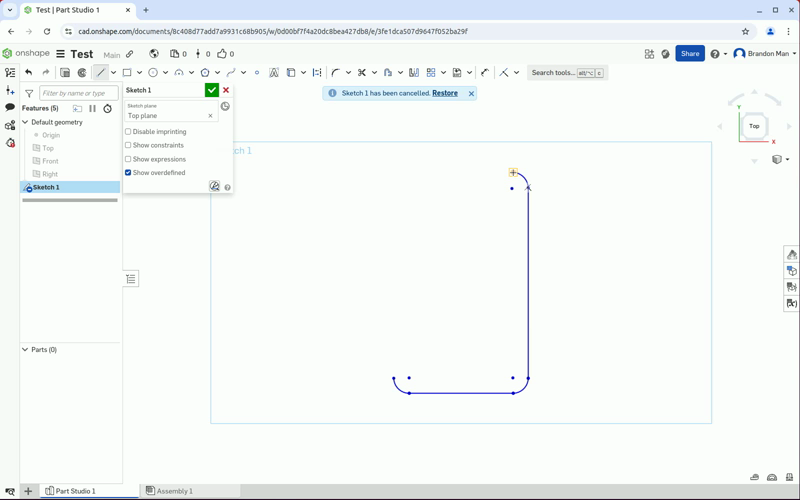
mouse_move(409, 172)
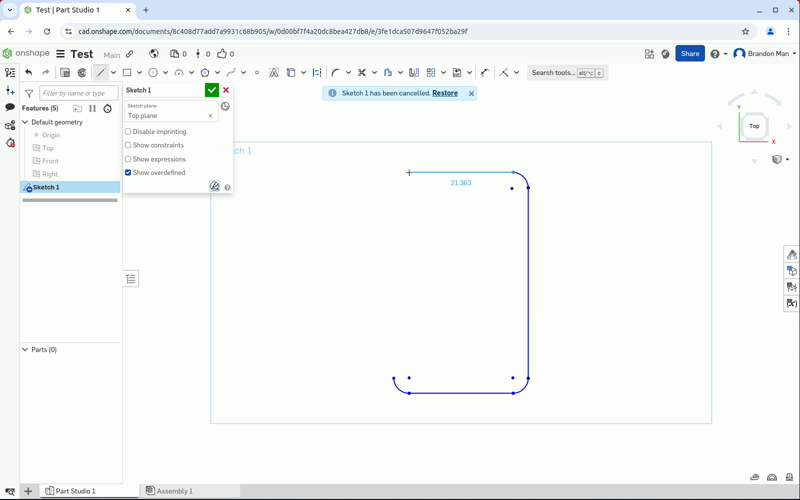
click(409, 172)
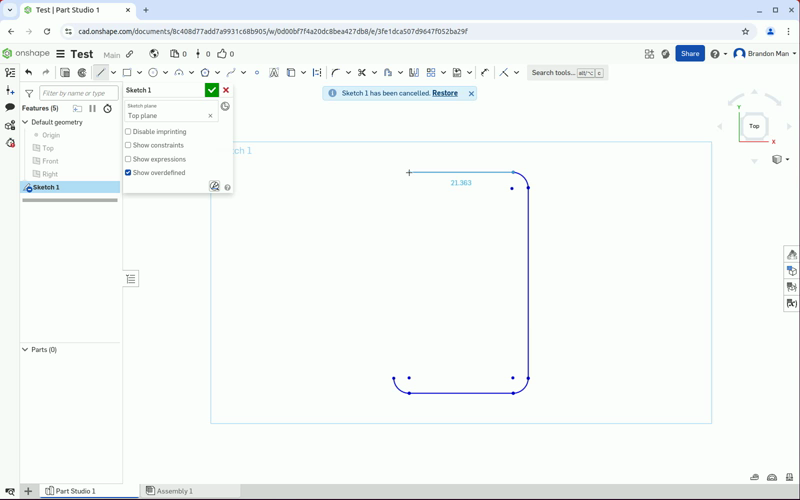
key_up(shift)
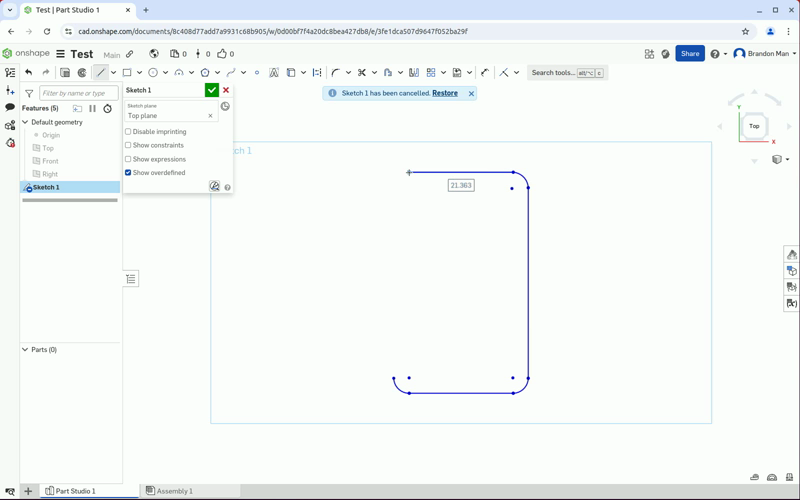
key(esc)
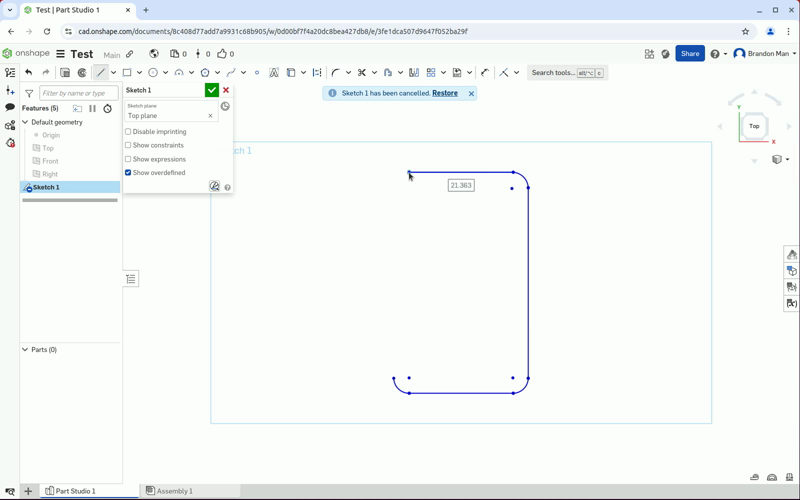
key(a)
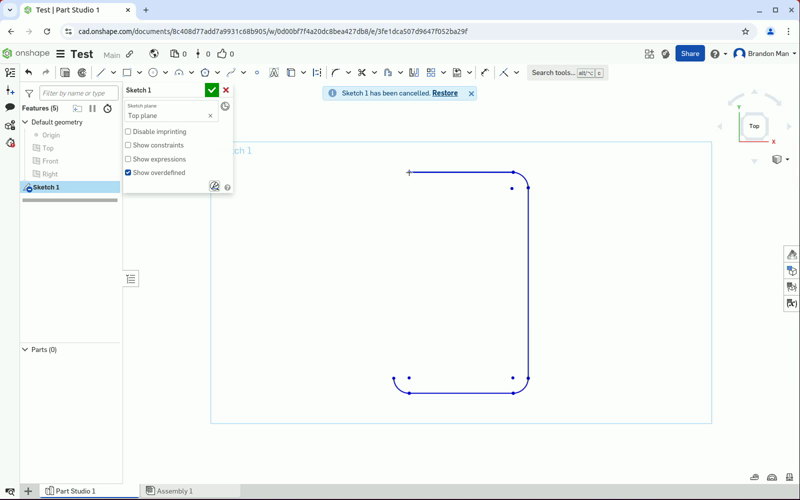
mouse_move(409, 172)
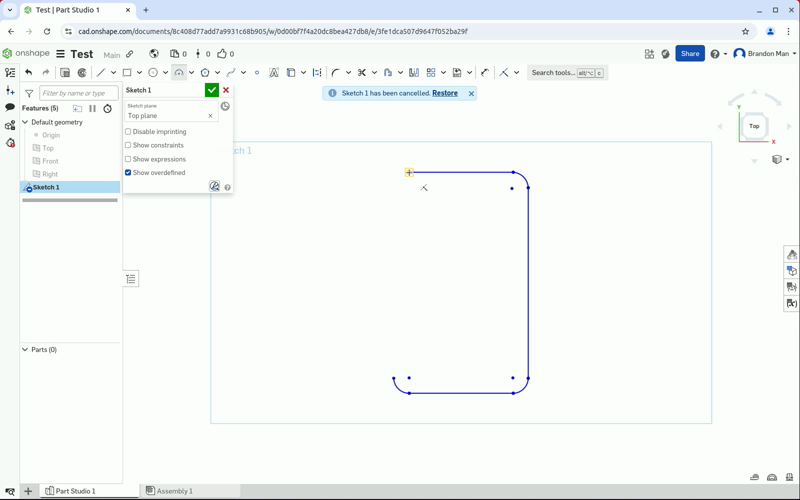
click(409, 172)
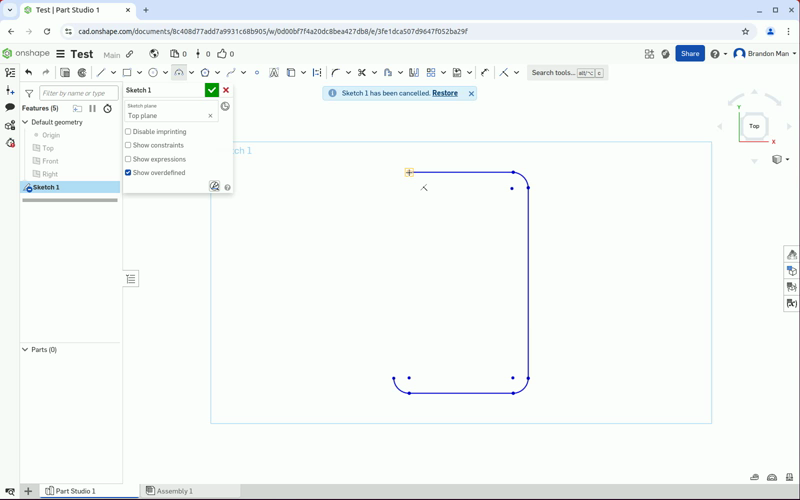
key_down(shift)
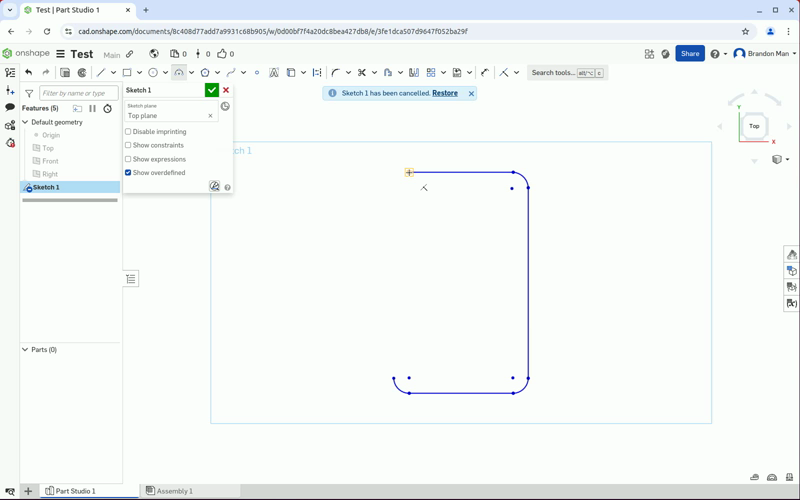
mouse_move(393, 187)
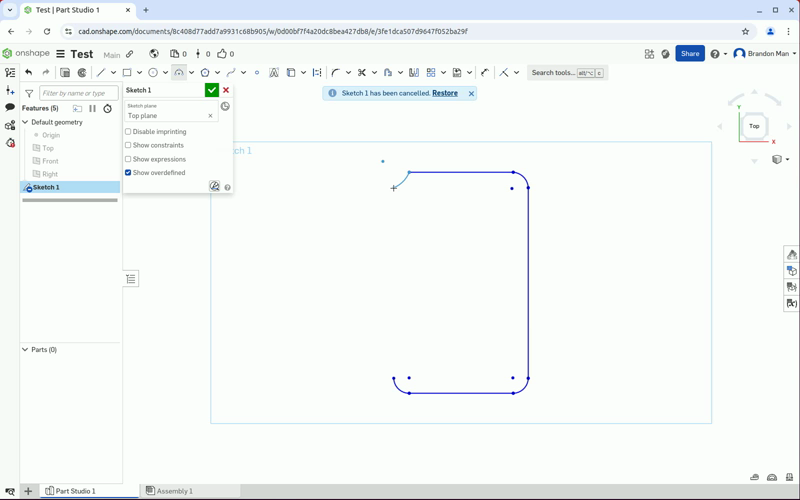
click(393, 187)
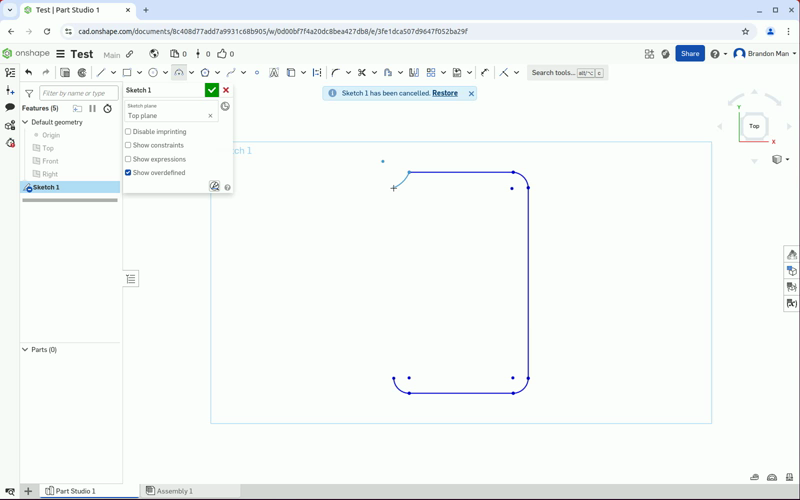
mouse_move(398, 177)
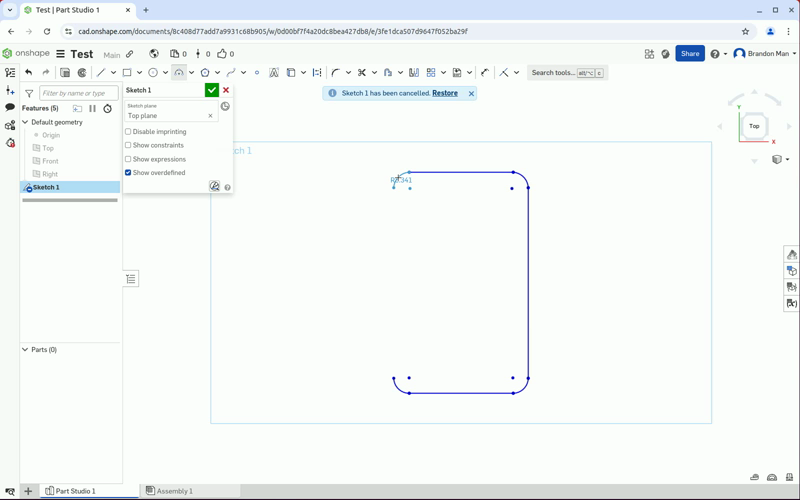
click(398, 177)
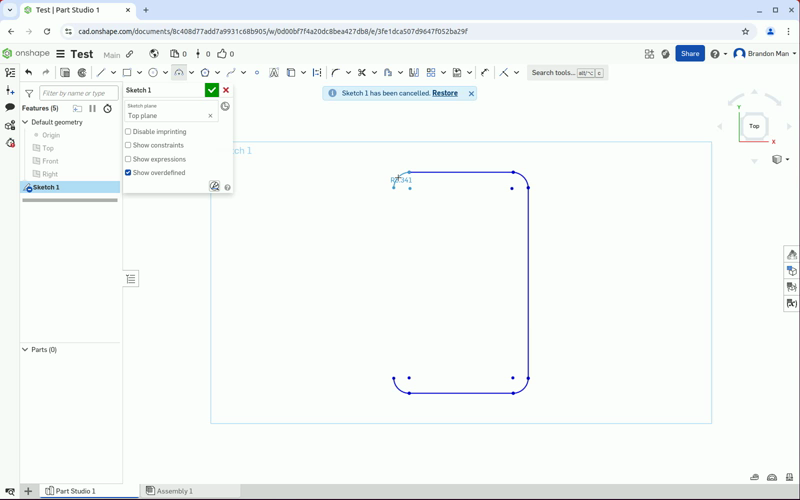
key_up(shift)
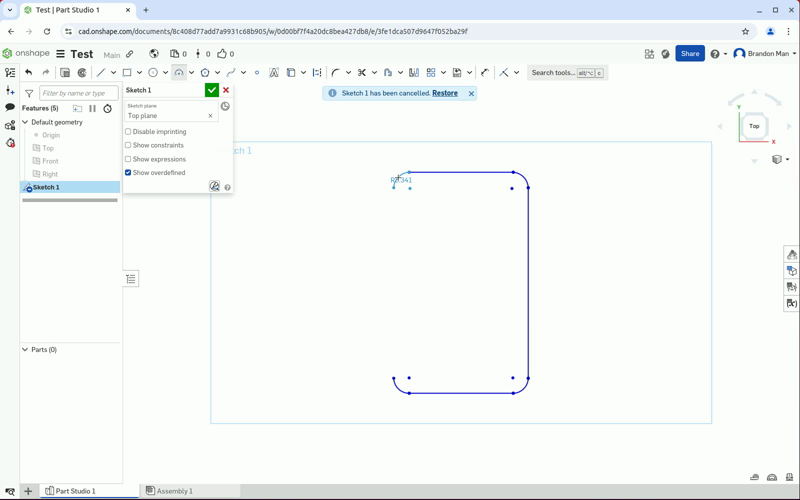
key(esc)
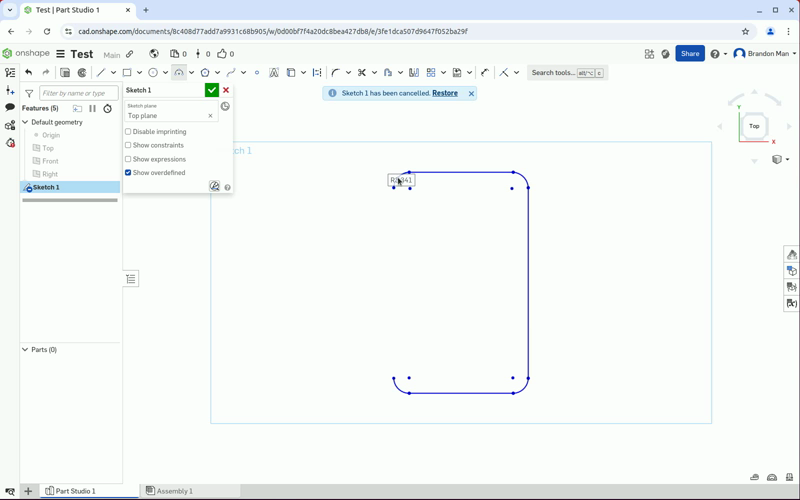
key(l)
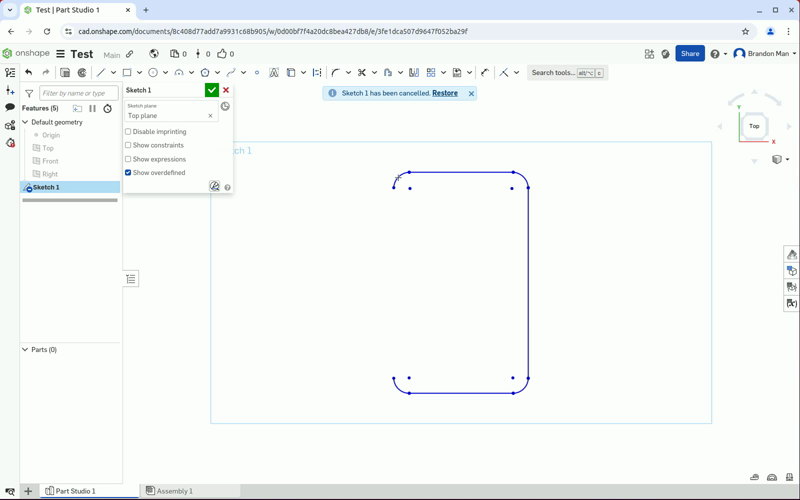
mouse_move(393, 187)
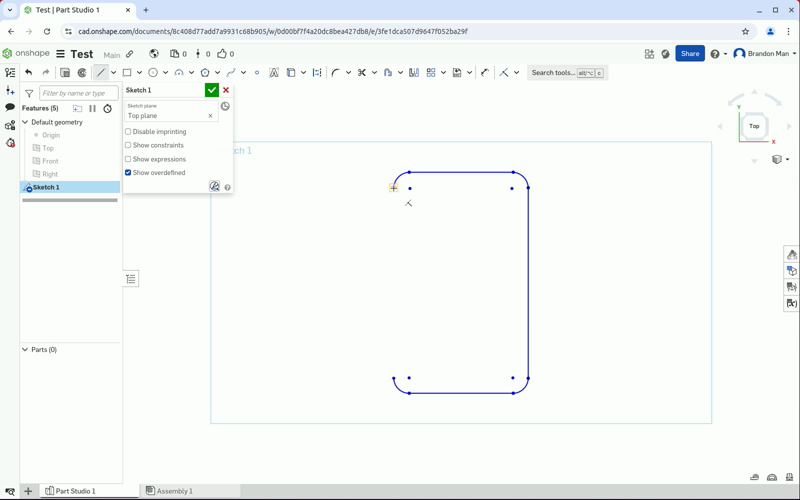
click(393, 187)
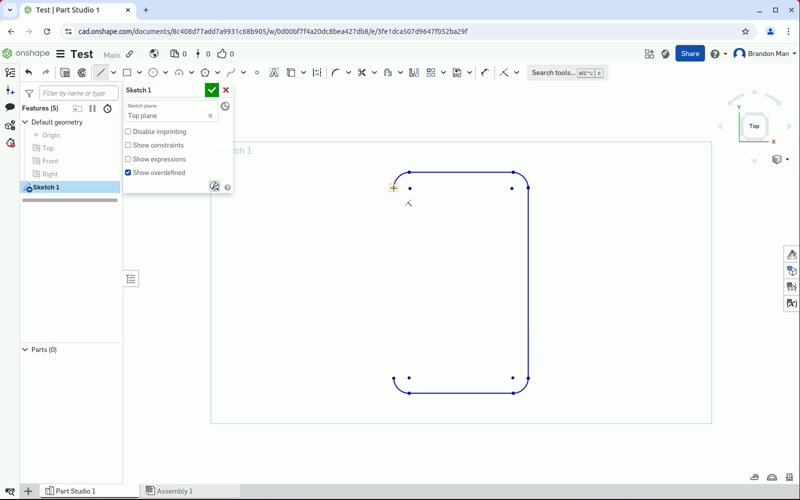
key_down(shift)
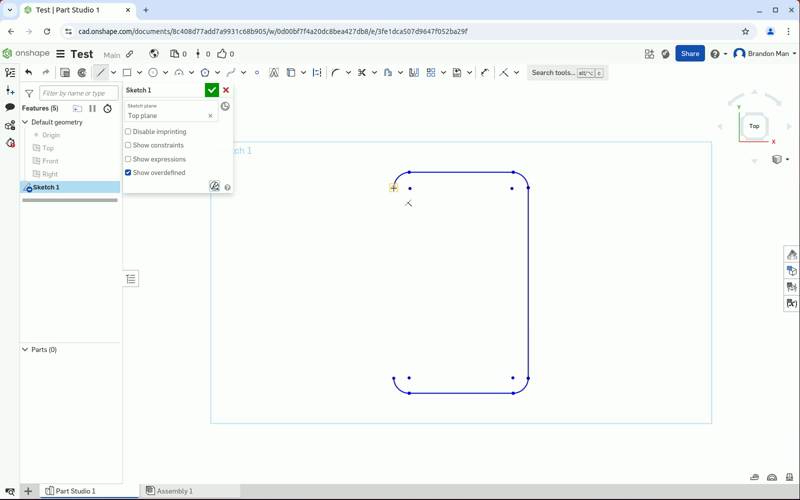
mouse_move(393, 378)
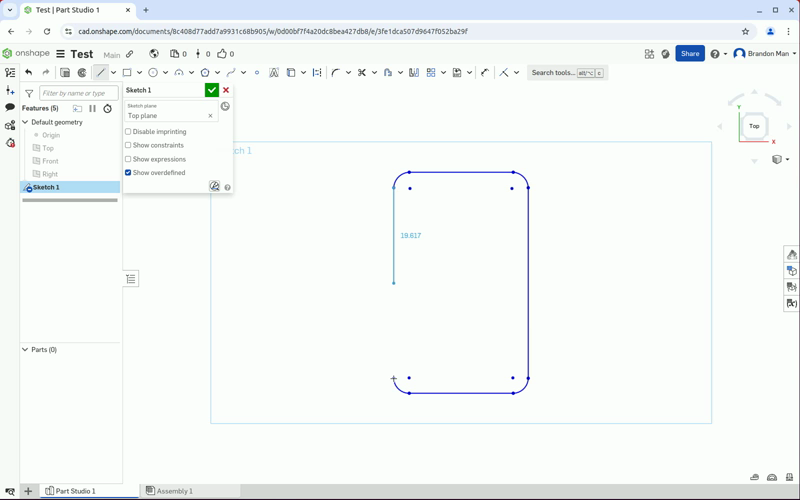
key_up(shift)
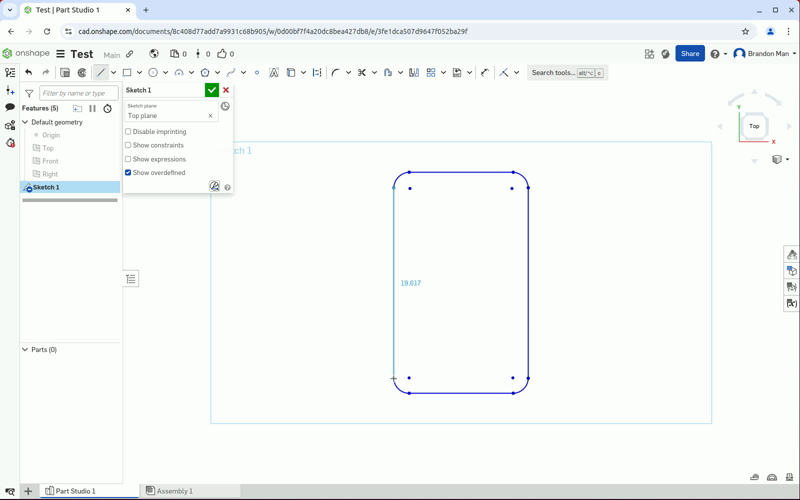
click(393, 378)
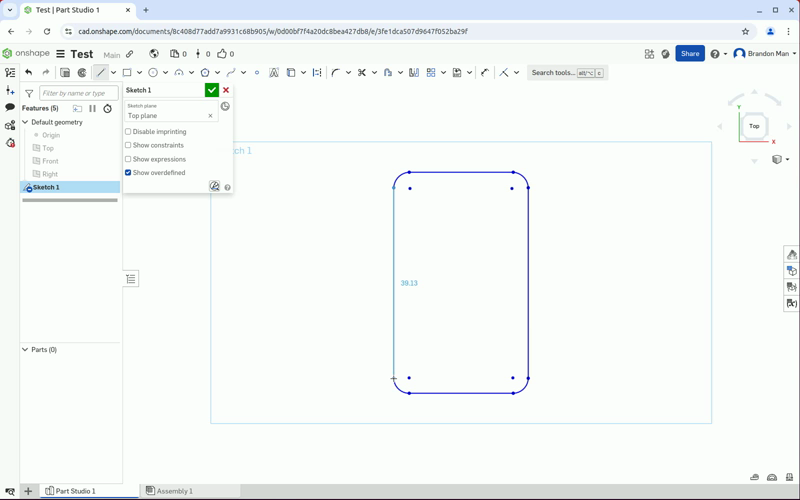
key(esc)
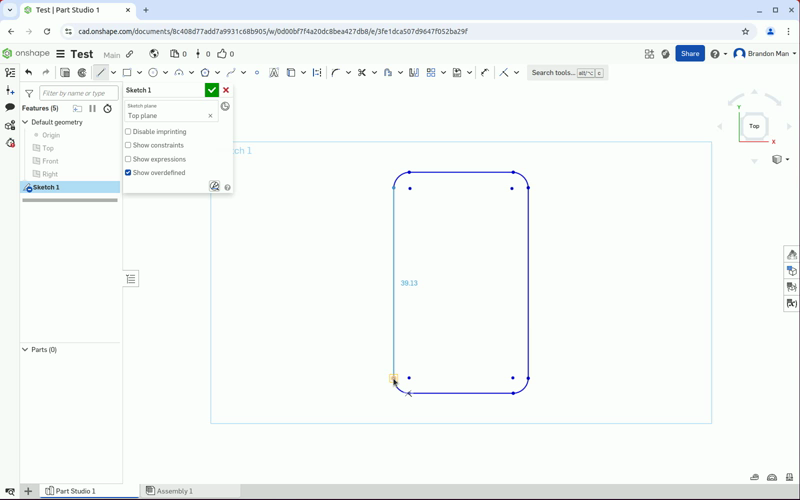
key(c)
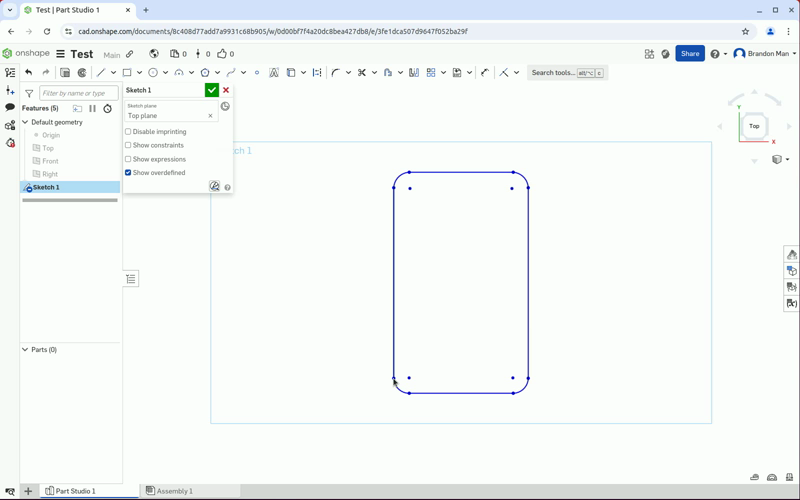
key_down(shift)
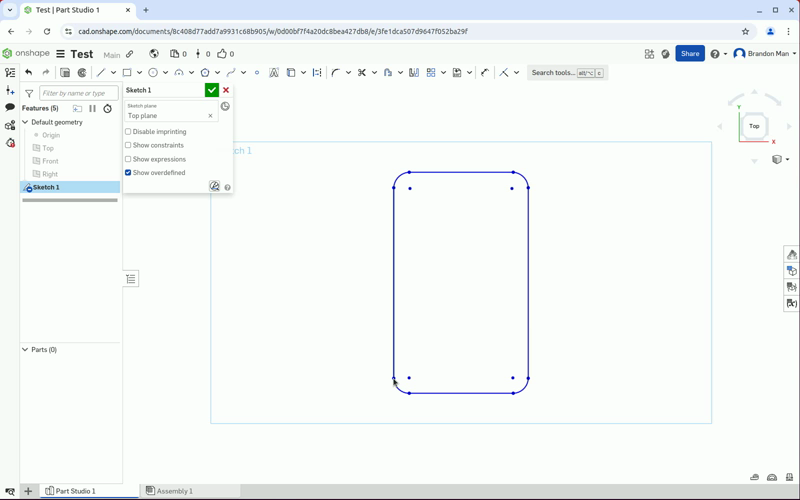
mouse_move(409, 187)
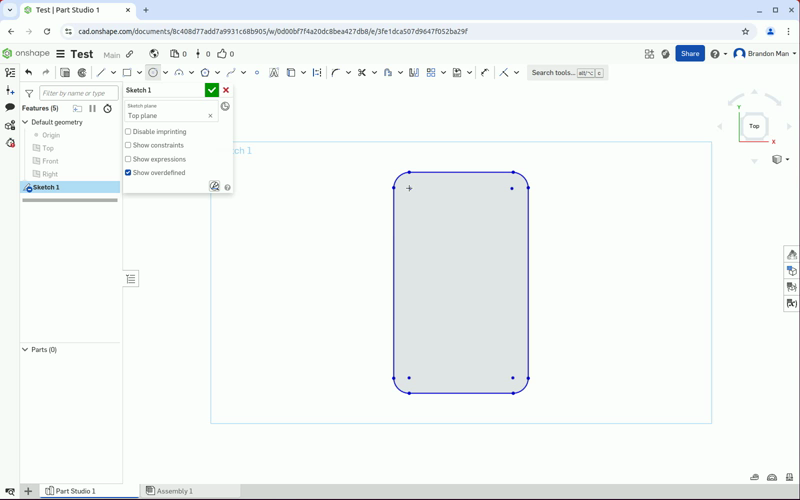
click(409, 187)
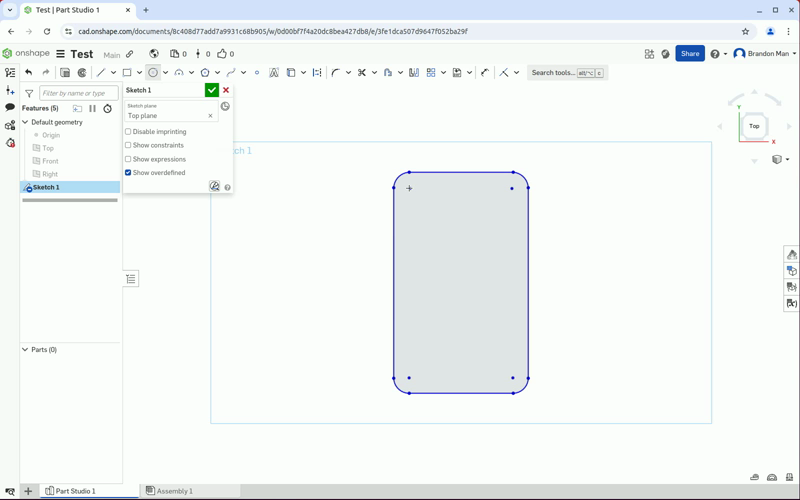
key_up(shift)
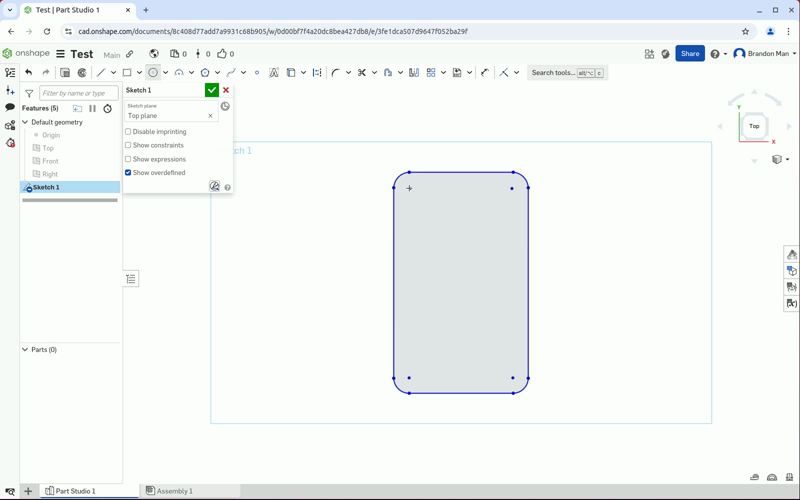
mouse_move(417, 187)
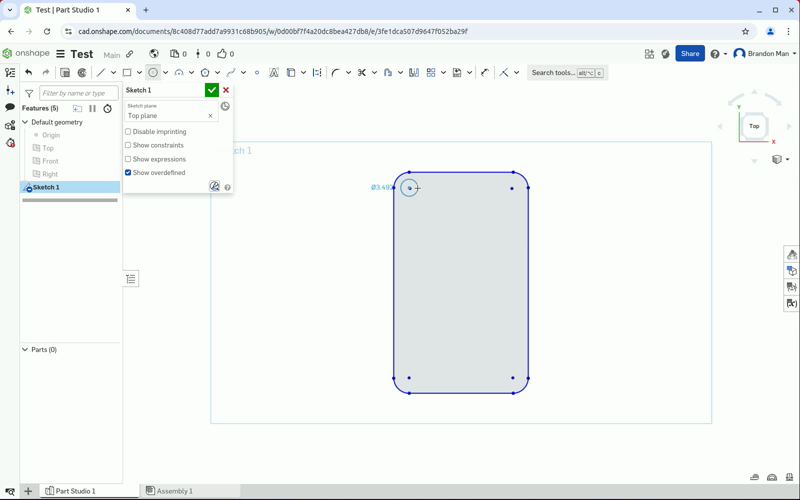
click(417, 187)
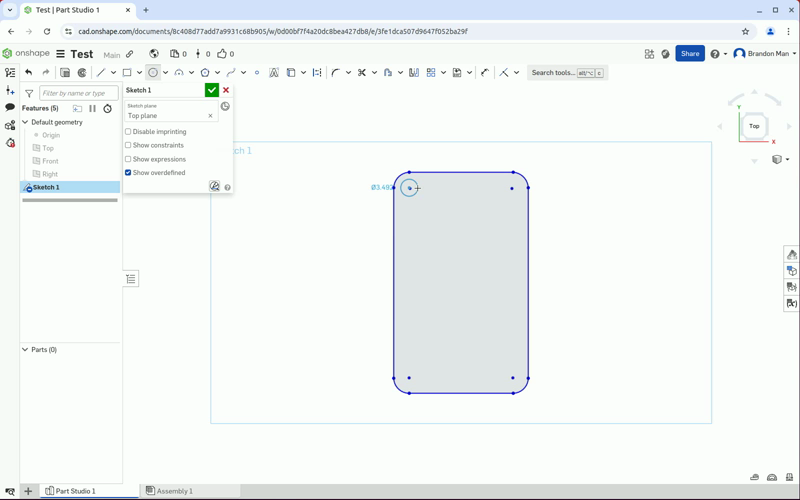
key(esc)
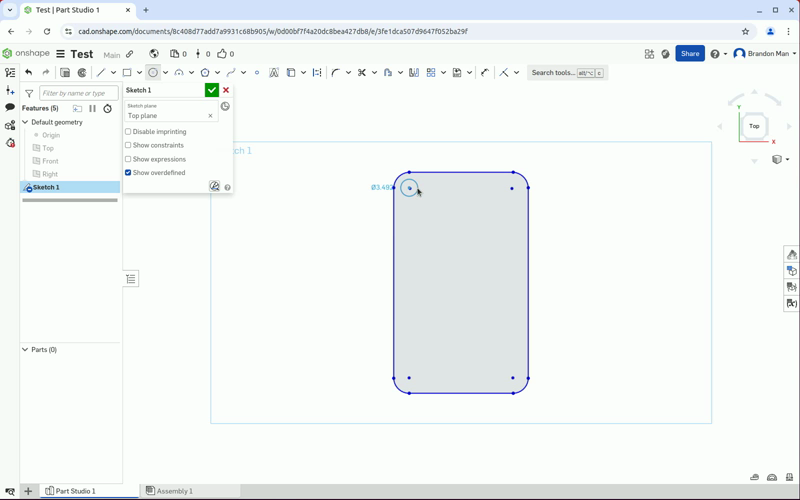
key(c)
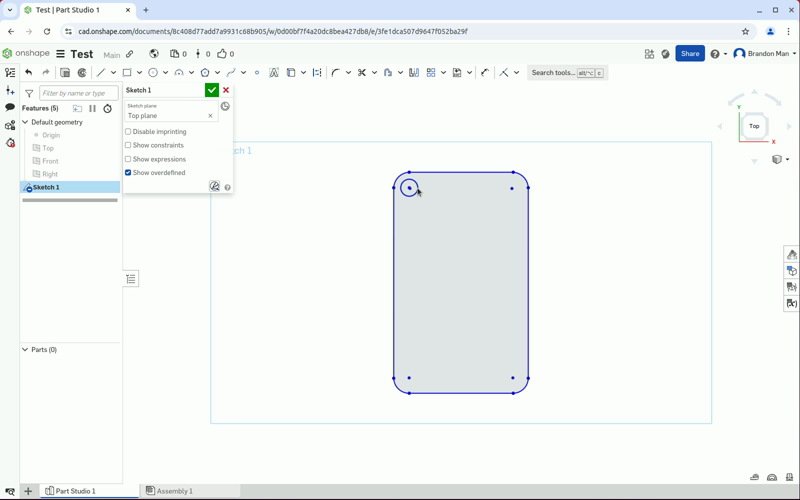
key_down(shift)
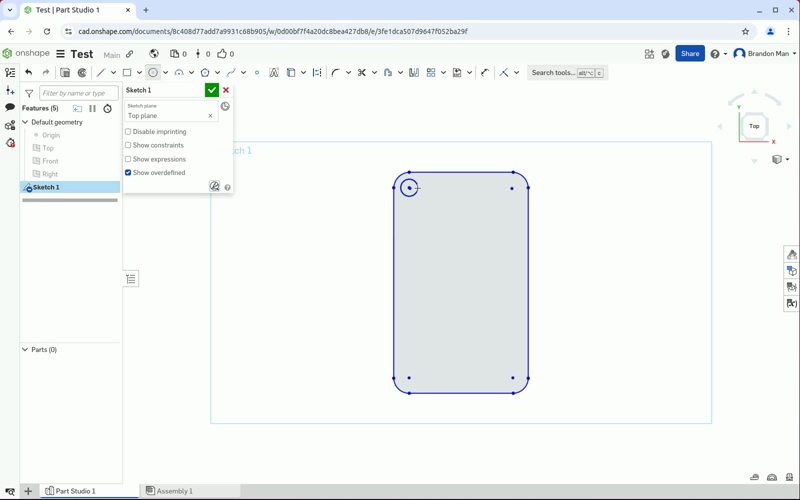
mouse_move(419, 380)
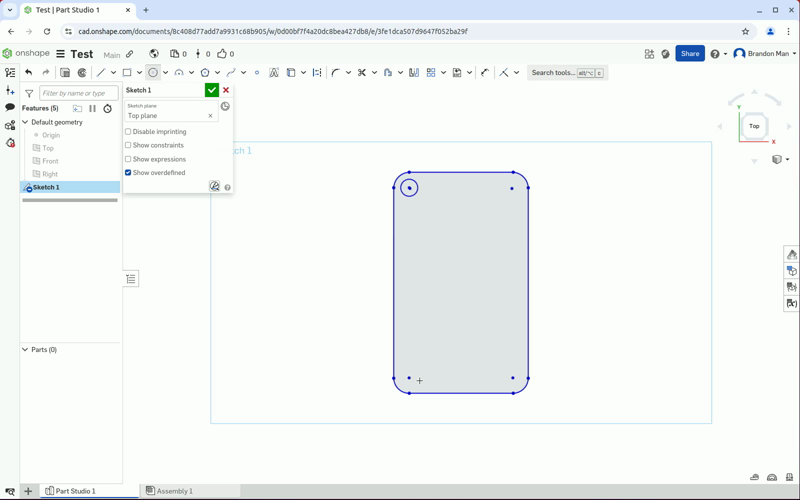
click(419, 380)
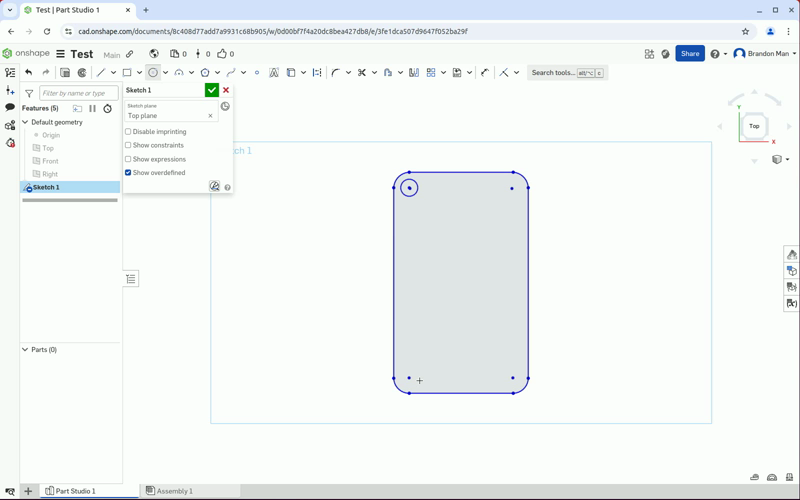
key_up(shift)
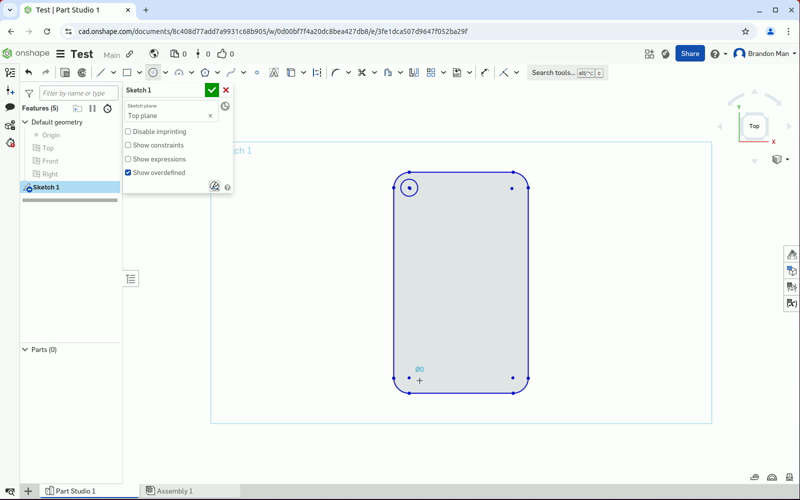
mouse_move(426, 380)
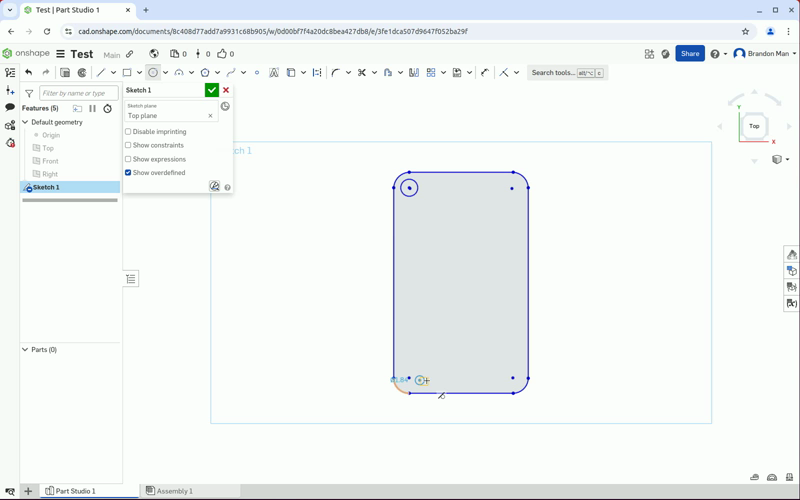
click(426, 380)
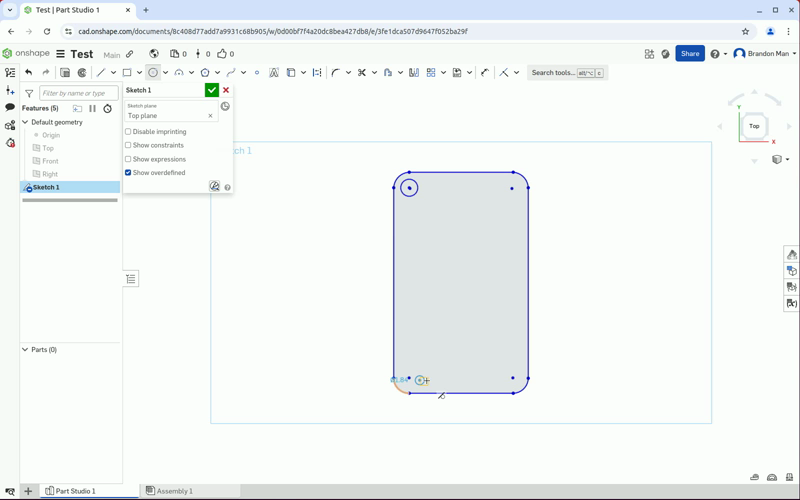
key(esc)
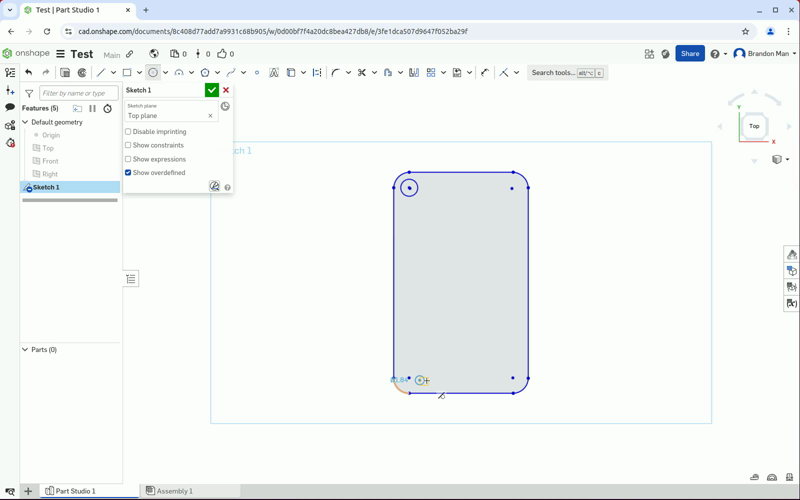
key(c)
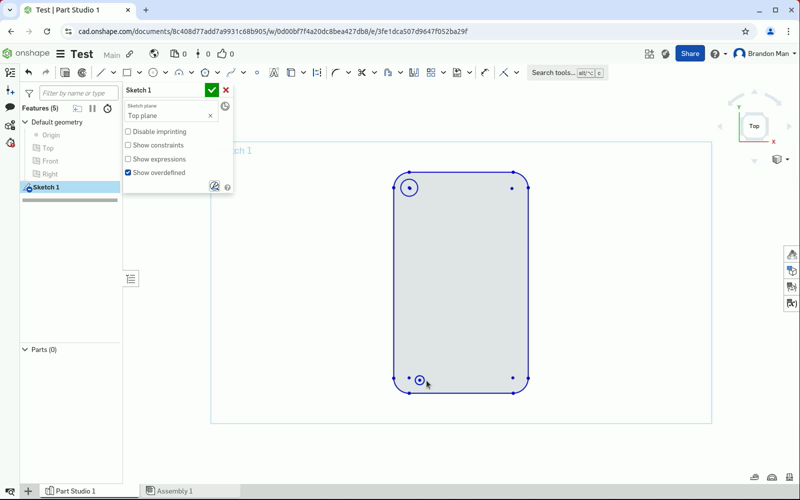
key_down(shift)
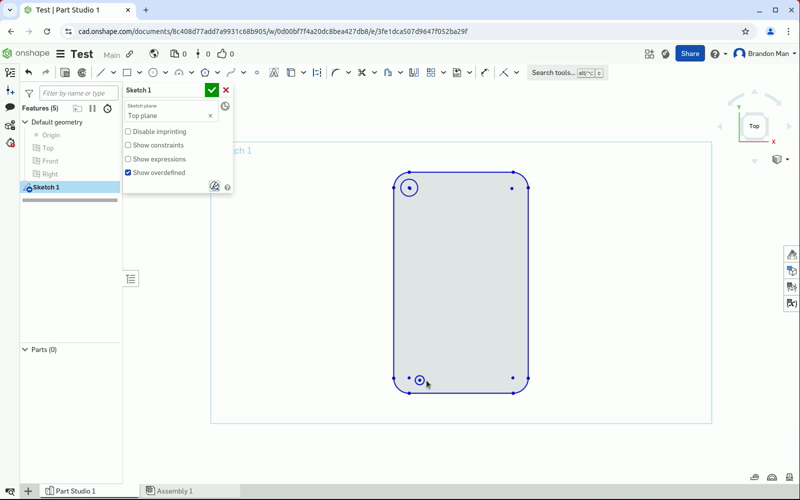
mouse_move(502, 380)
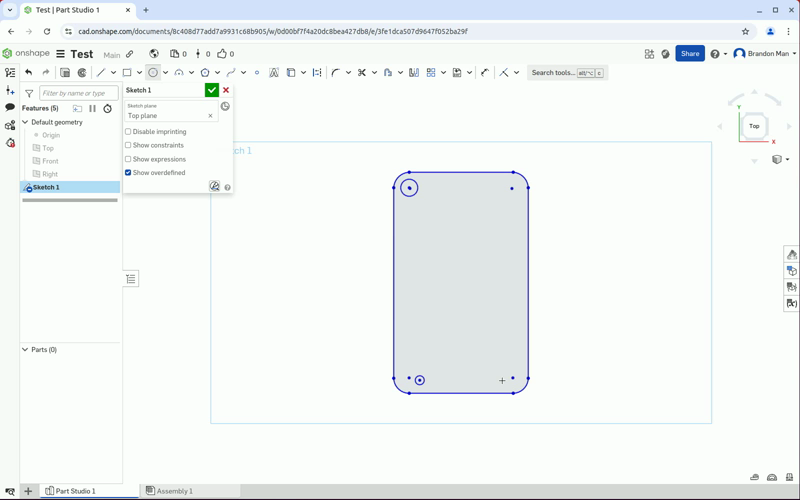
click(502, 380)
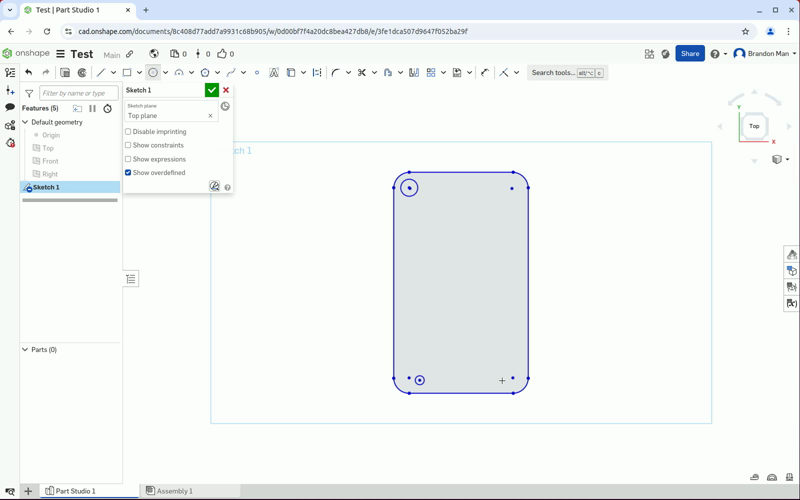
key_up(shift)
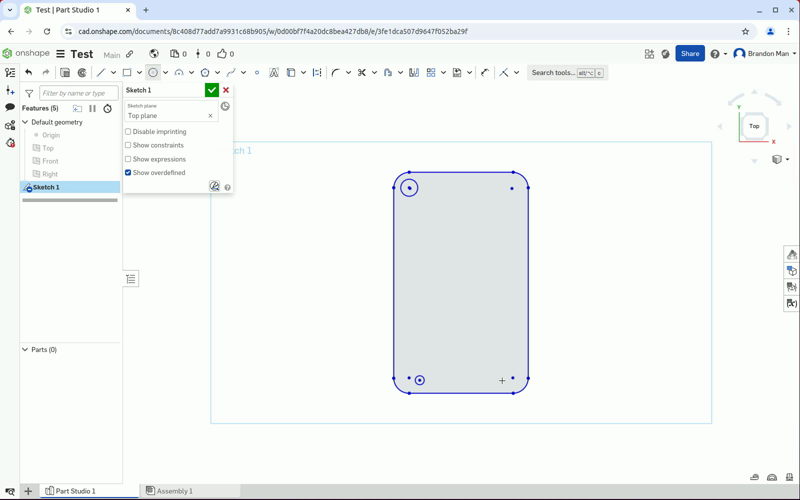
mouse_move(508, 380)
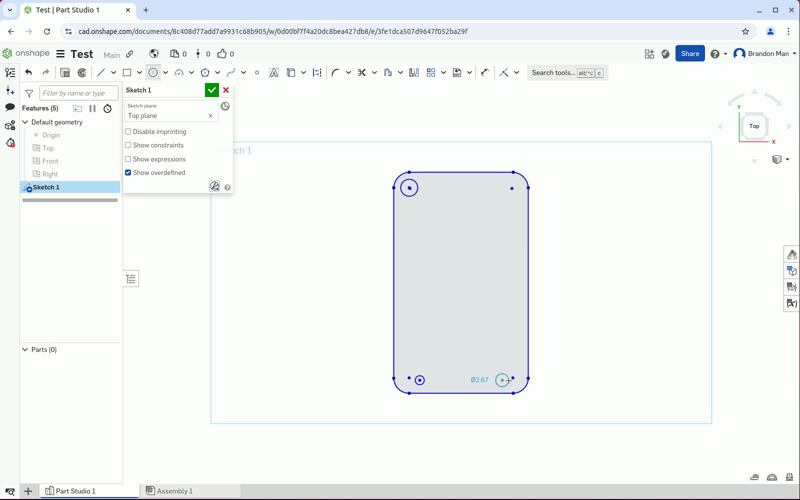
click(508, 380)
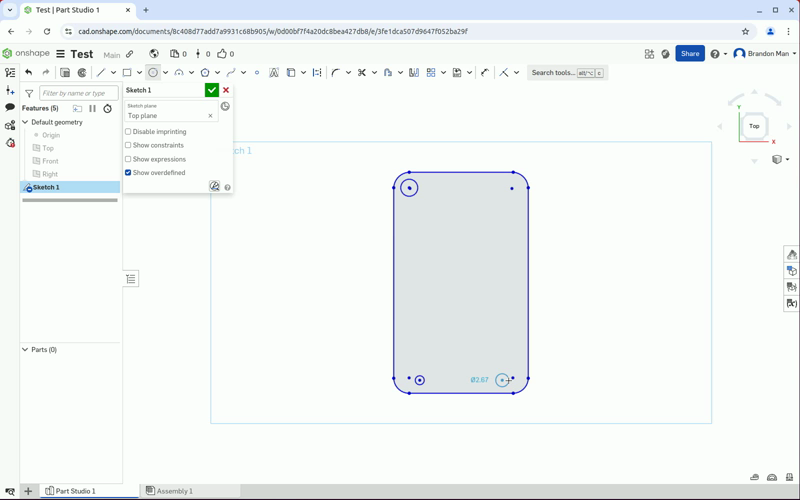
key(esc)
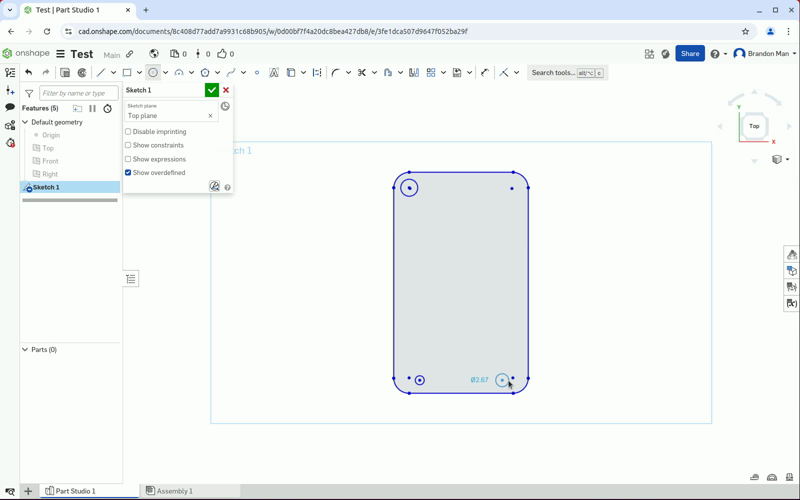
key(c)
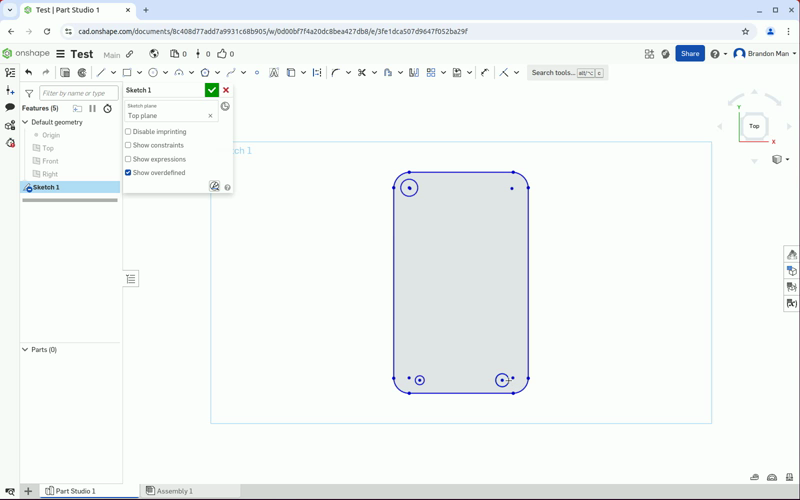
key_down(shift)
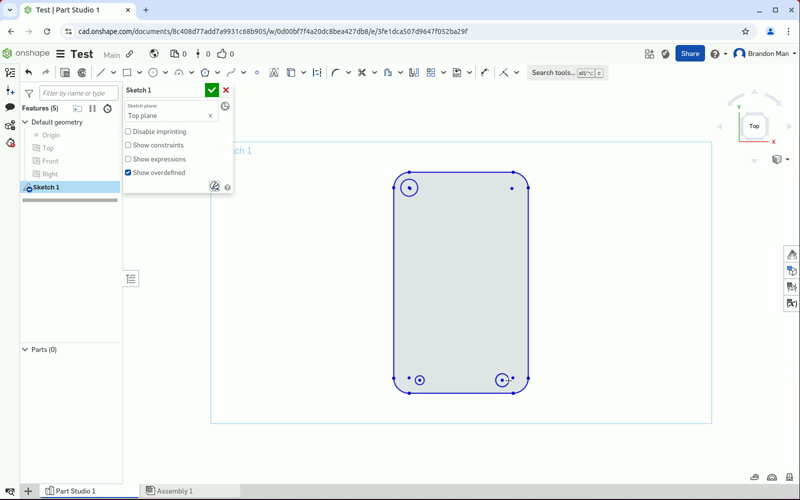
mouse_move(513, 187)
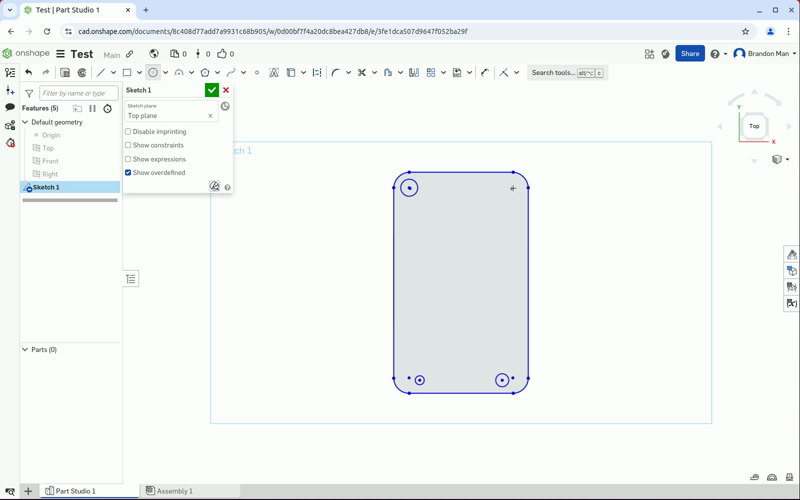
click(513, 187)
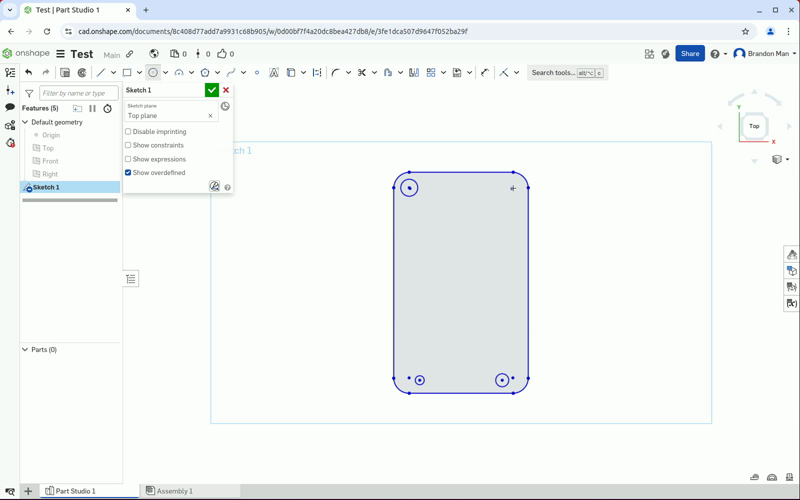
key_up(shift)
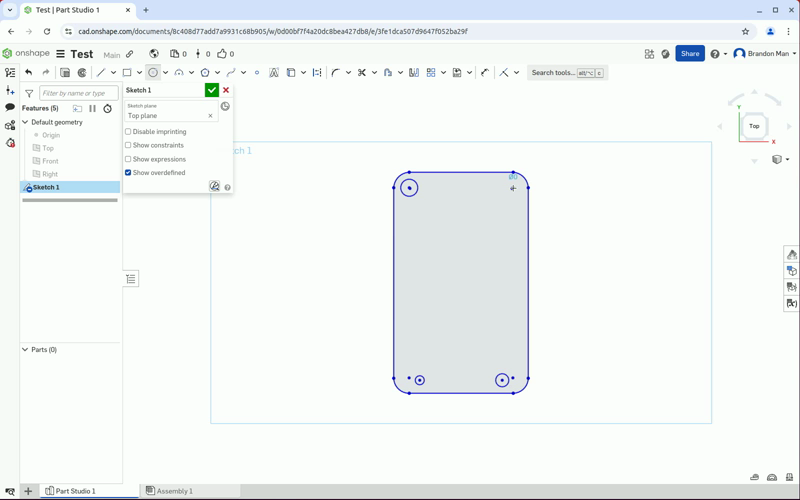
mouse_move(521, 187)
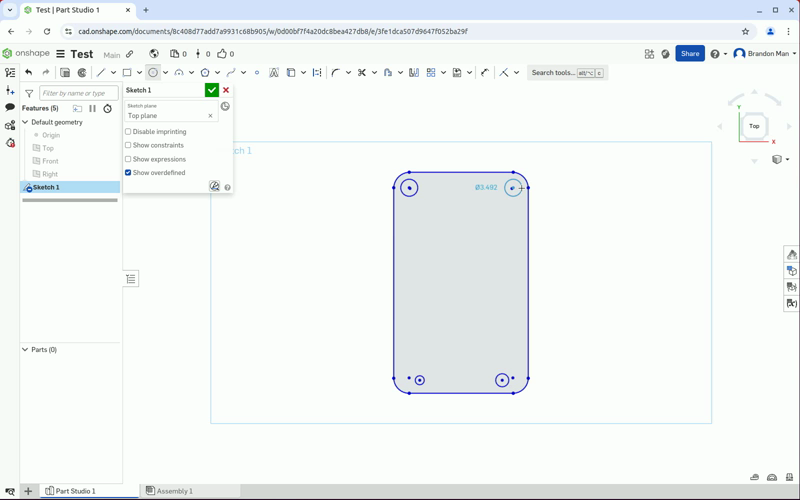
click(521, 187)
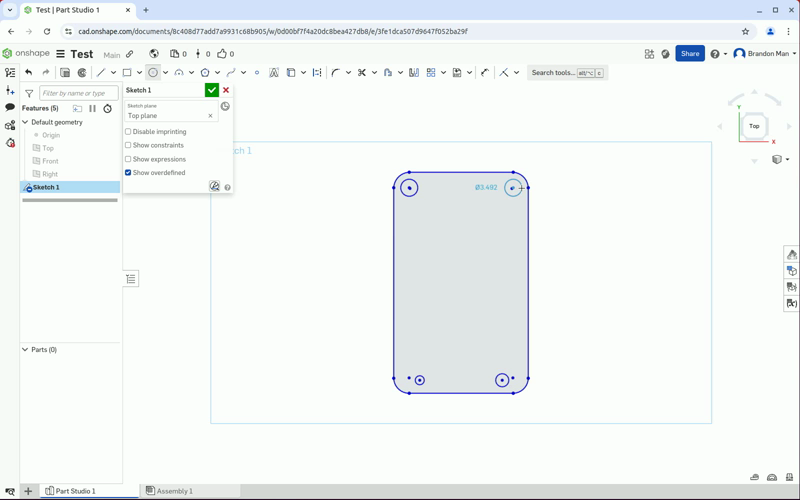
key(esc)
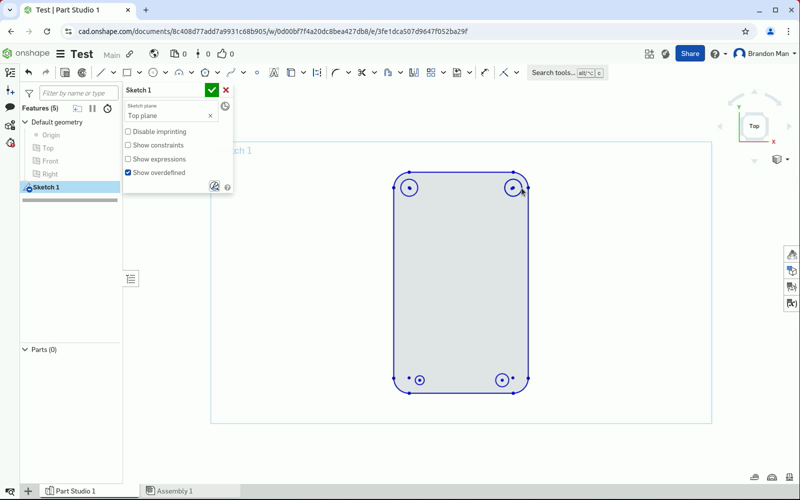
mouse_move(490, 206)
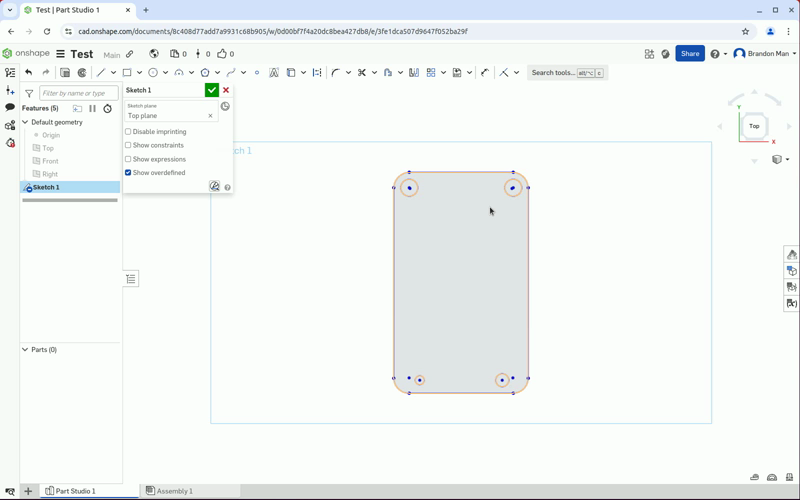
click(490, 206)
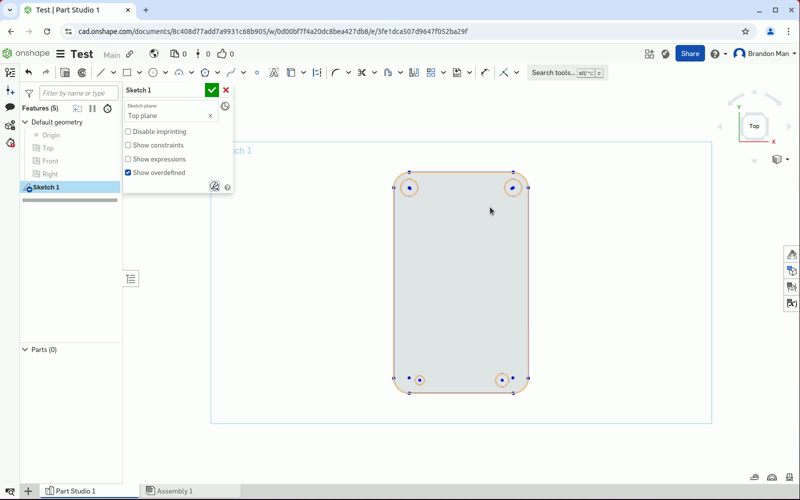
mouse_move(73, 352)
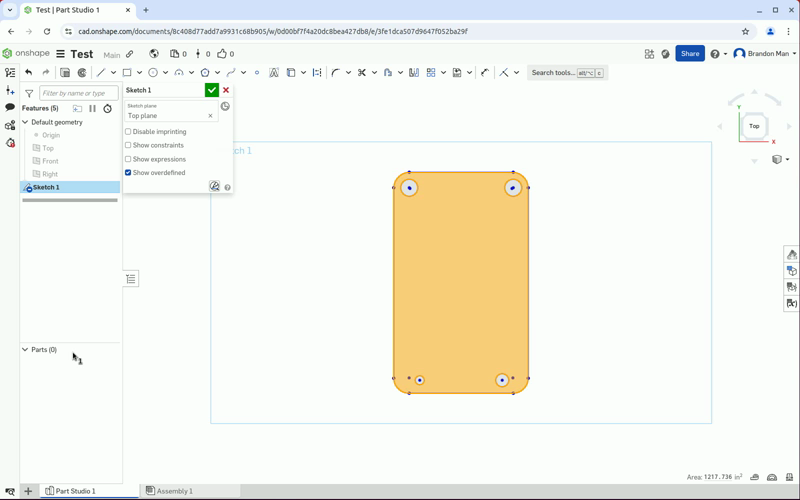
key(shift+y)
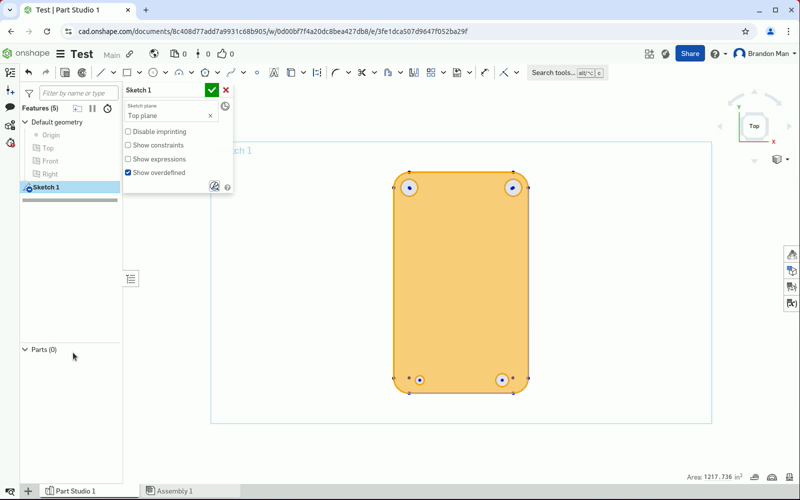
key(shift+e)
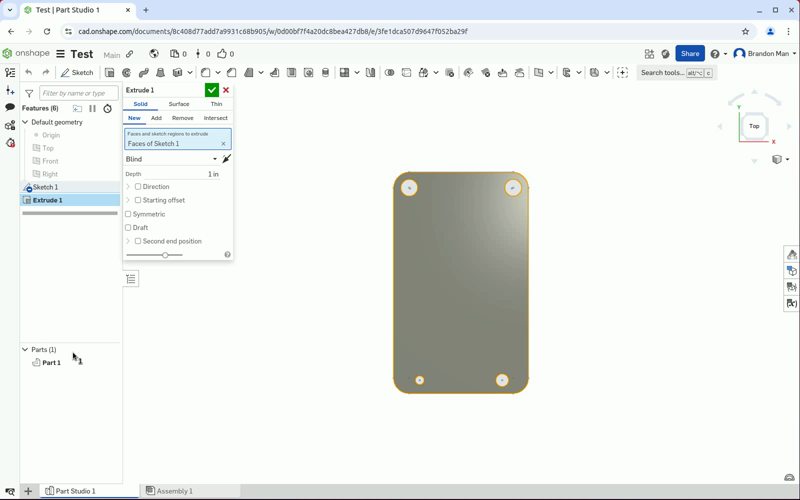
mouse_move(143, 106)
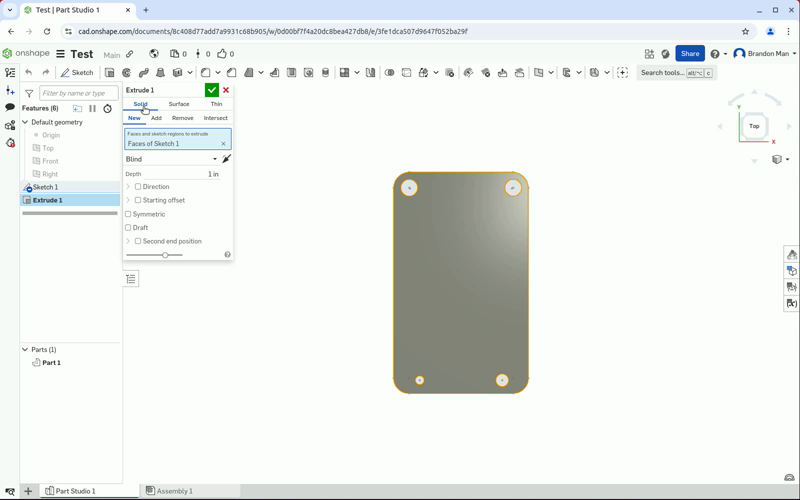
click(143, 106)
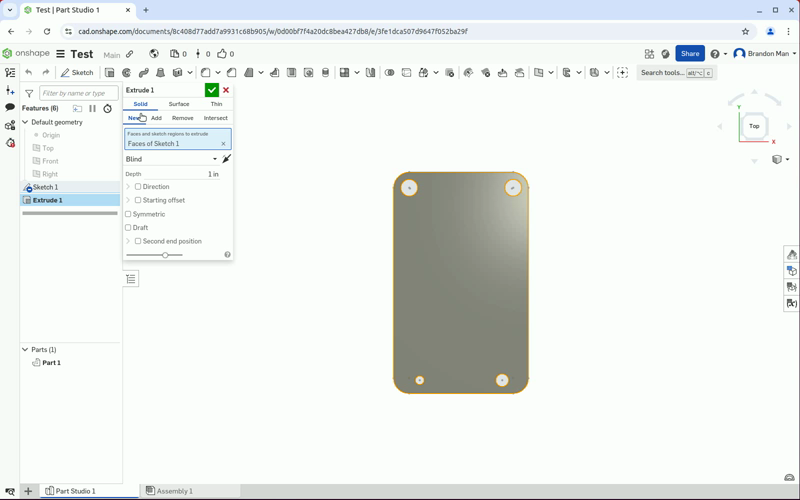
mouse_move(137, 120)
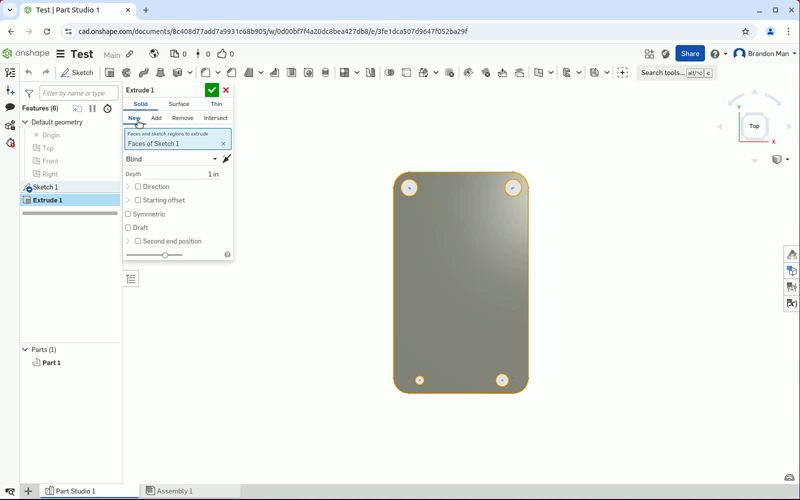
click(137, 120)
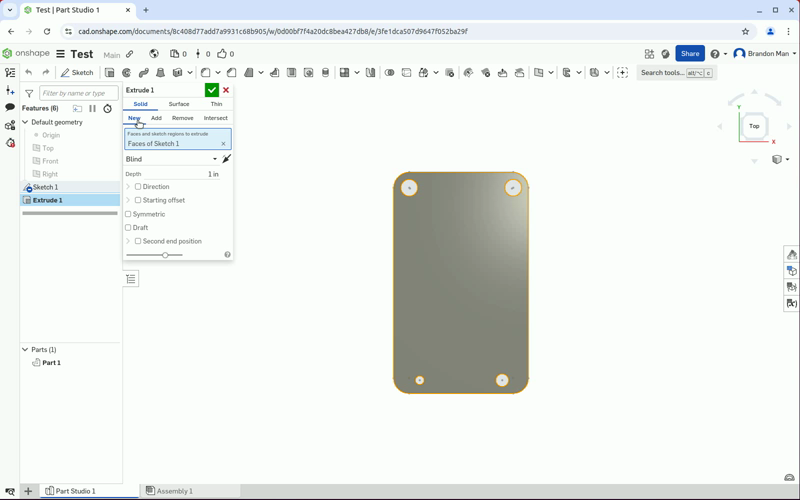
key(tab, 4)
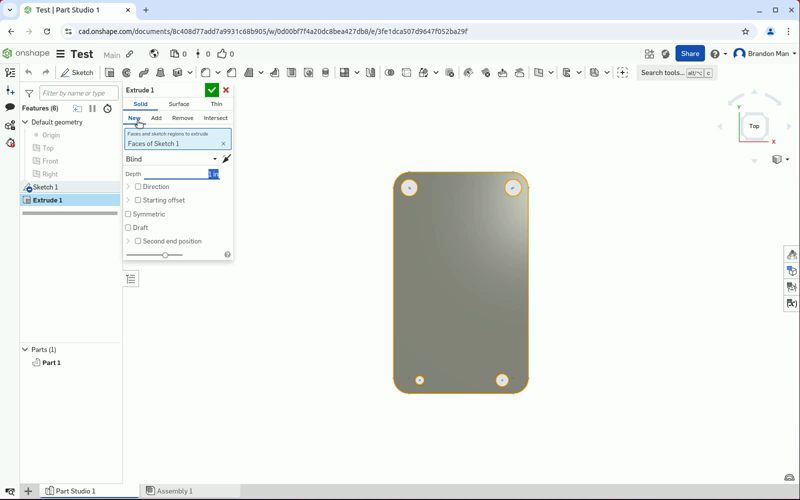
text(-2.166)
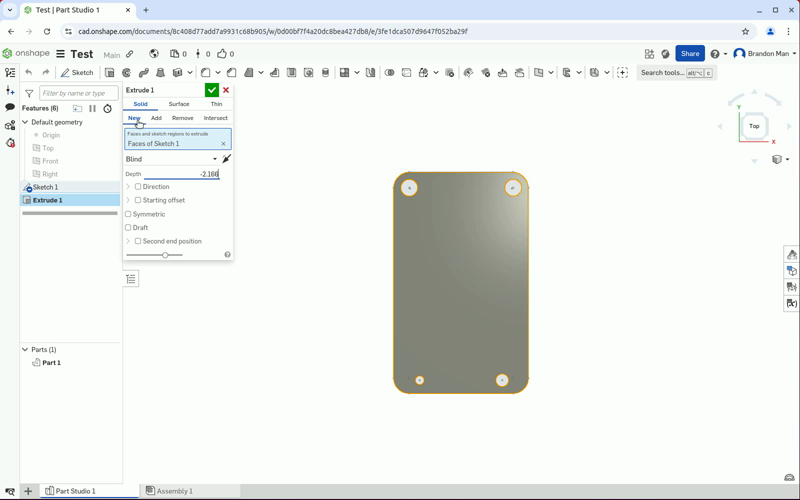
key(enter)
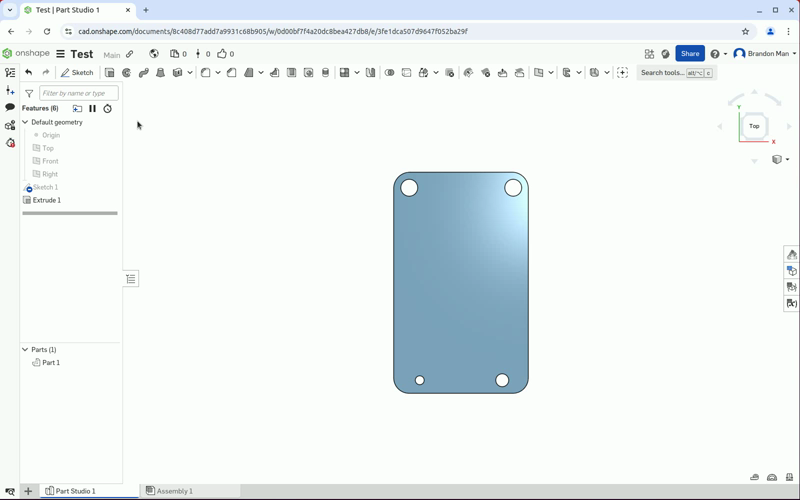
key(shift+h)
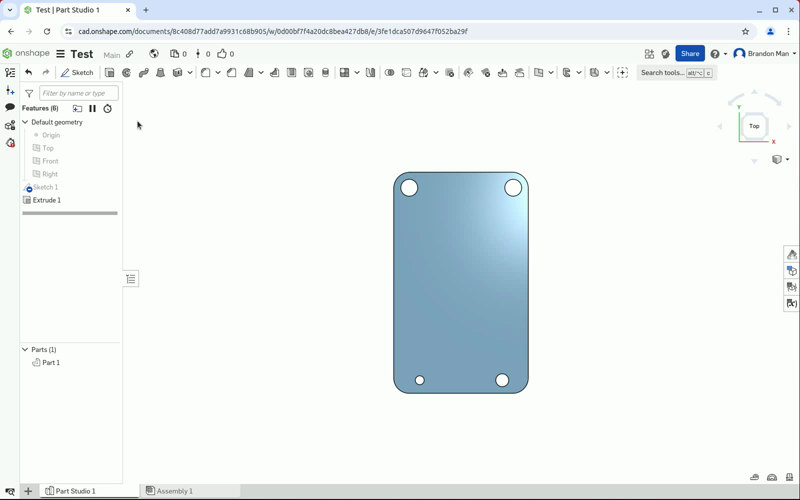
key(shift+h)
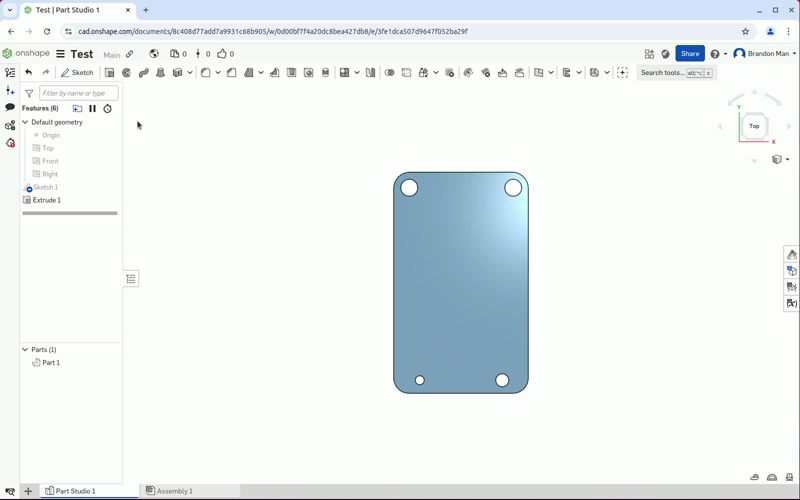
mouse_move(73, 189)
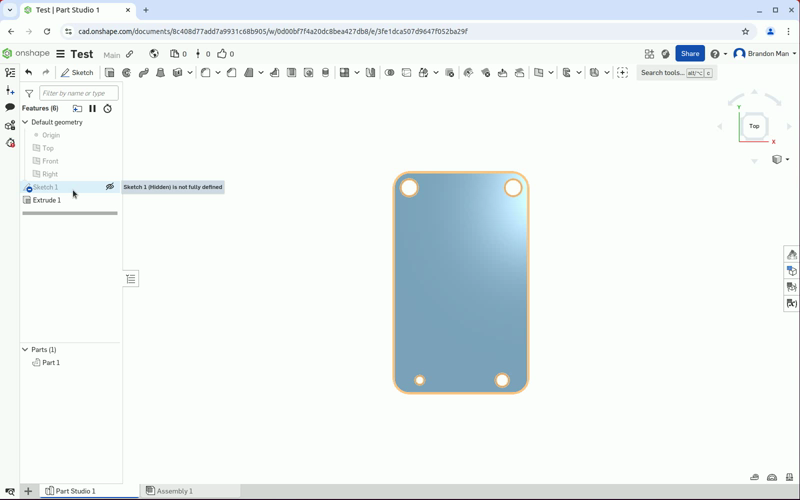
click(73, 189)
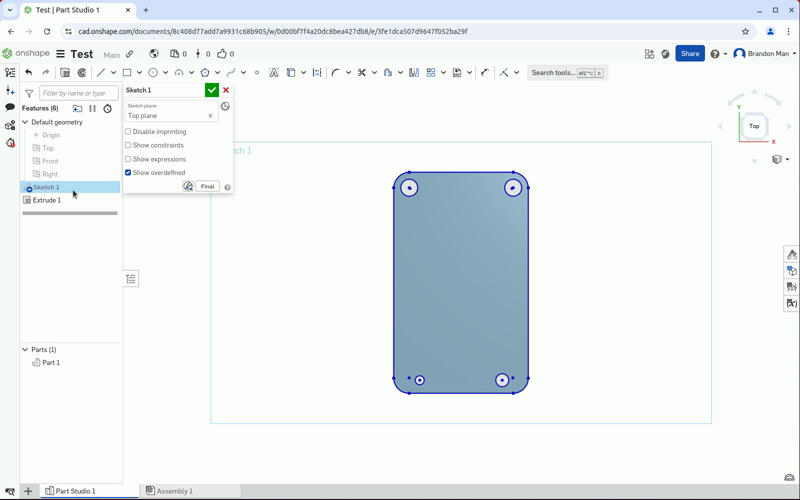
mouse_move(229, 92)
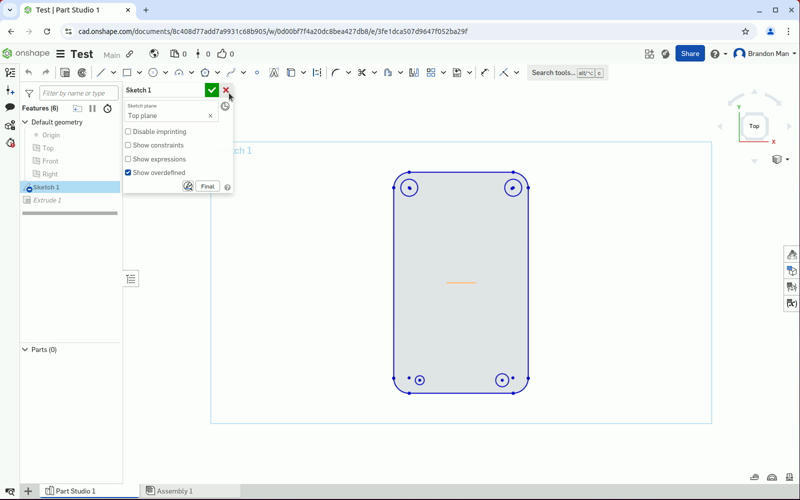
click(229, 92)
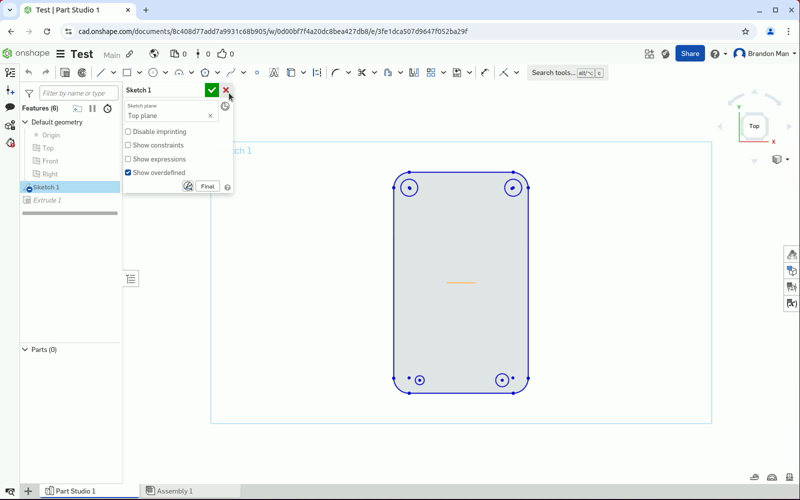
key(shift+s)
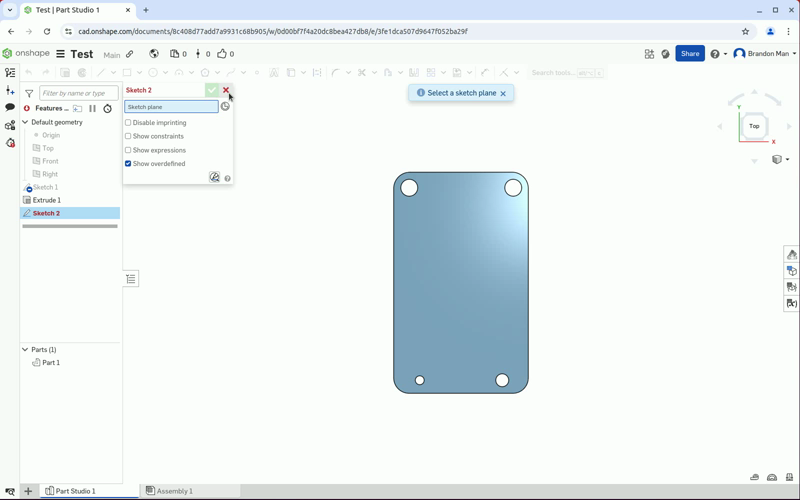
mouse_move(73, 150)
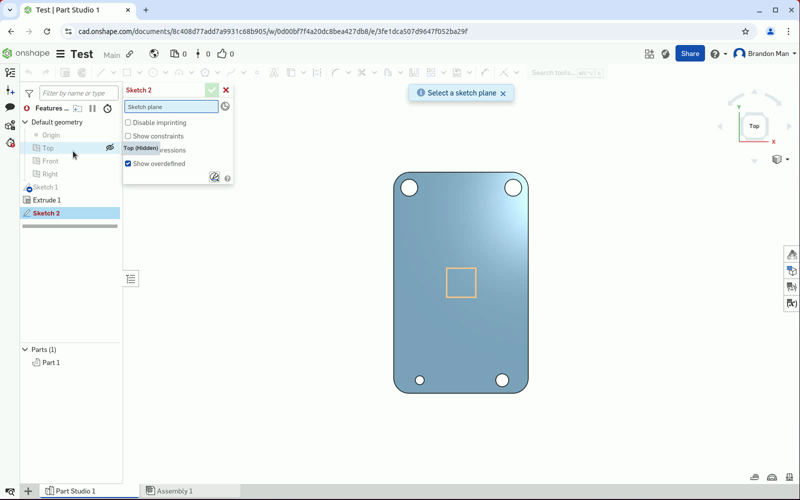
click(73, 150)
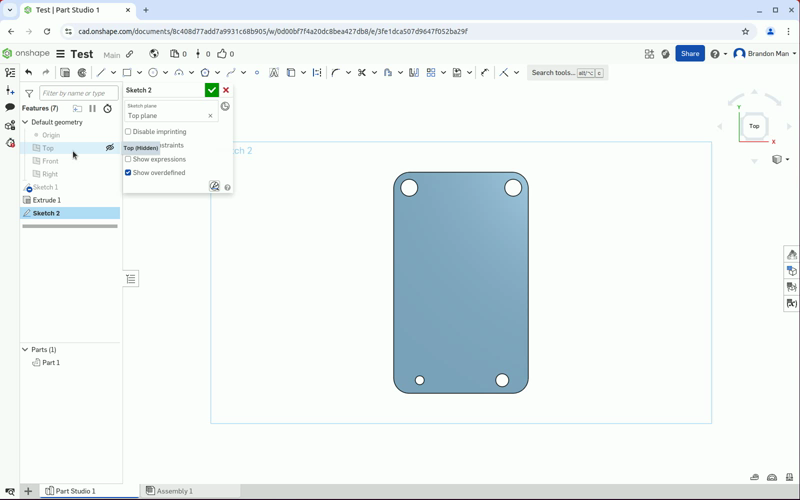
mouse_move(73, 352)
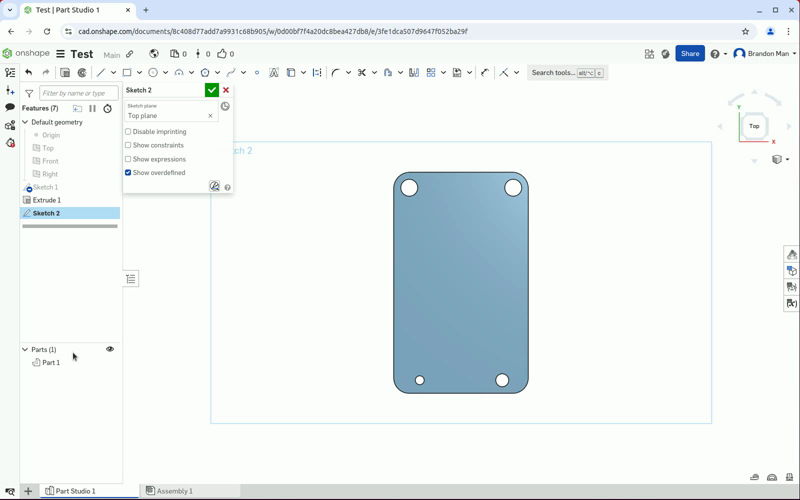
key(y)
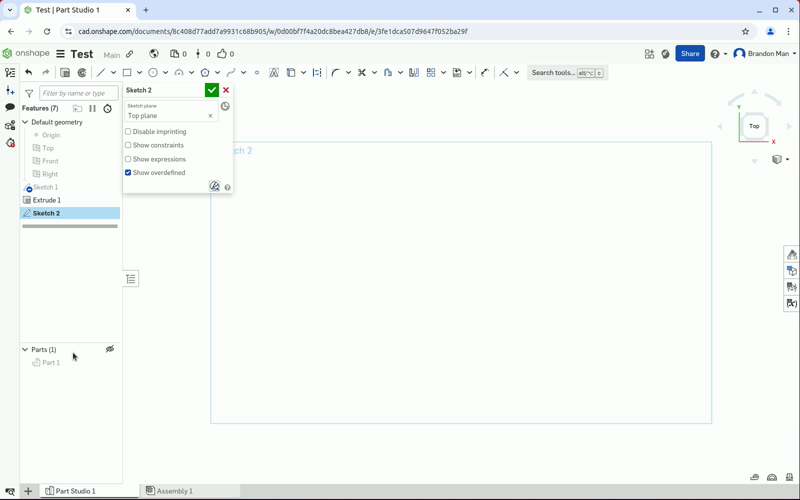
key(l)
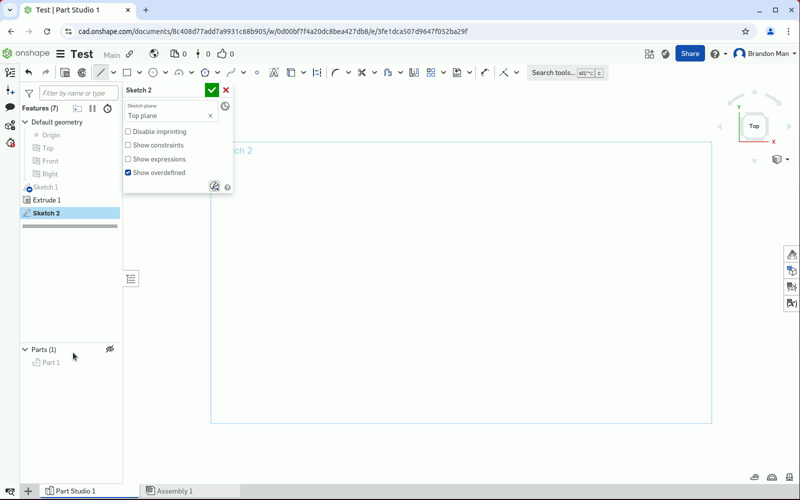
key_down(shift)
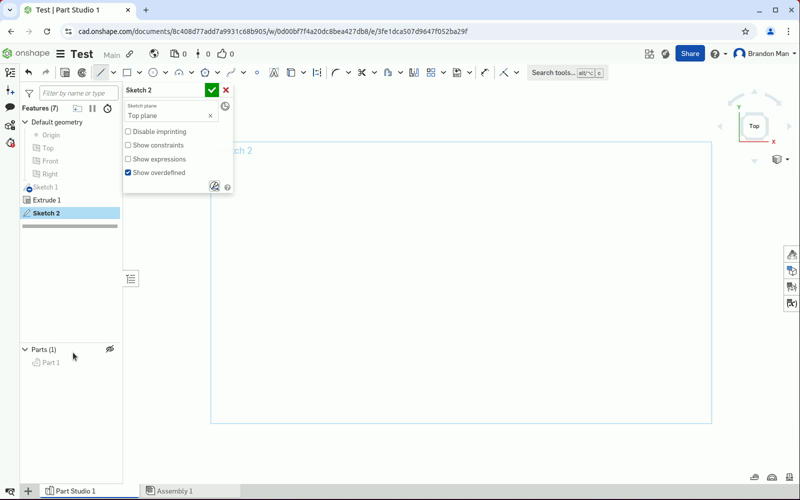
mouse_move(392, 273)
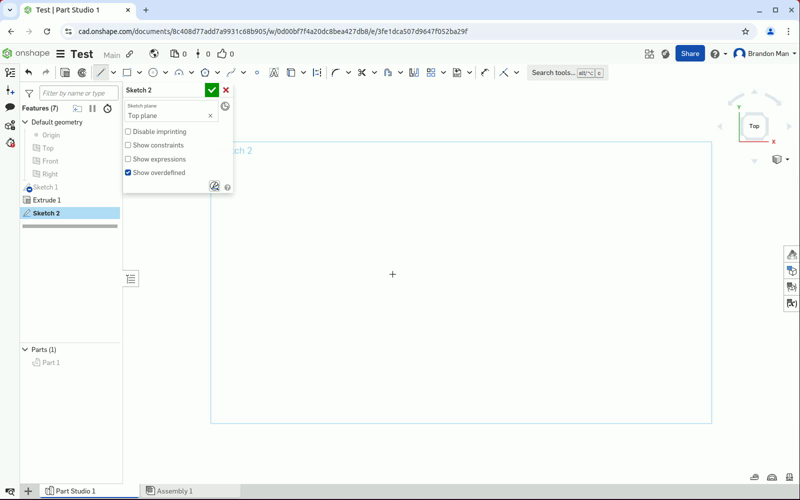
click(392, 273)
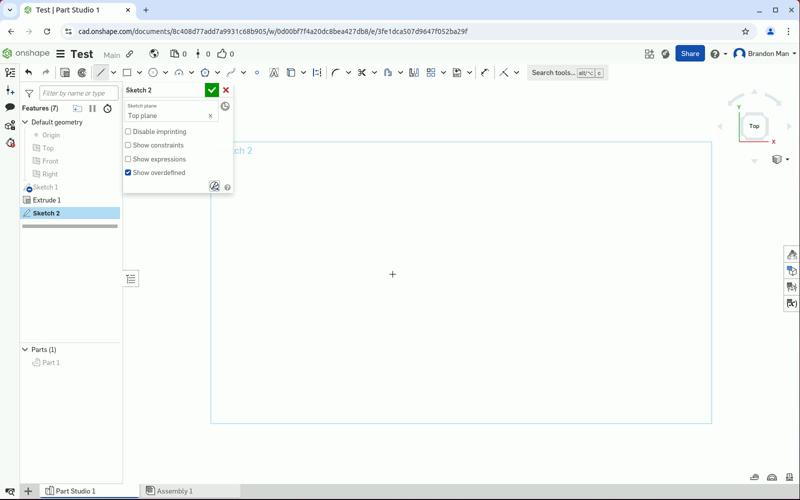
key_up(shift)
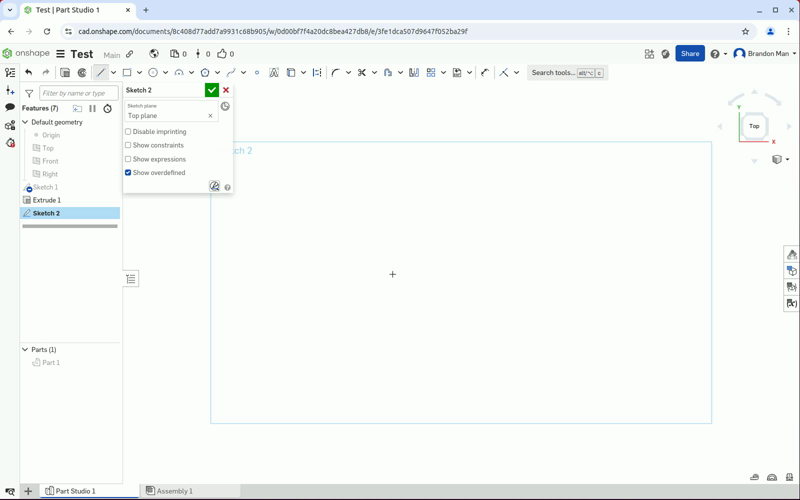
key_down(shift)
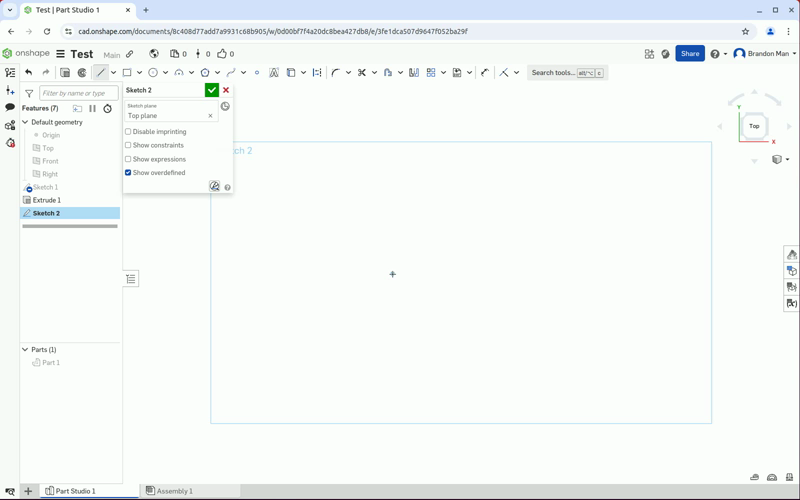
mouse_move(422, 273)
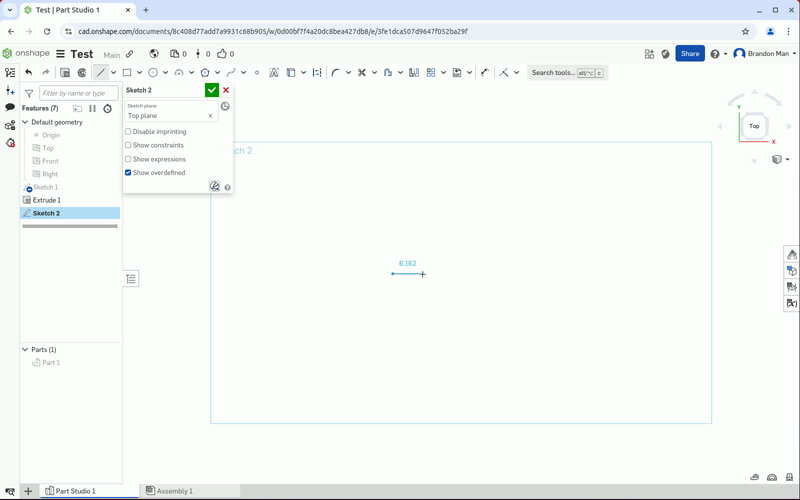
mouse_move(440, 273)
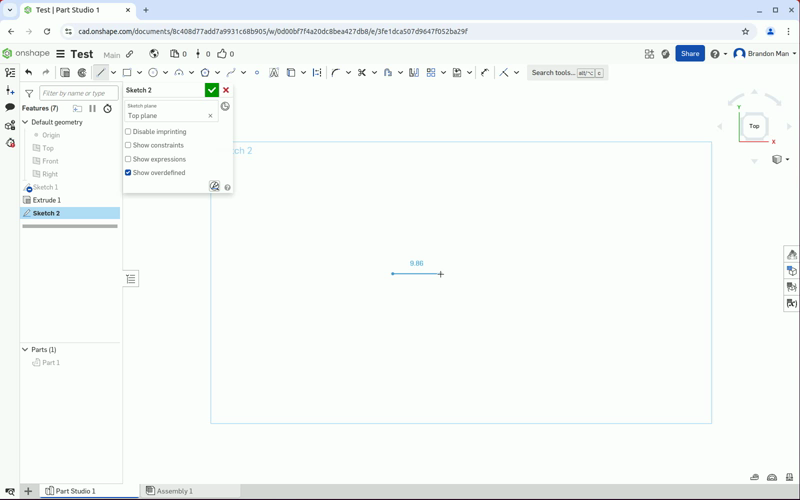
click(440, 273)
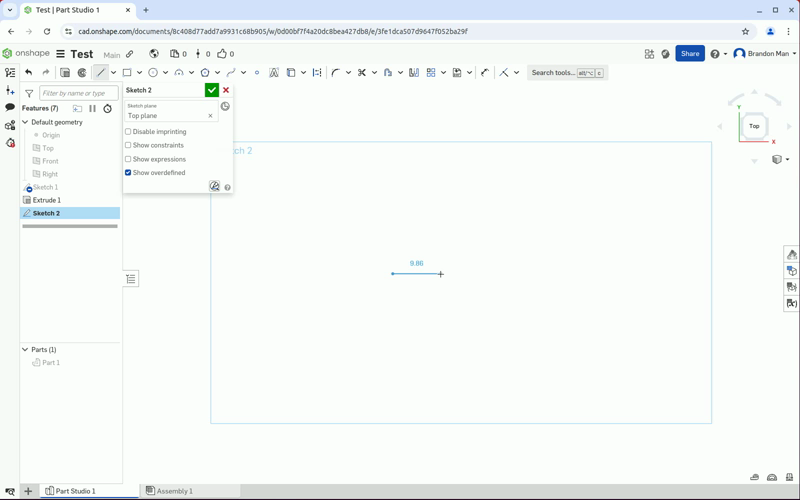
key_up(shift)
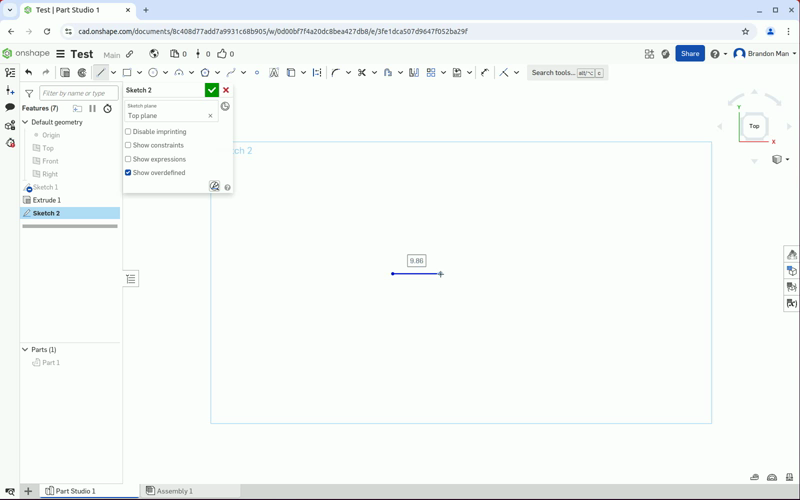
key_down(shift)
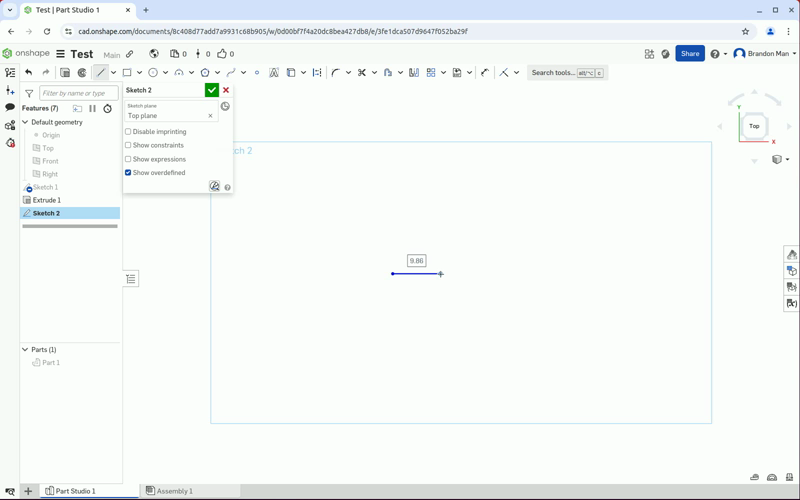
mouse_move(470, 273)
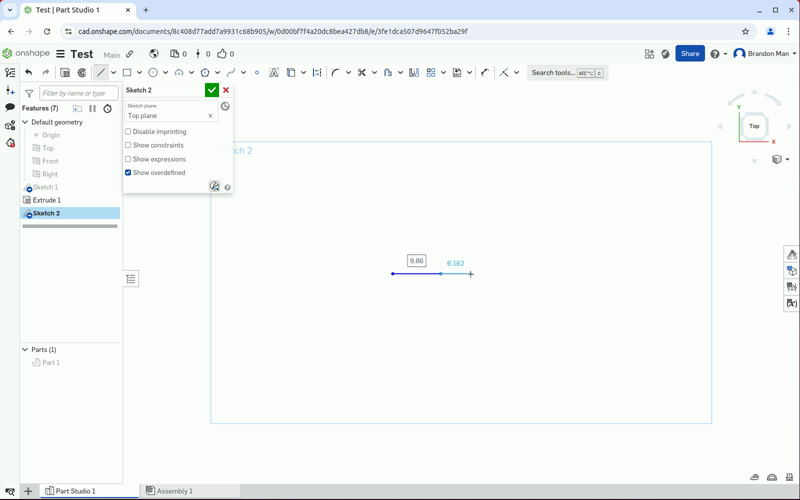
mouse_move(440, 223)
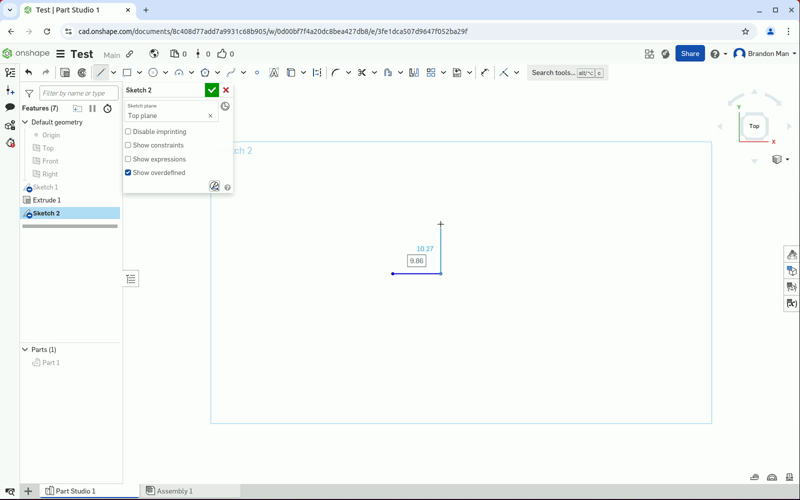
click(440, 223)
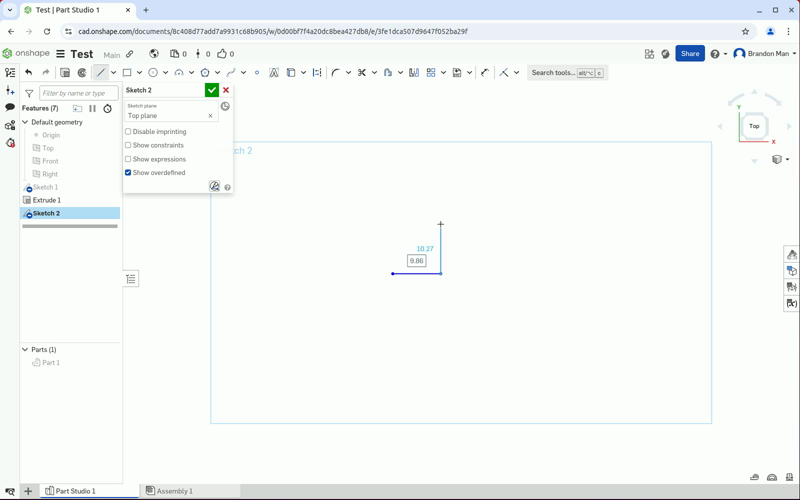
key_up(shift)
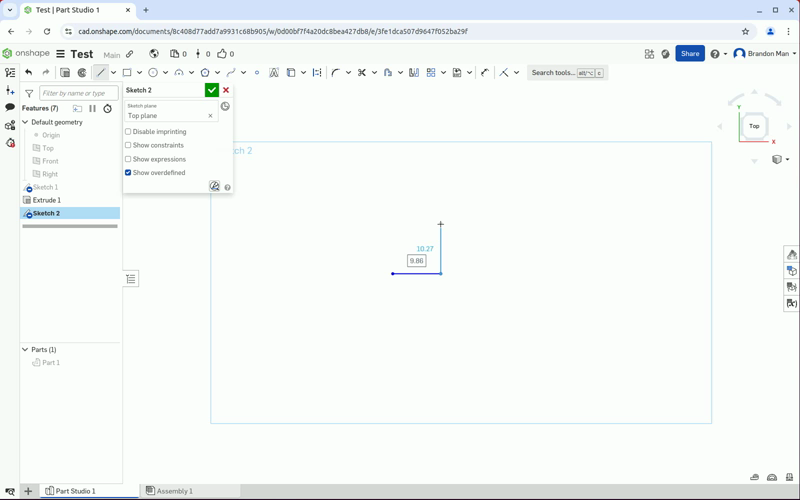
key_down(shift)
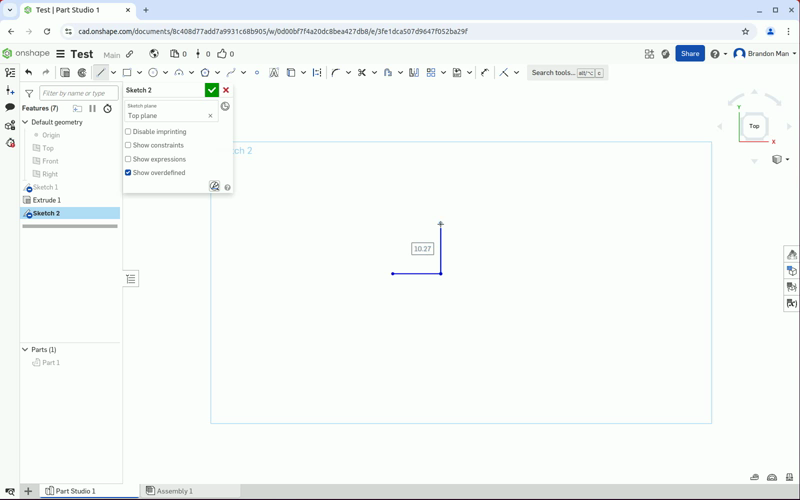
mouse_move(470, 223)
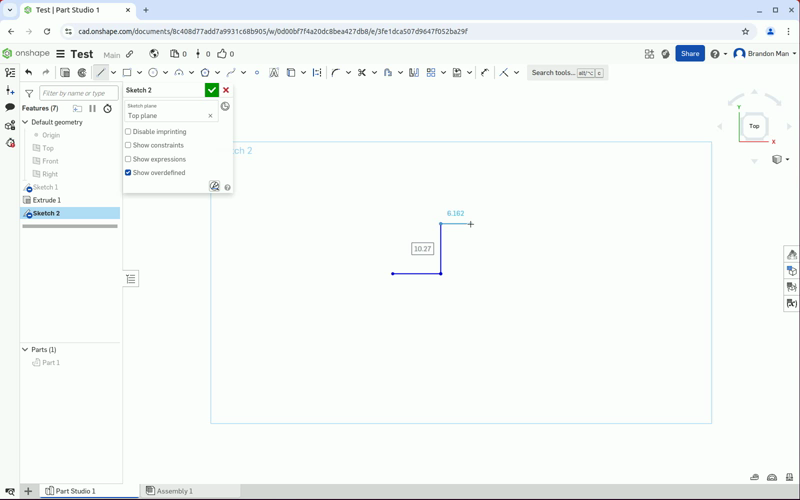
mouse_move(392, 223)
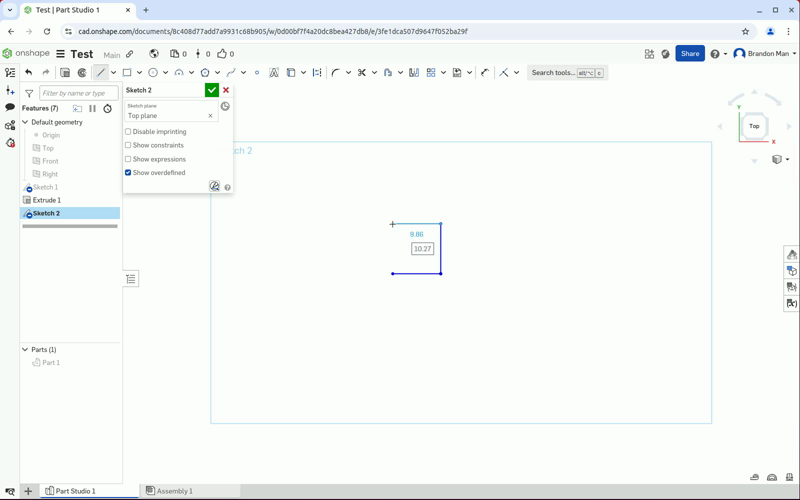
click(392, 223)
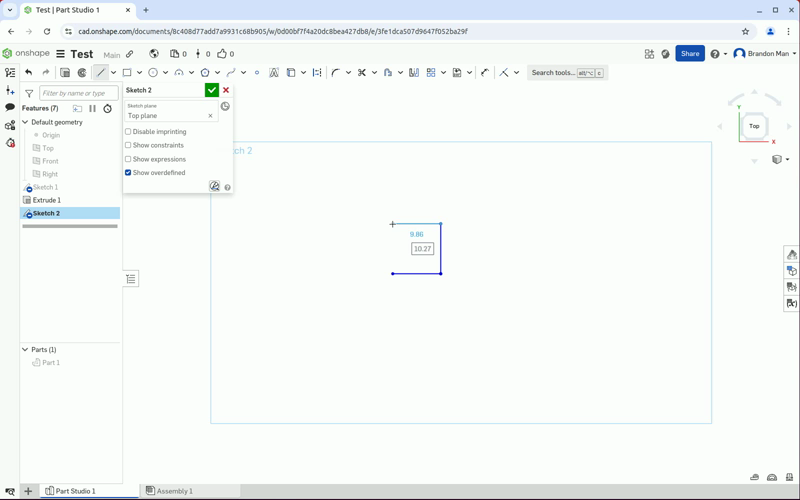
key_up(shift)
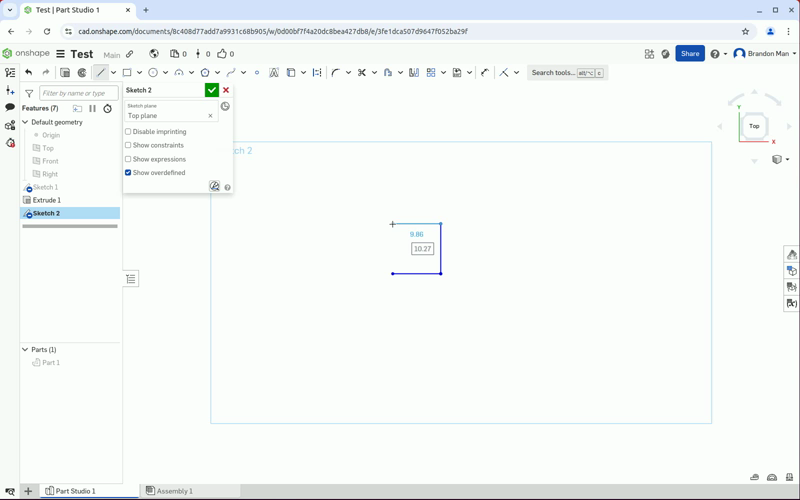
mouse_move(422, 223)
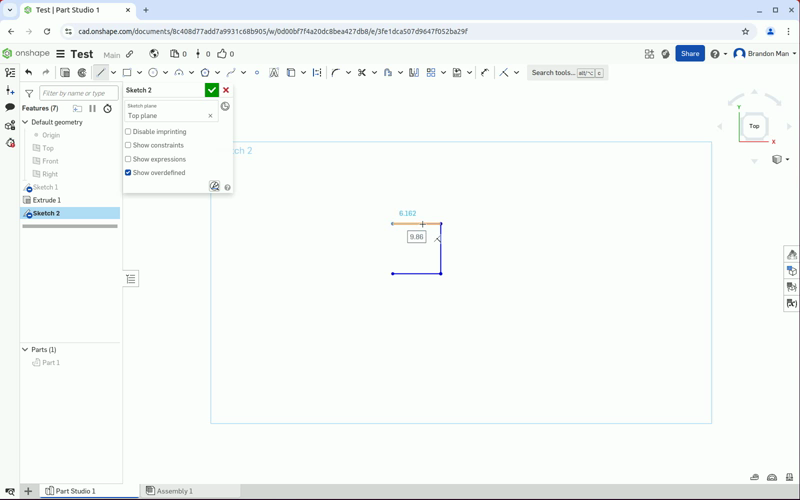
key_down(shift)
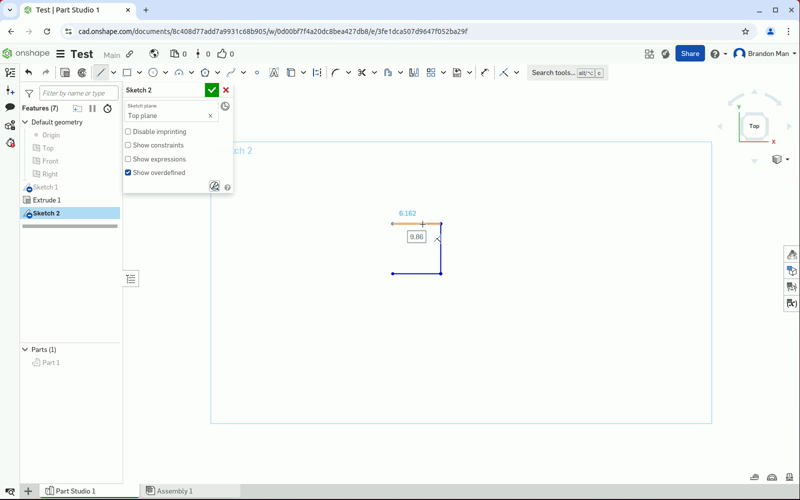
mouse_move(392, 273)
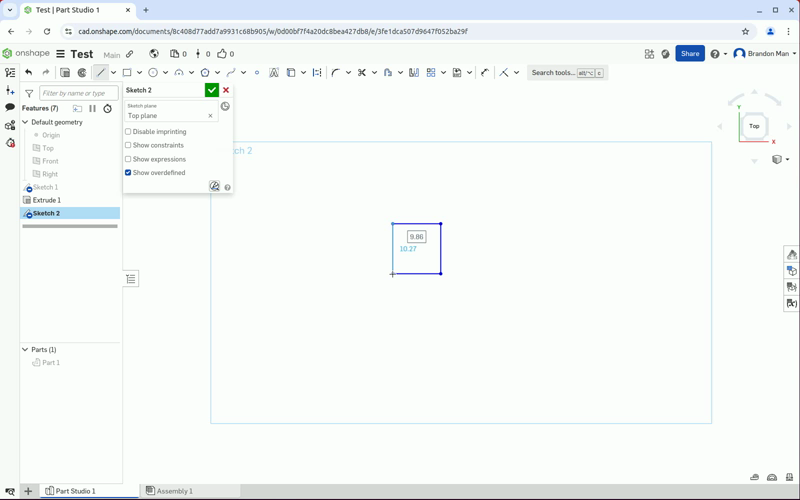
key_up(shift)
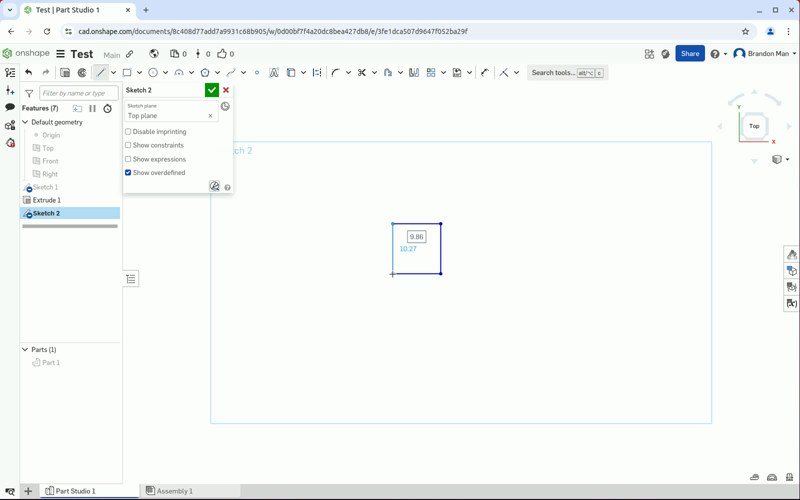
click(392, 273)
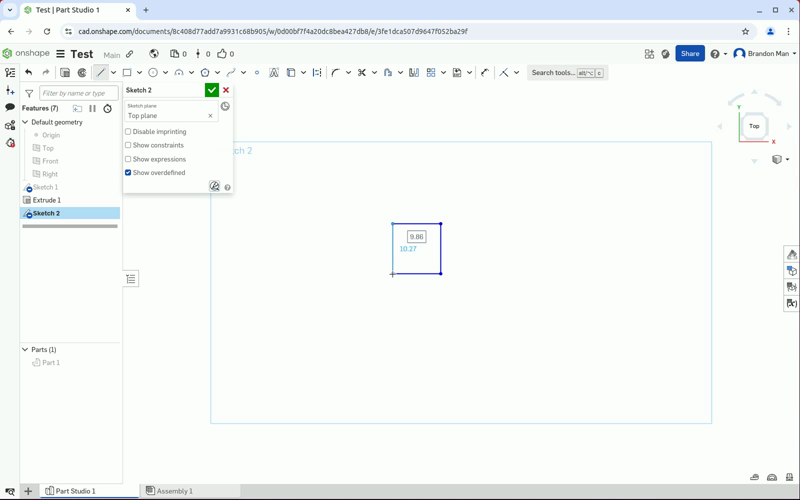
key(esc)
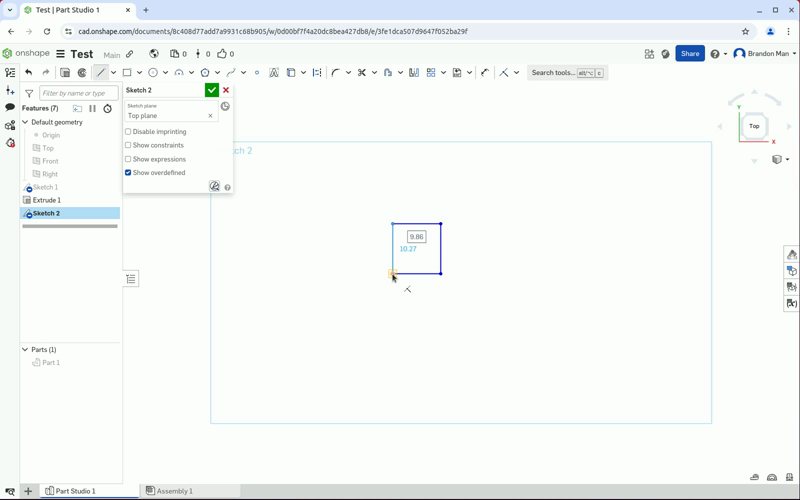
mouse_move(421, 241)
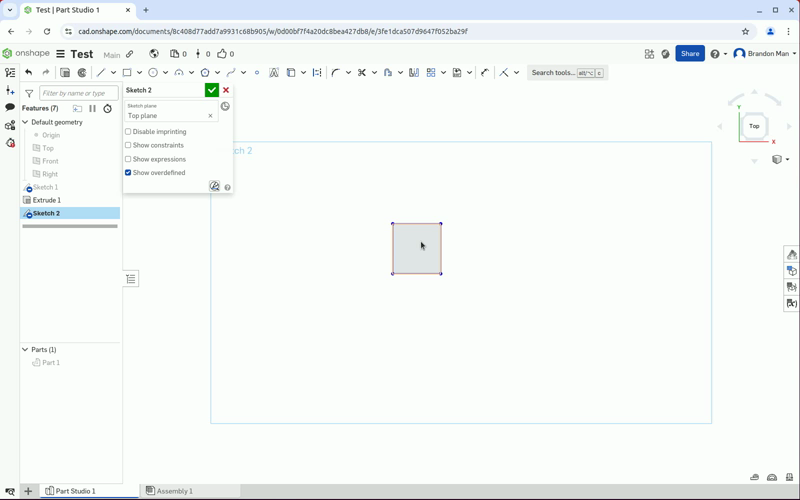
click(421, 241)
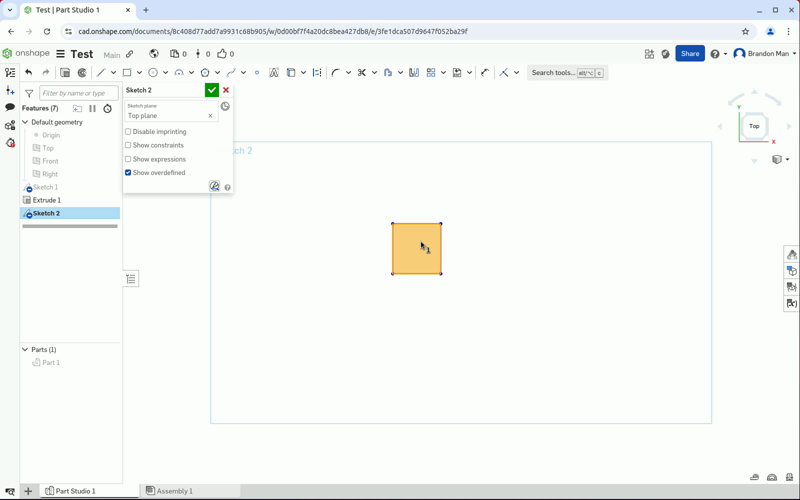
mouse_move(73, 352)
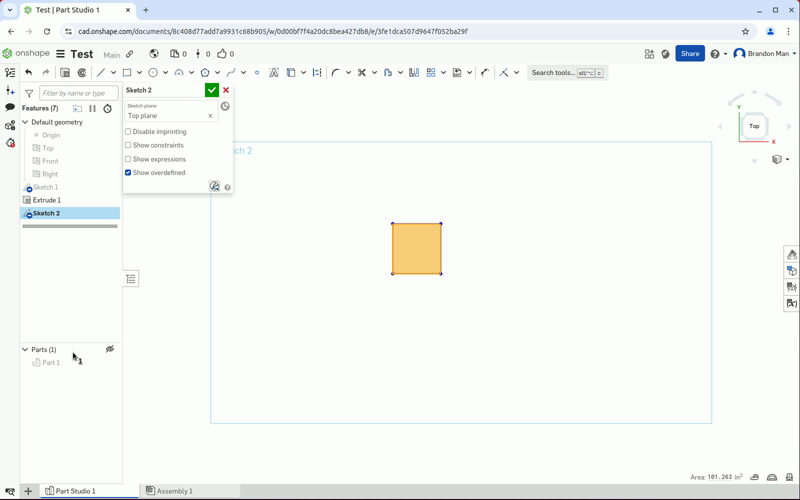
key(shift+y)
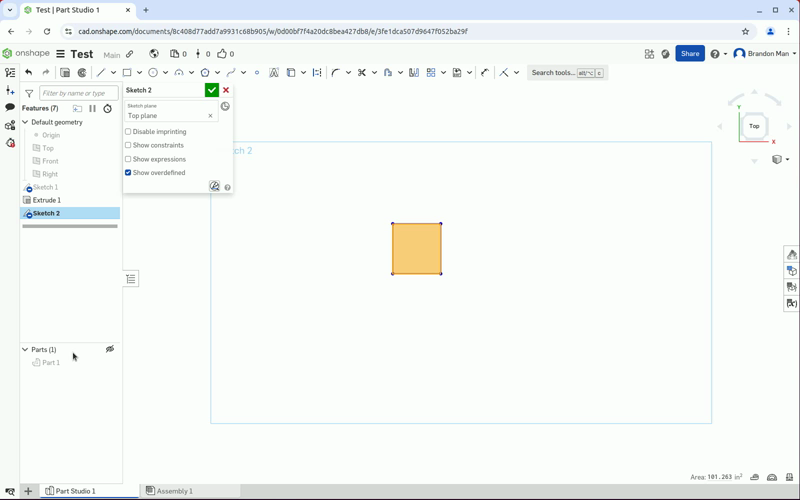
key(shift+e)
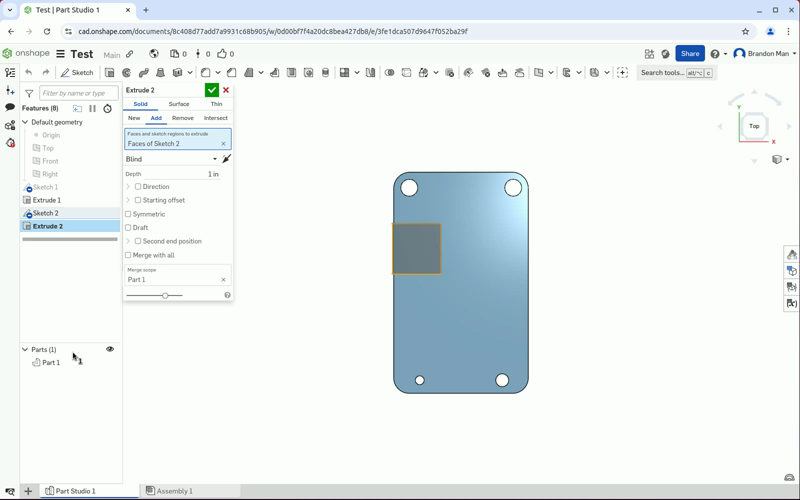
mouse_move(143, 106)
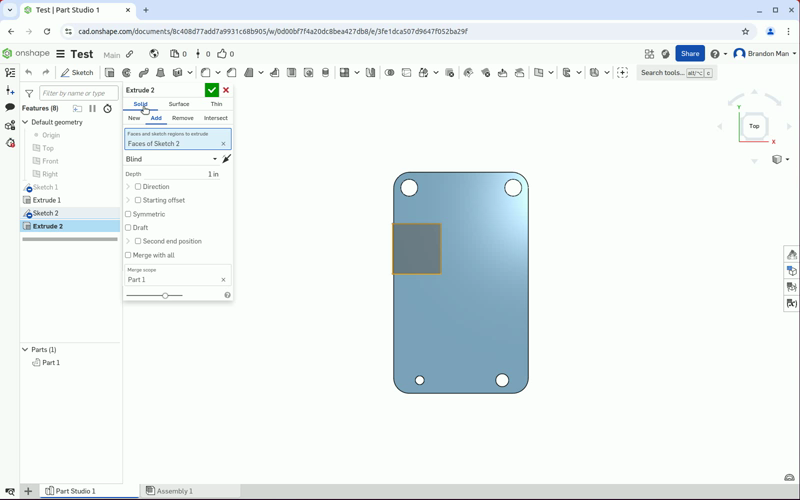
click(143, 106)
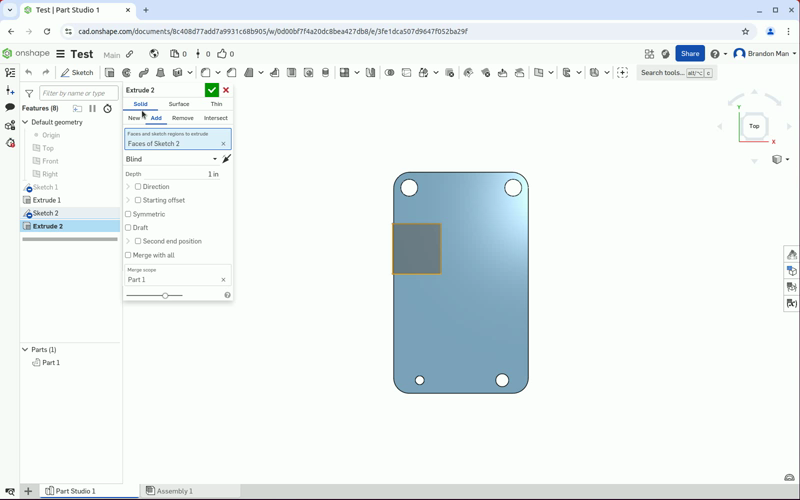
mouse_move(137, 120)
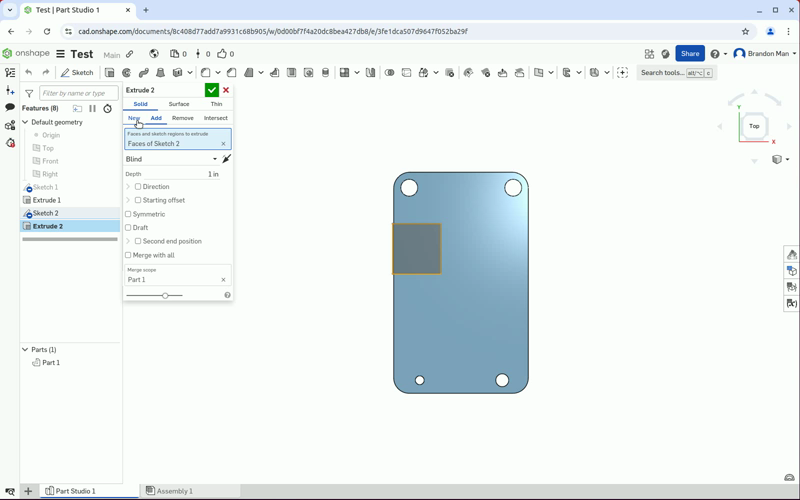
click(137, 120)
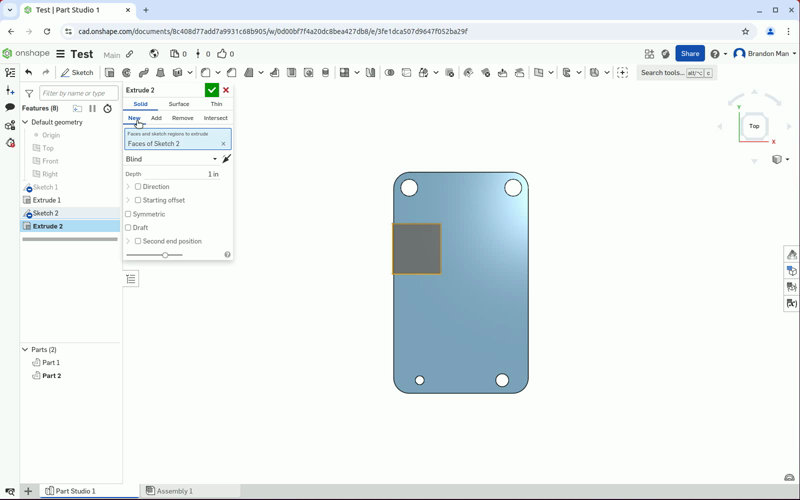
key(tab, 4)
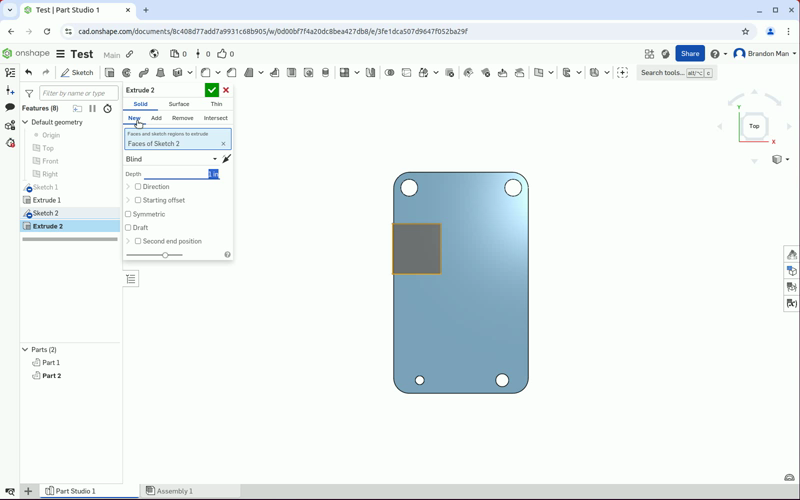
text(6.981)
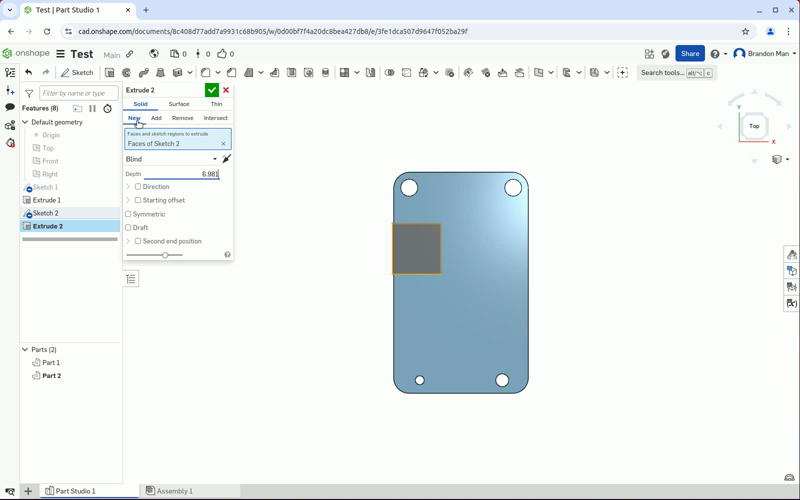
key(enter)
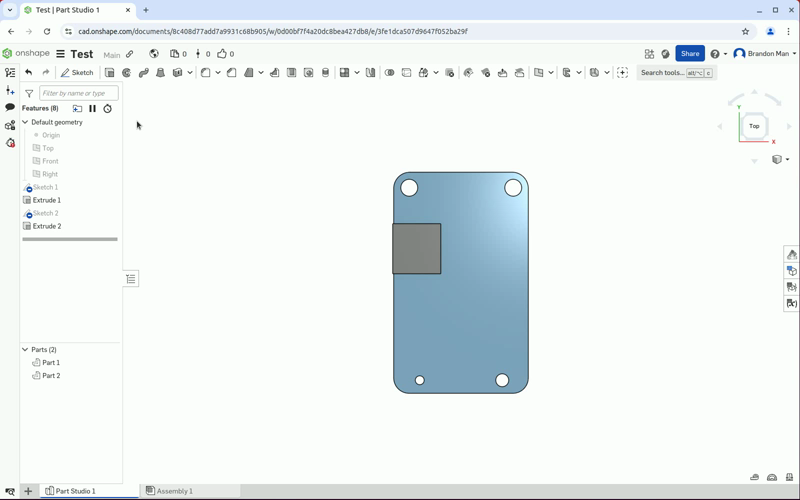
key(shift+h)
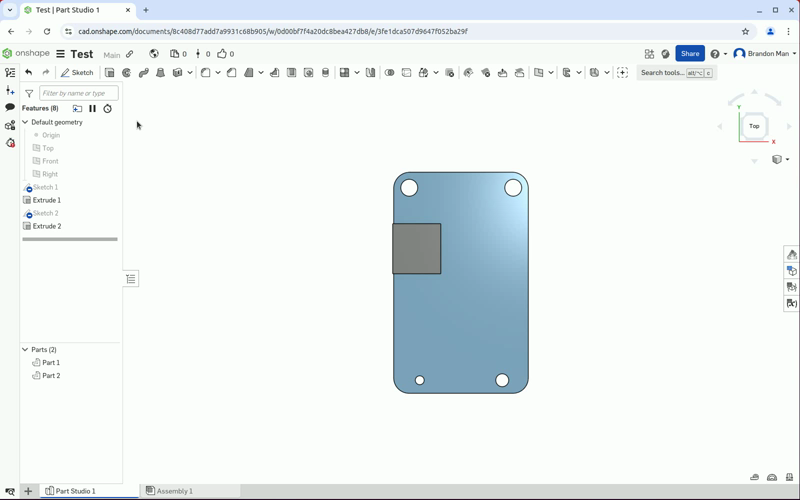
key(shift+h)
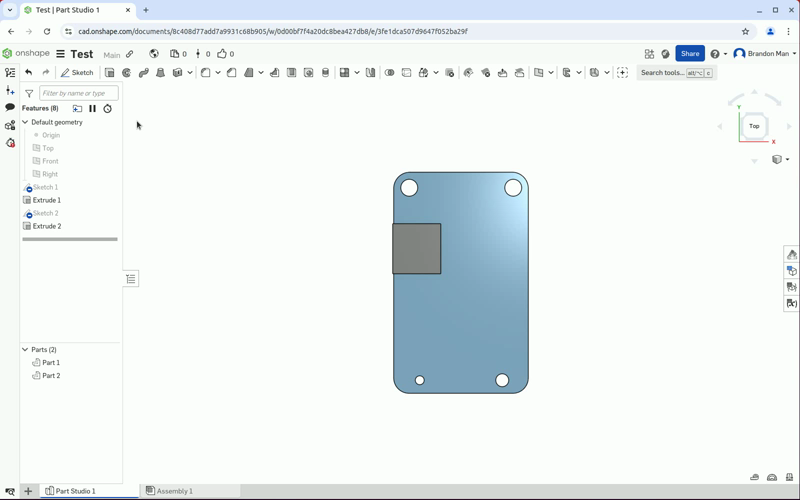
mouse_move(73, 189)
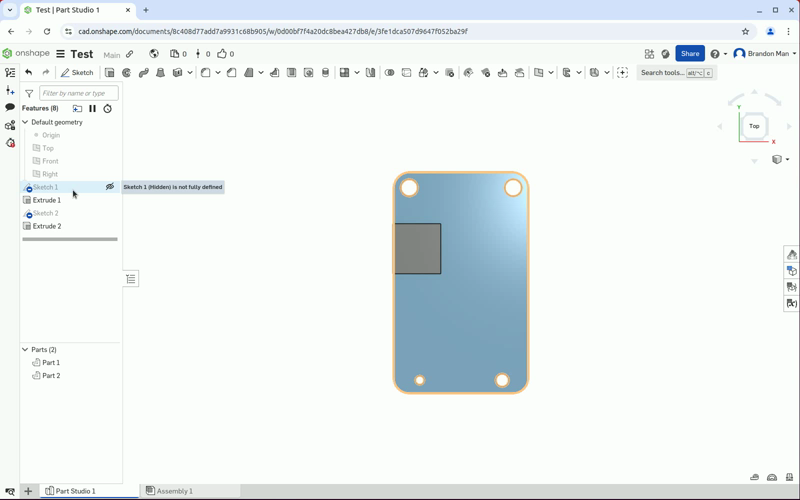
click(73, 189)
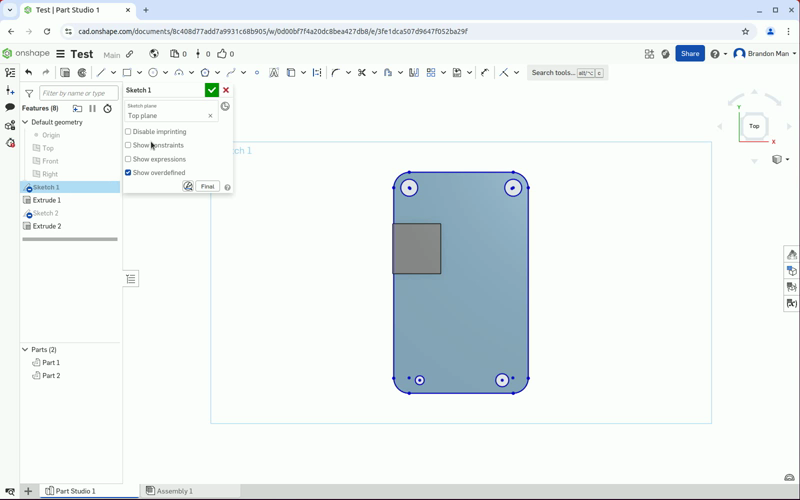
mouse_move(229, 92)
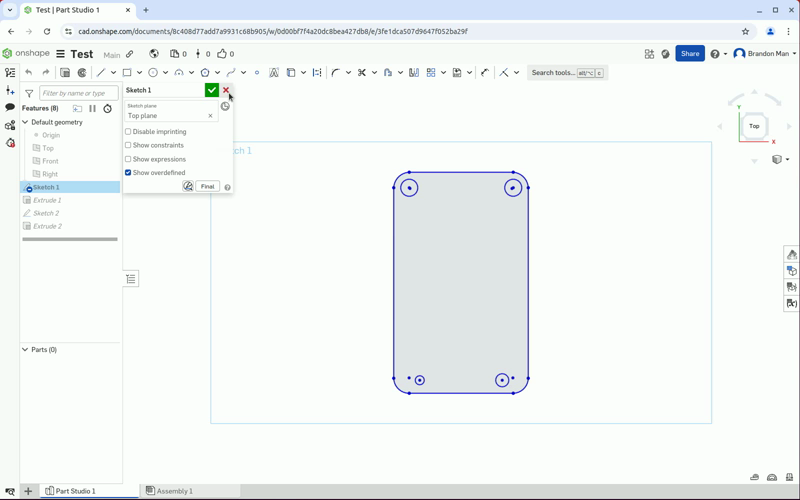
click(229, 92)
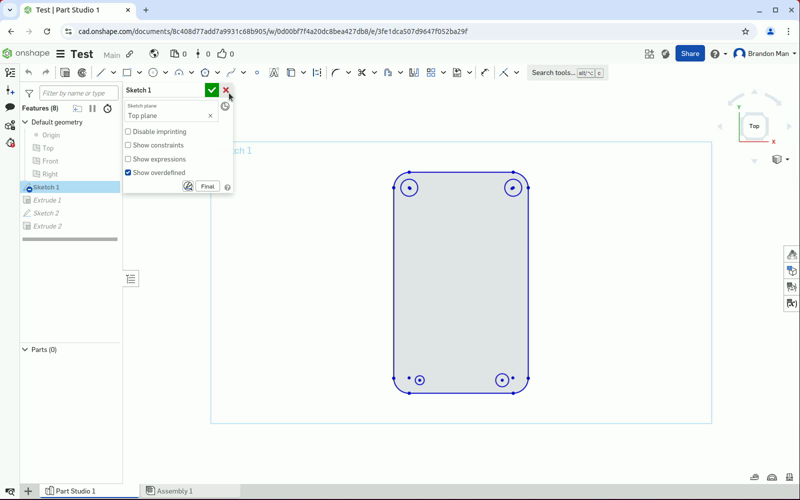
key(shift+s)
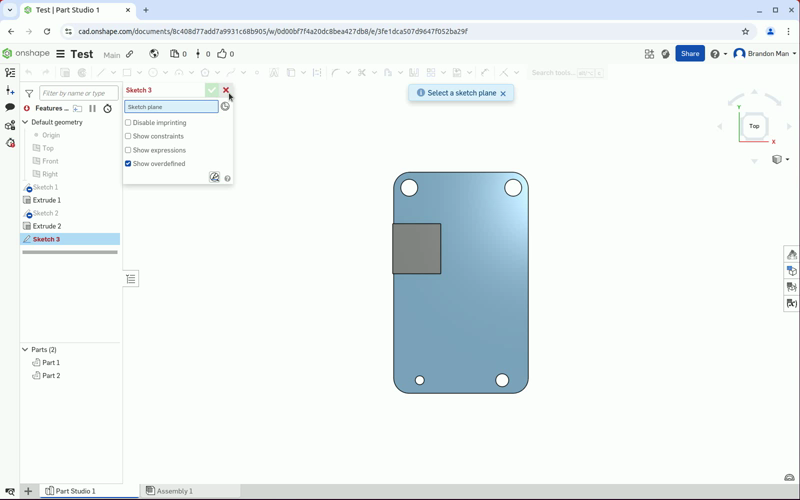
mouse_move(73, 150)
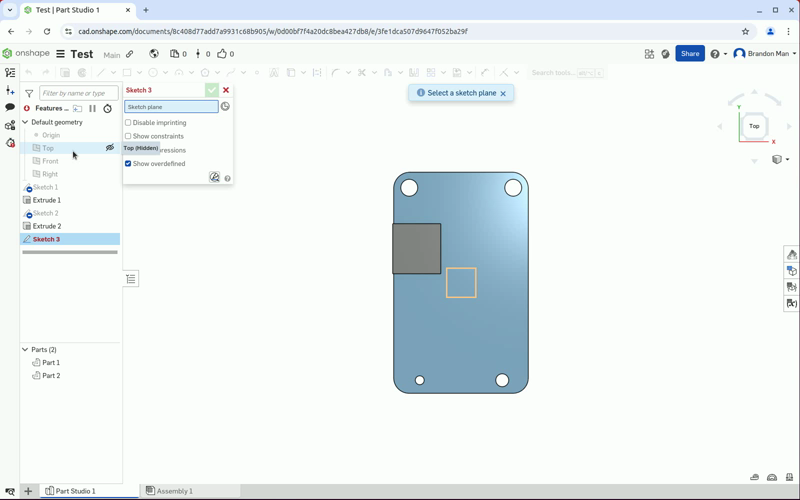
click(73, 150)
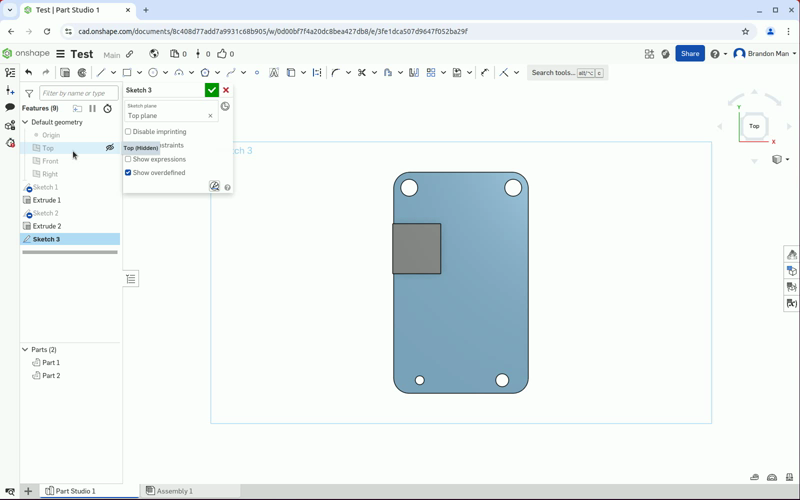
mouse_move(73, 352)
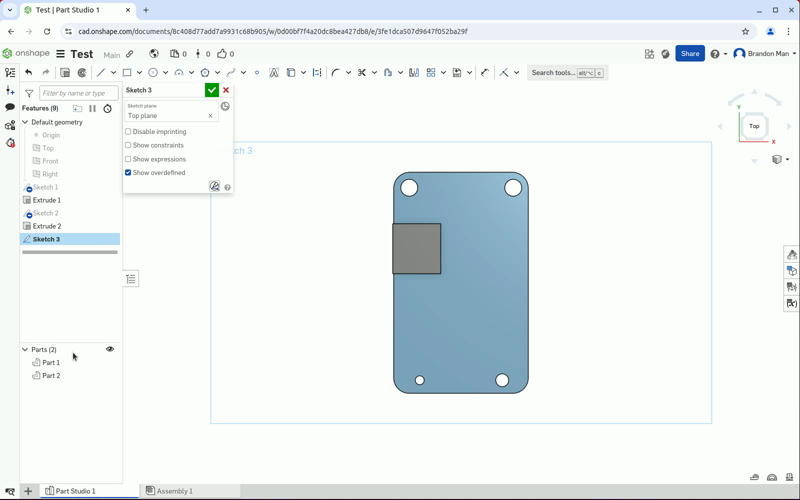
key(y)
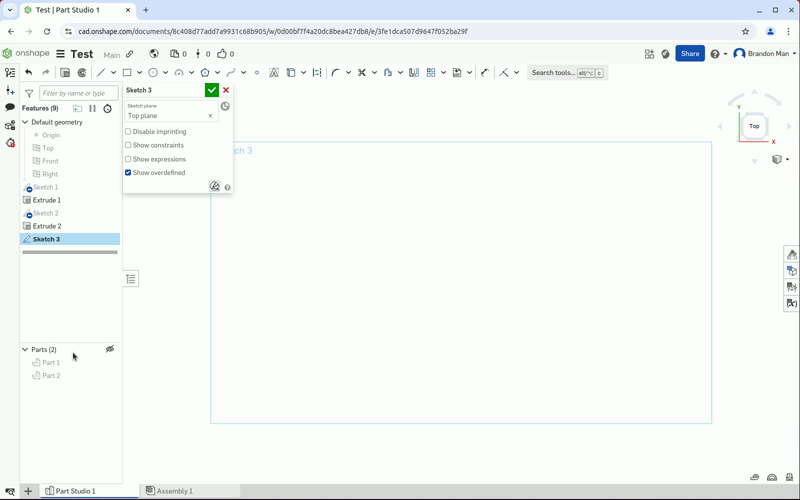
key(l)
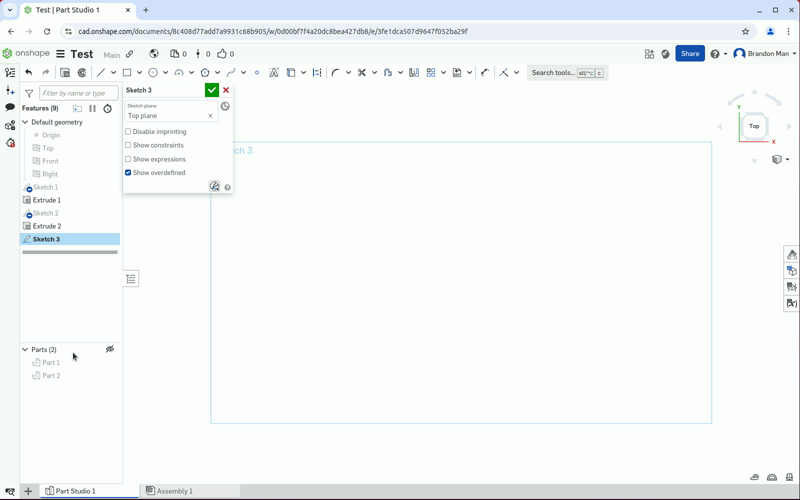
key_down(shift)
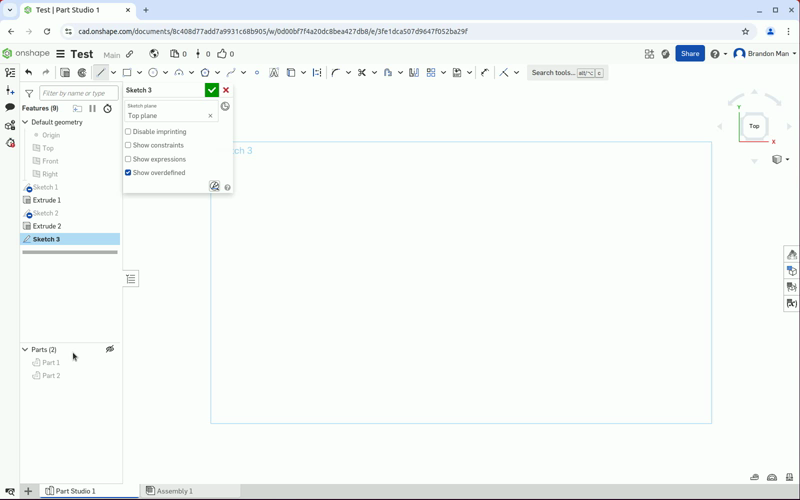
mouse_move(436, 171)
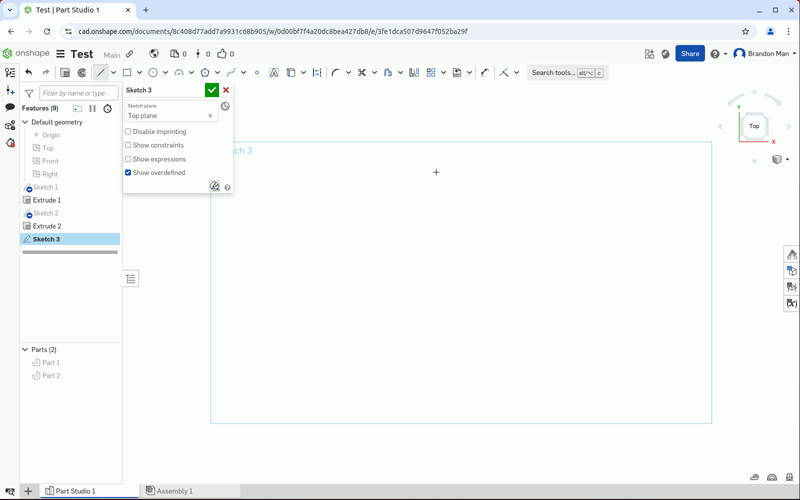
click(436, 171)
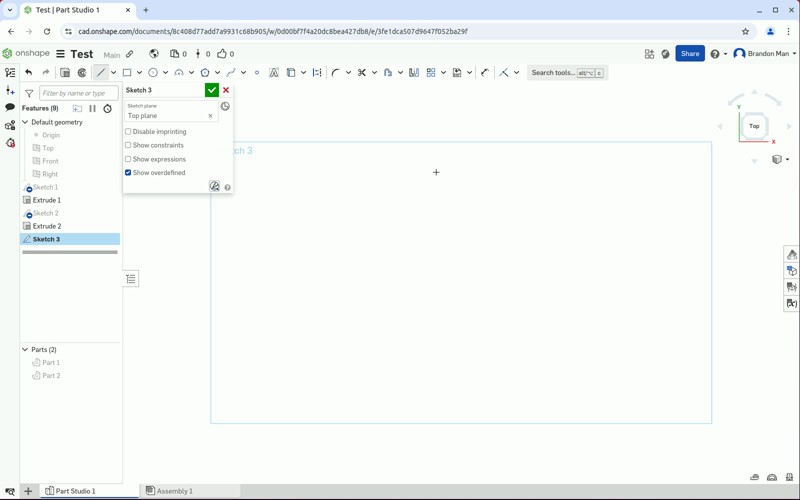
key_up(shift)
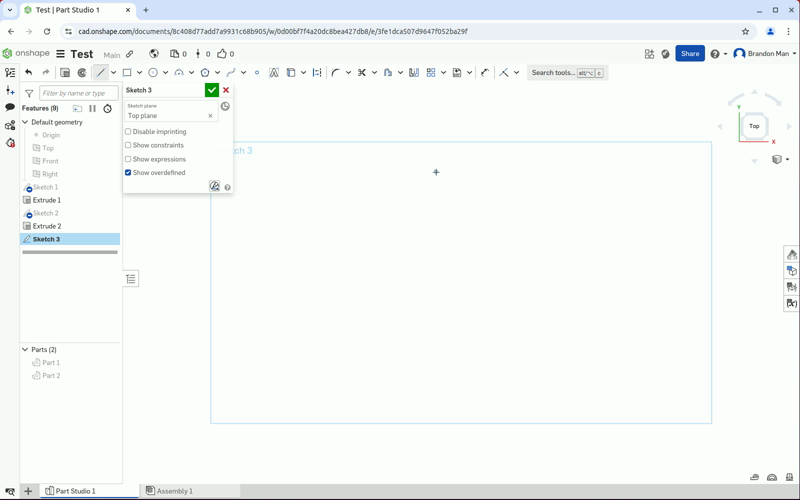
key_down(shift)
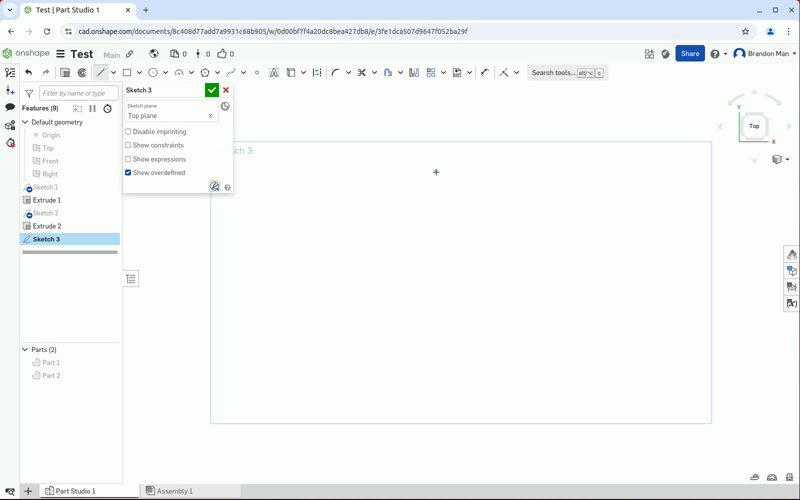
mouse_move(466, 171)
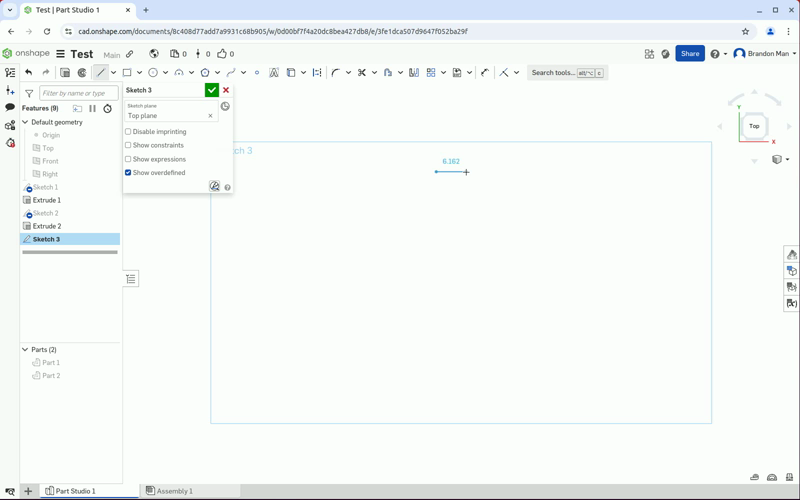
mouse_move(487, 171)
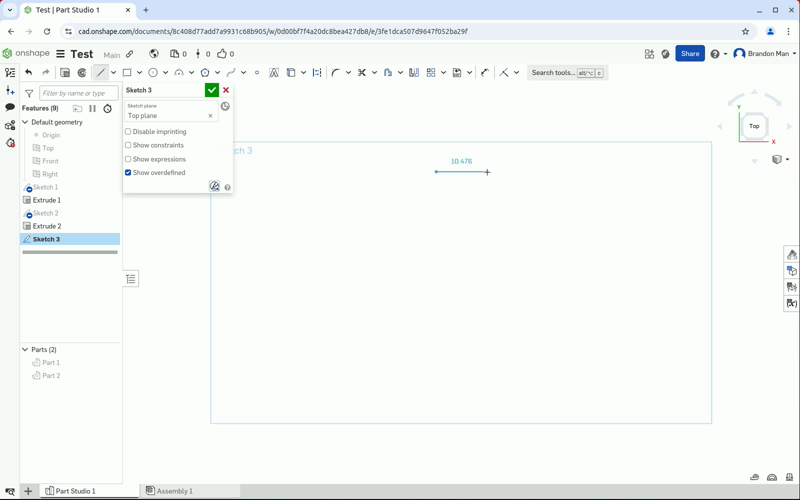
click(487, 171)
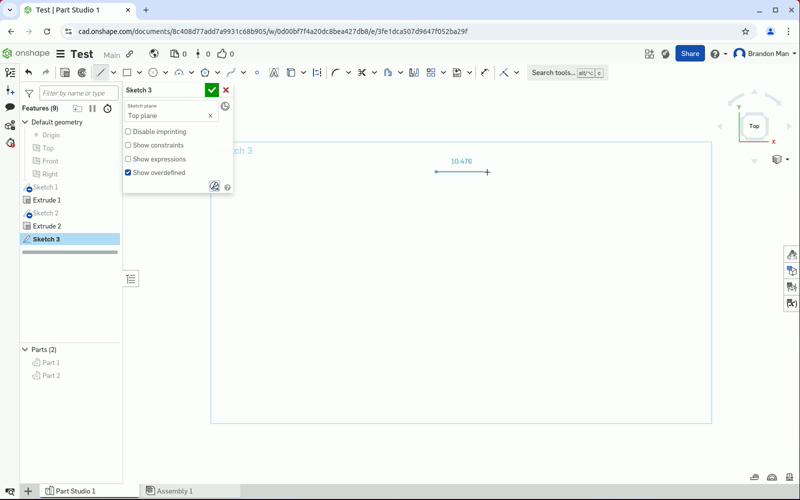
key_up(shift)
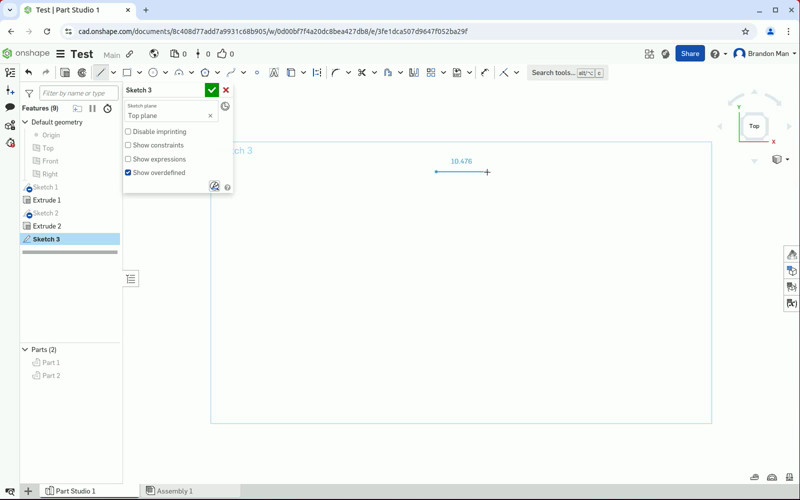
key_down(shift)
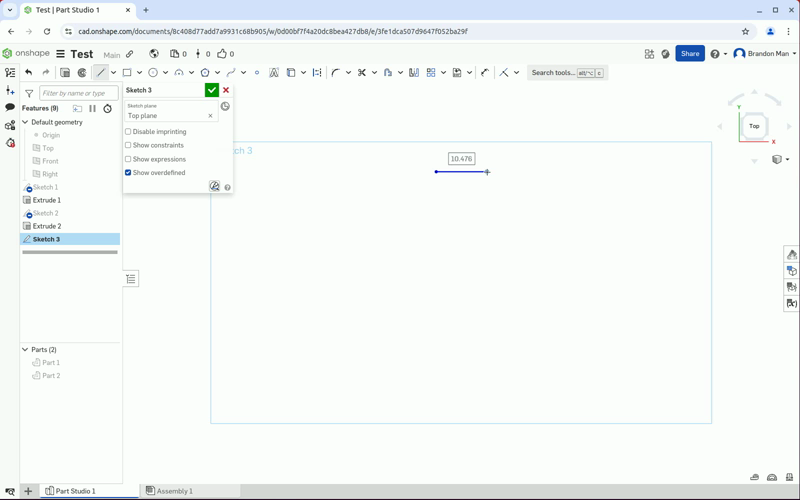
mouse_move(517, 171)
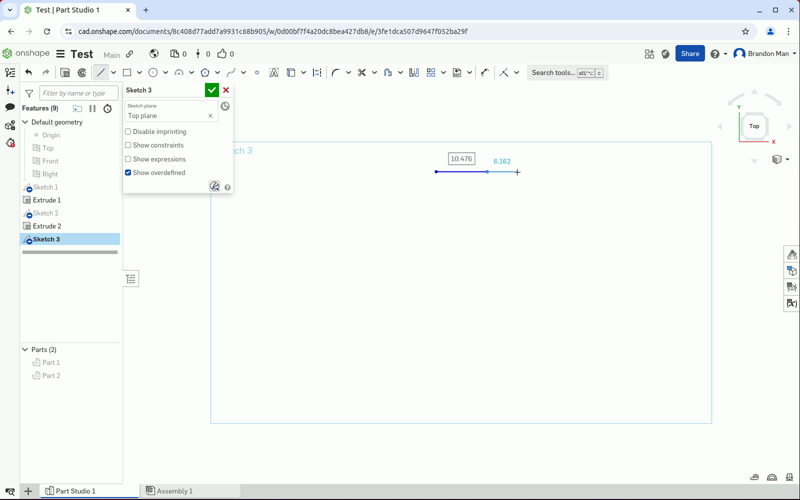
mouse_move(487, 170)
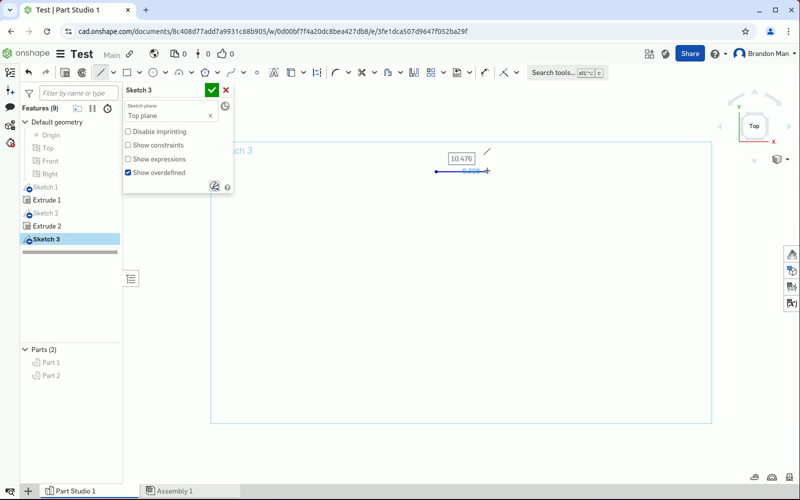
scroll(6)
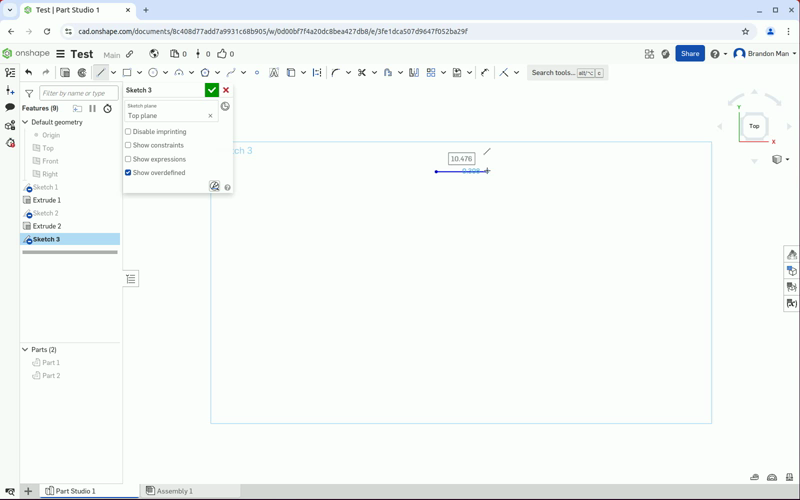
scroll(6)
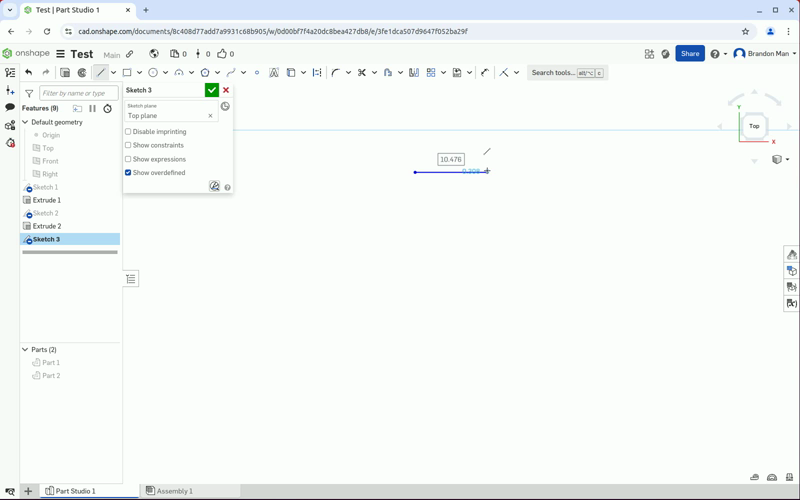
scroll(6)
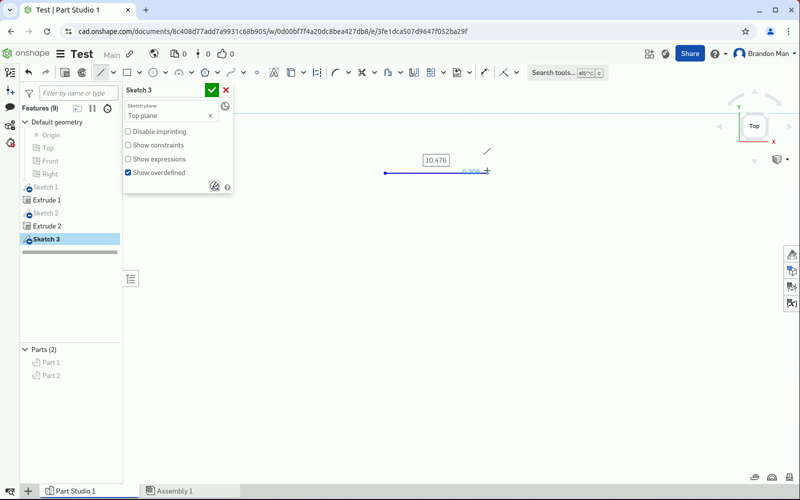
scroll(6)
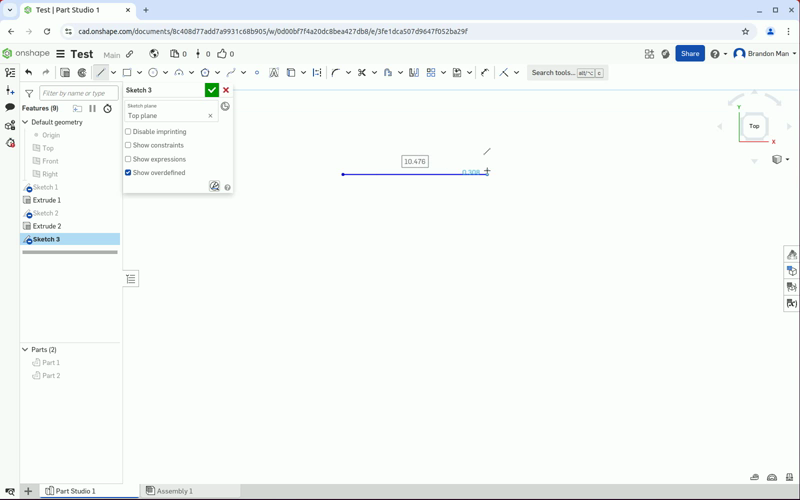
scroll(6)
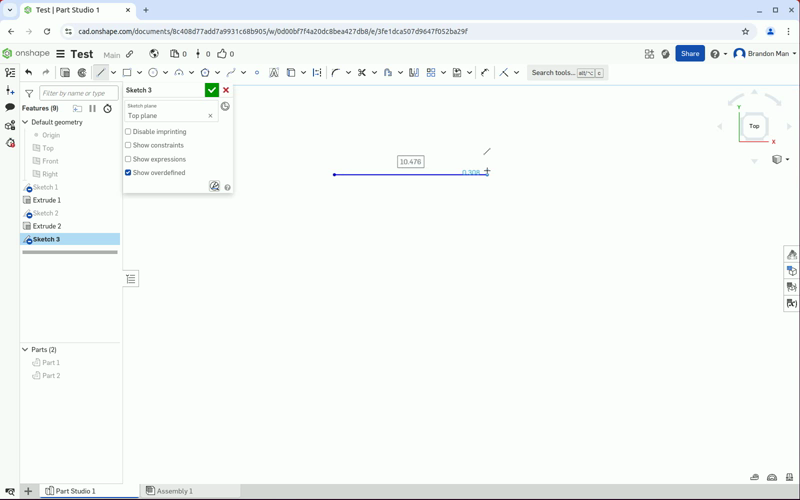
scroll(6)
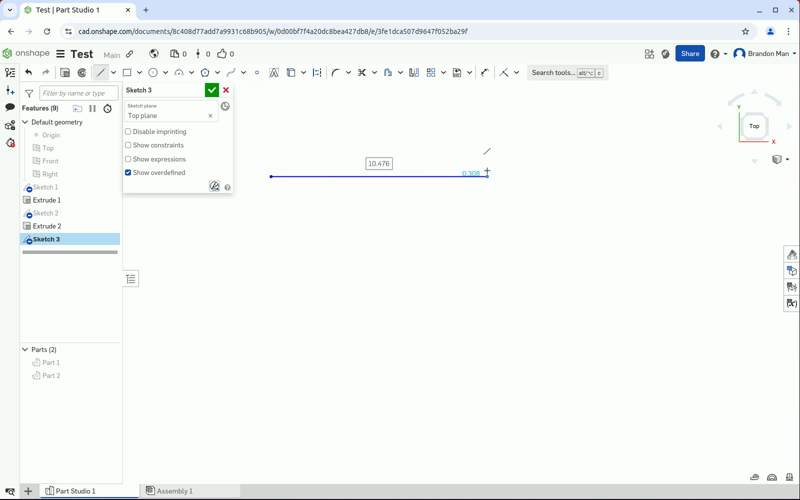
scroll(6)
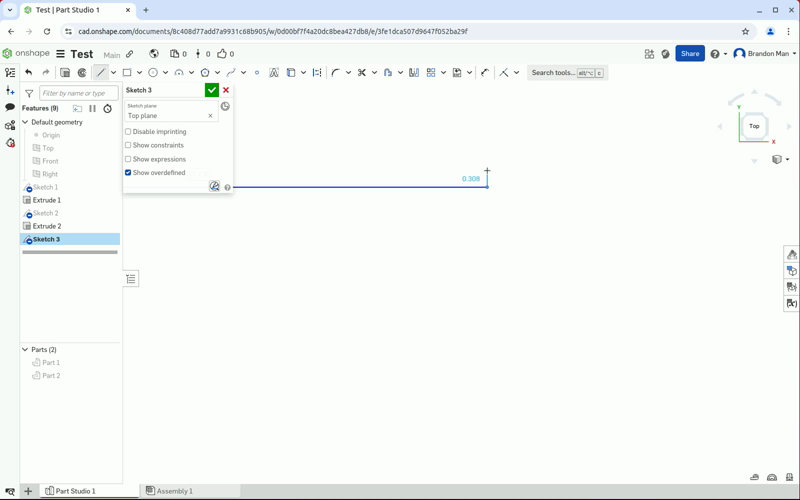
click(487, 170)
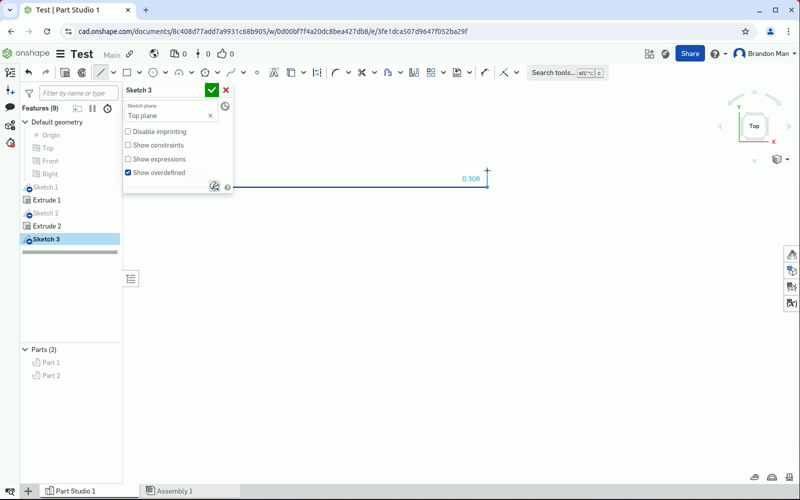
scroll(-6)
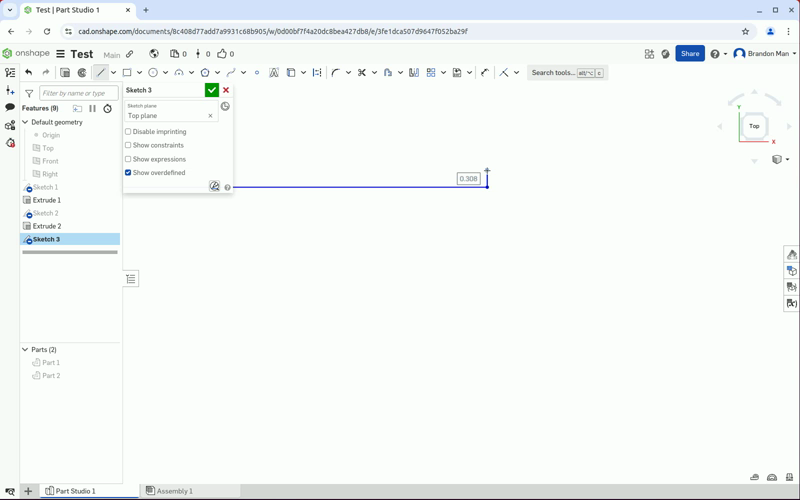
scroll(-6)
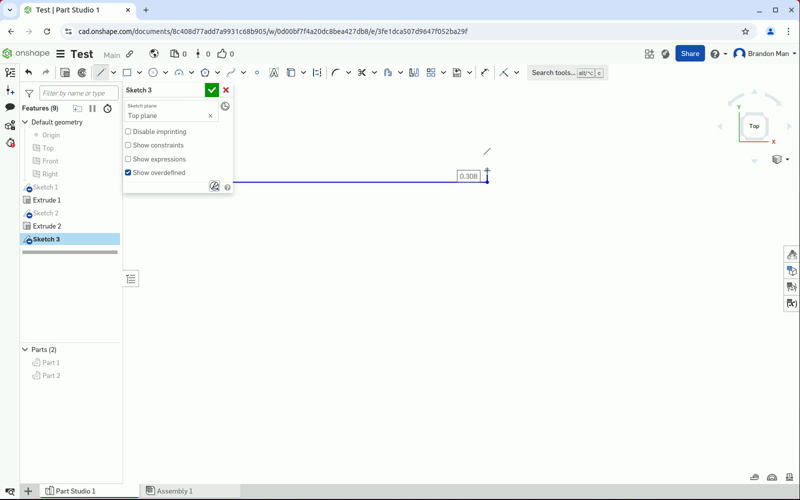
scroll(-6)
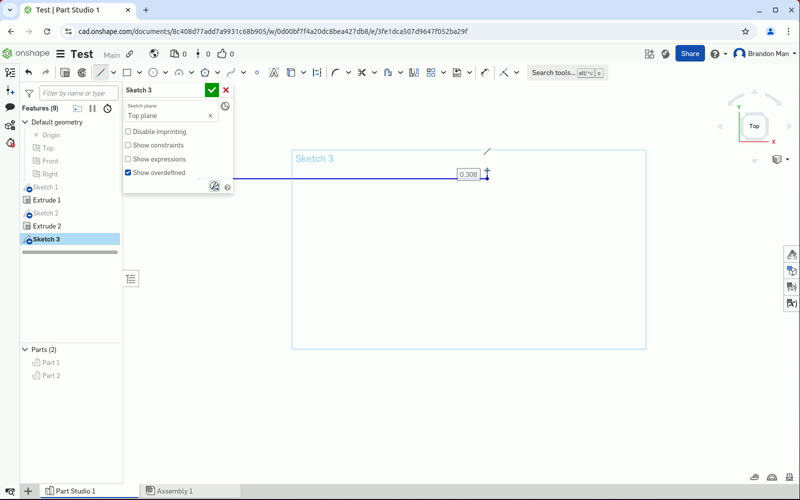
scroll(-6)
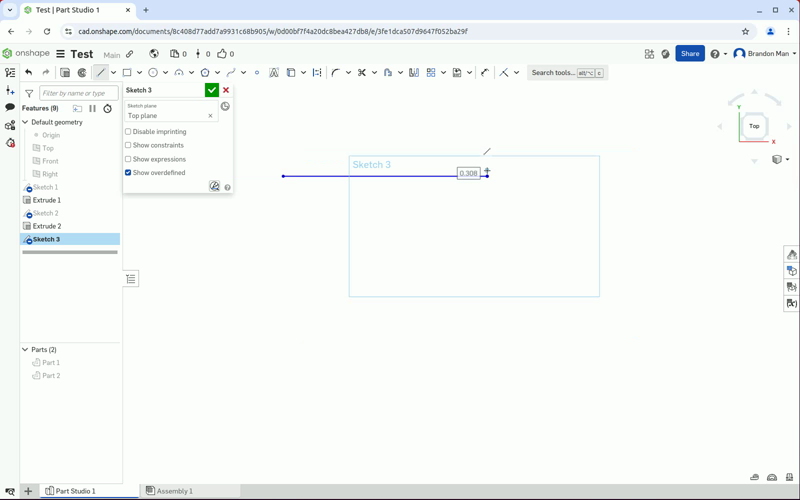
scroll(-6)
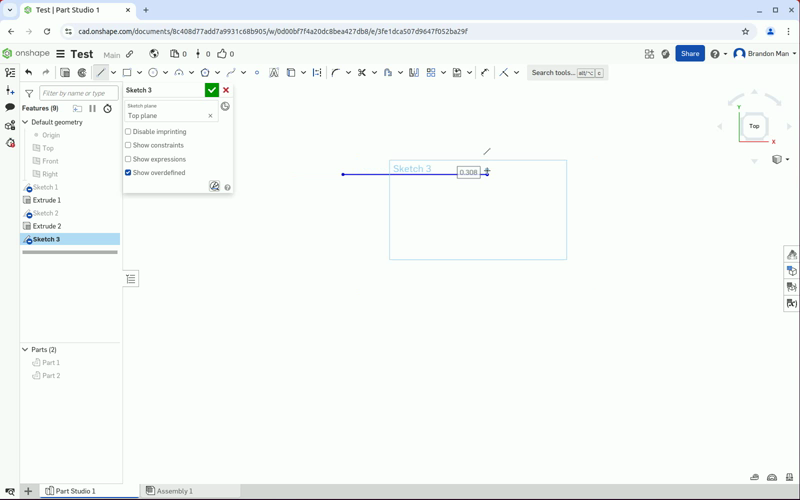
scroll(-6)
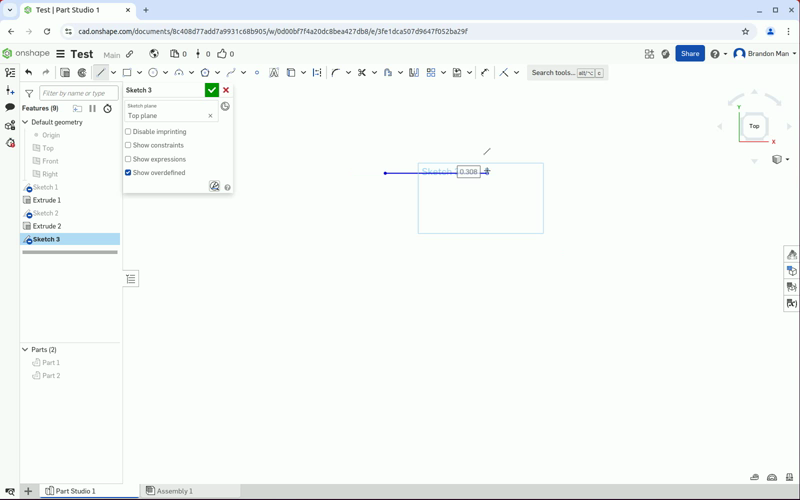
scroll(-6)
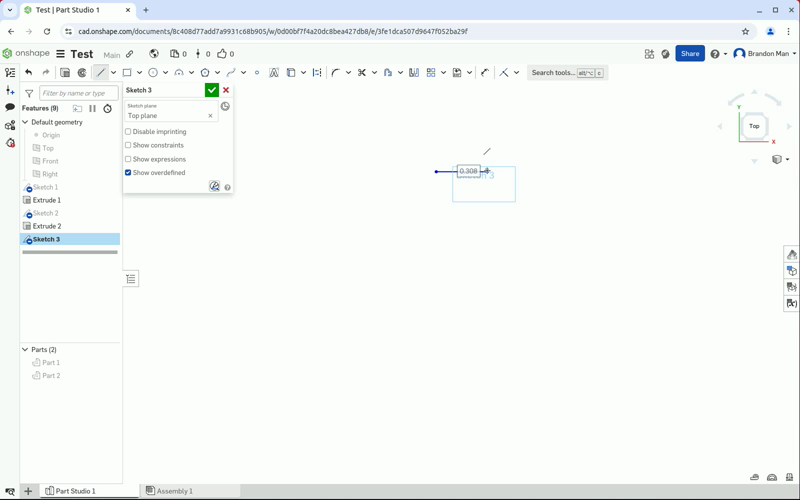
key_up(shift)
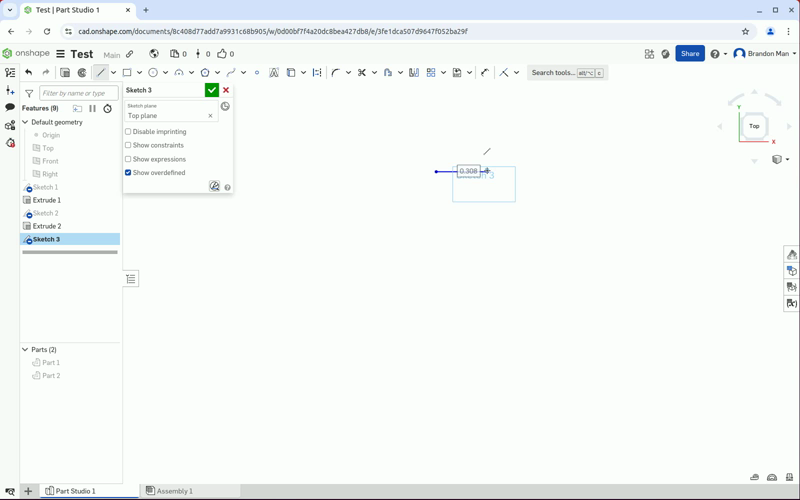
key_down(shift)
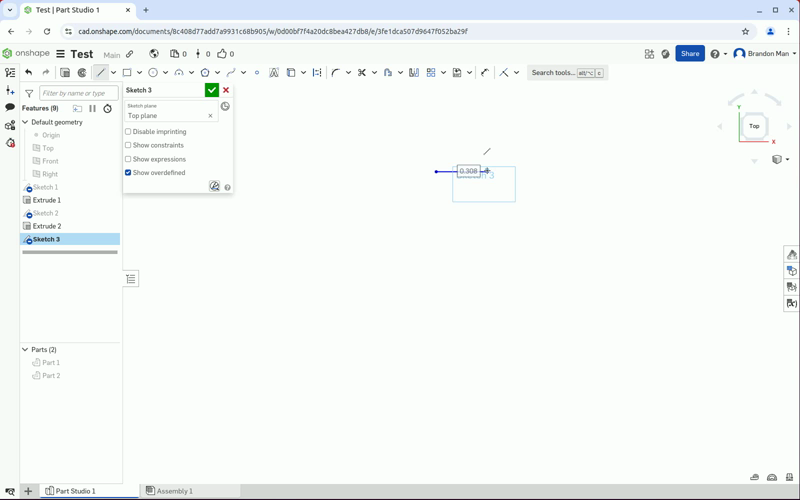
mouse_move(517, 170)
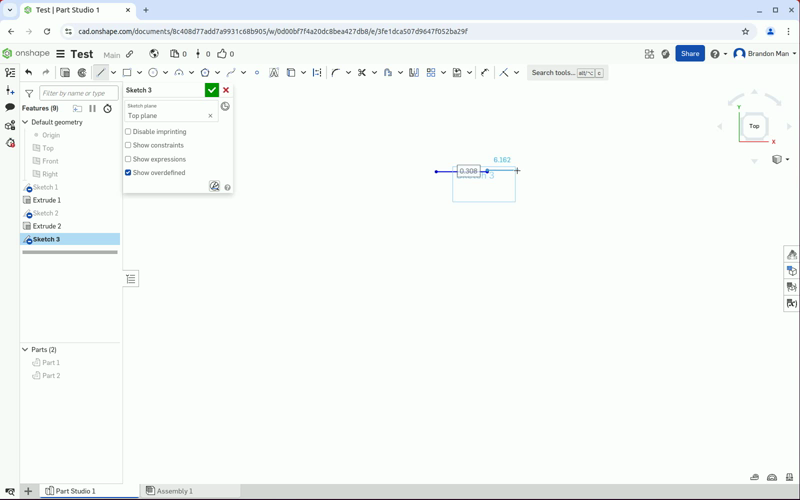
mouse_move(436, 170)
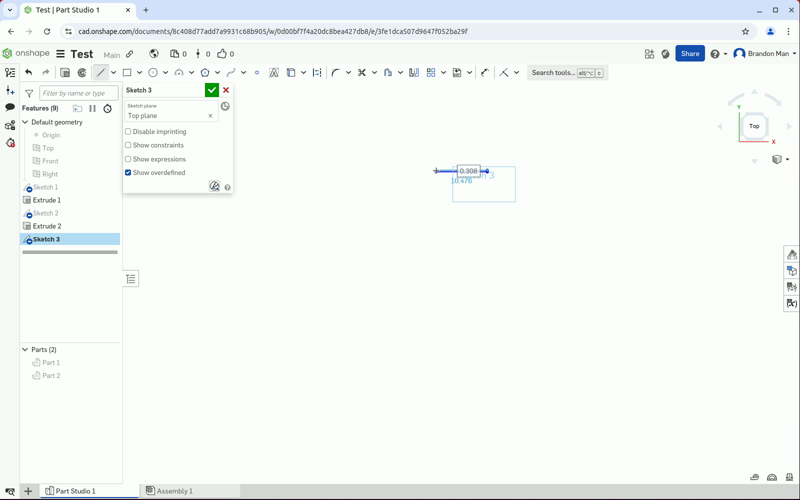
scroll(6)
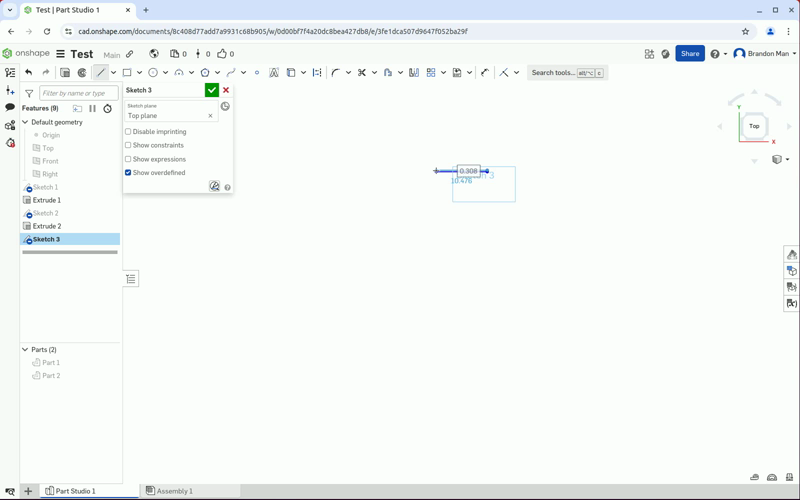
scroll(6)
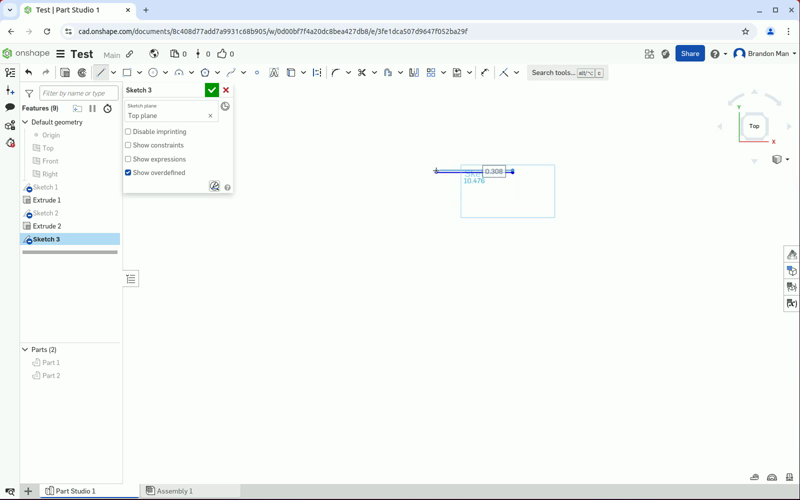
scroll(6)
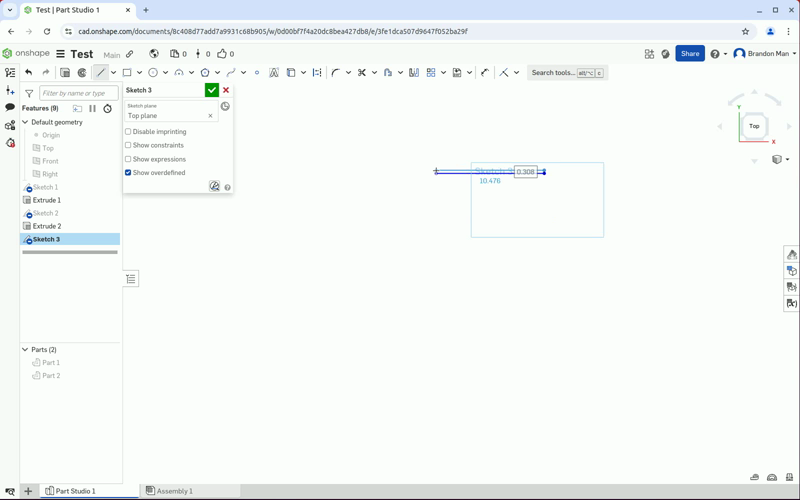
scroll(6)
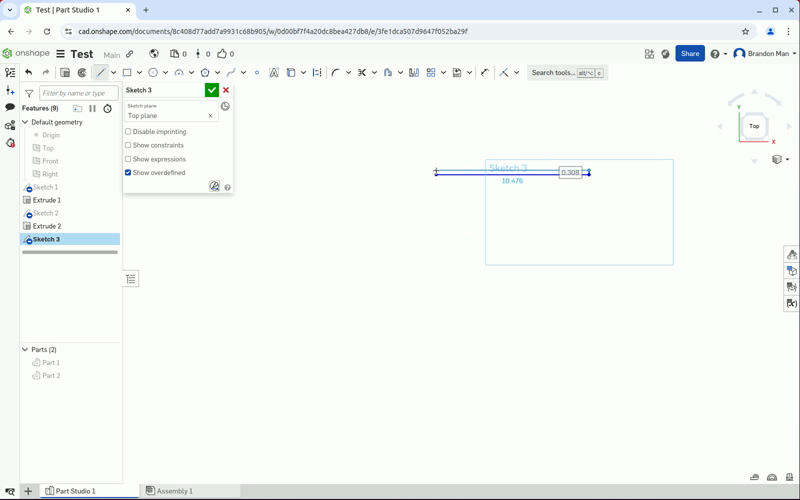
scroll(6)
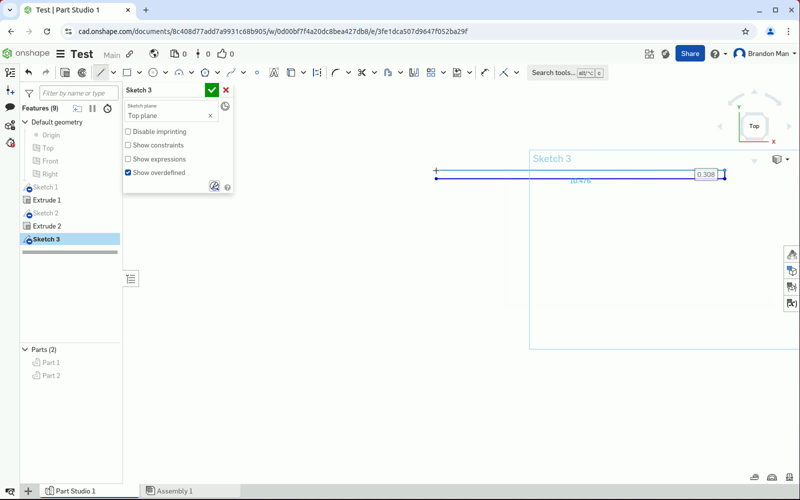
scroll(6)
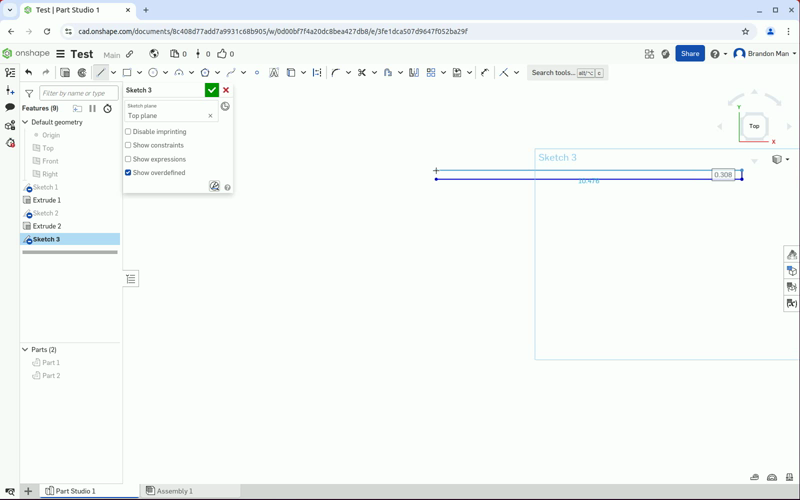
scroll(6)
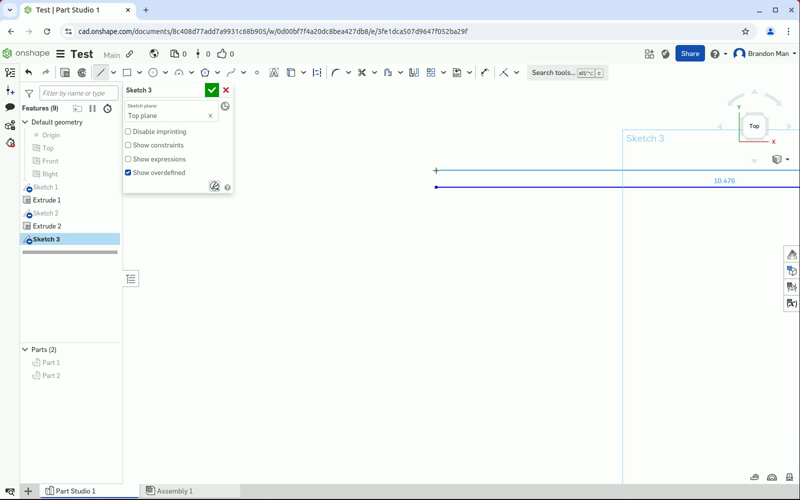
click(436, 170)
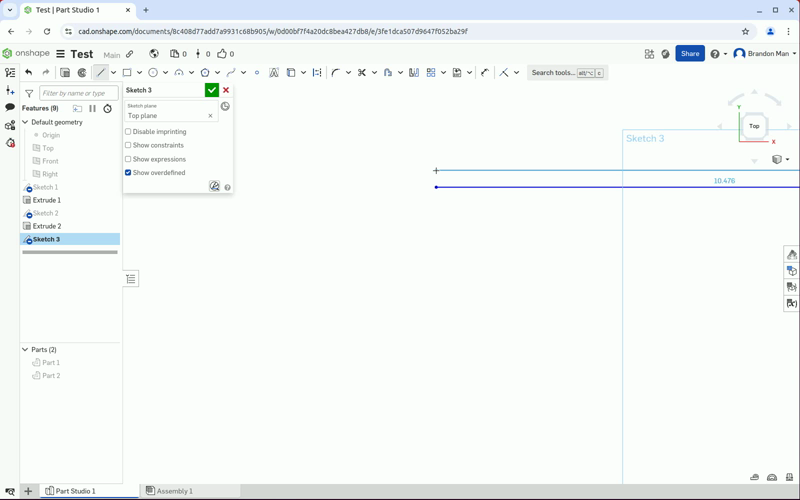
scroll(-6)
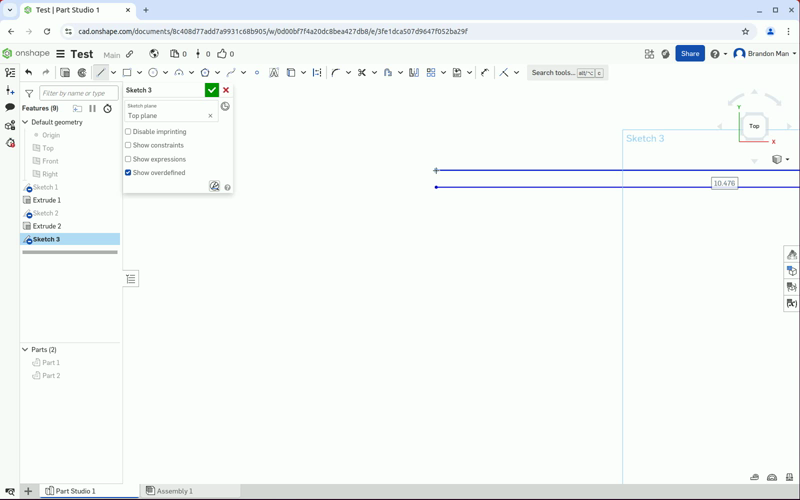
scroll(-6)
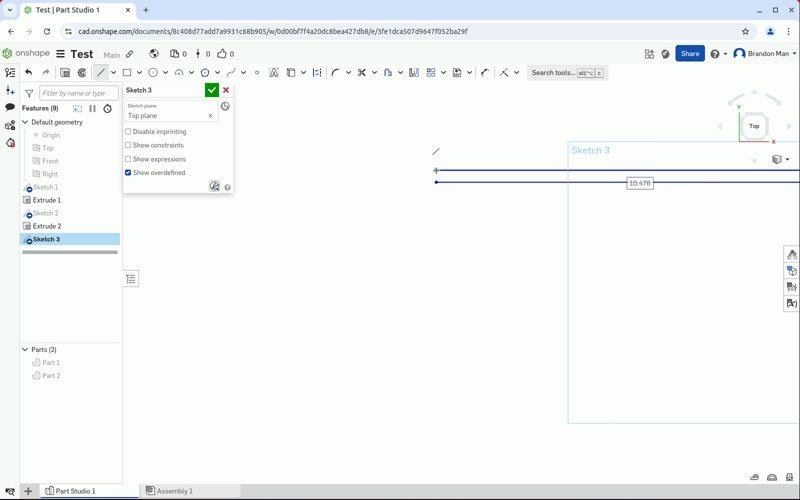
scroll(-6)
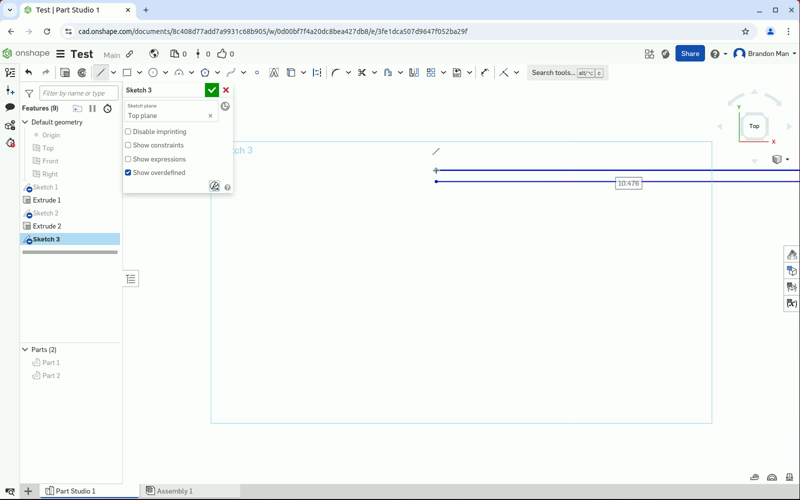
scroll(-6)
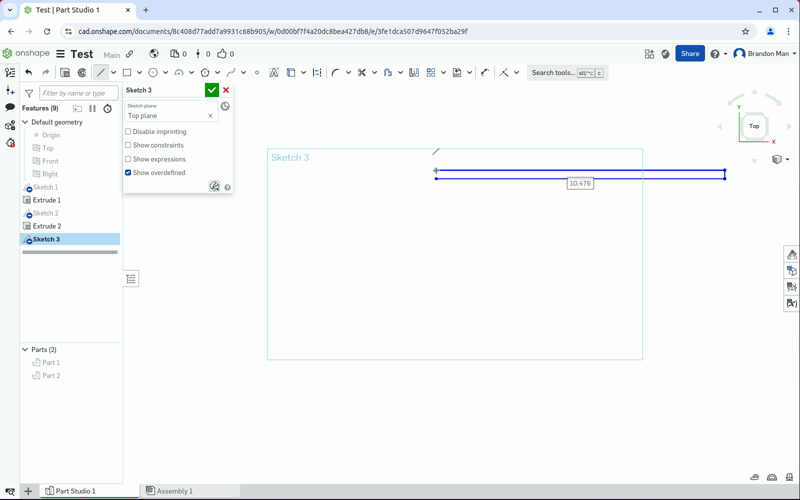
scroll(-6)
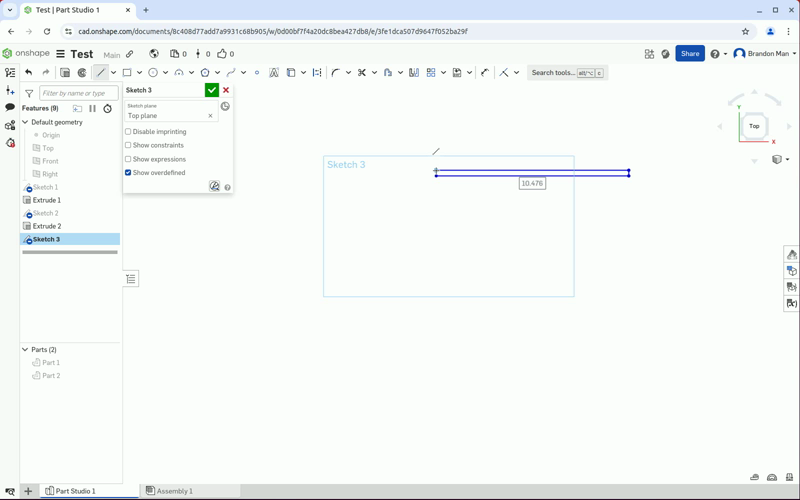
scroll(-6)
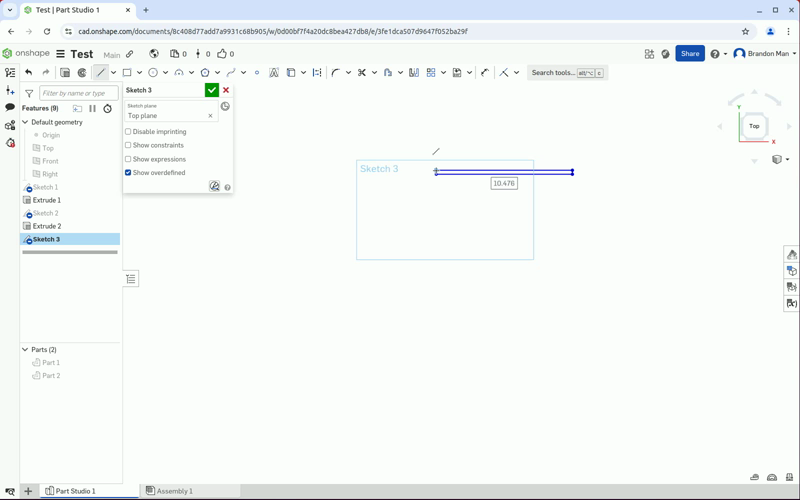
scroll(-6)
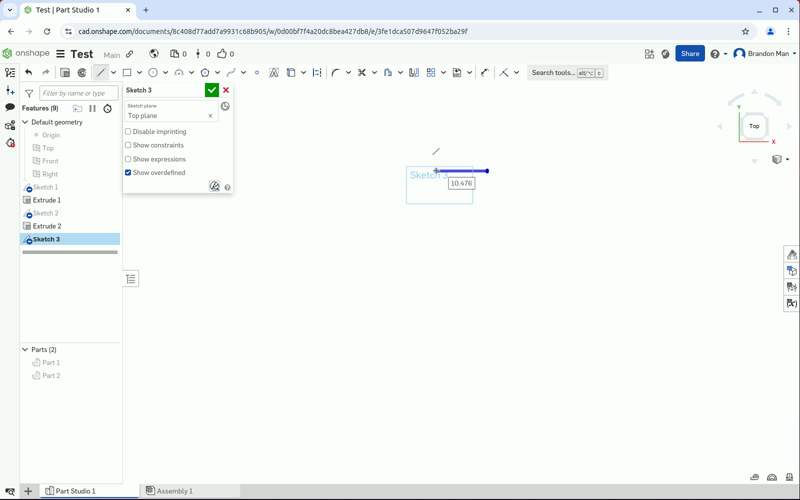
key_up(shift)
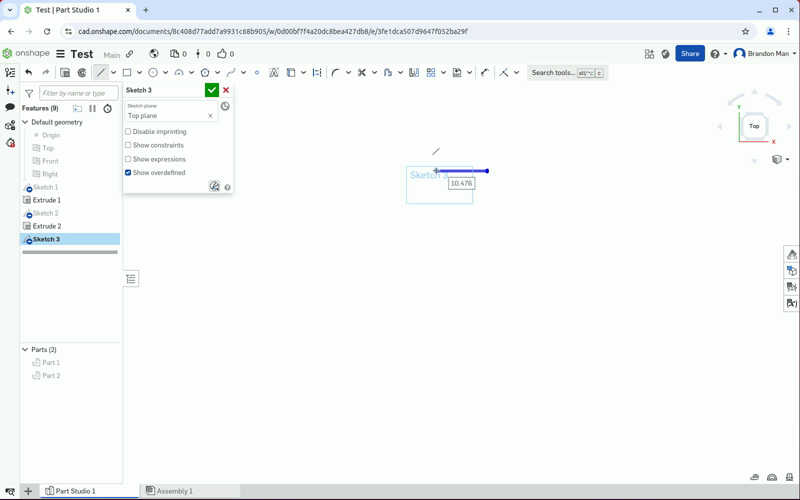
mouse_move(466, 170)
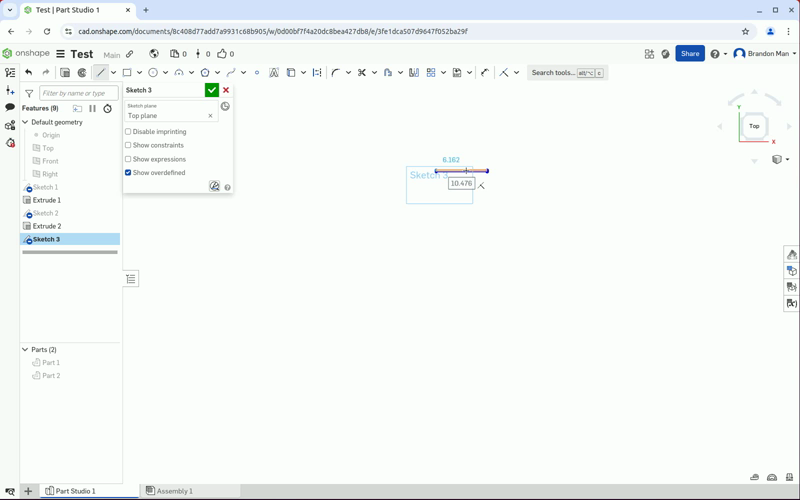
key_down(shift)
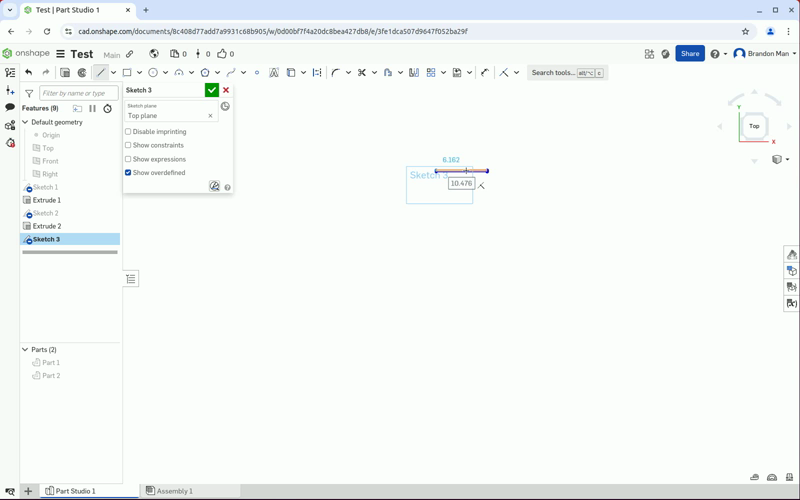
mouse_move(436, 171)
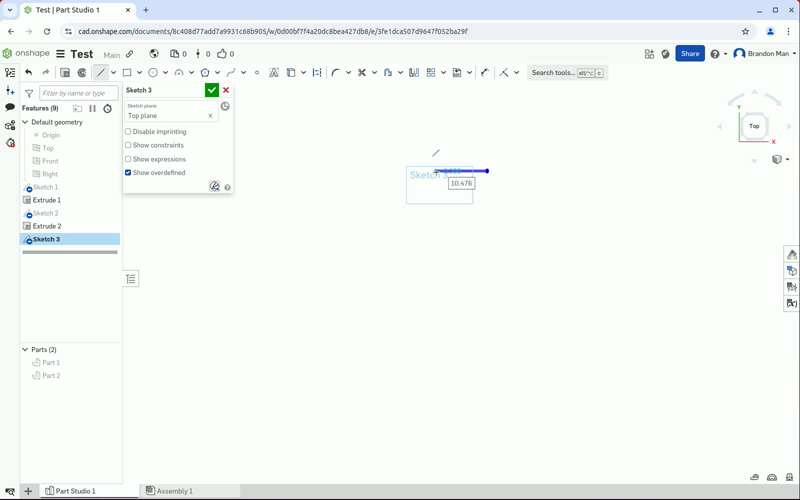
scroll(6)
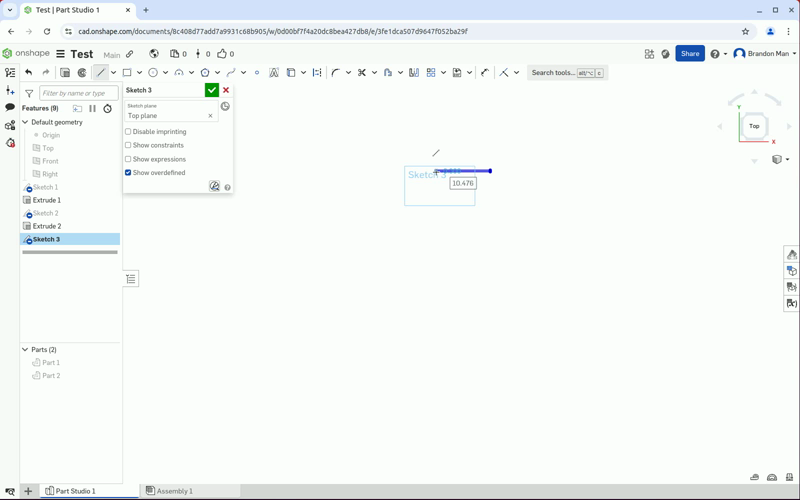
scroll(6)
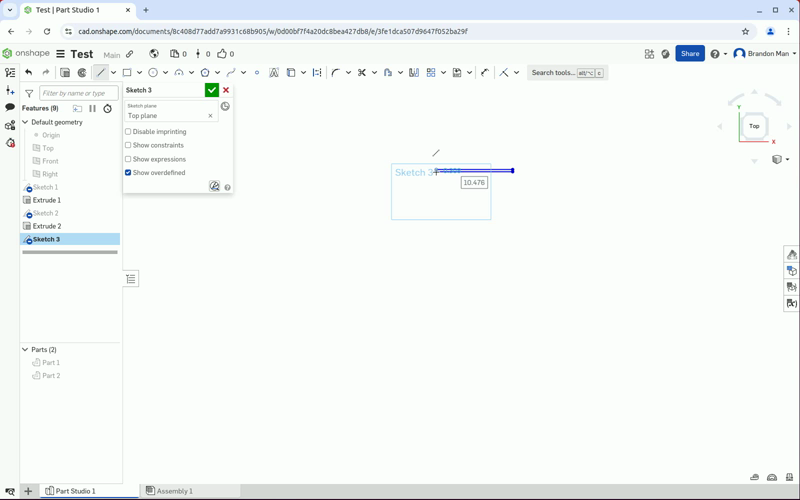
scroll(6)
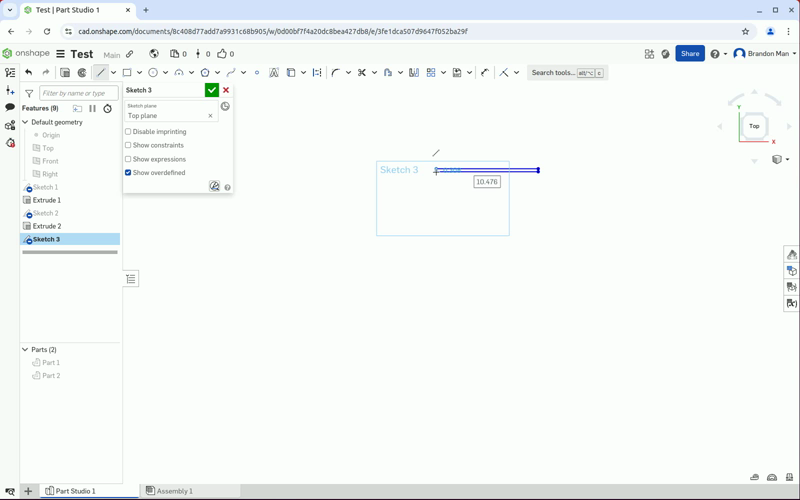
scroll(6)
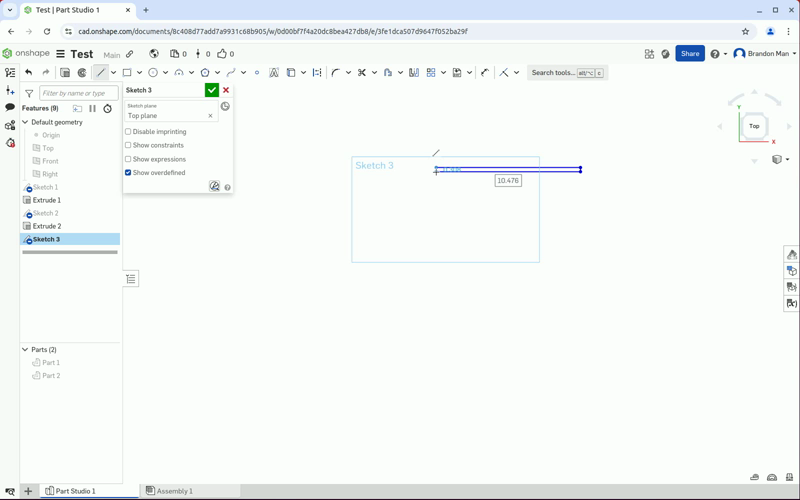
scroll(6)
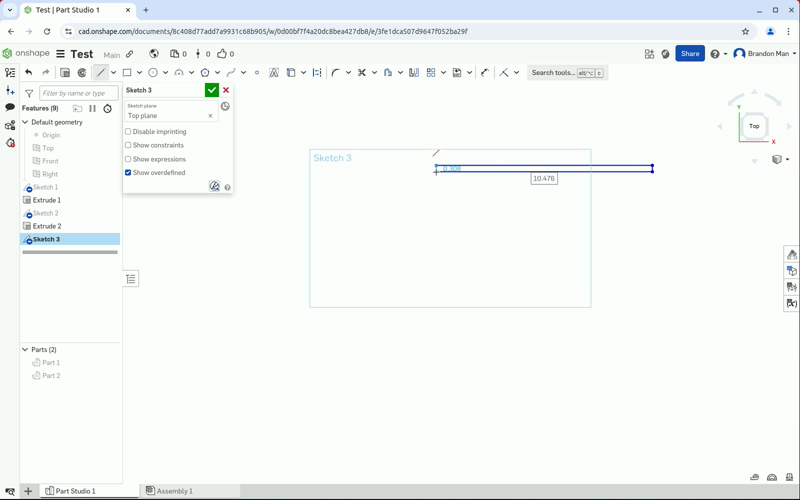
scroll(6)
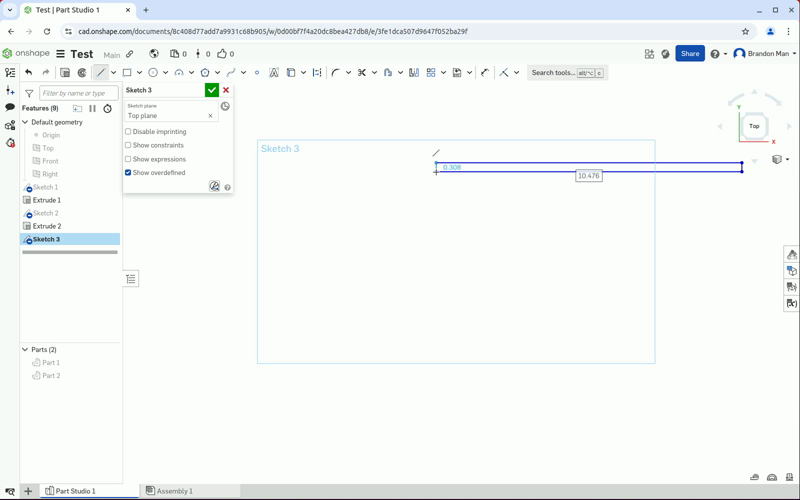
scroll(6)
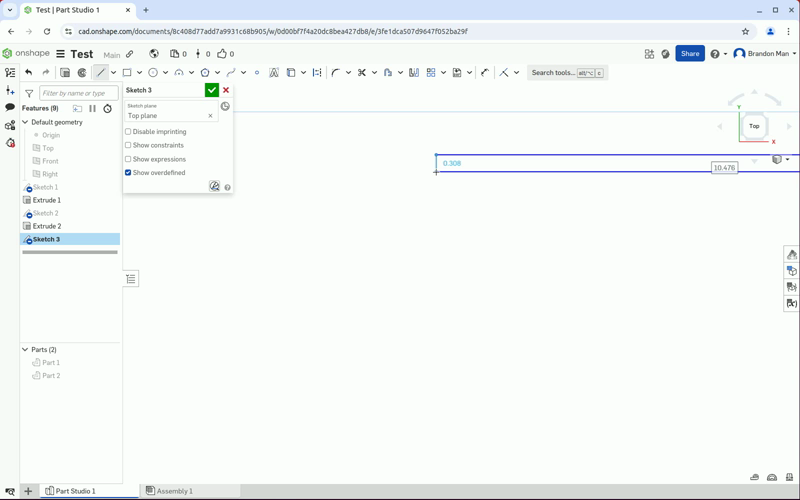
key_up(shift)
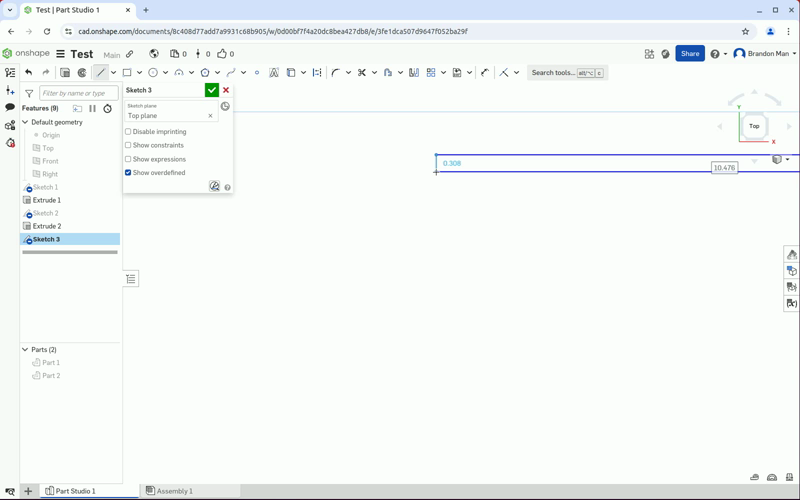
click(436, 171)
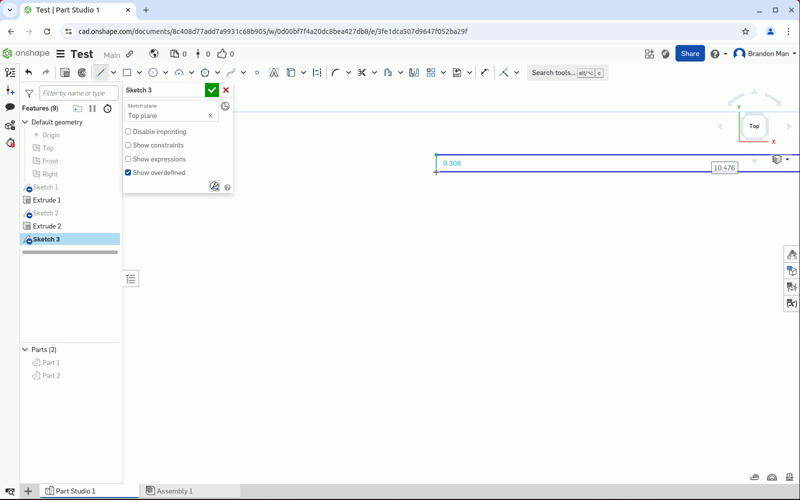
scroll(-6)
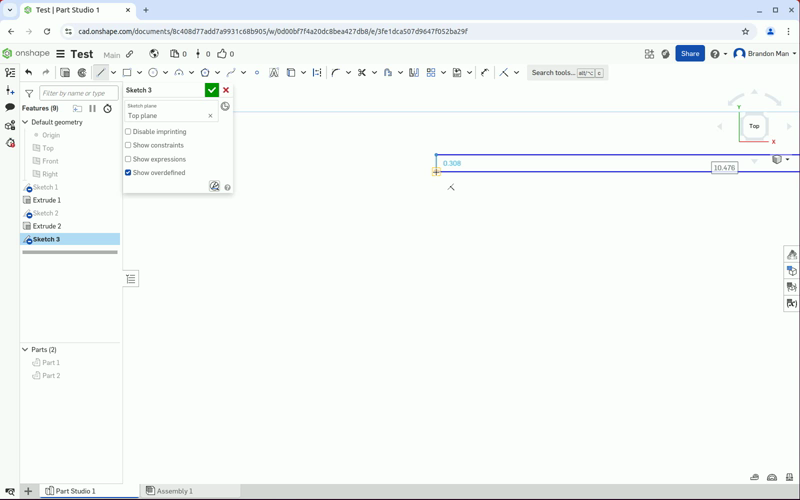
scroll(-6)
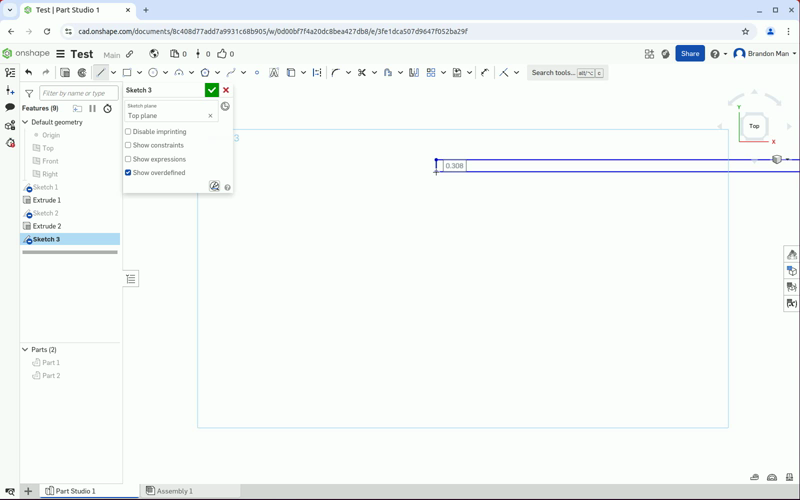
scroll(-6)
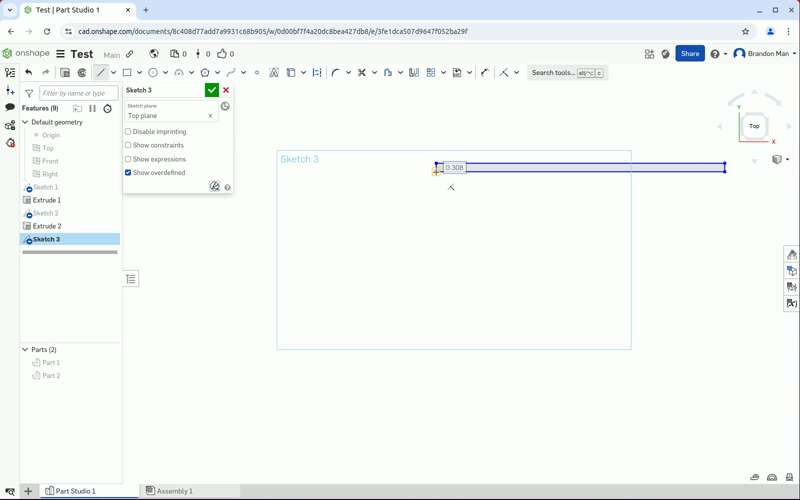
scroll(-6)
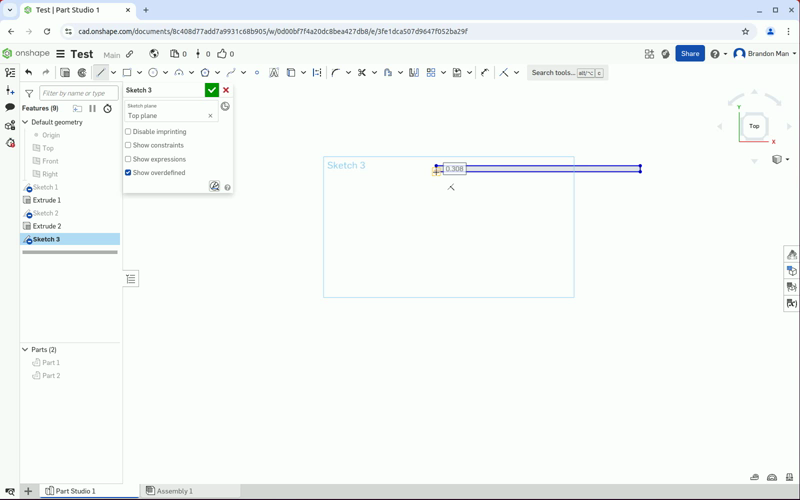
scroll(-6)
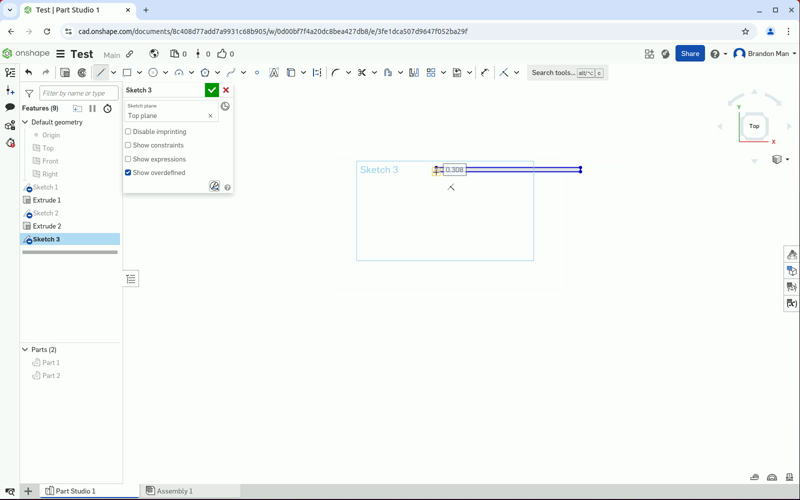
scroll(-6)
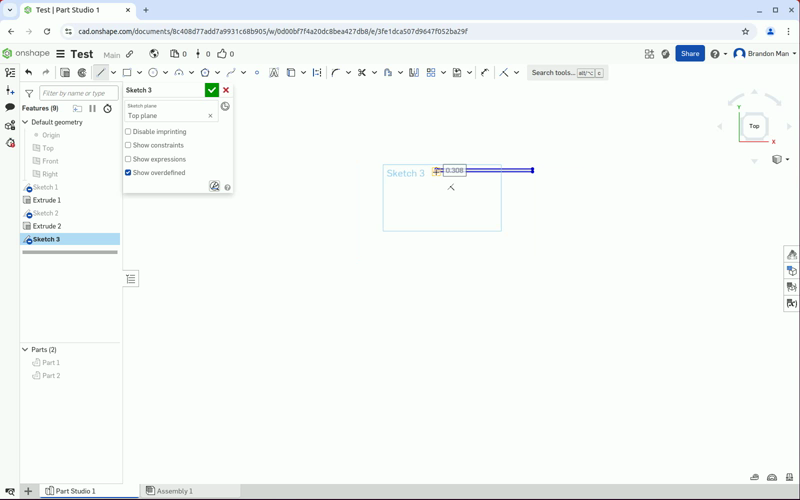
scroll(-6)
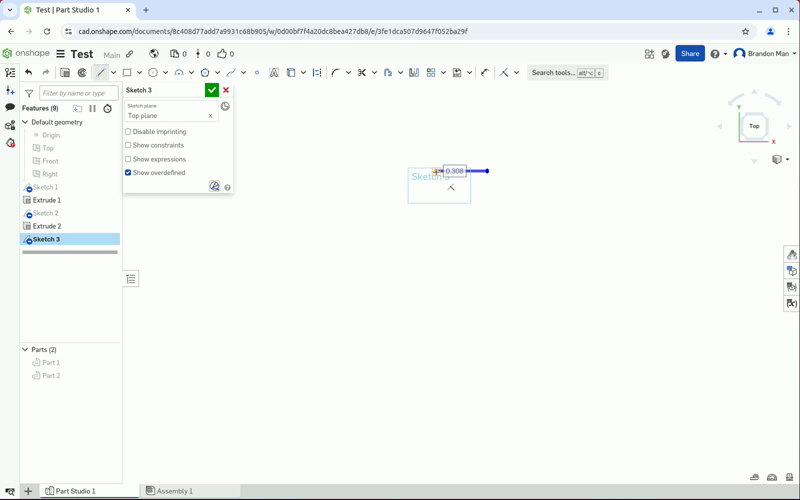
key(esc)
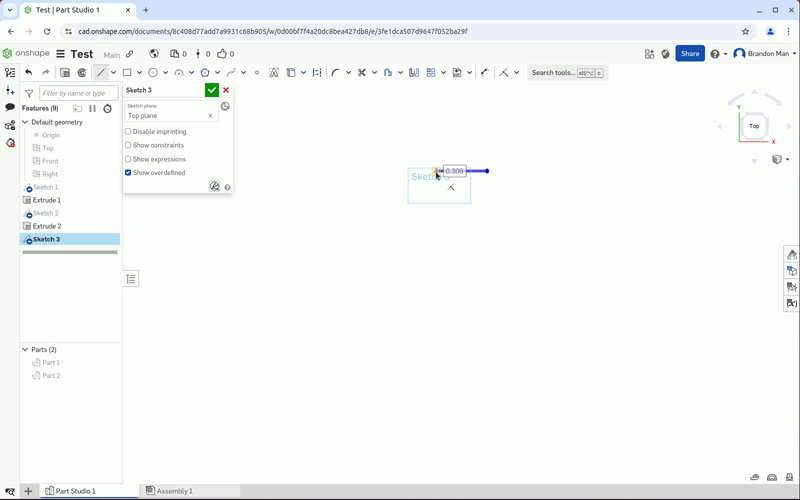
mouse_move(452, 170)
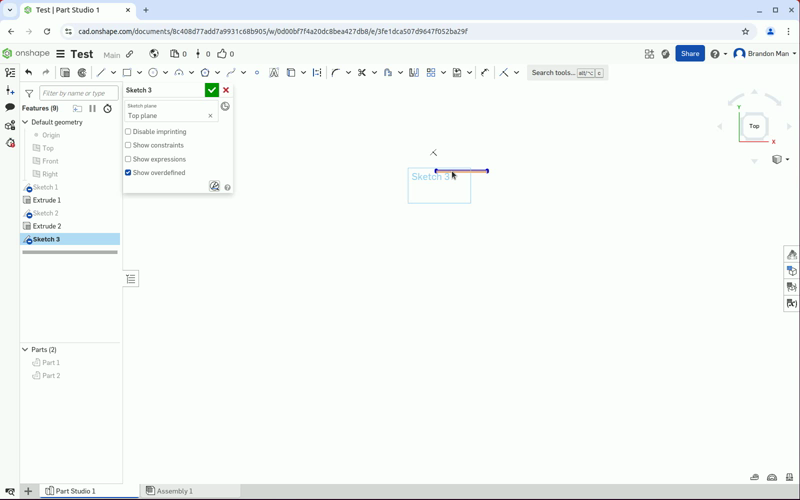
scroll(6)
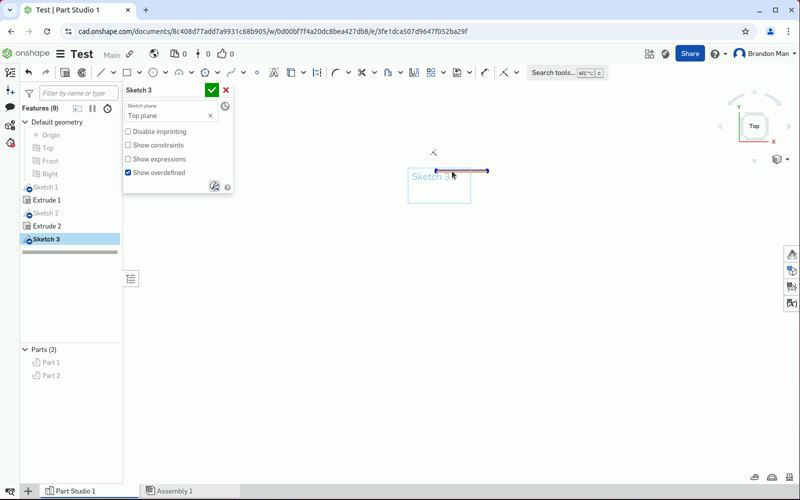
scroll(6)
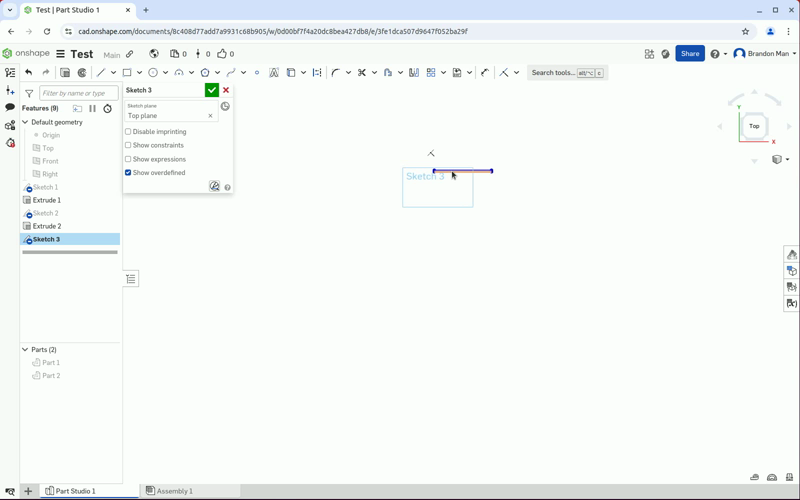
scroll(6)
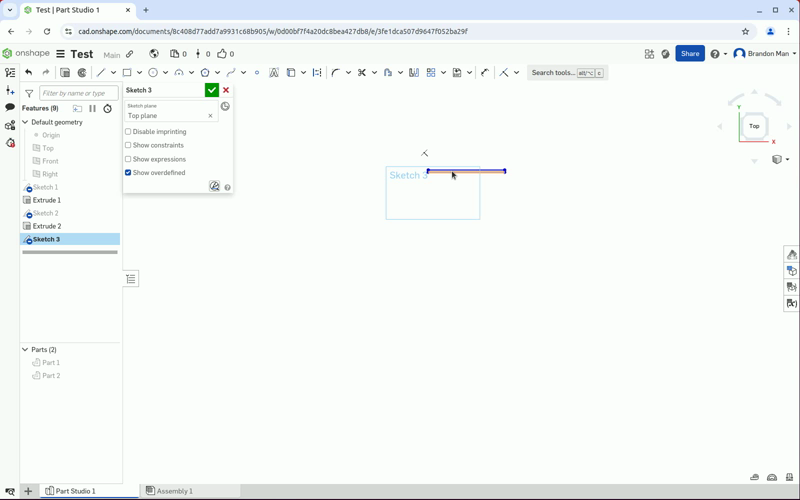
scroll(6)
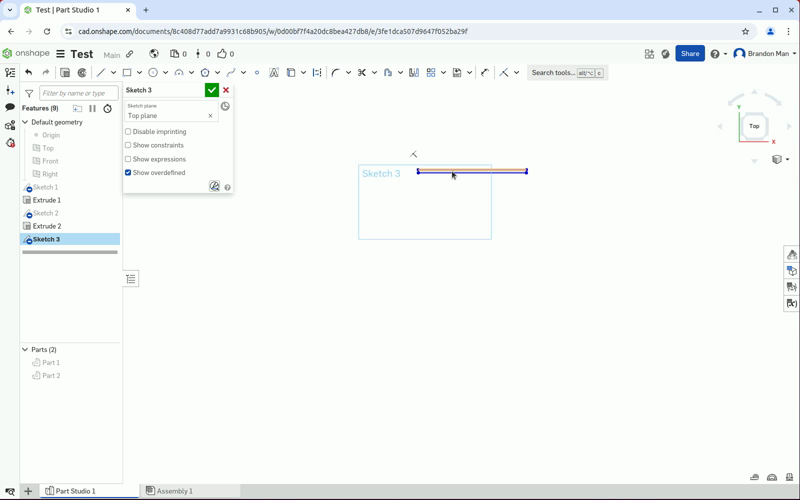
scroll(6)
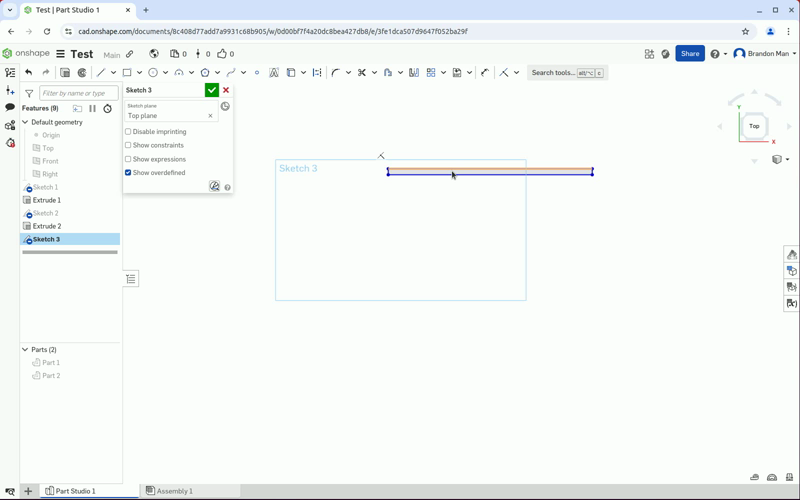
scroll(6)
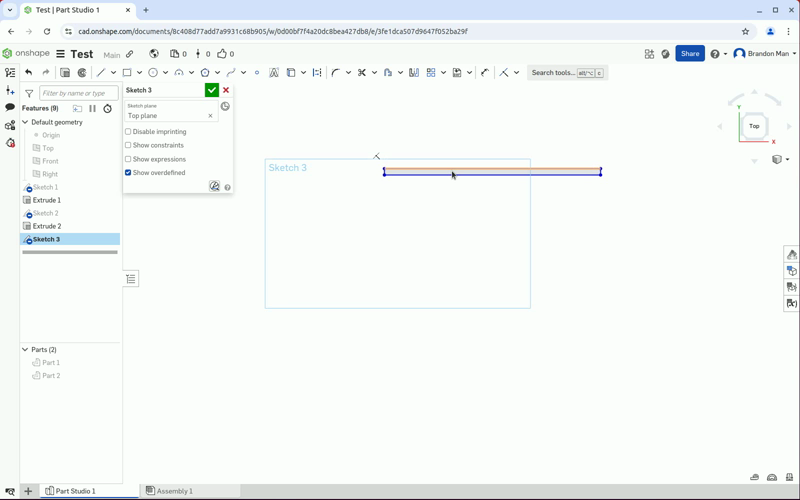
scroll(6)
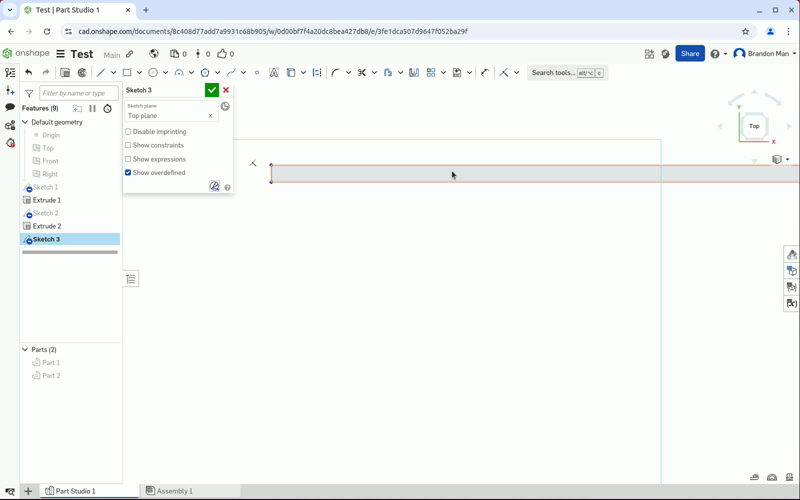
click(452, 170)
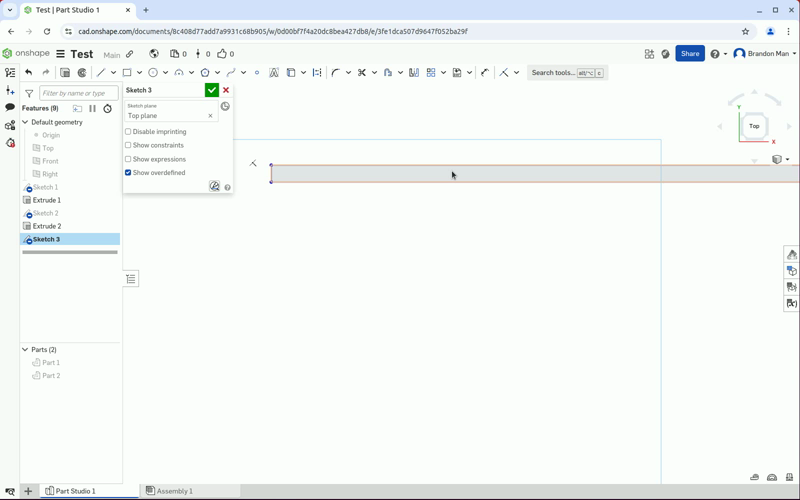
scroll(-6)
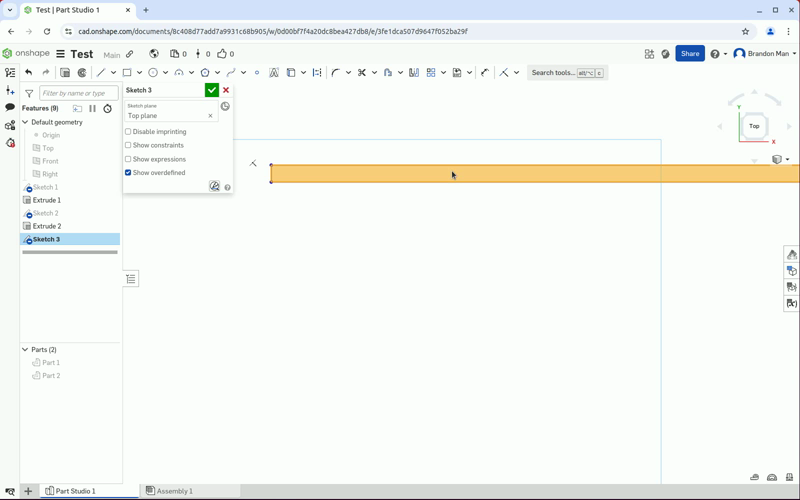
scroll(-6)
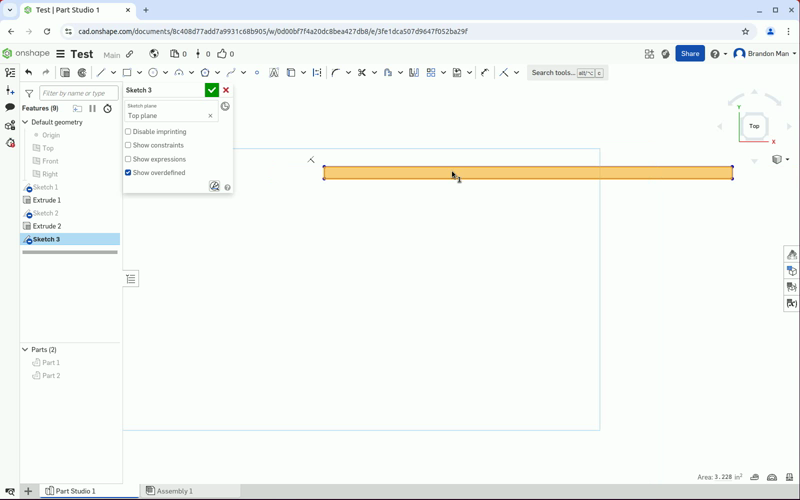
scroll(-6)
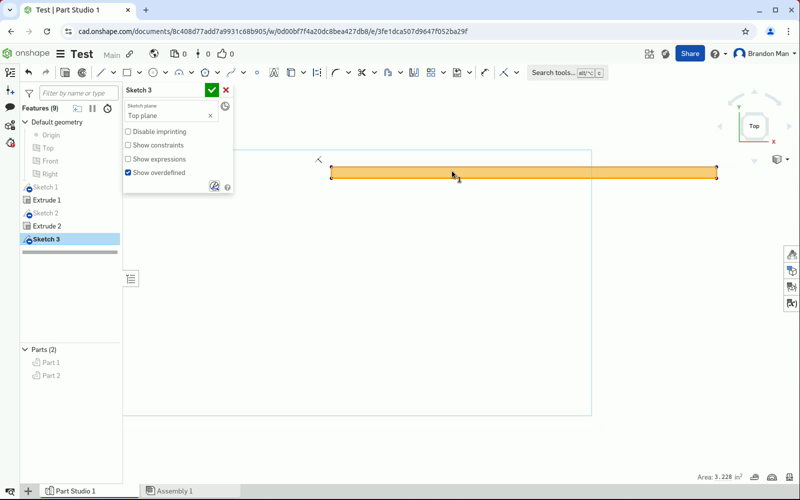
scroll(-6)
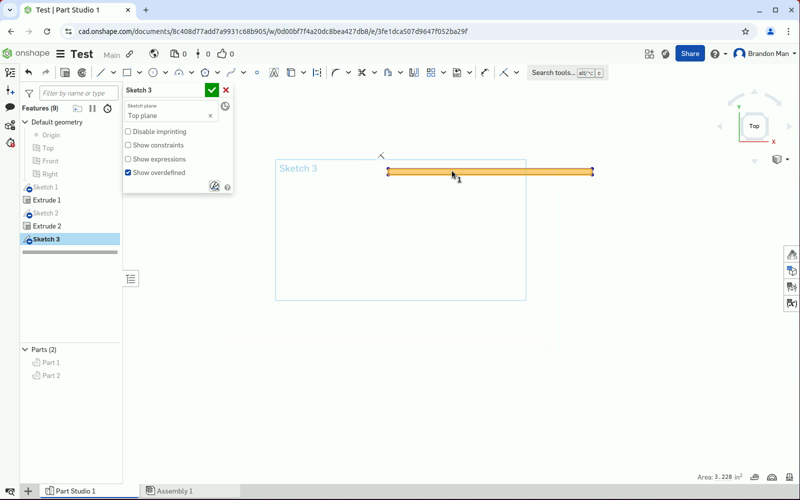
scroll(-6)
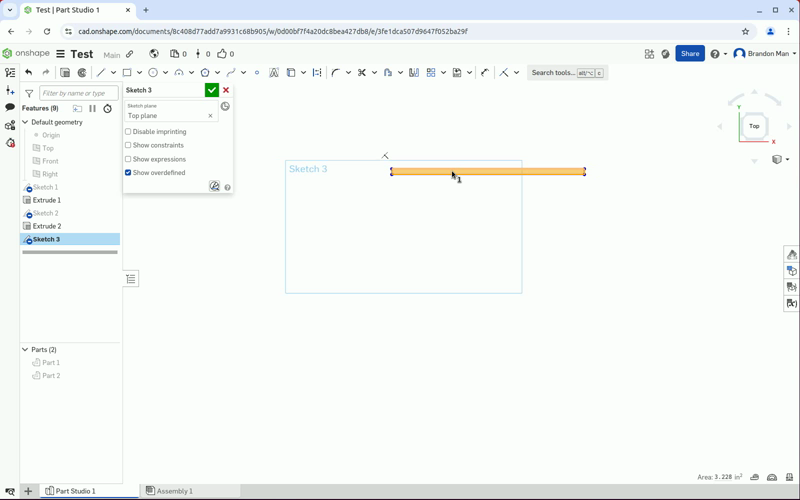
scroll(-6)
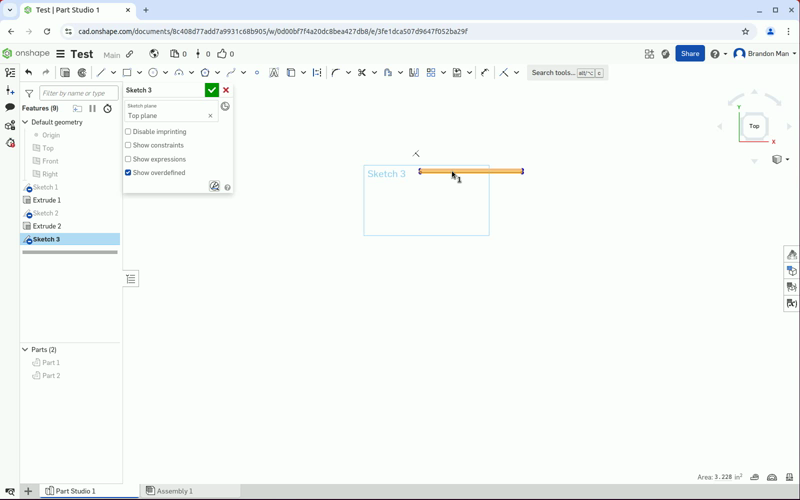
scroll(-6)
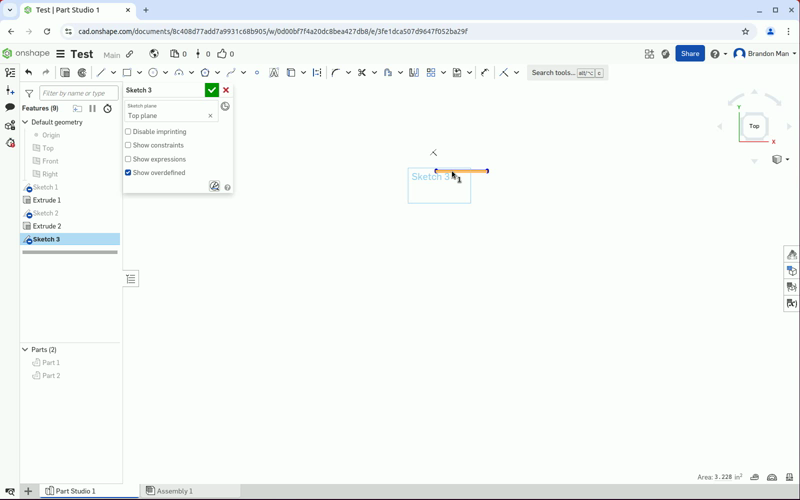
mouse_move(73, 352)
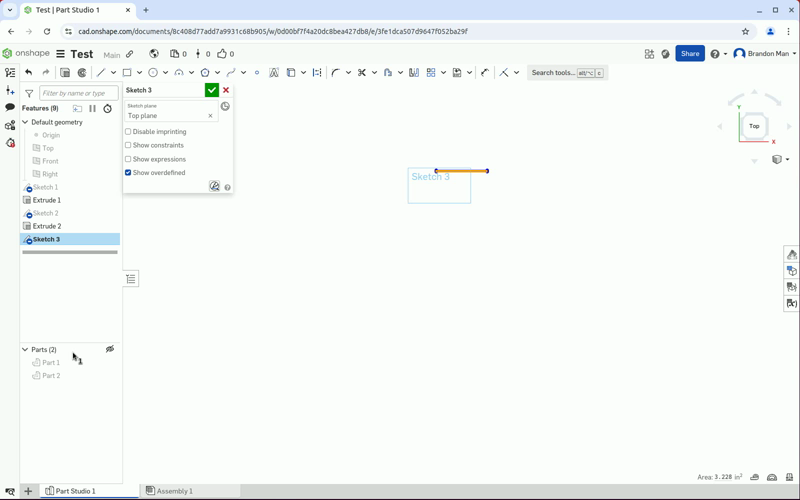
key(shift+y)
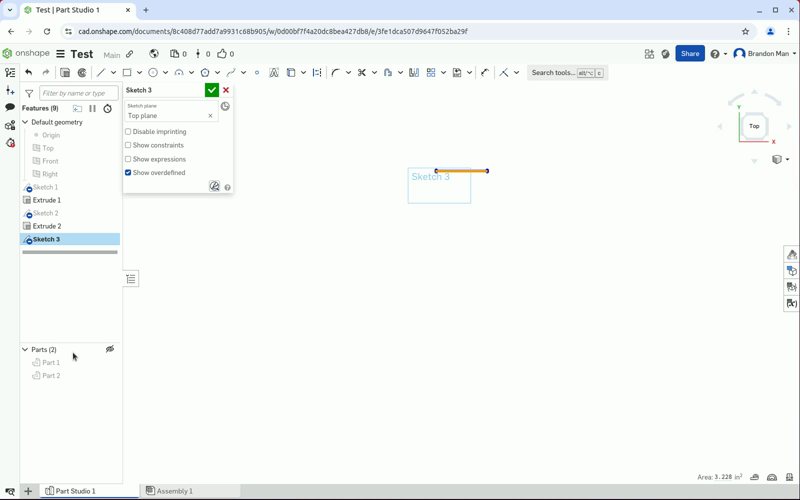
key(shift+e)
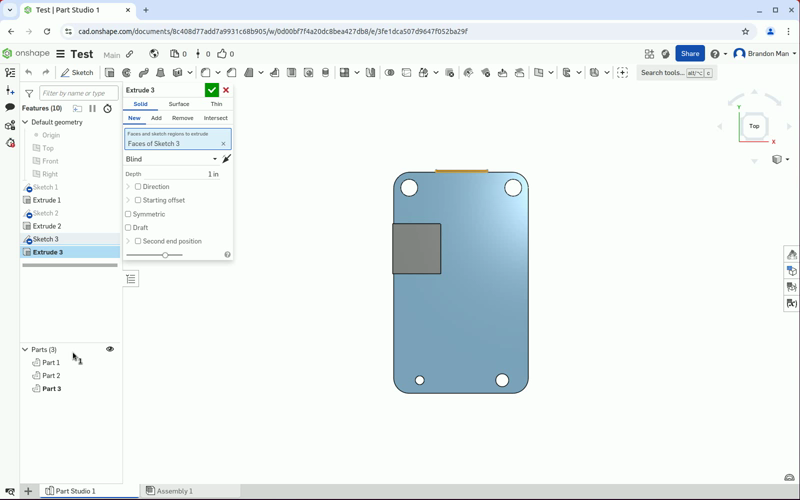
mouse_move(143, 106)
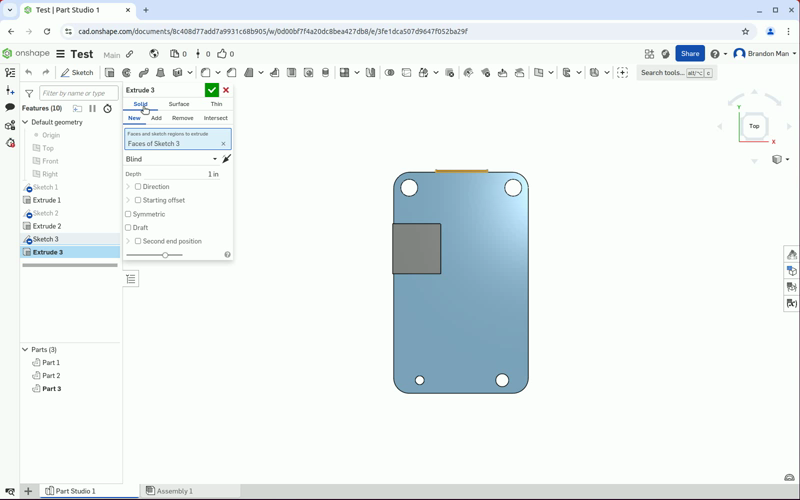
click(143, 106)
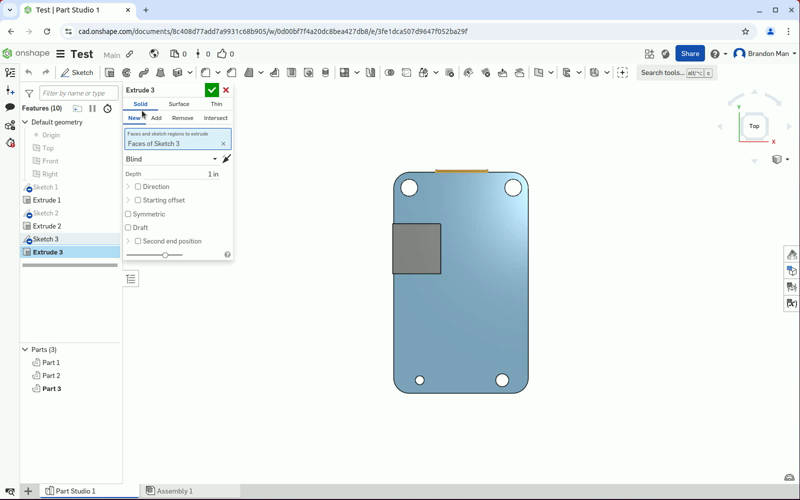
mouse_move(137, 120)
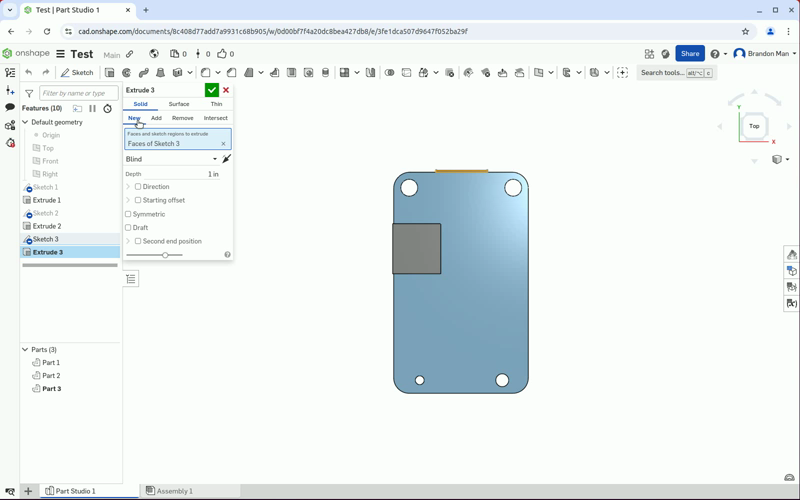
click(137, 120)
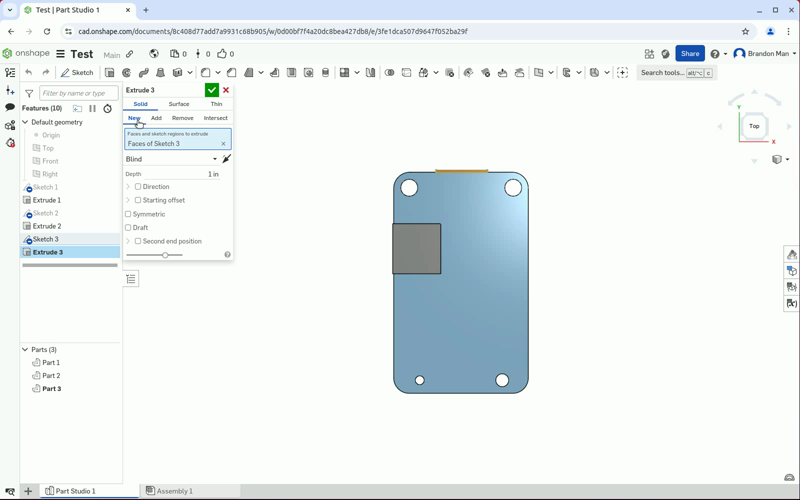
key(tab, 4)
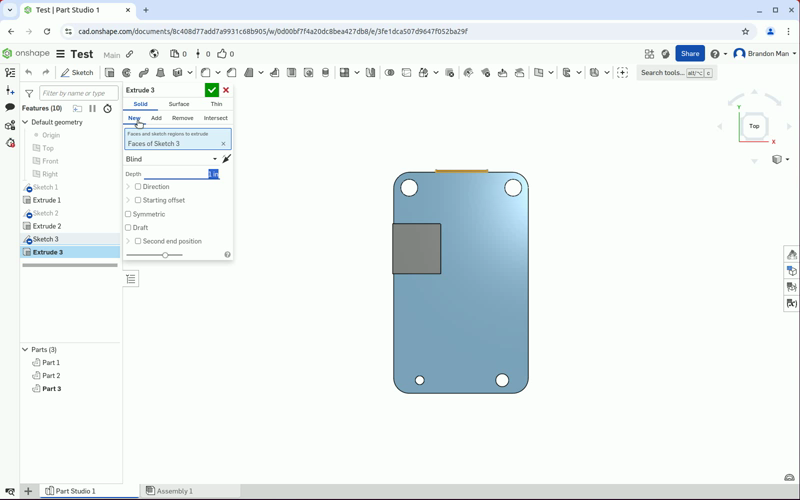
text(3.129)
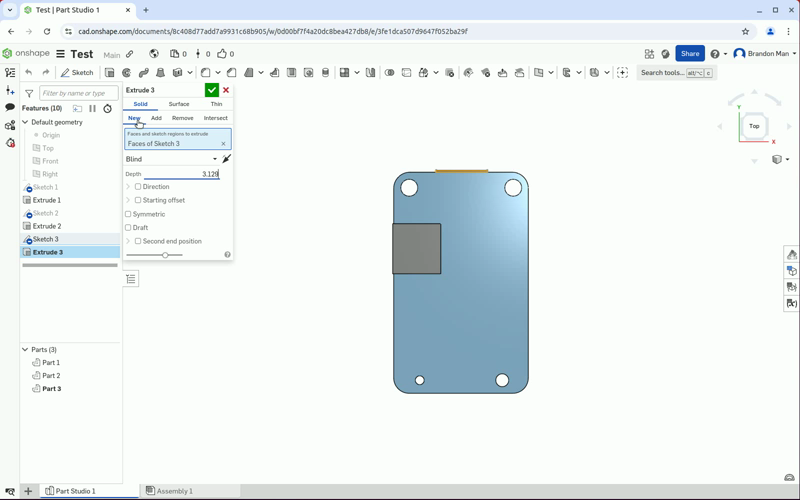
key(enter)
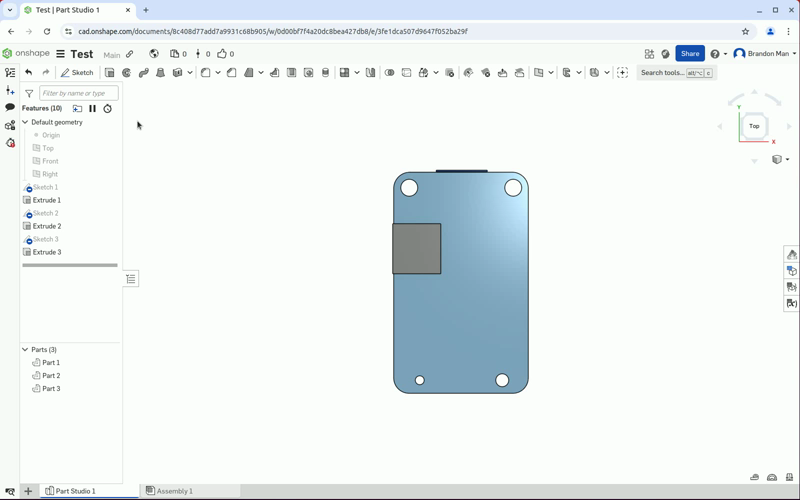
key(shift+h)
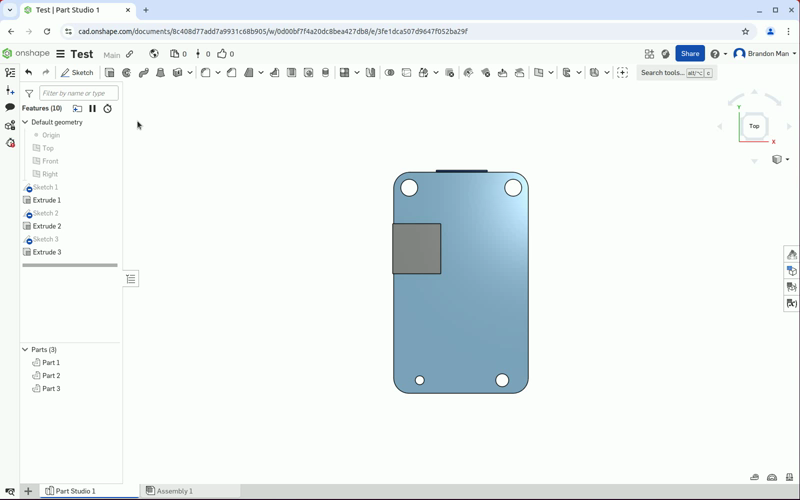
key(shift+h)
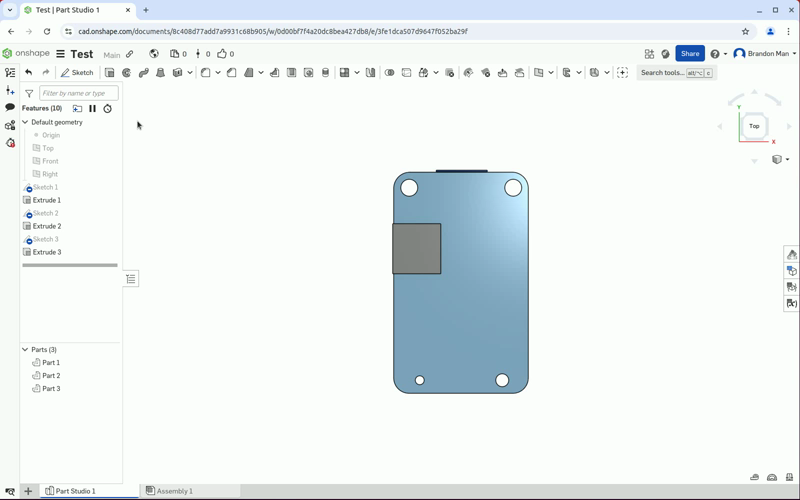
mouse_move(73, 189)
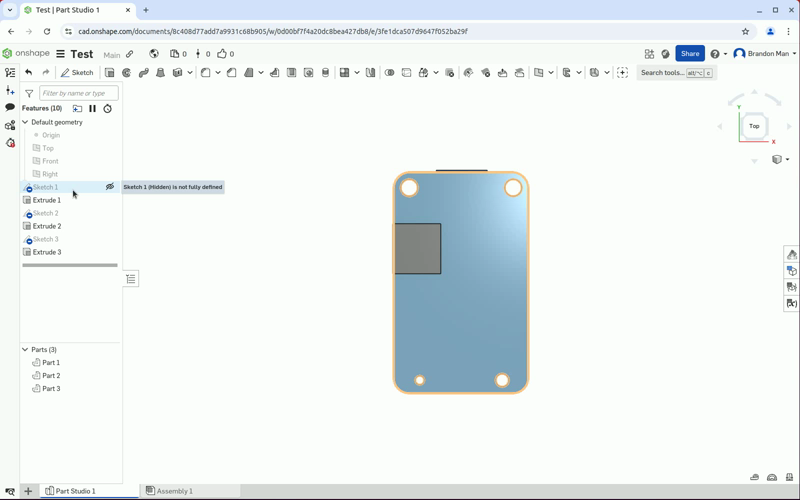
click(73, 189)
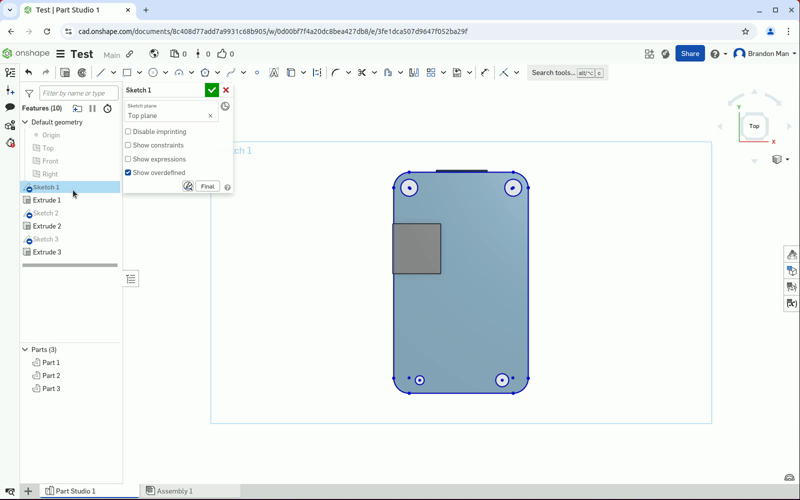
mouse_move(229, 92)
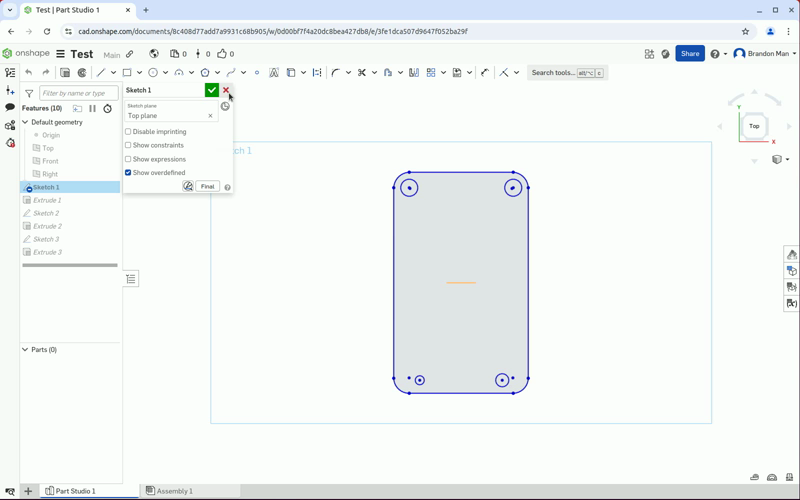
click(229, 92)
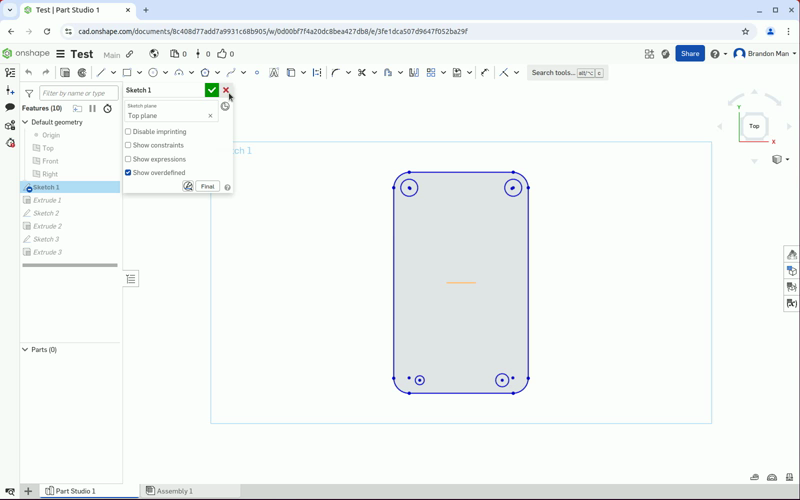
key(shift+s)
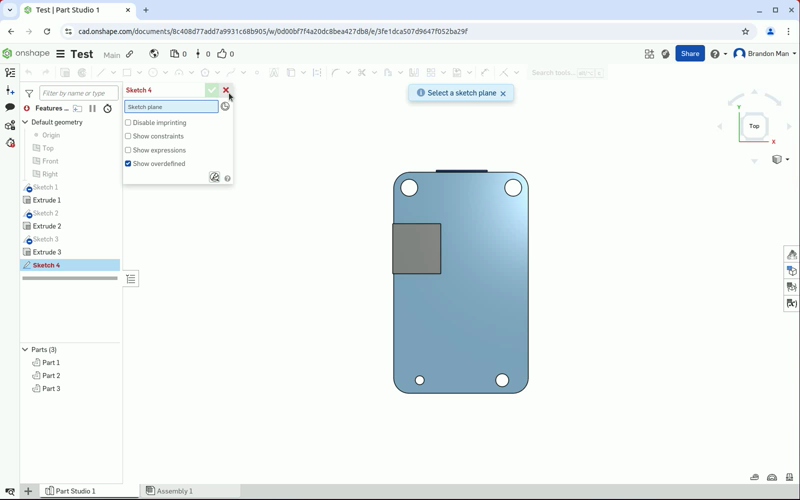
mouse_move(73, 150)
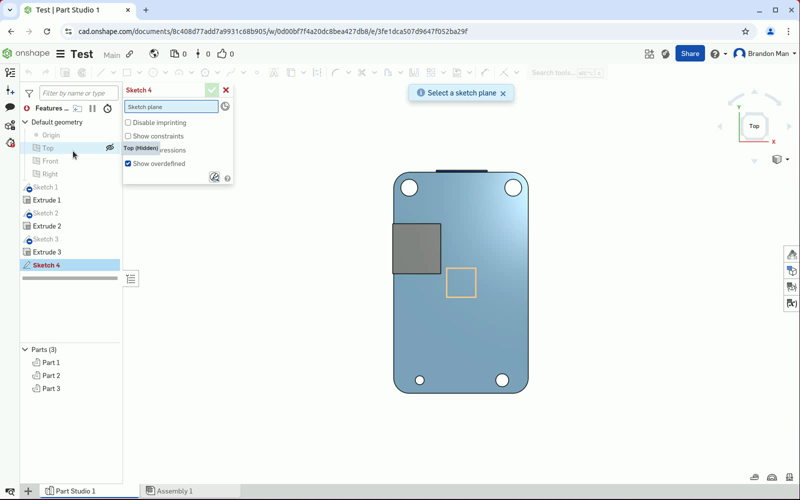
click(73, 150)
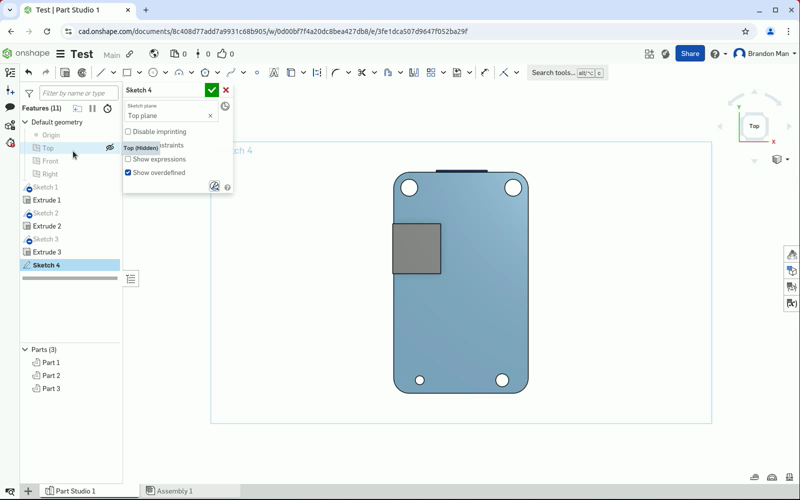
mouse_move(73, 352)
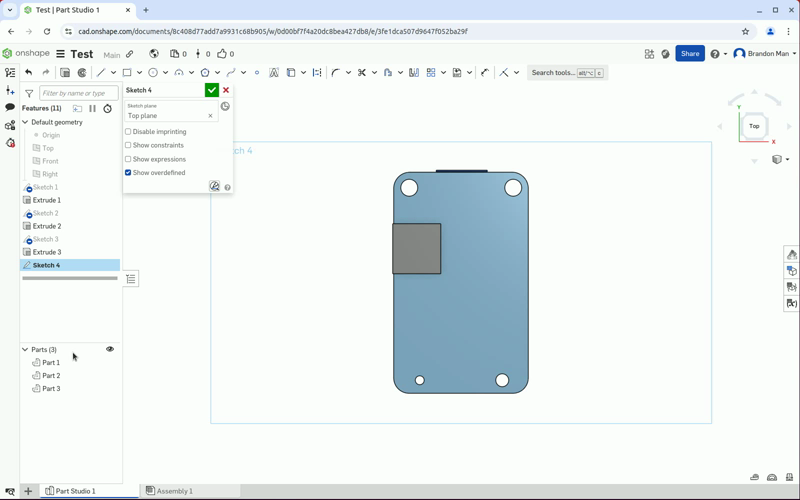
key(y)
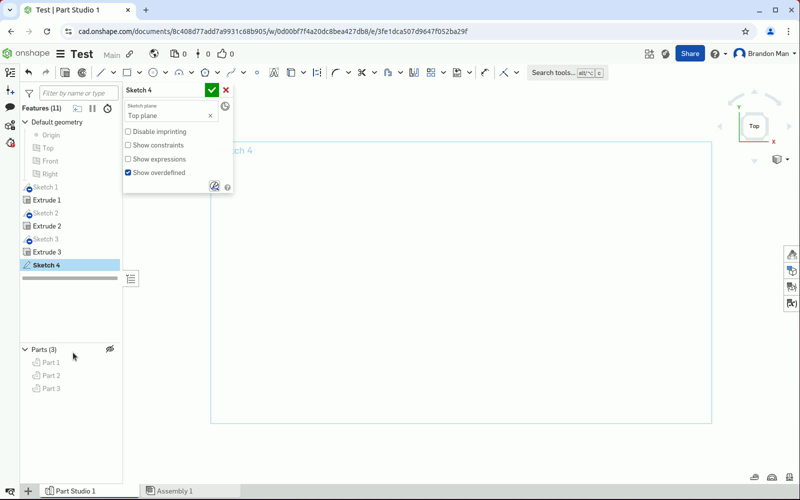
key(l)
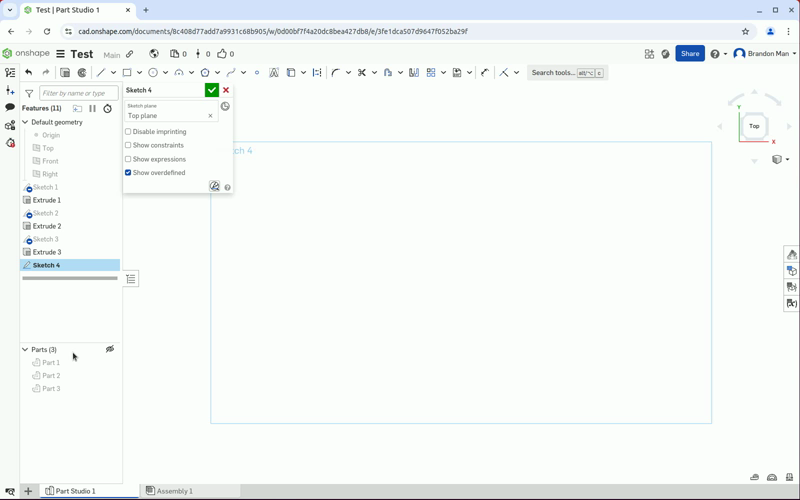
key_down(shift)
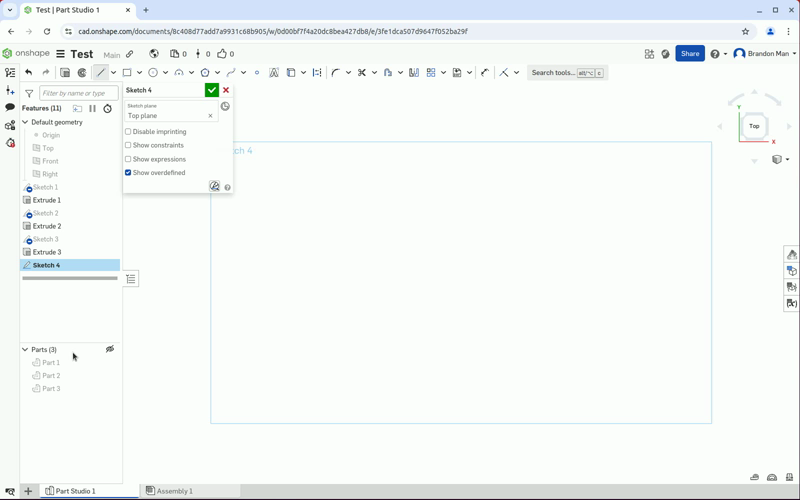
mouse_move(436, 205)
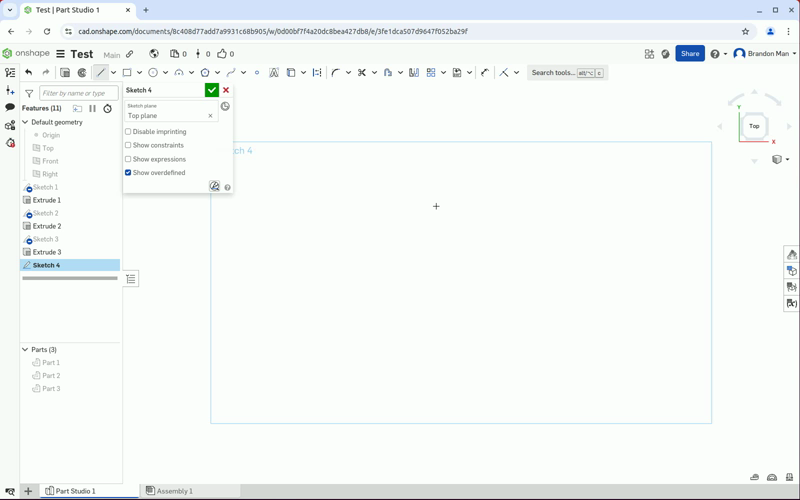
click(436, 205)
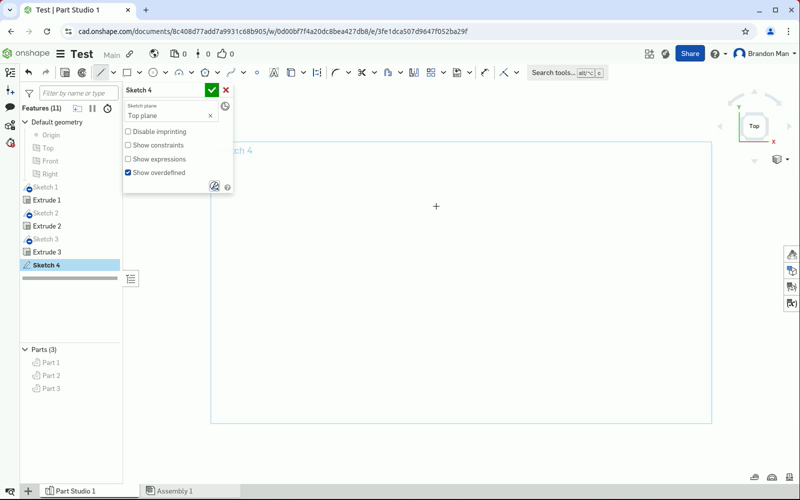
key_up(shift)
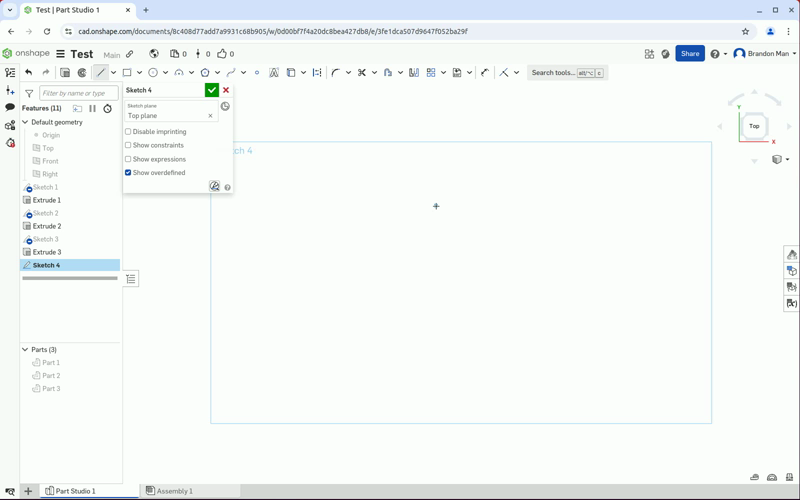
key_down(shift)
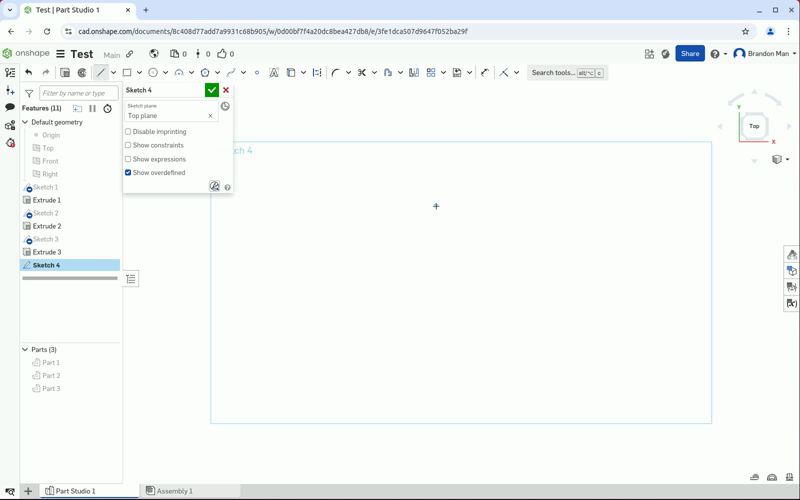
mouse_move(466, 205)
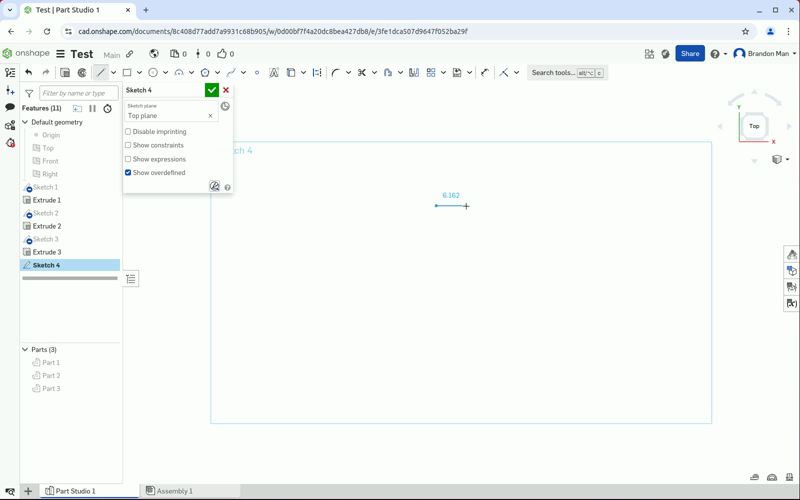
mouse_move(487, 205)
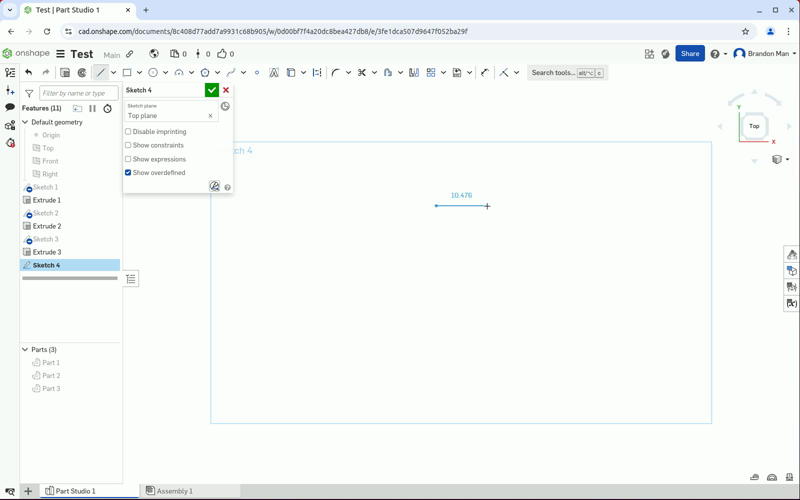
click(487, 205)
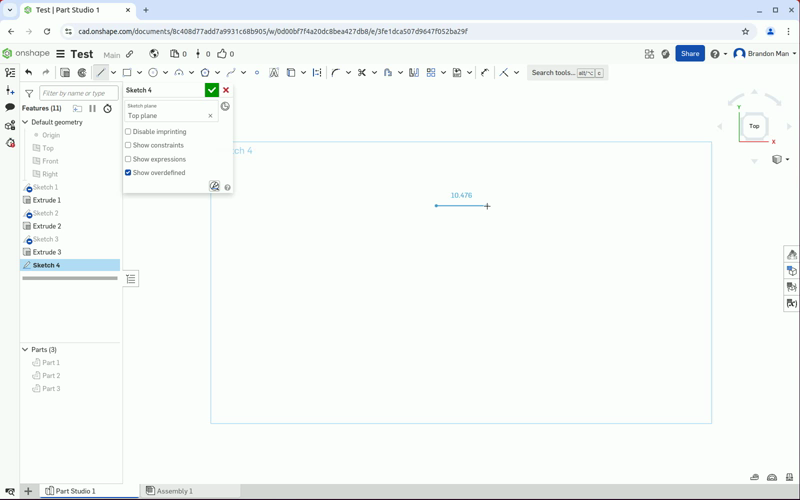
key_up(shift)
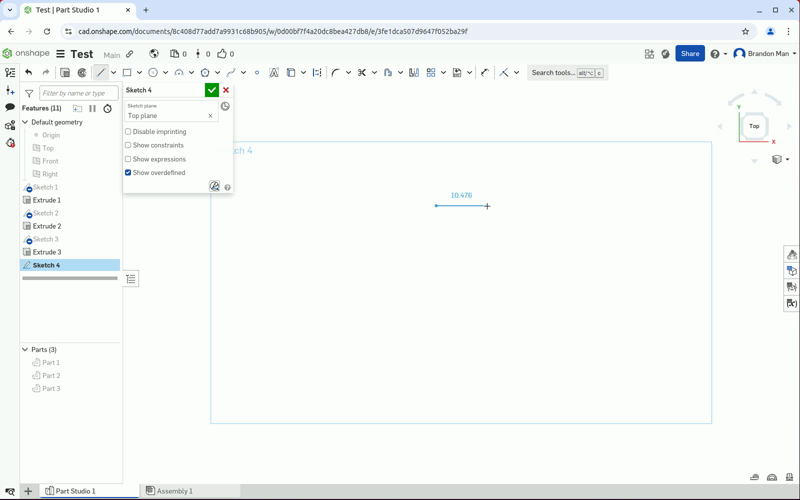
key_down(shift)
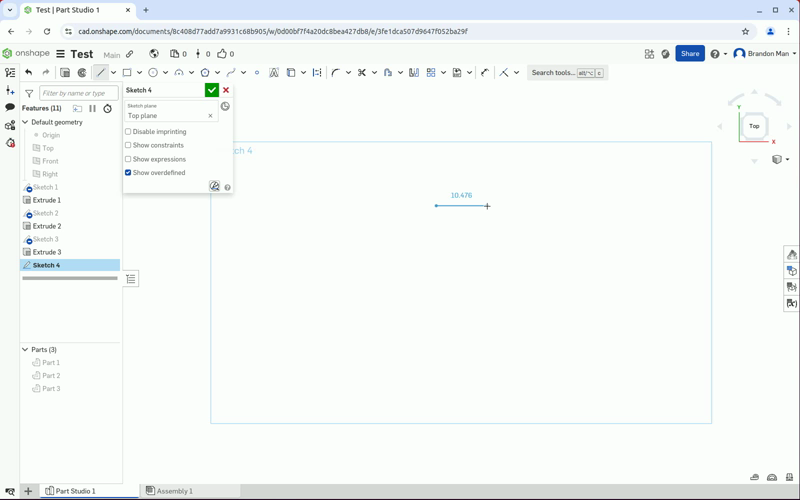
mouse_move(517, 205)
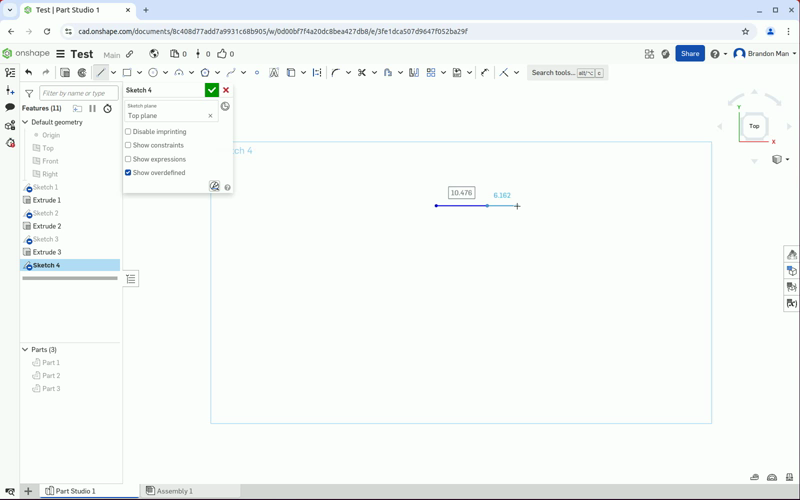
mouse_move(487, 172)
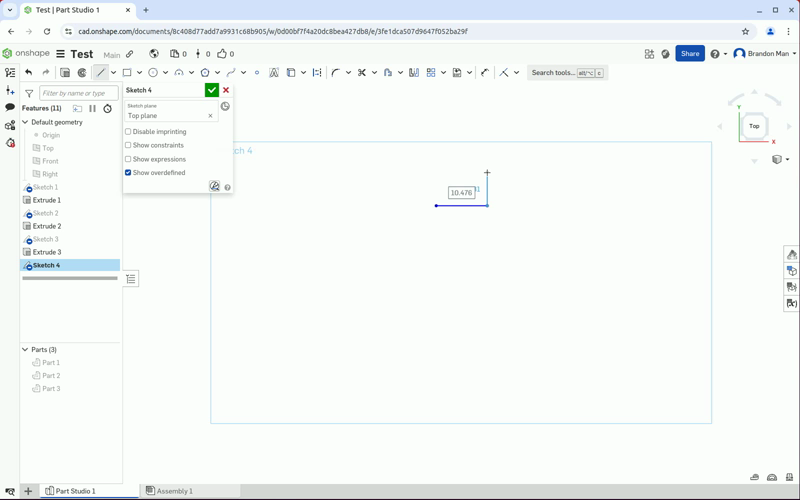
click(487, 172)
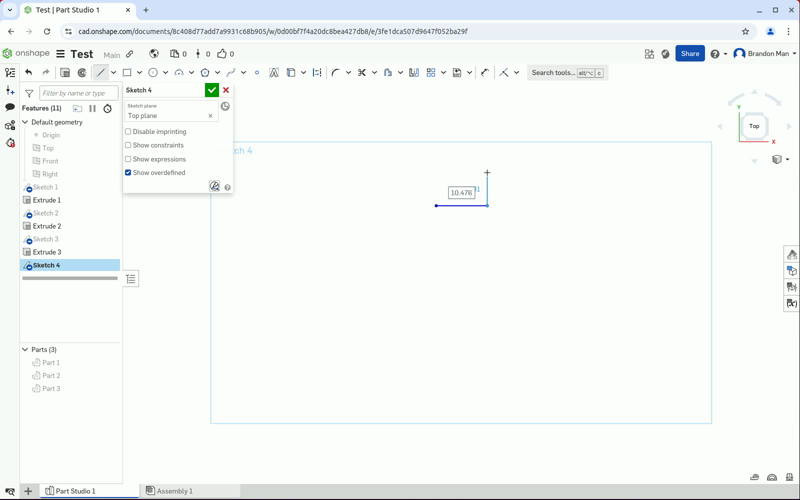
key_up(shift)
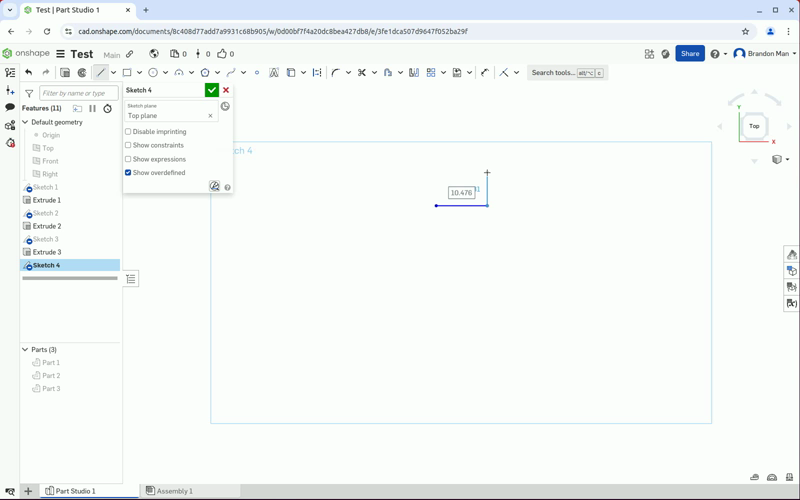
key_down(shift)
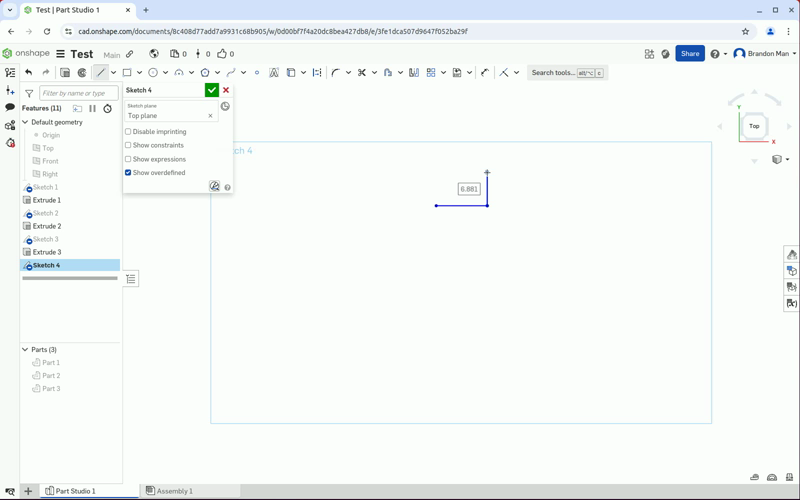
mouse_move(517, 172)
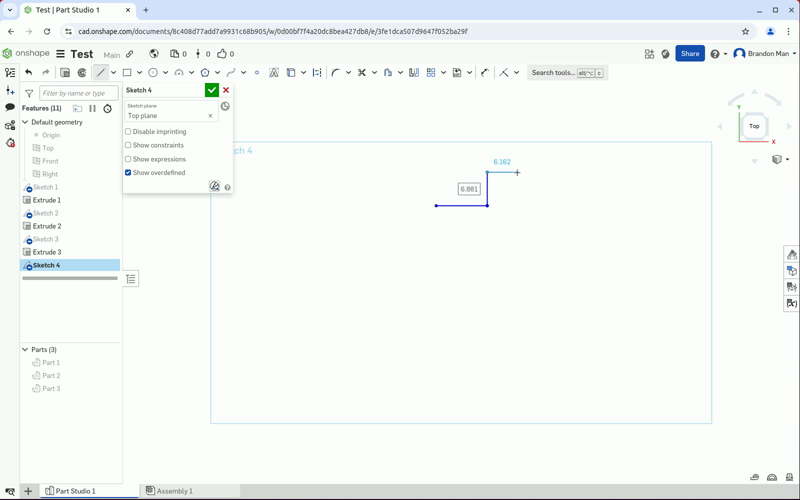
mouse_move(436, 172)
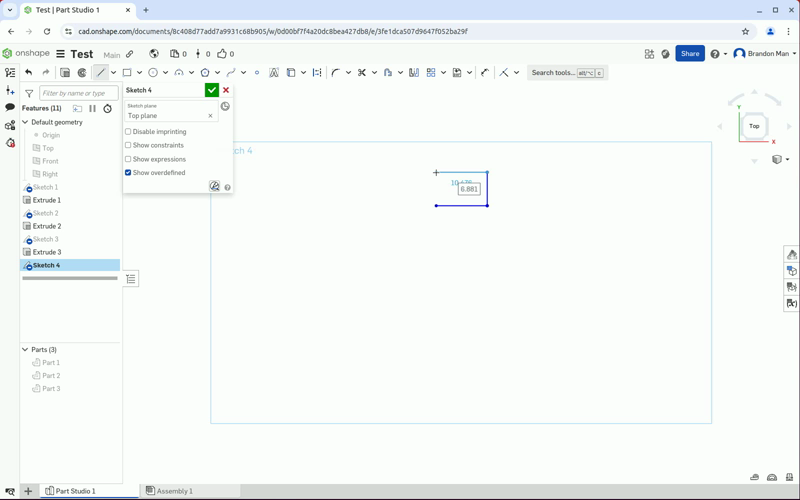
click(436, 172)
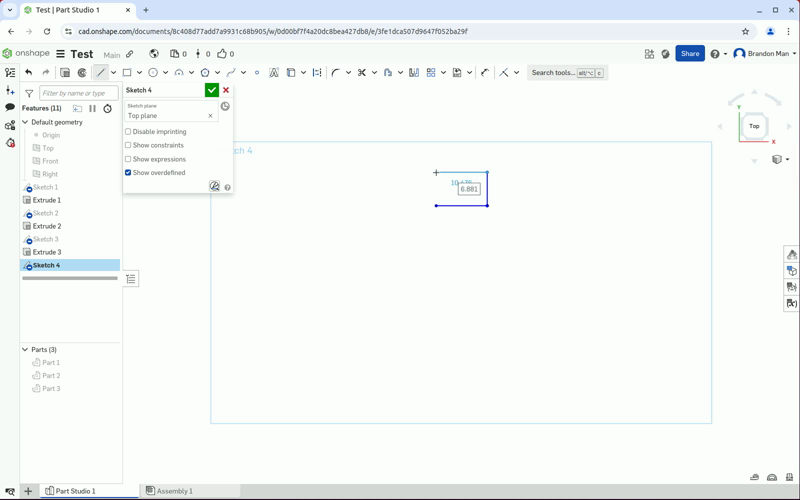
key_up(shift)
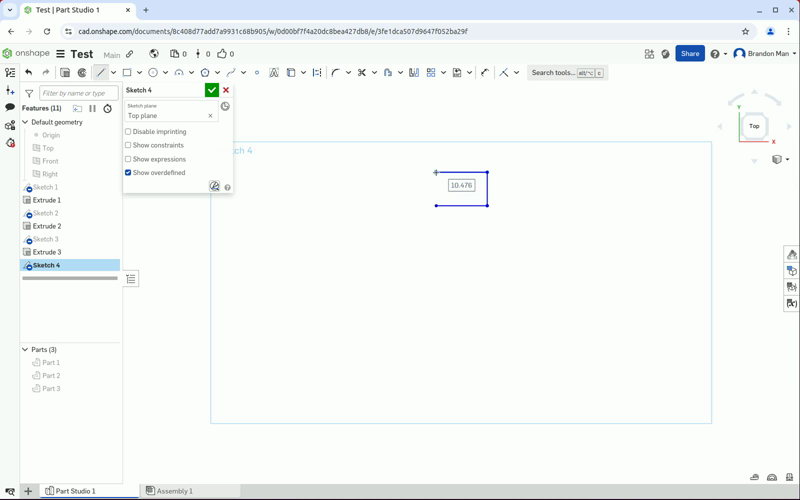
mouse_move(466, 172)
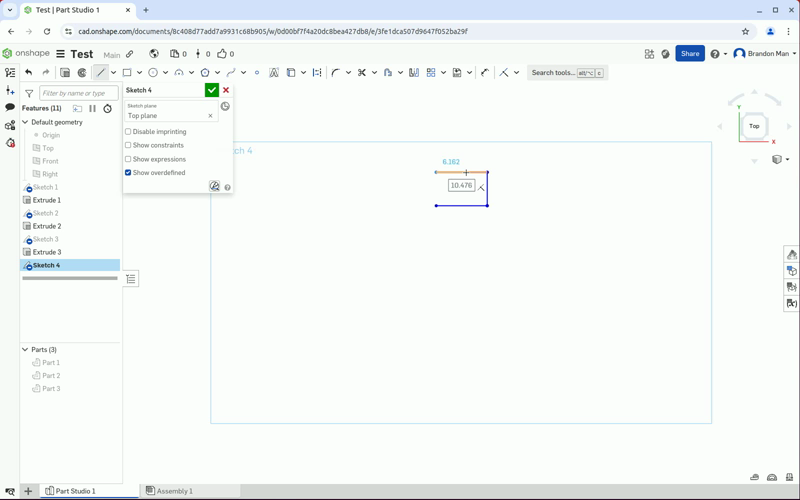
key_down(shift)
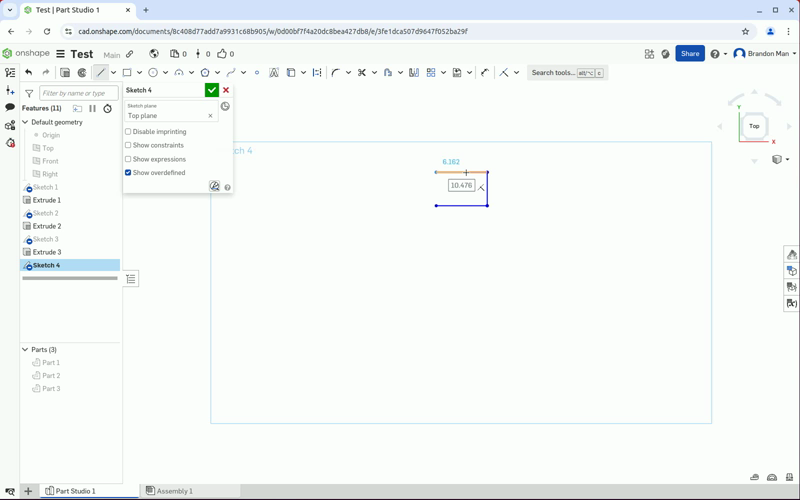
mouse_move(436, 205)
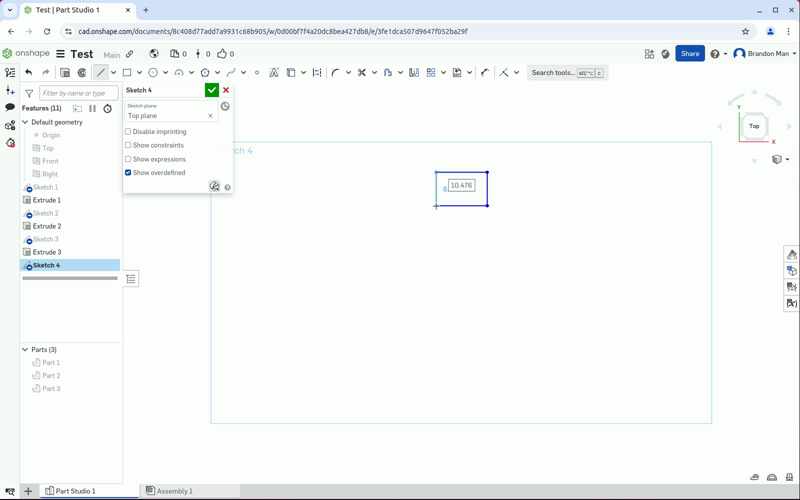
key_up(shift)
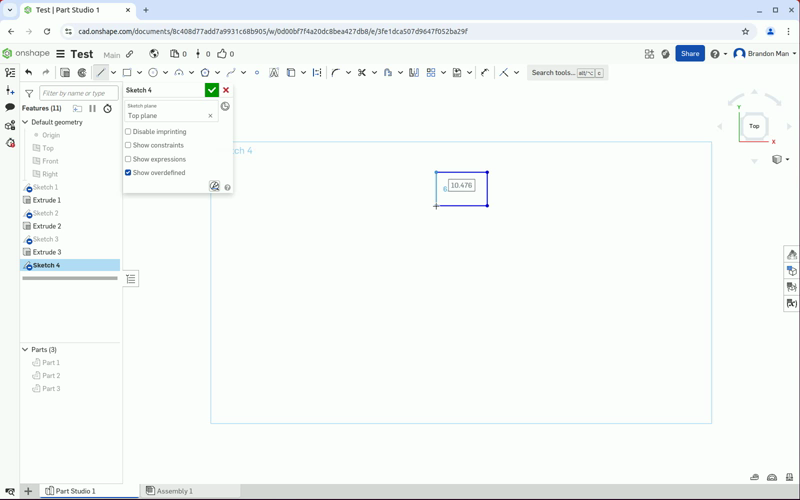
click(436, 205)
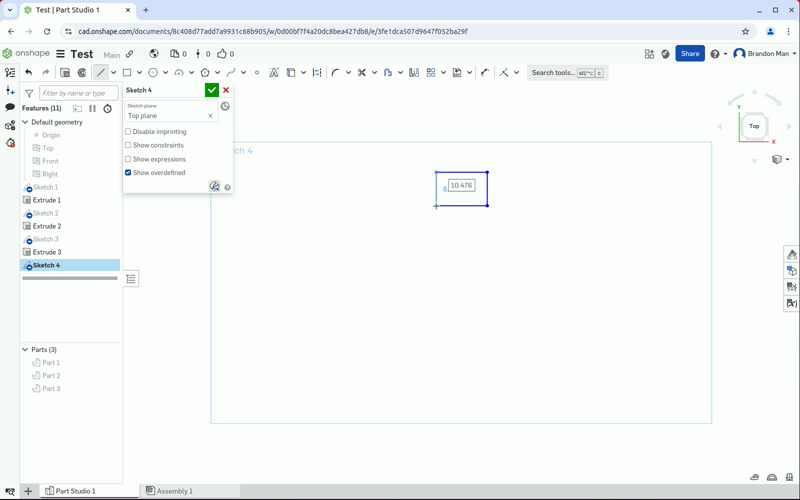
key(esc)
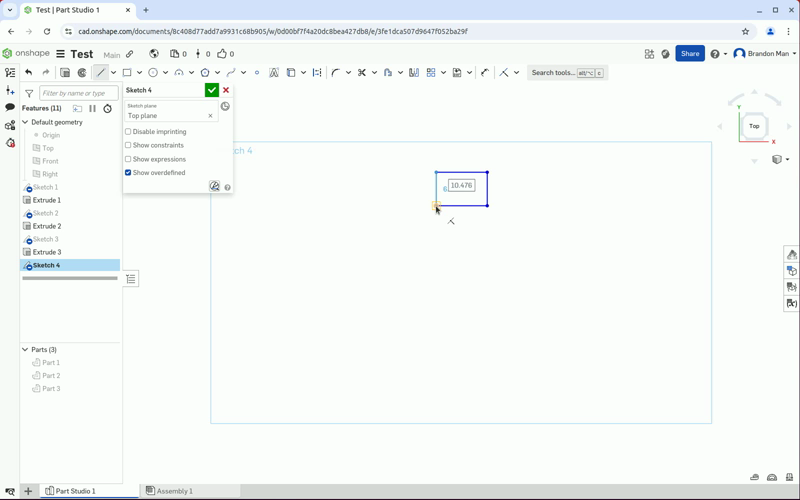
mouse_move(456, 193)
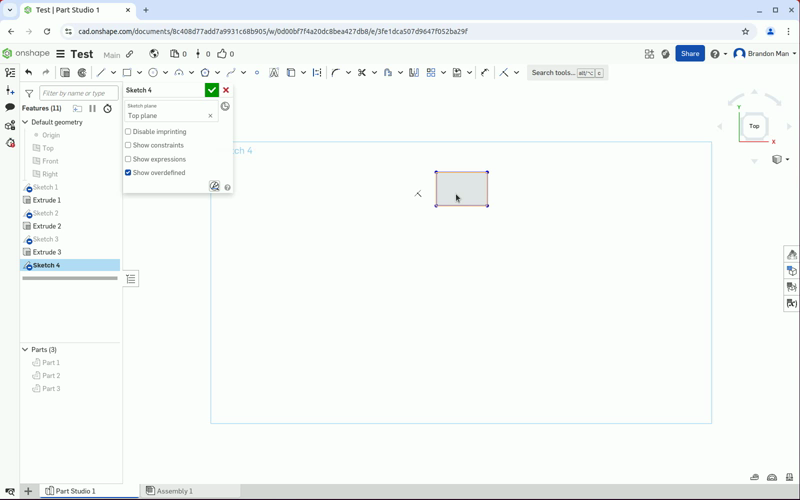
scroll(6)
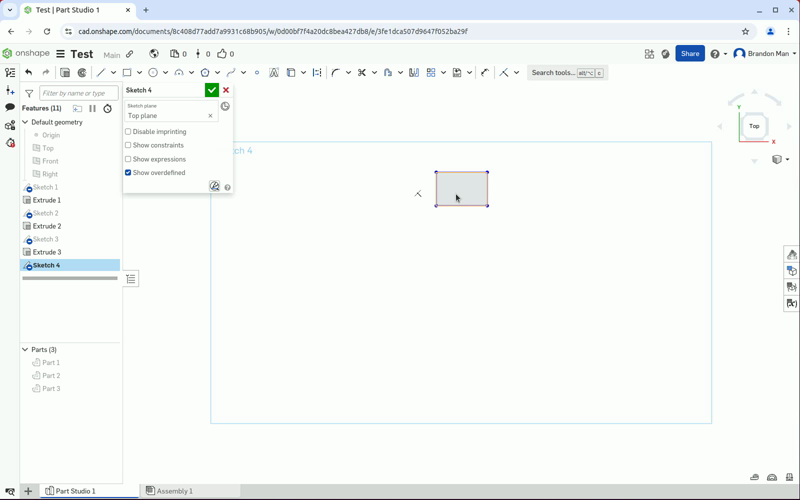
scroll(6)
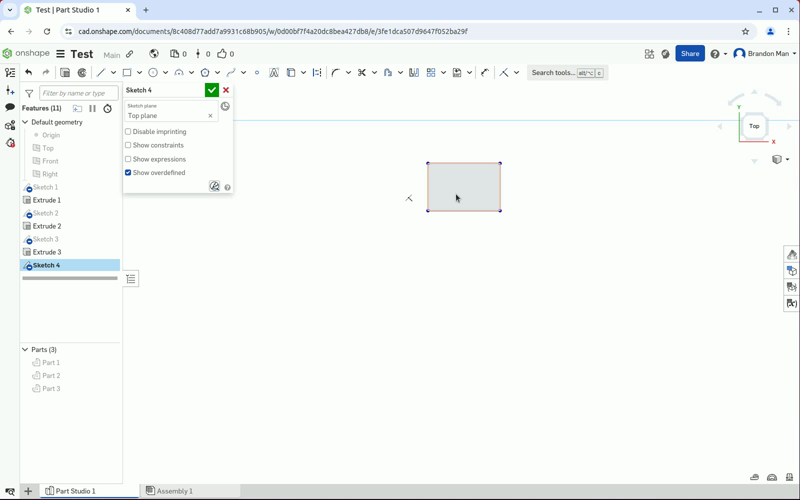
scroll(6)
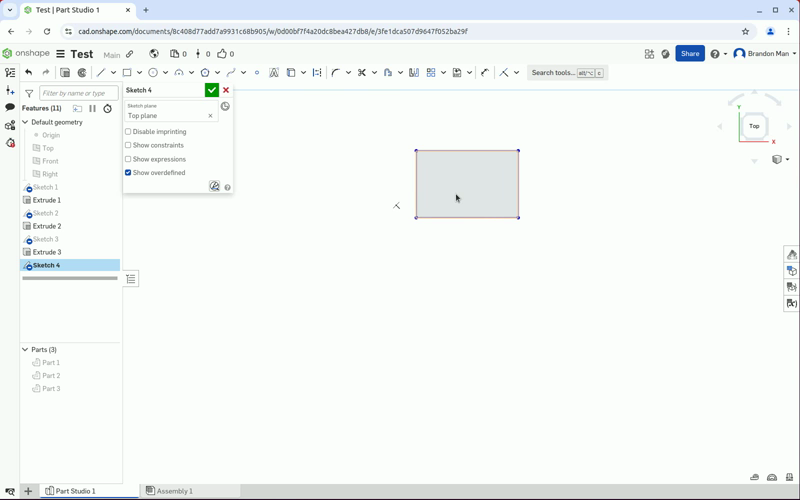
scroll(6)
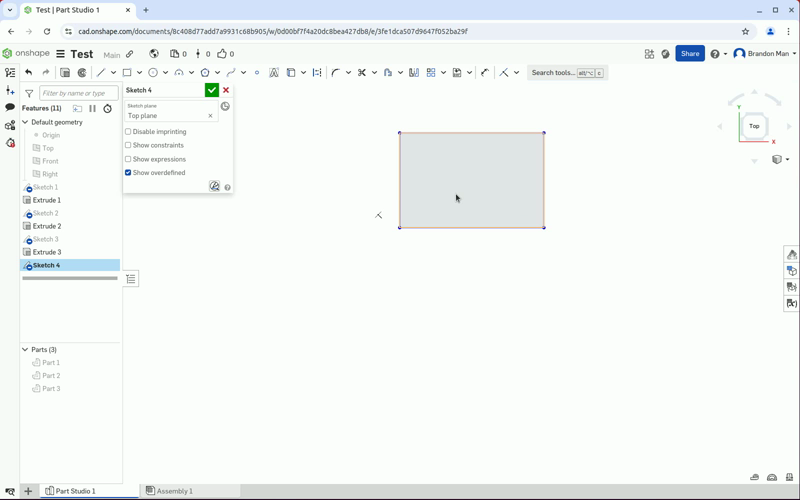
scroll(6)
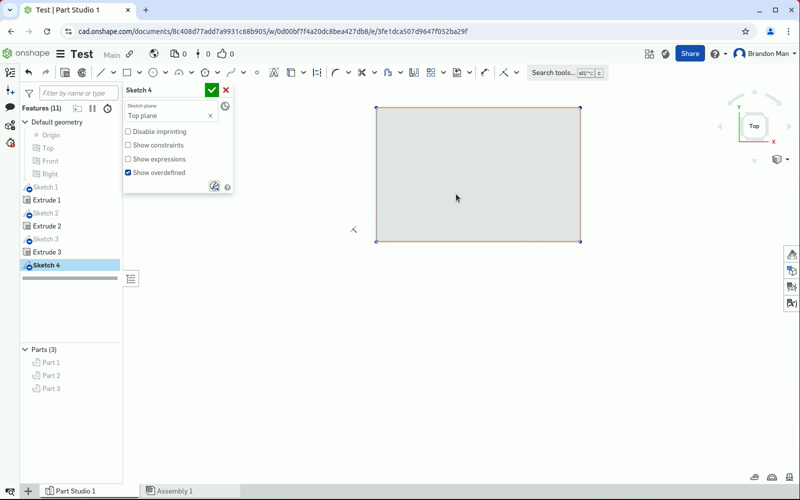
scroll(6)
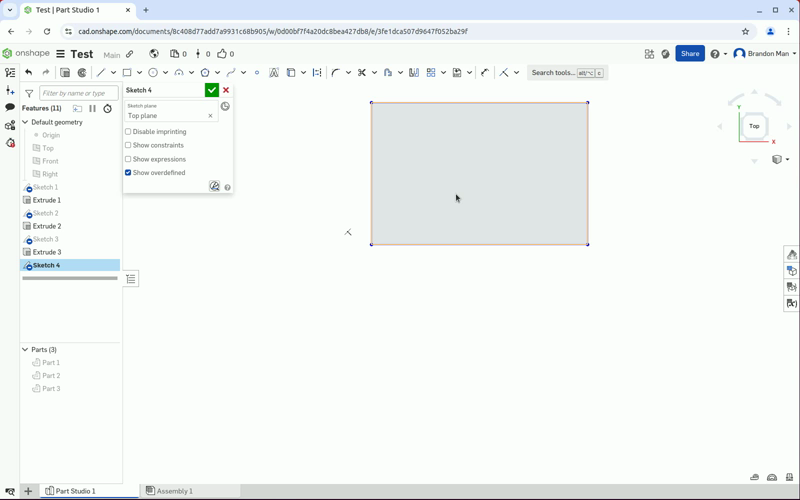
scroll(6)
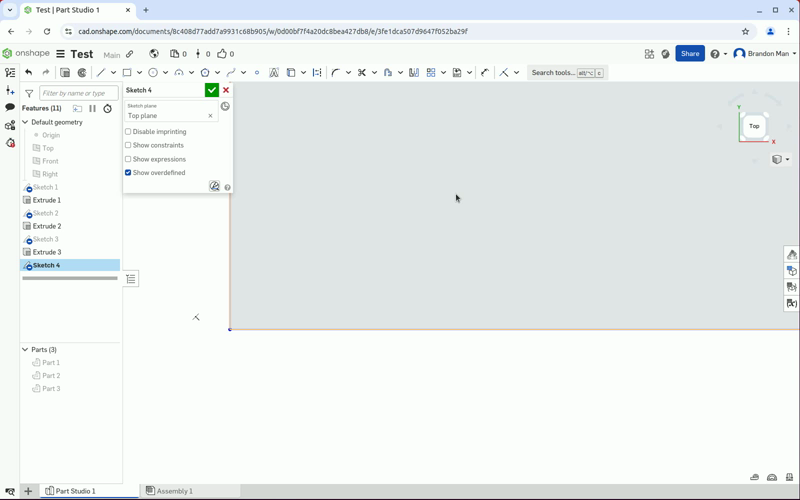
click(456, 193)
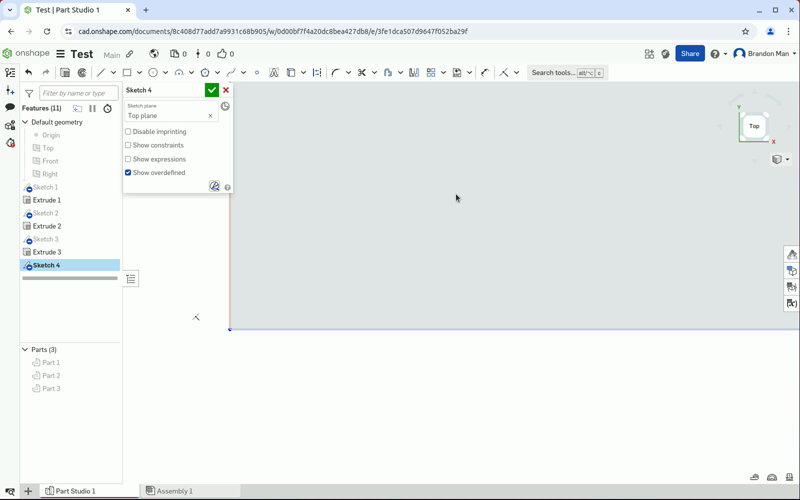
scroll(-6)
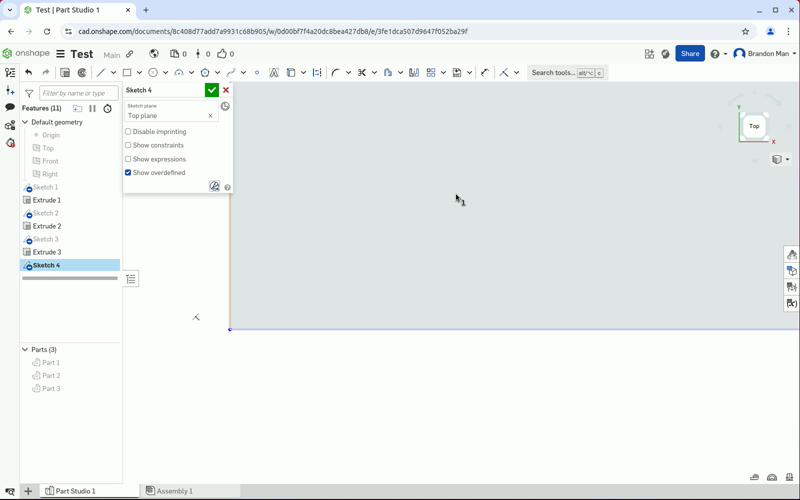
scroll(-6)
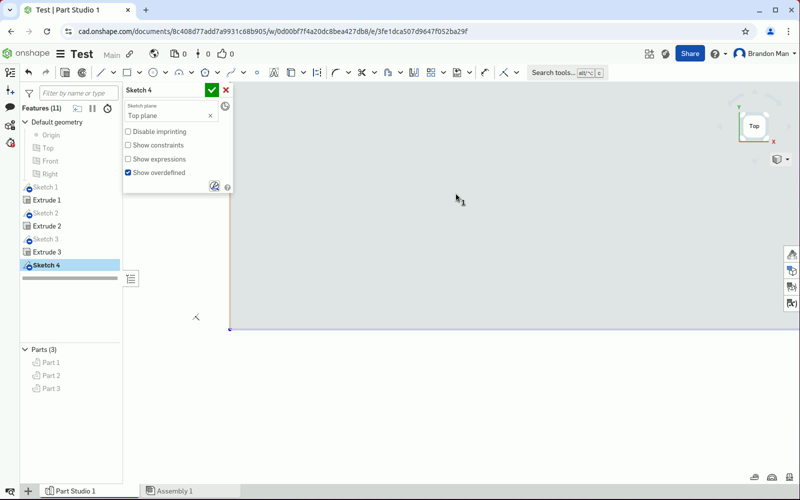
scroll(-6)
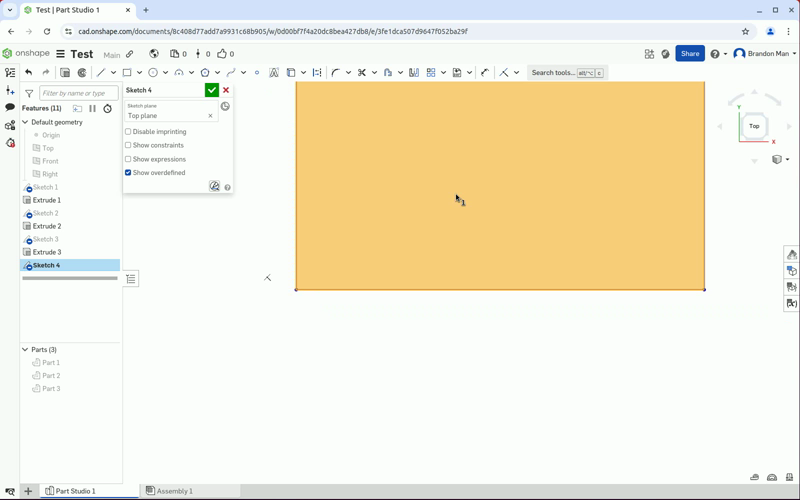
scroll(-6)
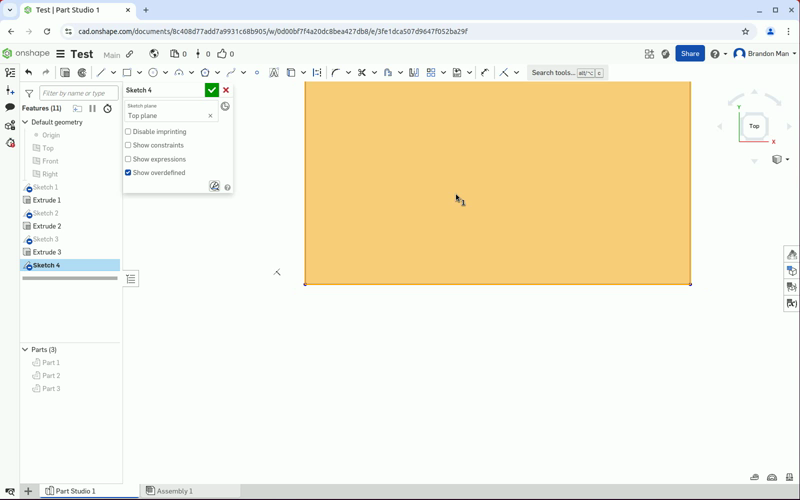
scroll(-6)
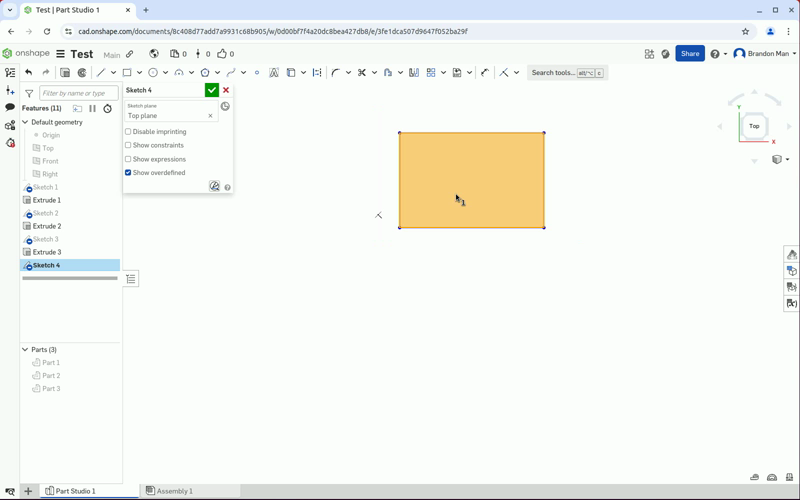
scroll(-6)
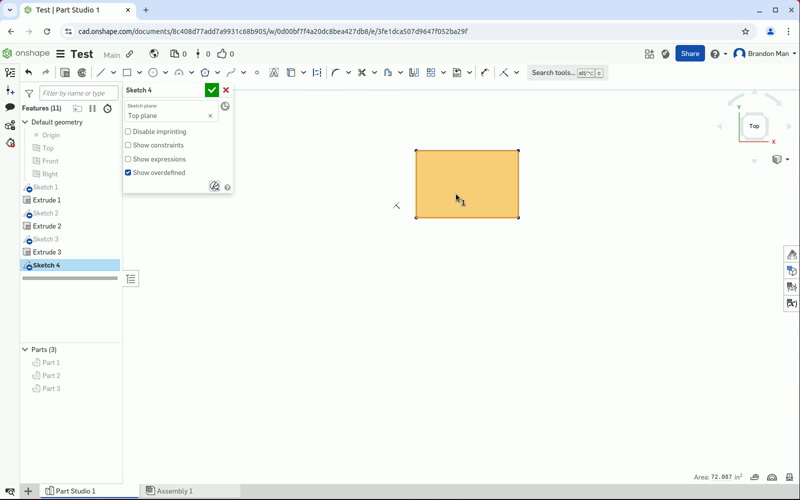
scroll(-6)
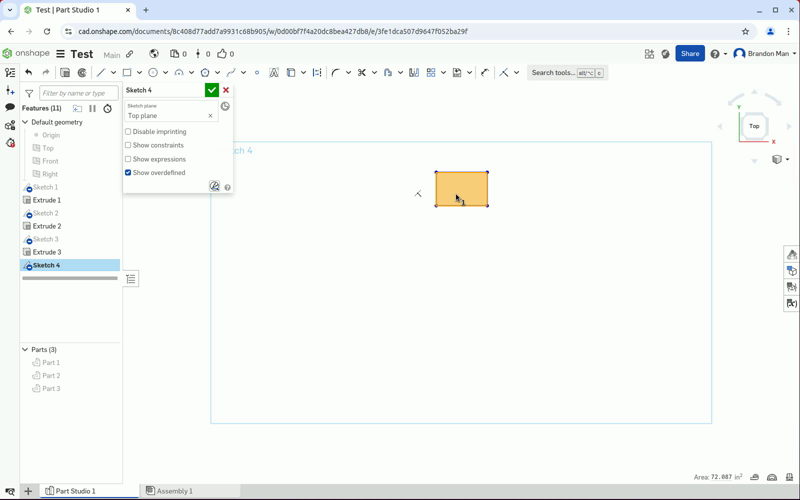
mouse_move(73, 352)
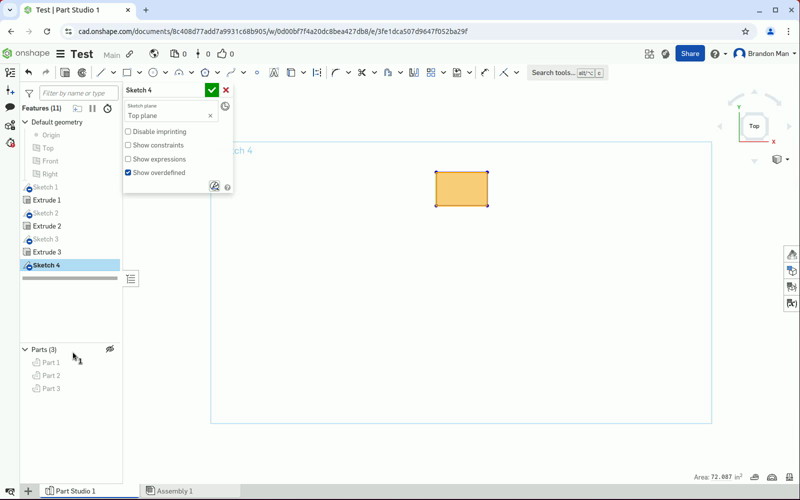
key(shift+y)
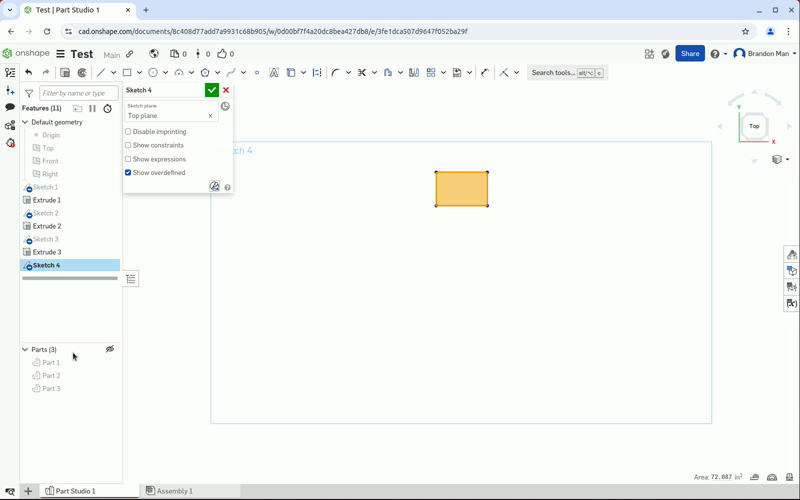
key(shift+e)
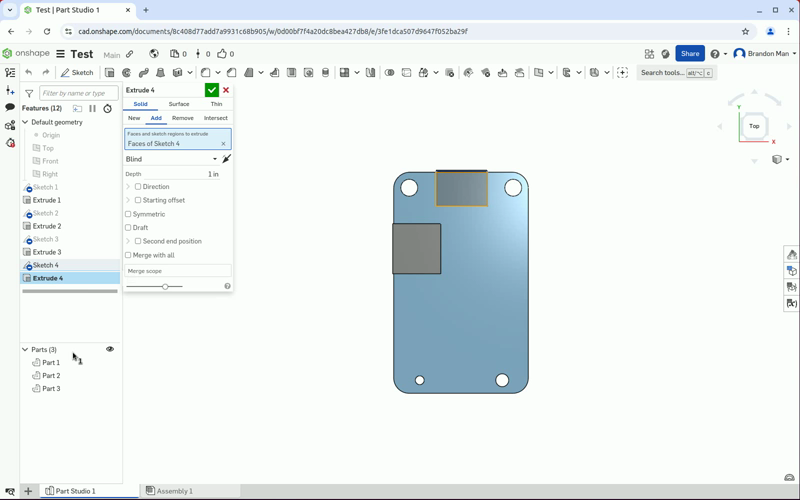
mouse_move(143, 106)
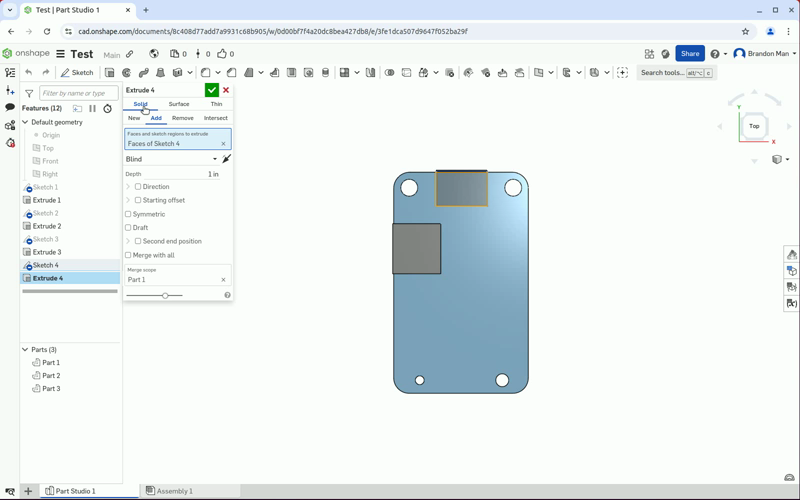
click(143, 106)
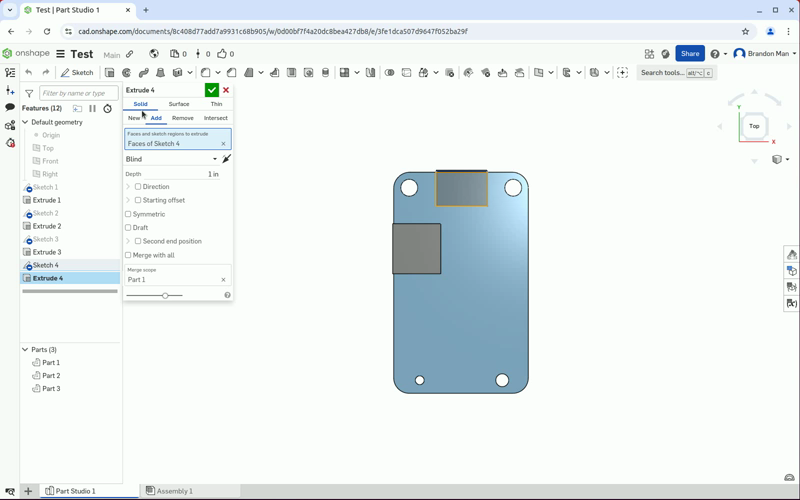
mouse_move(137, 120)
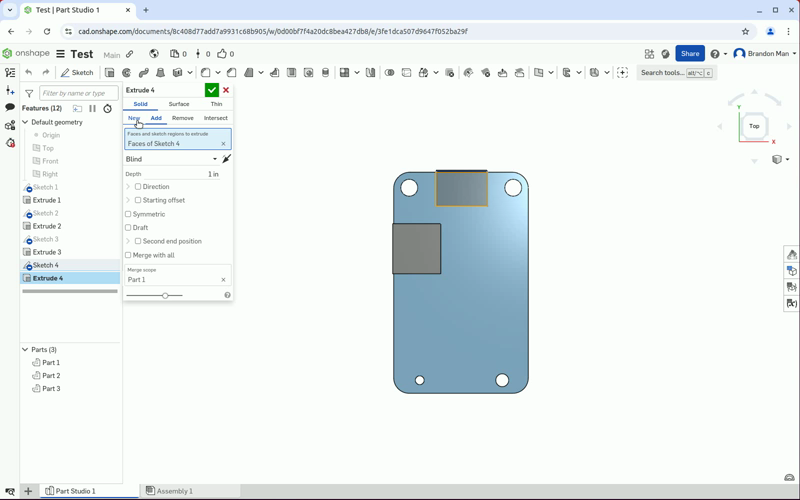
click(137, 120)
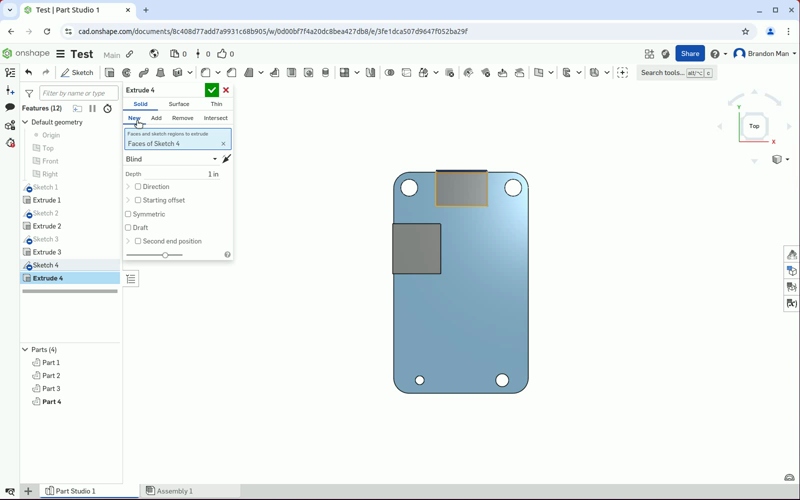
key(tab, 4)
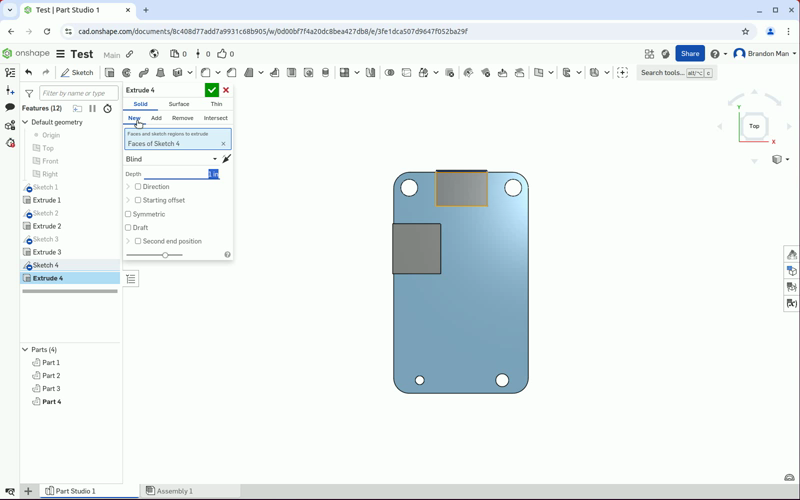
text(3.129)
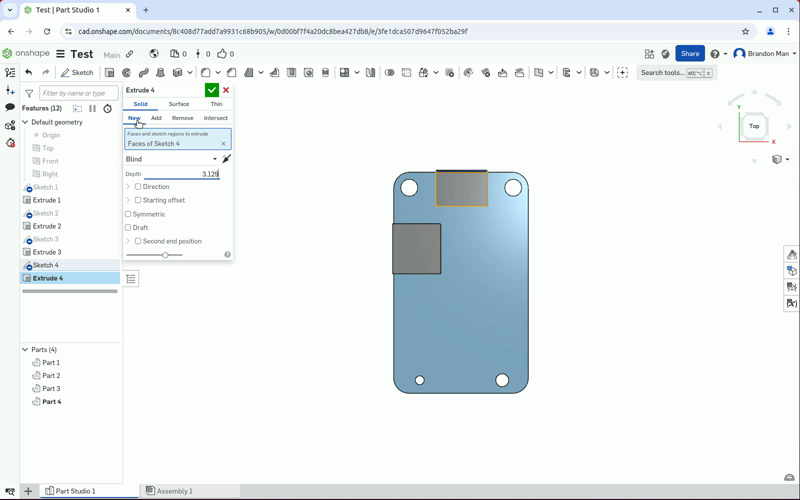
key(enter)
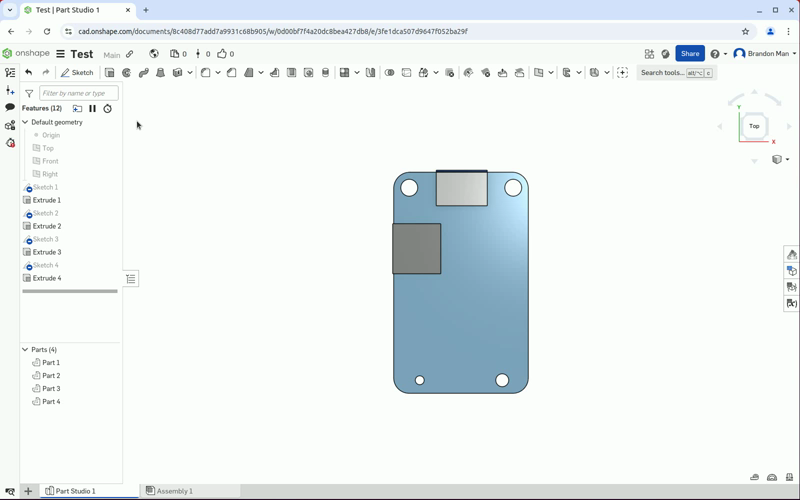
key(shift+h)
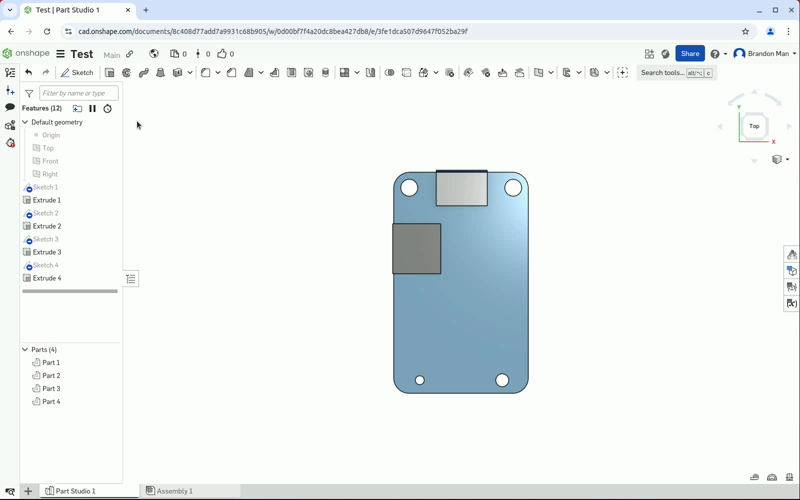
key(shift+h)
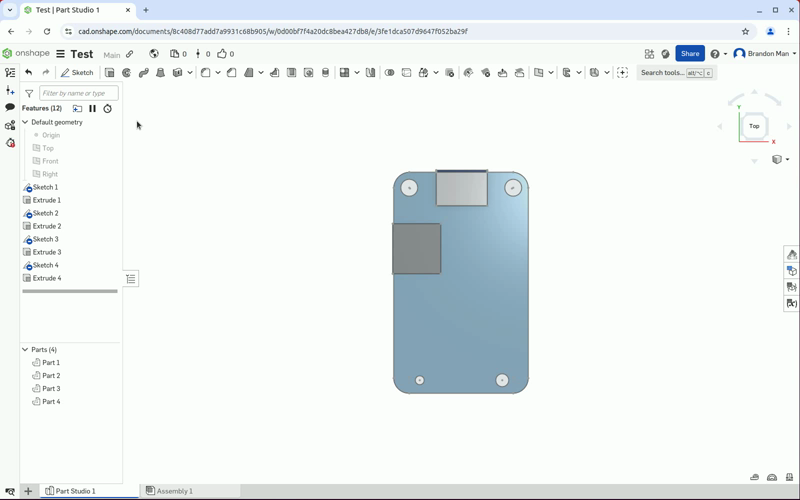
key(shift+7)
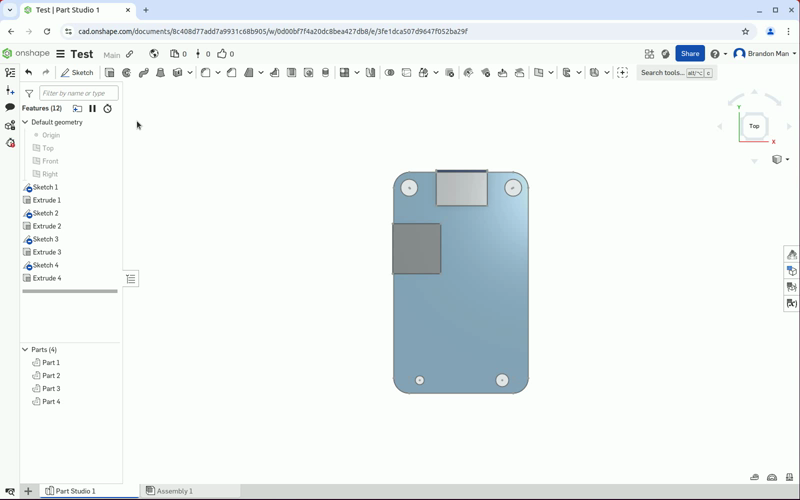
key(up, 3)
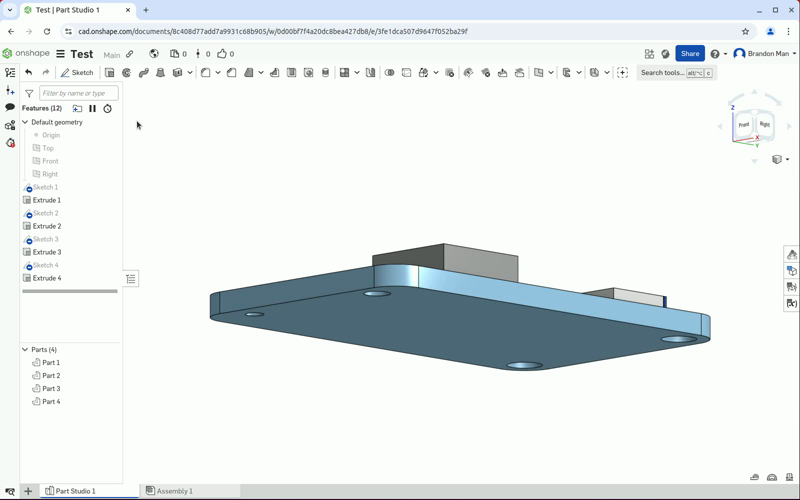
key(left, 3)
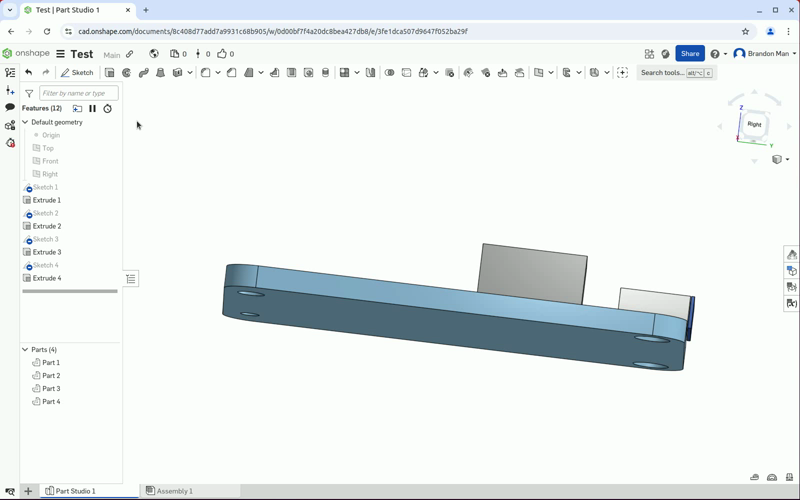
key(right, 3)
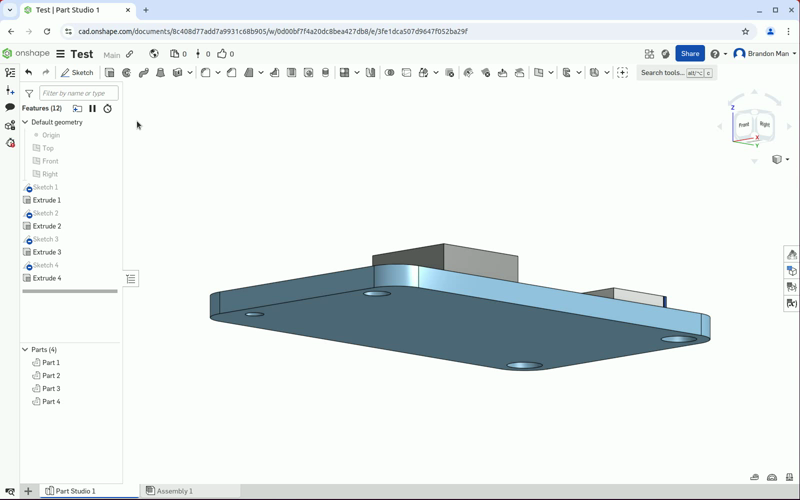
key(down, 3)
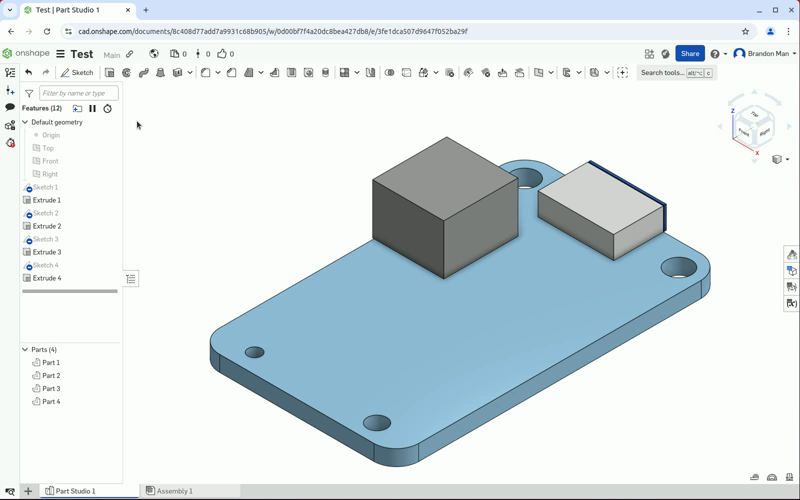
mouse_move(73, 189)
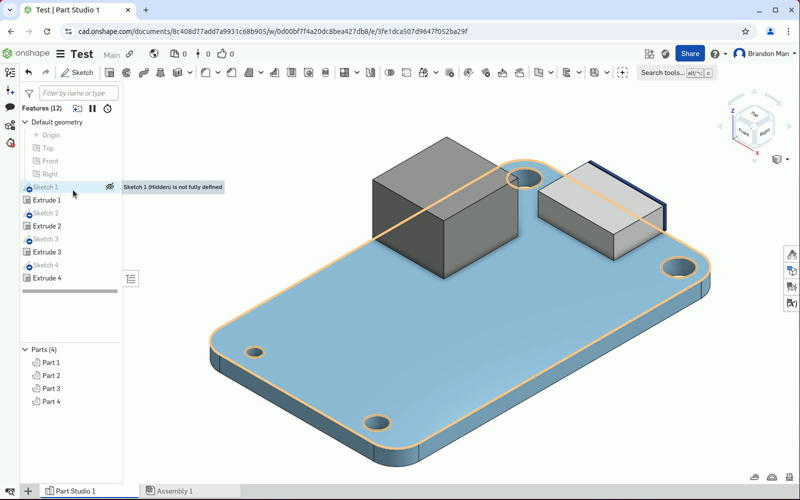
click(73, 189)